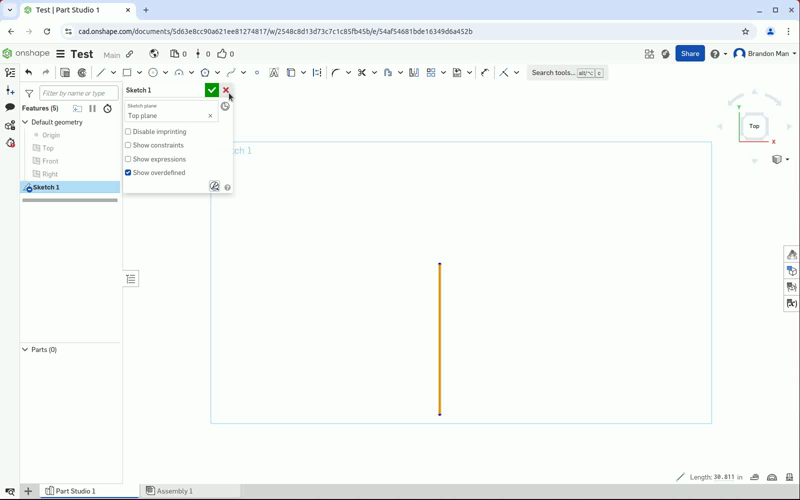
key(shift+h)
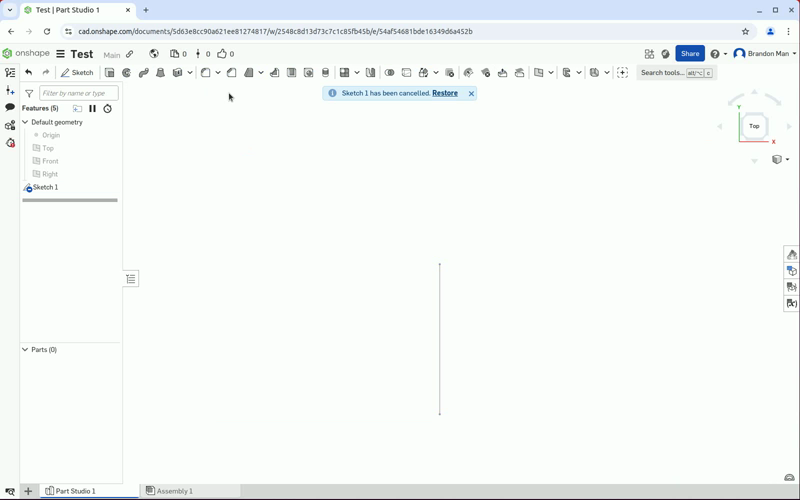
key(shift+s)
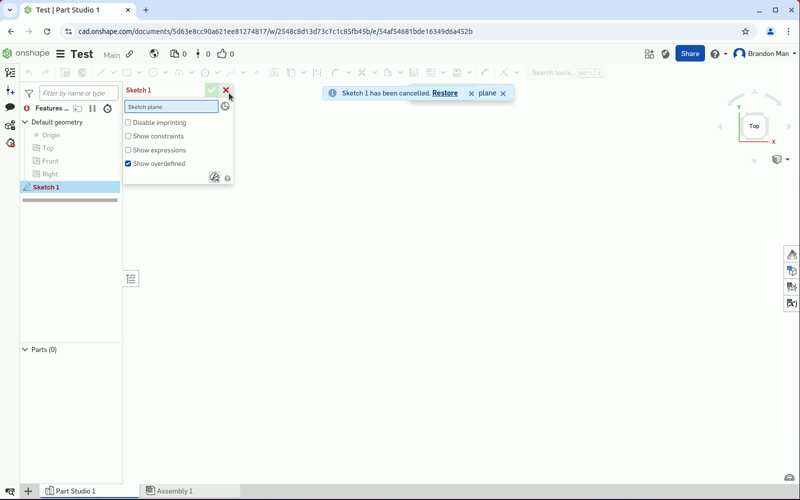
mouse_move(73, 150)
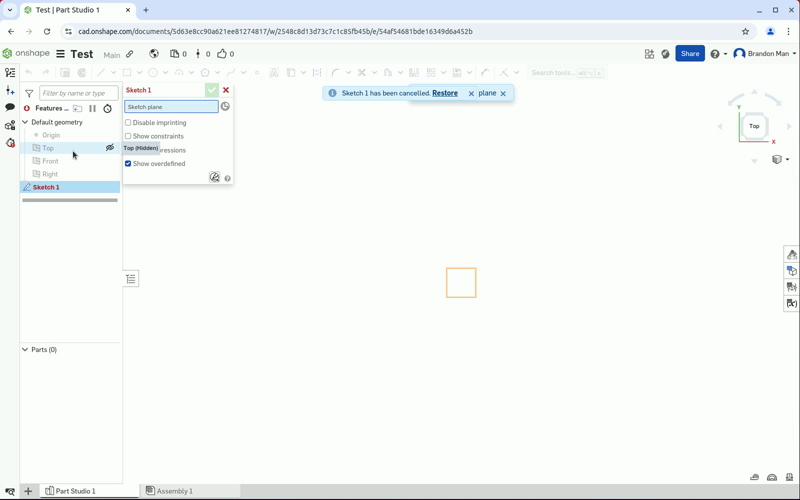
click(73, 150)
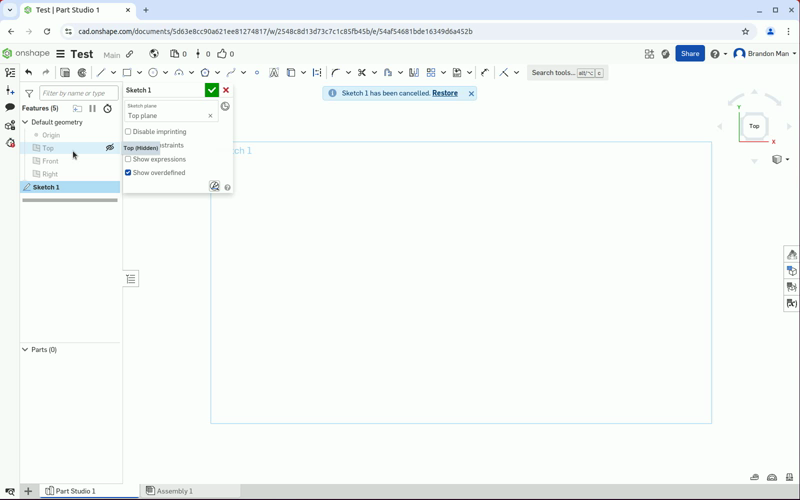
mouse_move(73, 352)
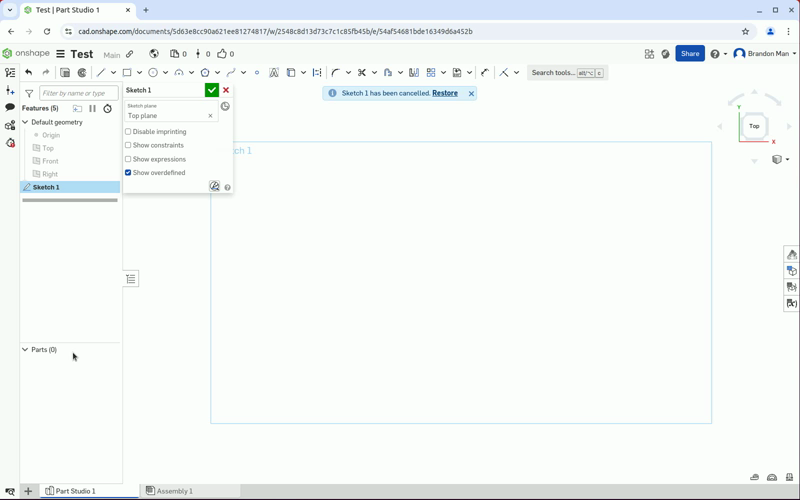
key(y)
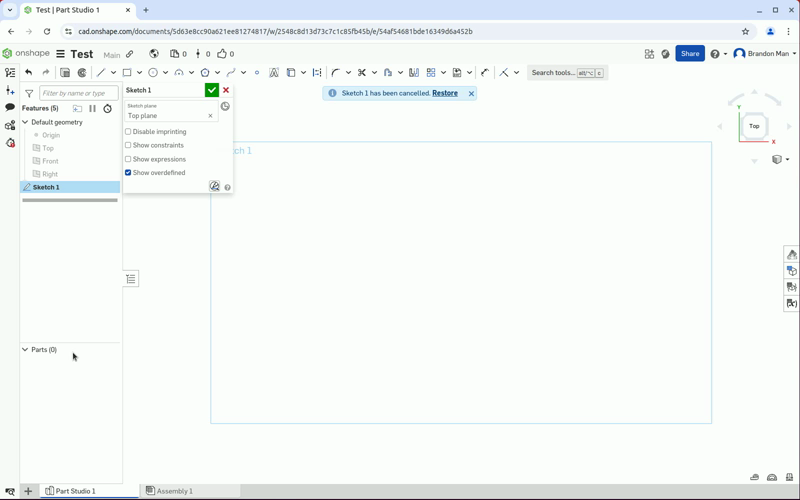
key(l)
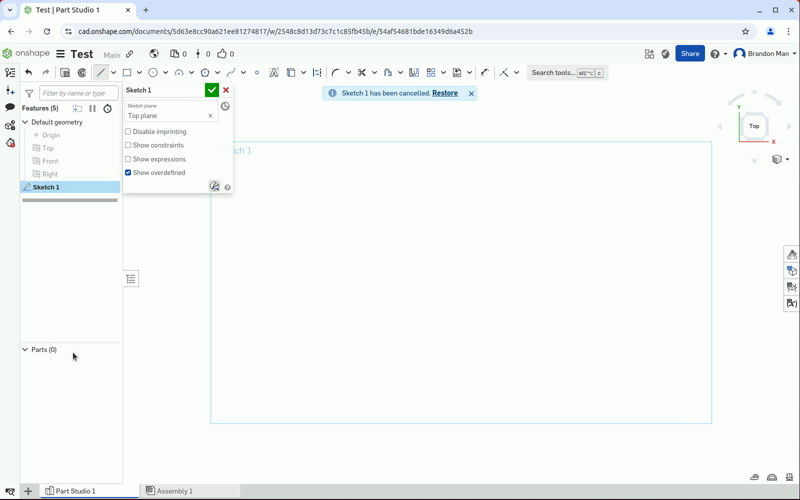
key_down(shift)
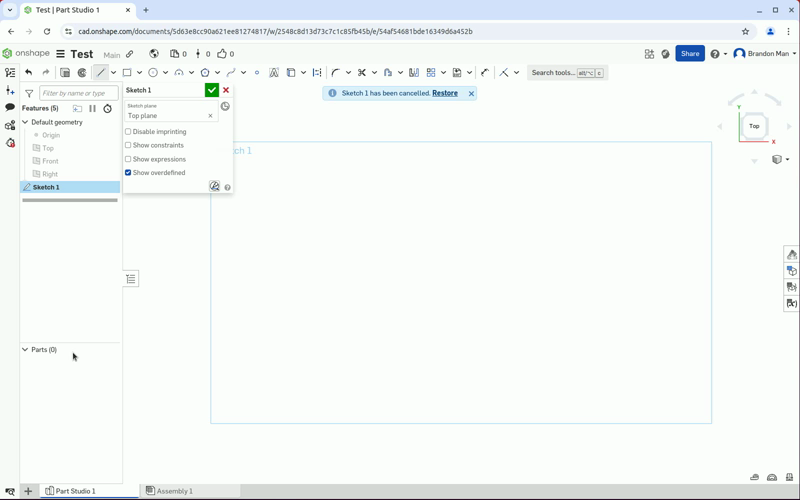
mouse_move(459, 284)
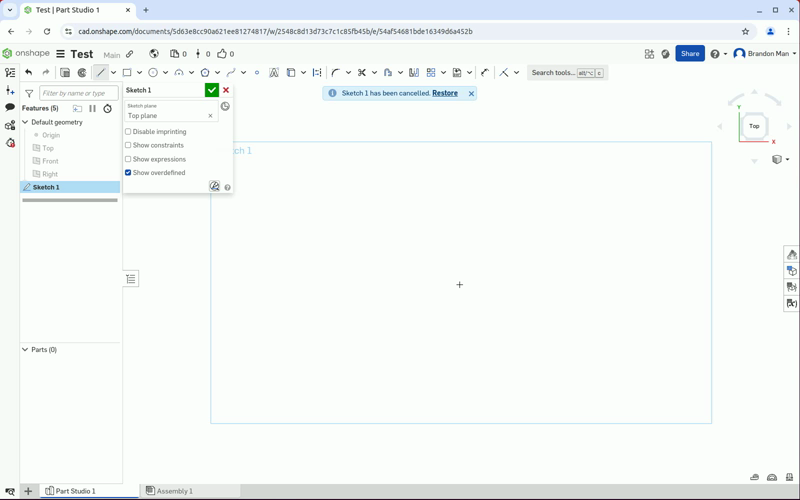
click(459, 284)
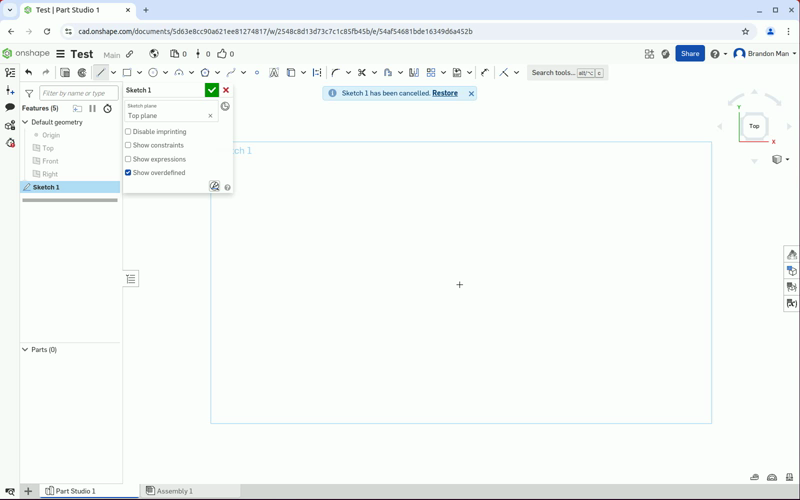
key_up(shift)
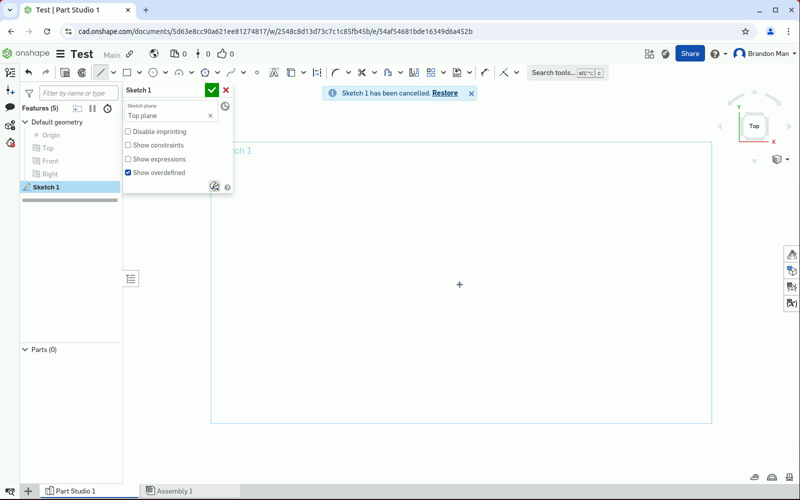
key_down(shift)
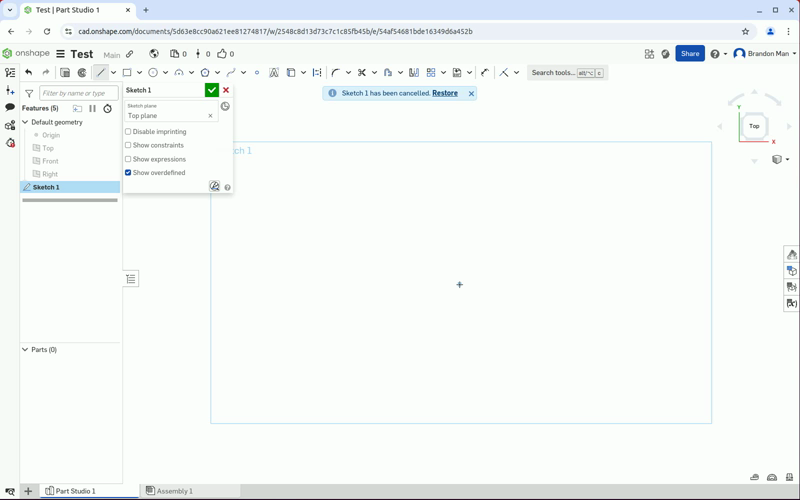
mouse_move(489, 284)
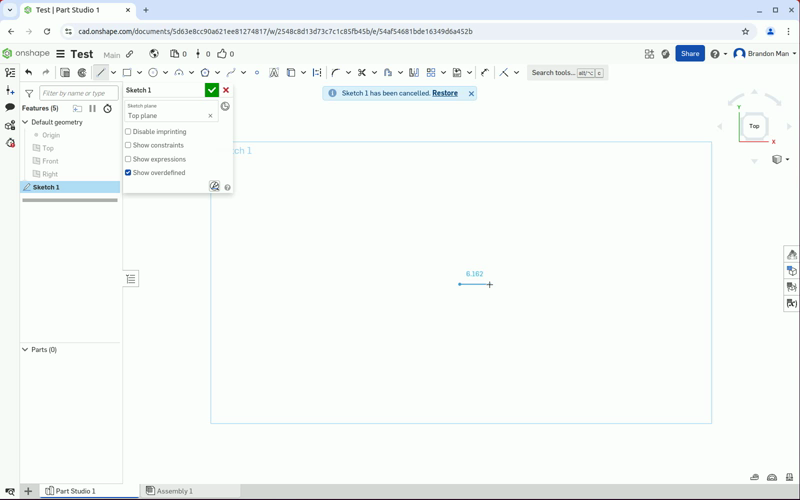
mouse_move(464, 284)
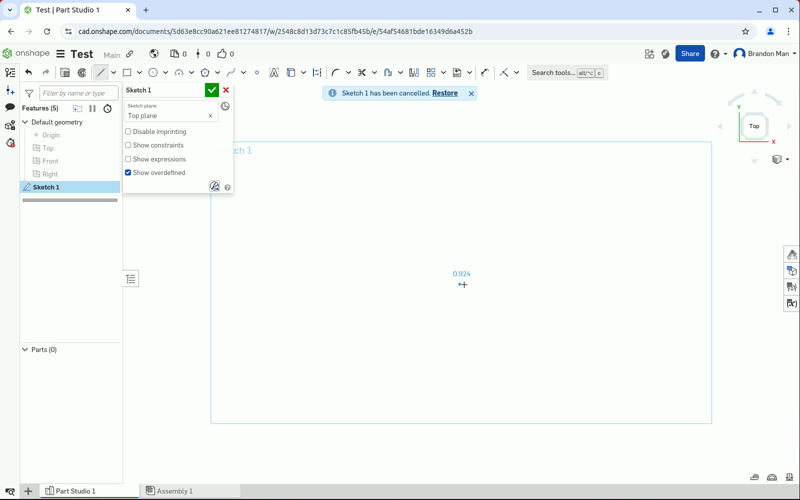
scroll(6)
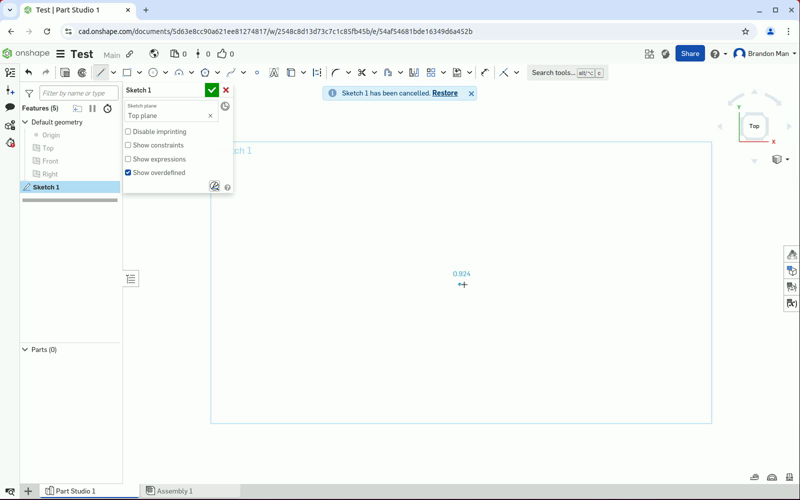
scroll(6)
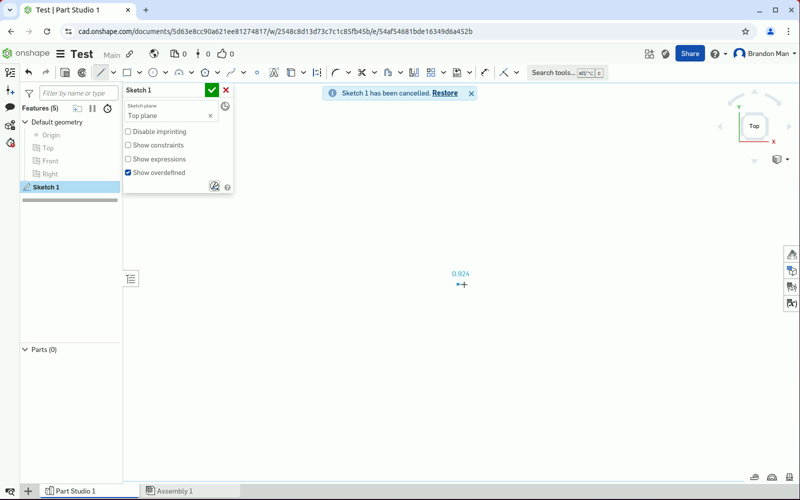
scroll(6)
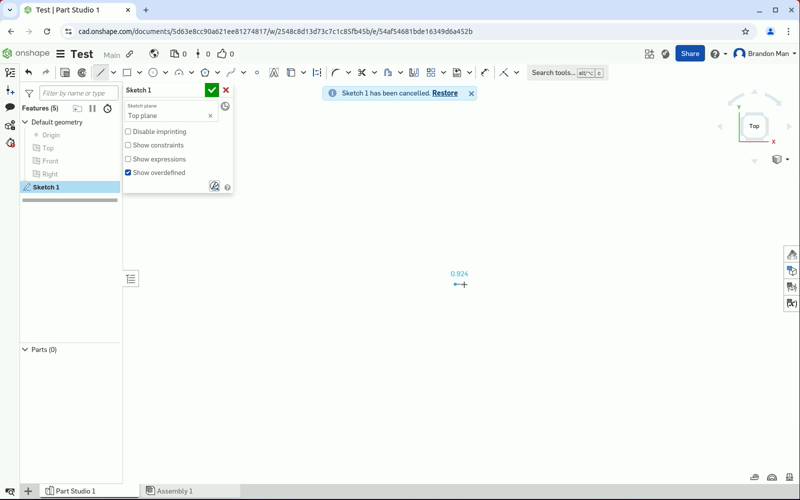
scroll(6)
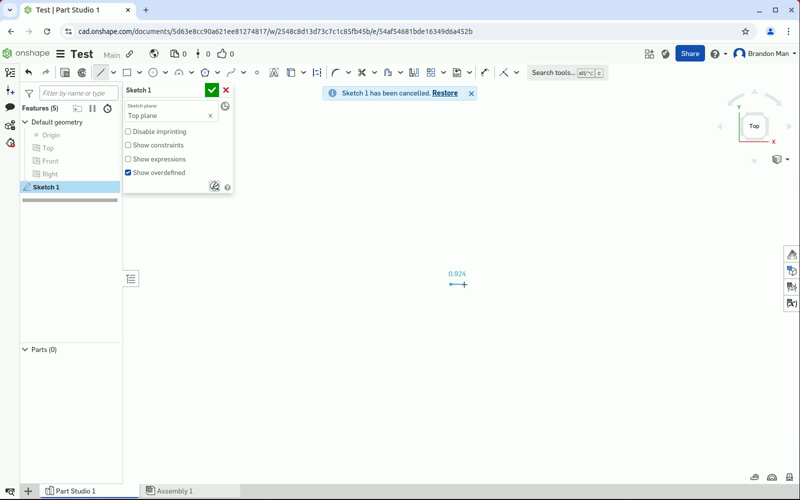
scroll(6)
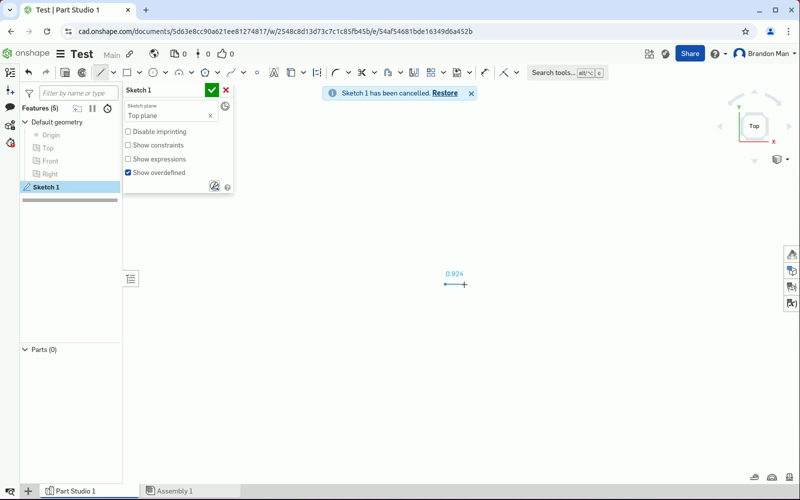
scroll(6)
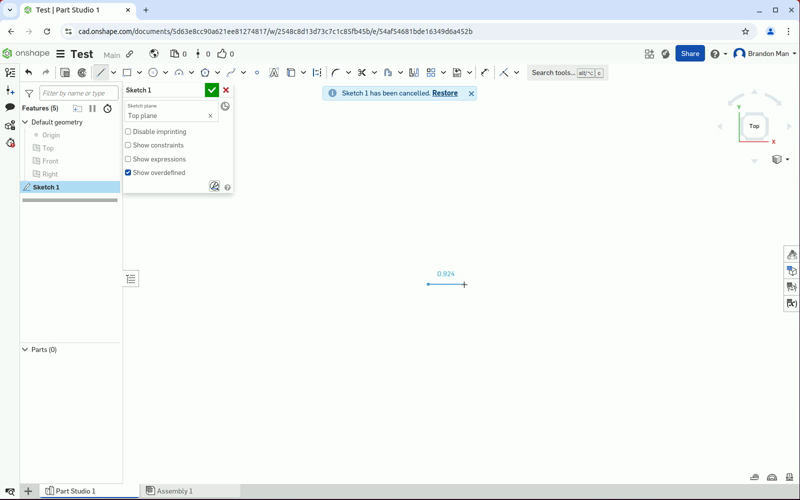
scroll(6)
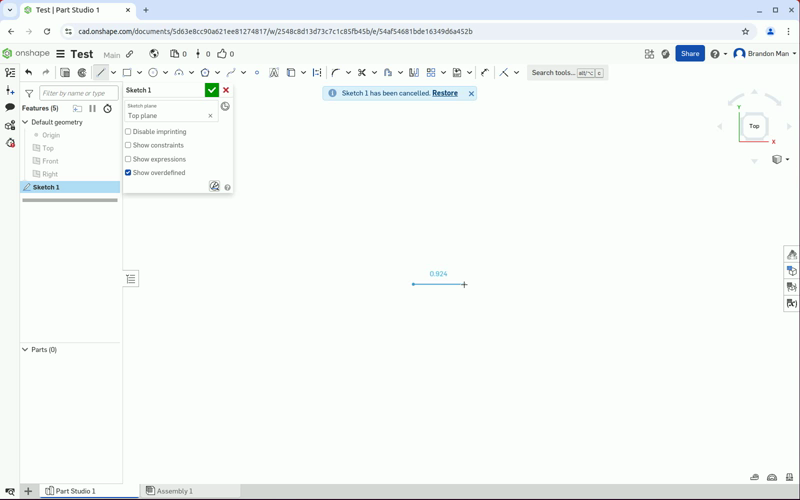
click(464, 284)
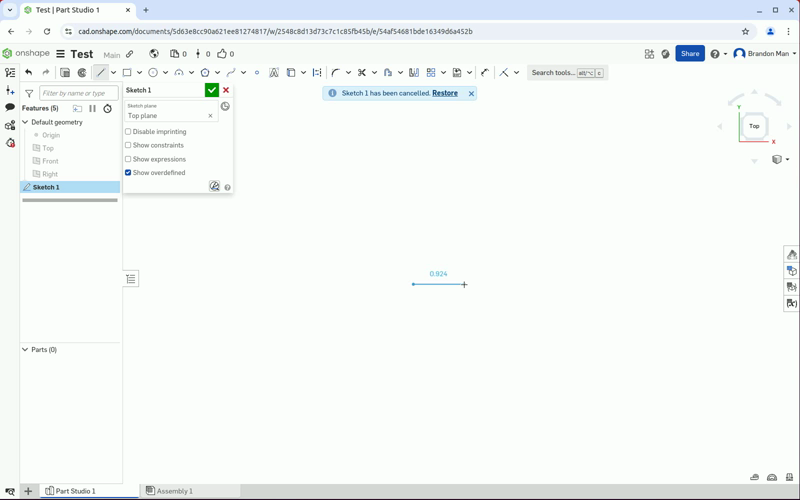
scroll(-6)
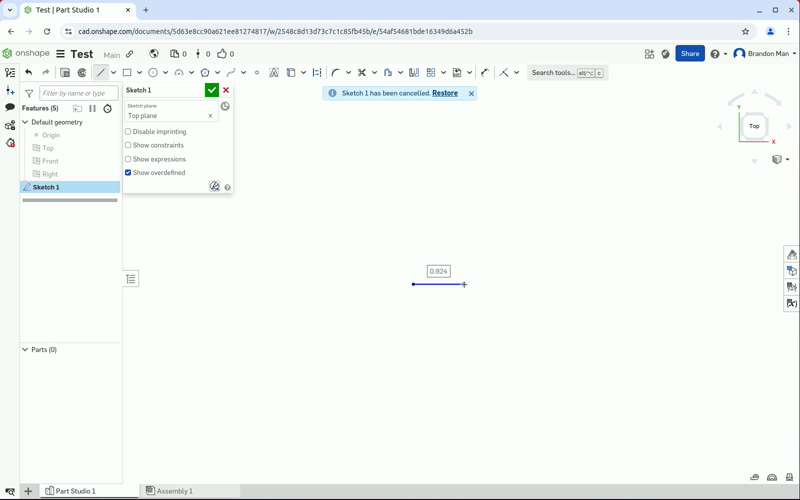
scroll(-6)
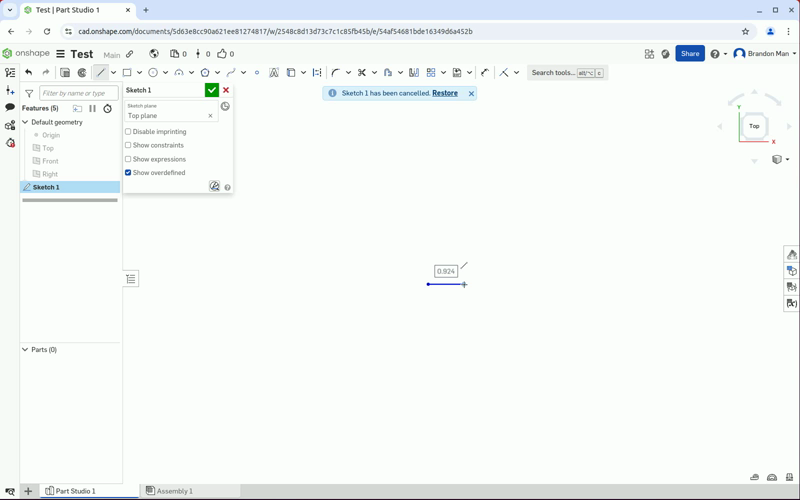
scroll(-6)
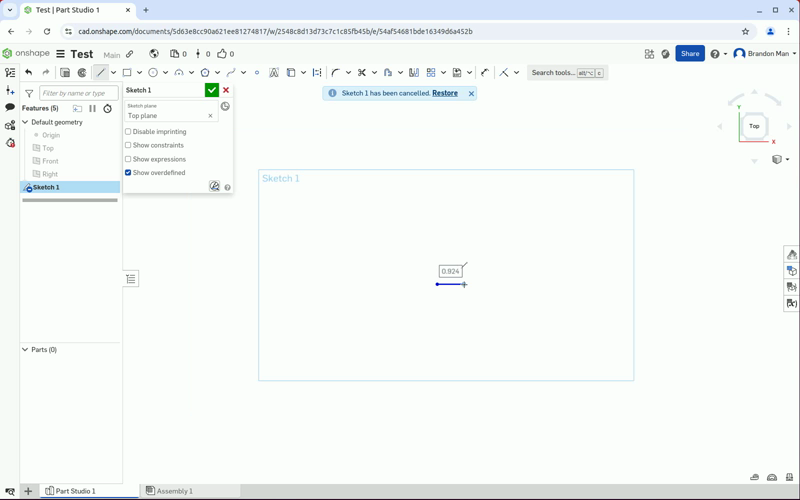
scroll(-6)
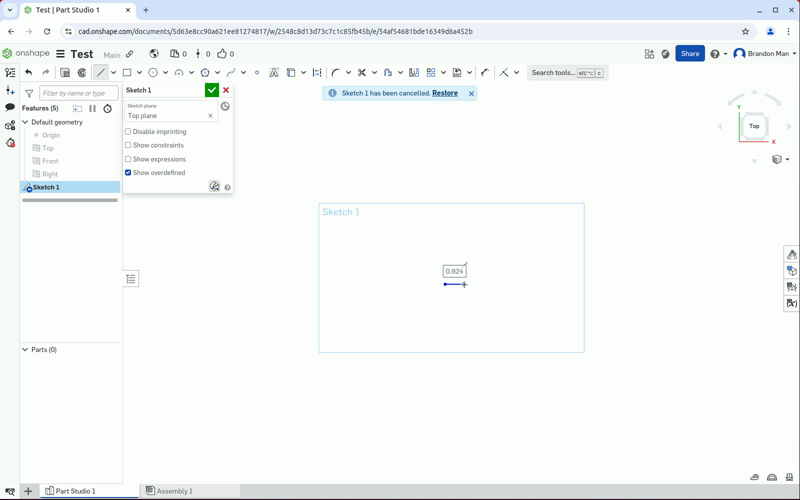
scroll(-6)
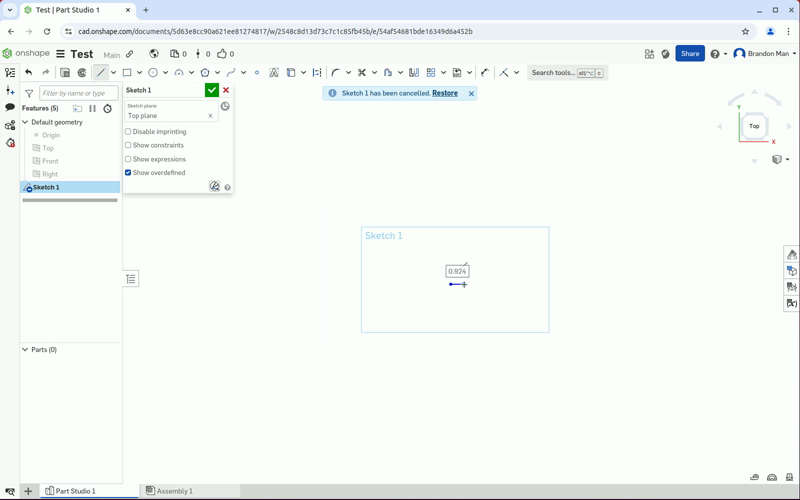
scroll(-6)
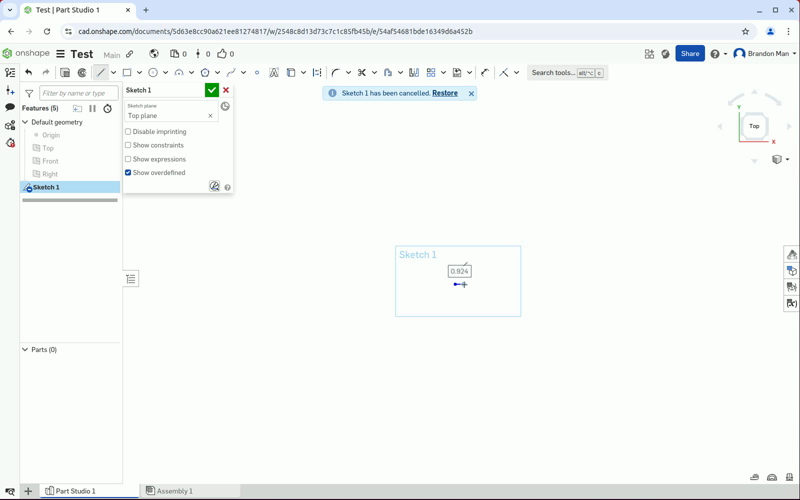
scroll(-6)
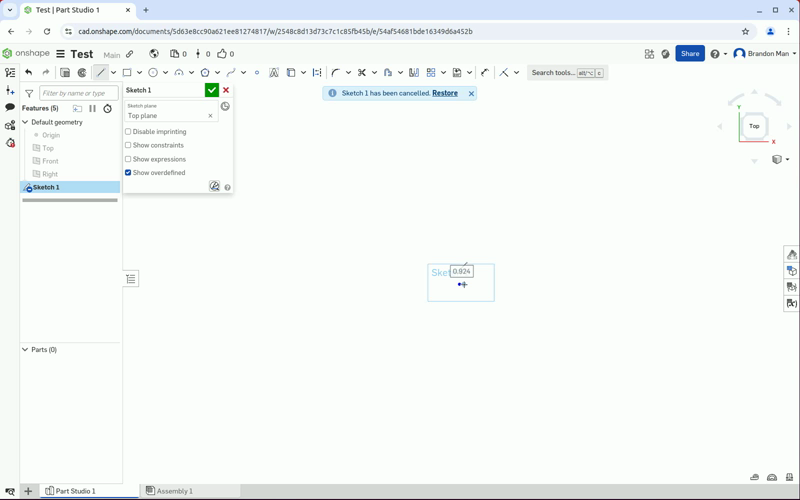
key_up(shift)
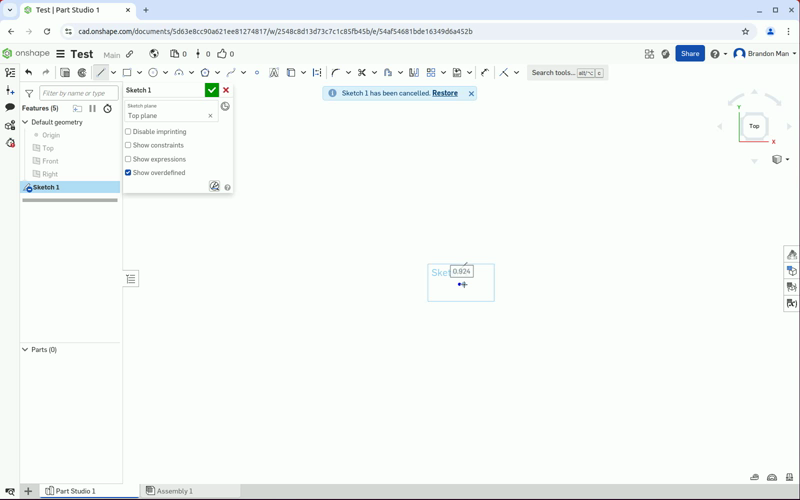
key_down(shift)
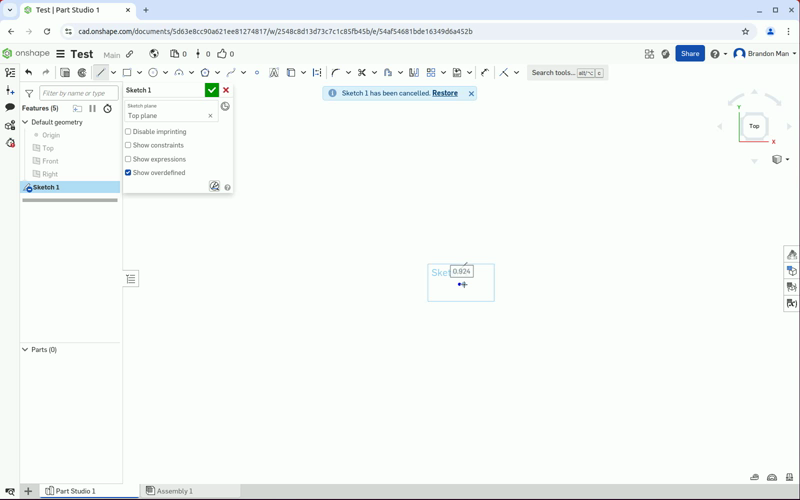
mouse_move(494, 284)
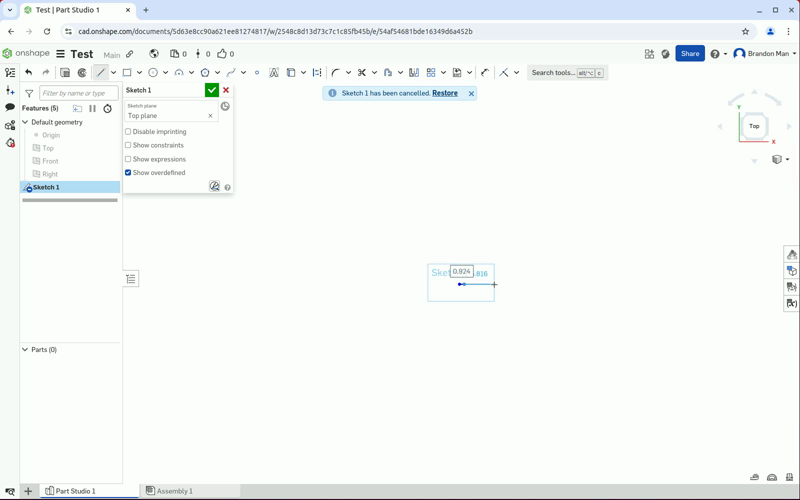
mouse_move(464, 279)
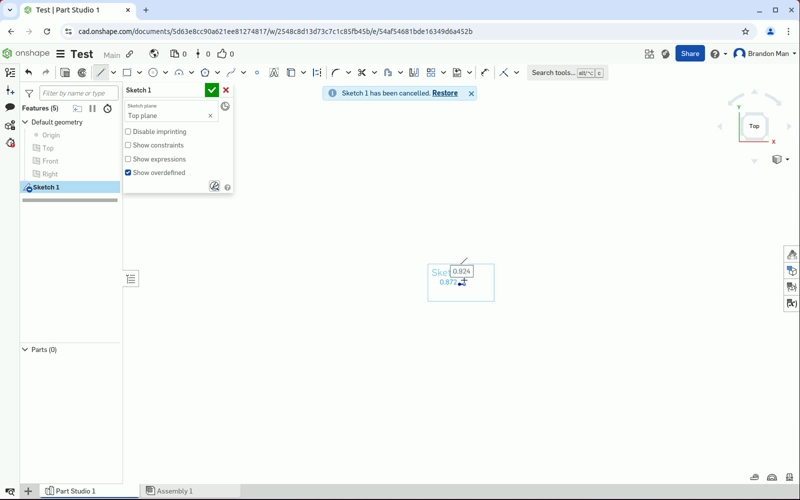
scroll(6)
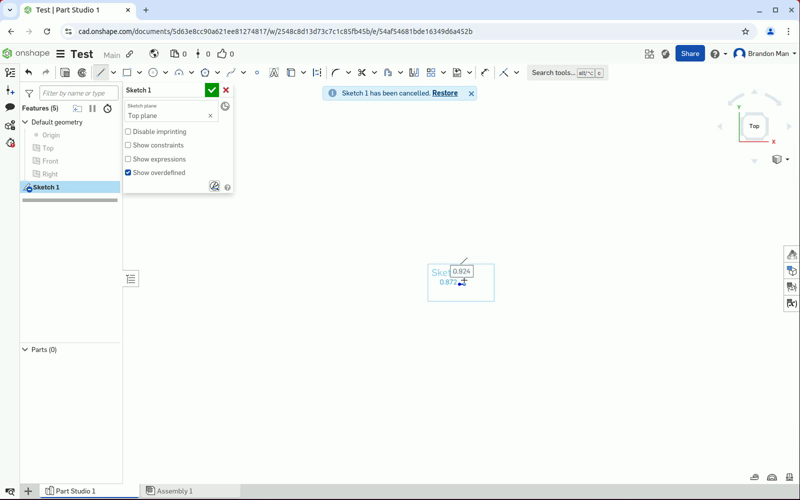
scroll(6)
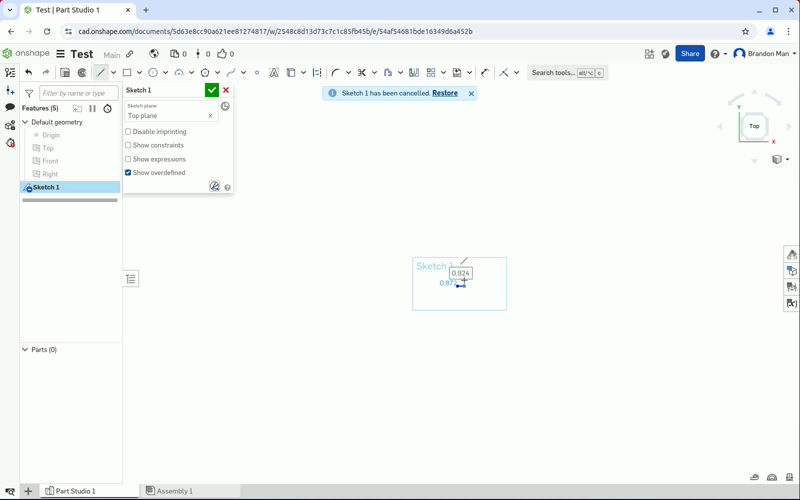
scroll(6)
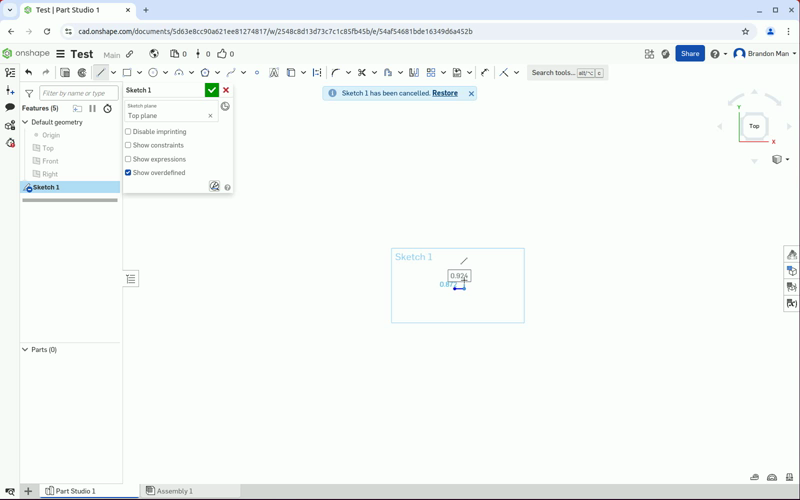
scroll(6)
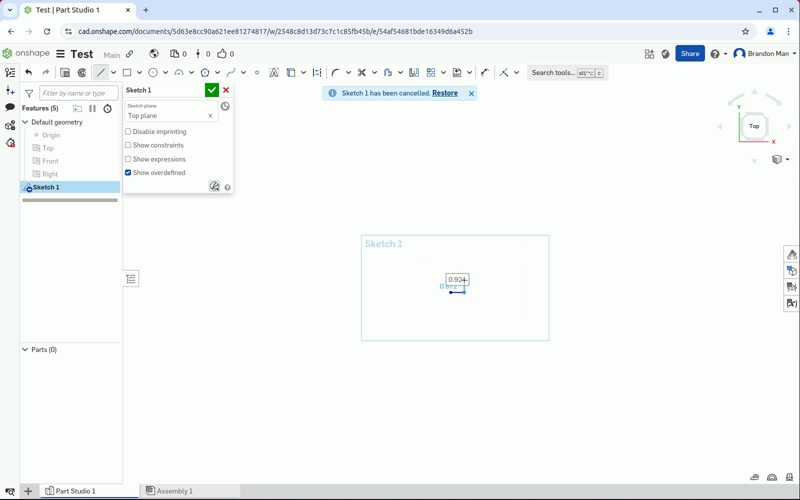
scroll(6)
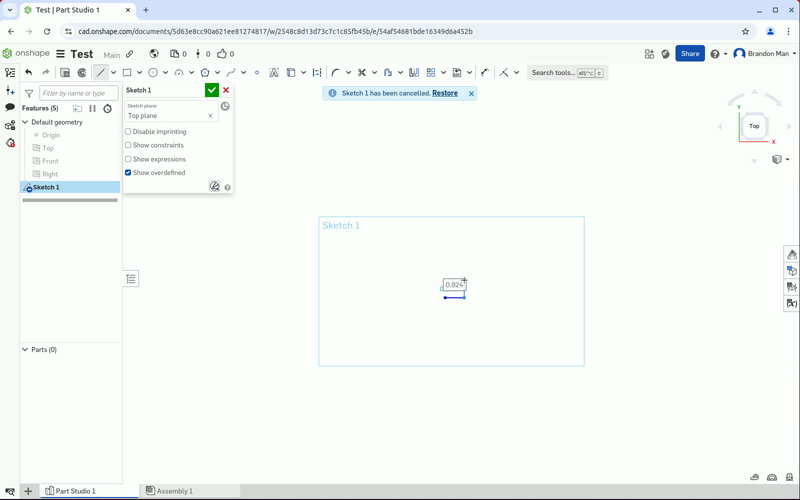
scroll(6)
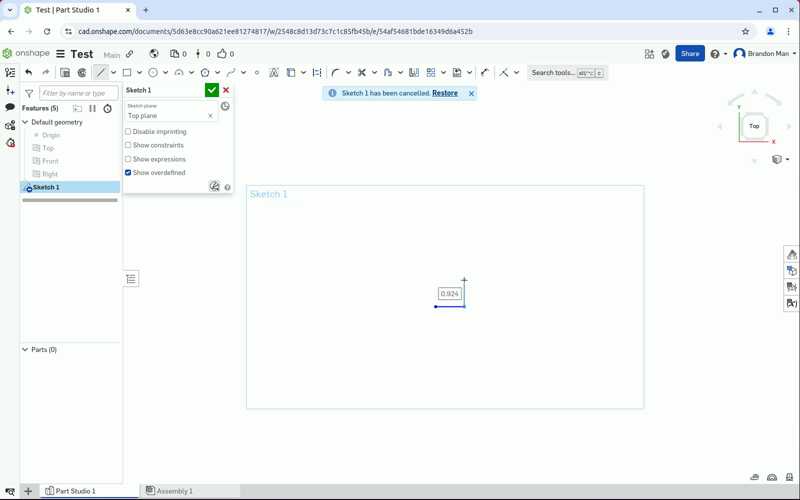
scroll(6)
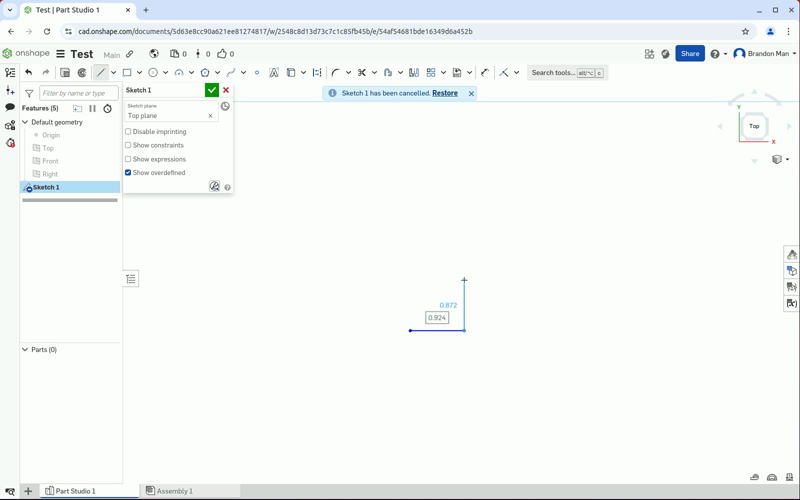
click(464, 279)
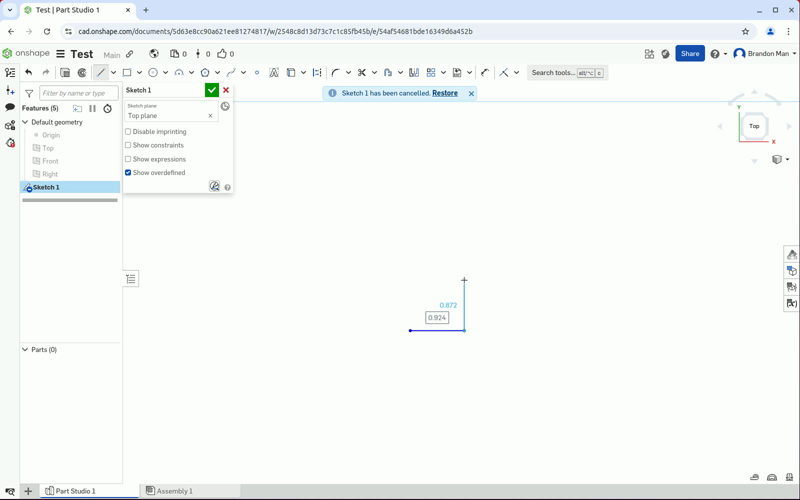
scroll(-6)
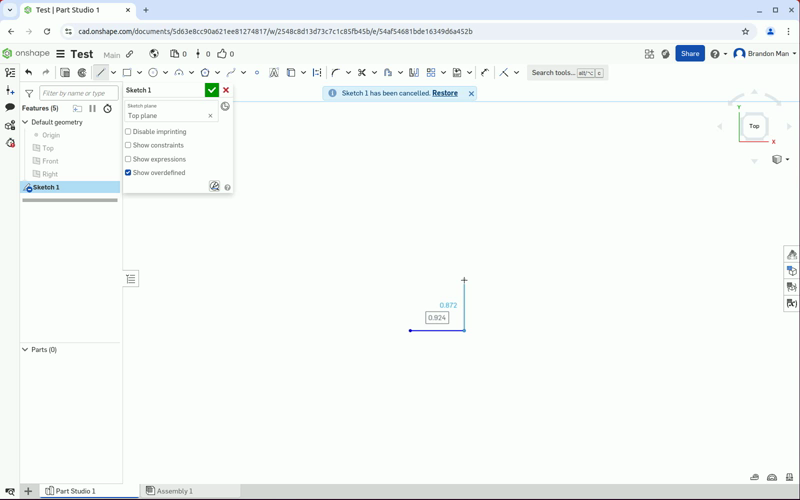
scroll(-6)
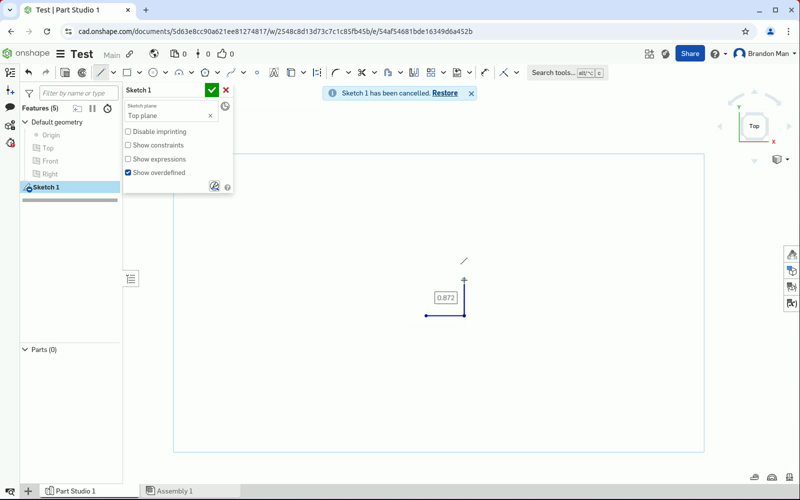
scroll(-6)
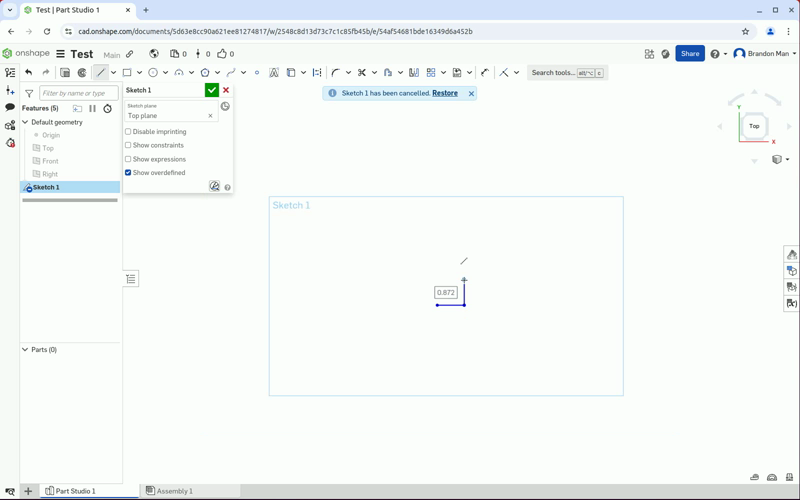
scroll(-6)
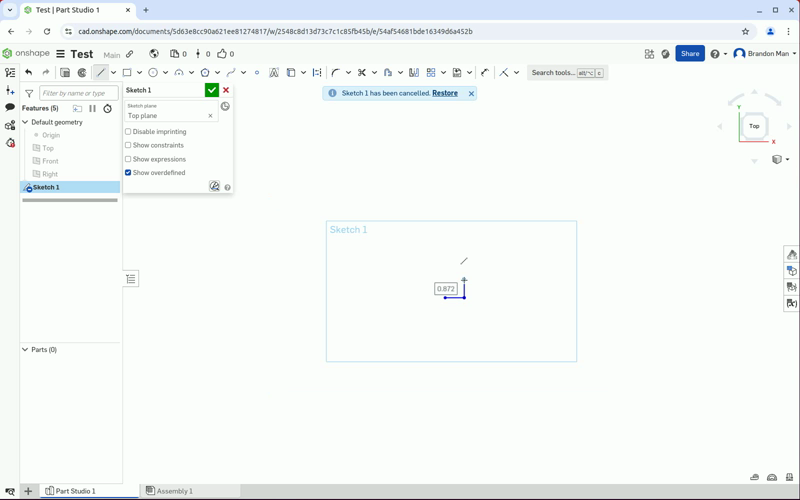
scroll(-6)
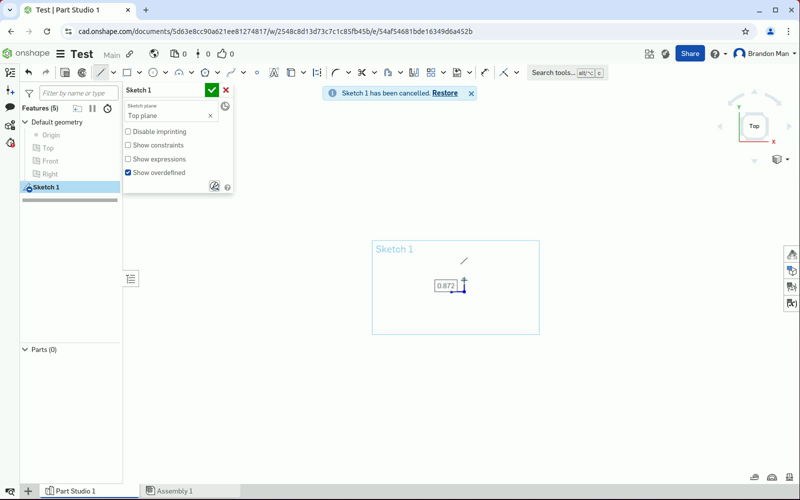
scroll(-6)
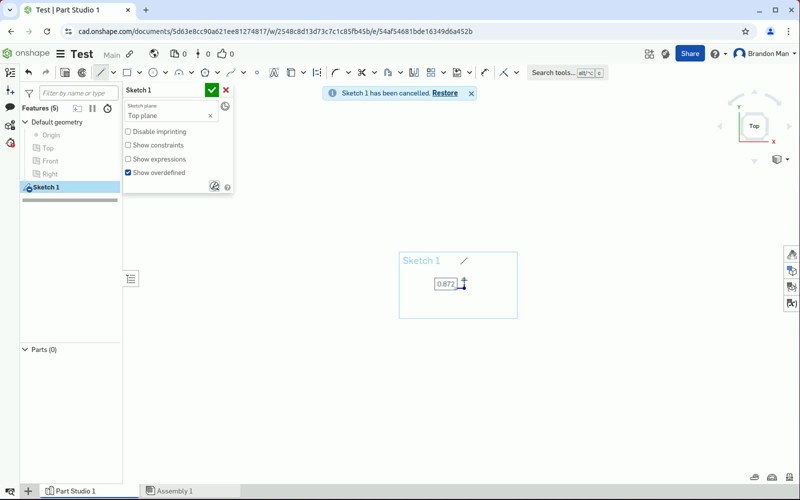
scroll(-6)
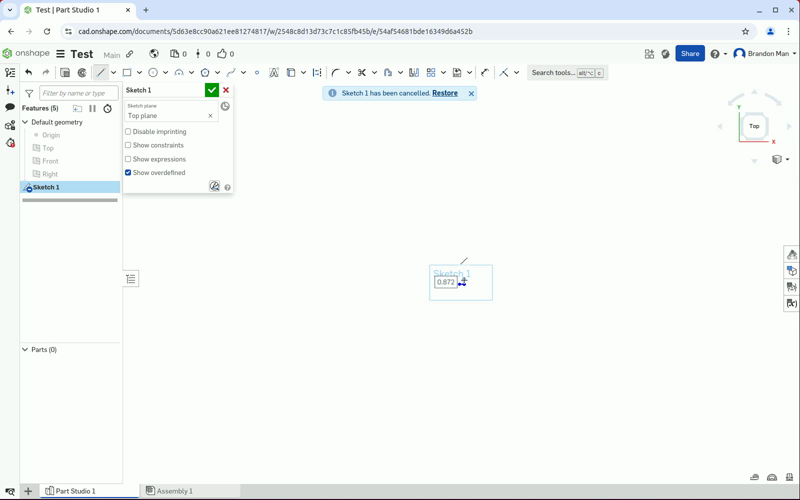
key_up(shift)
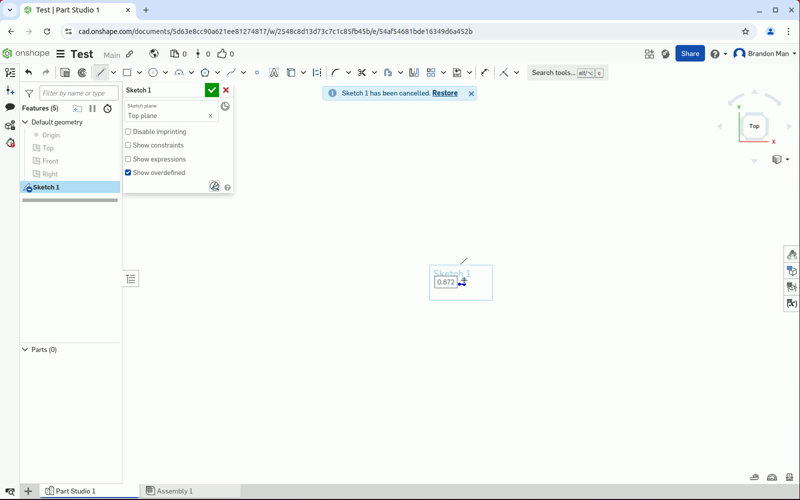
key_down(shift)
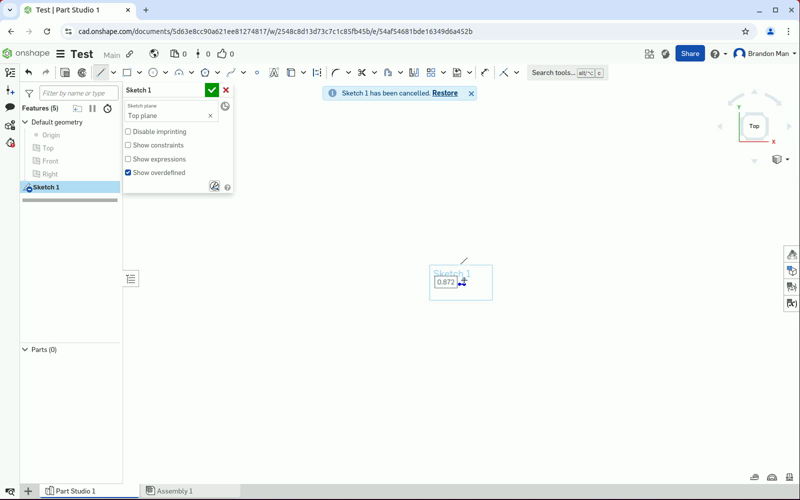
mouse_move(494, 279)
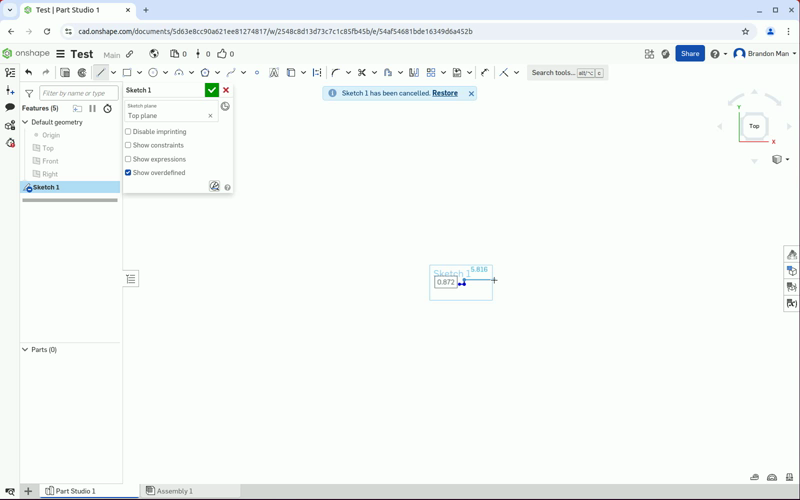
mouse_move(459, 279)
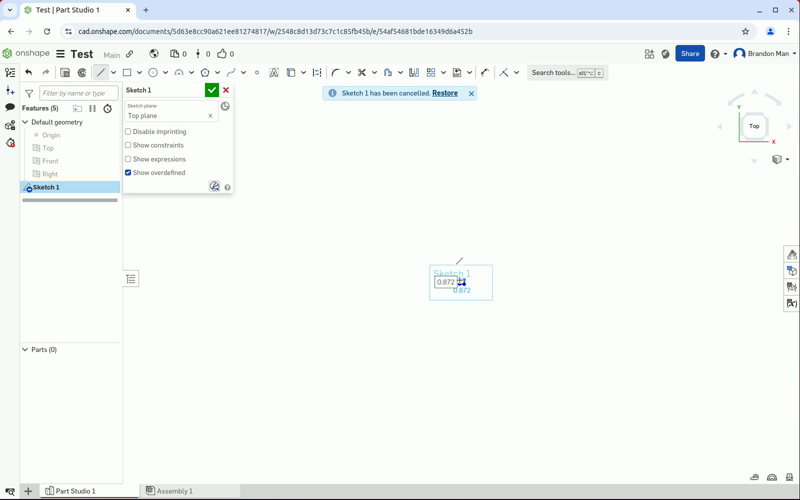
scroll(6)
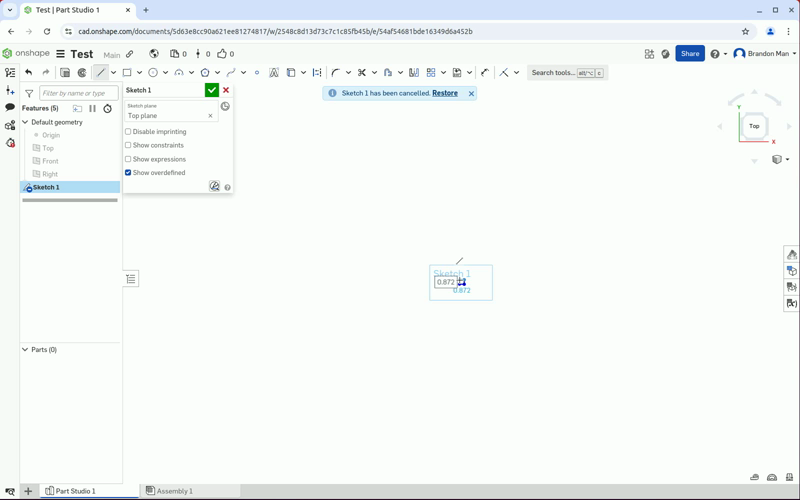
scroll(6)
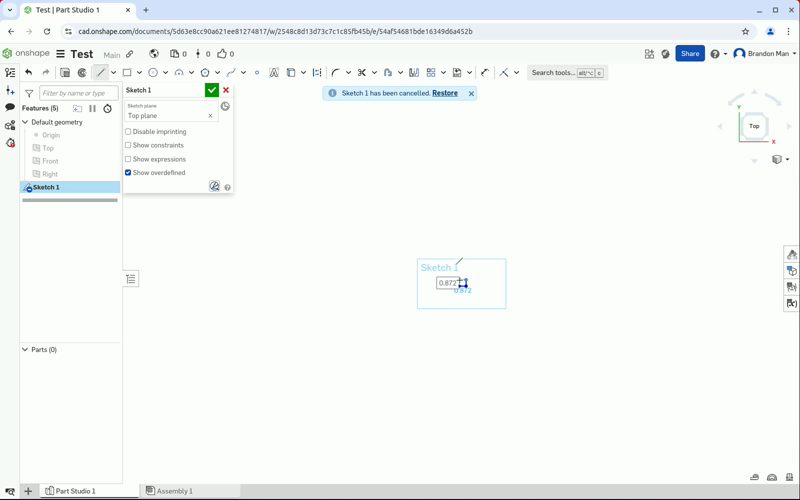
scroll(6)
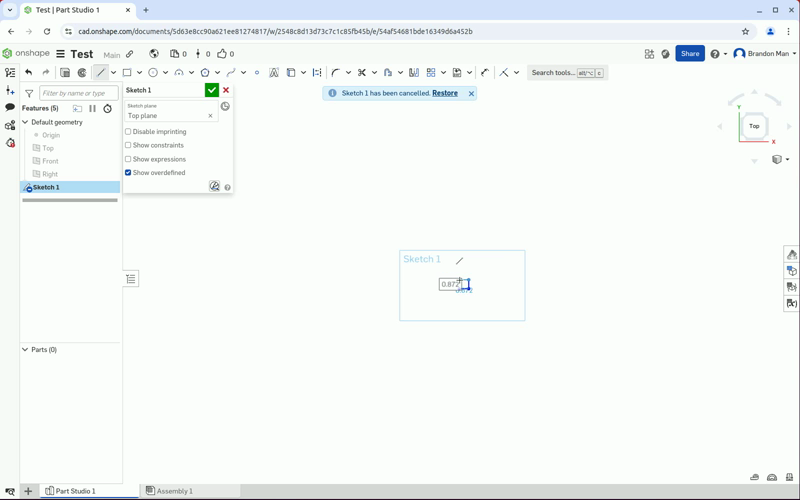
scroll(6)
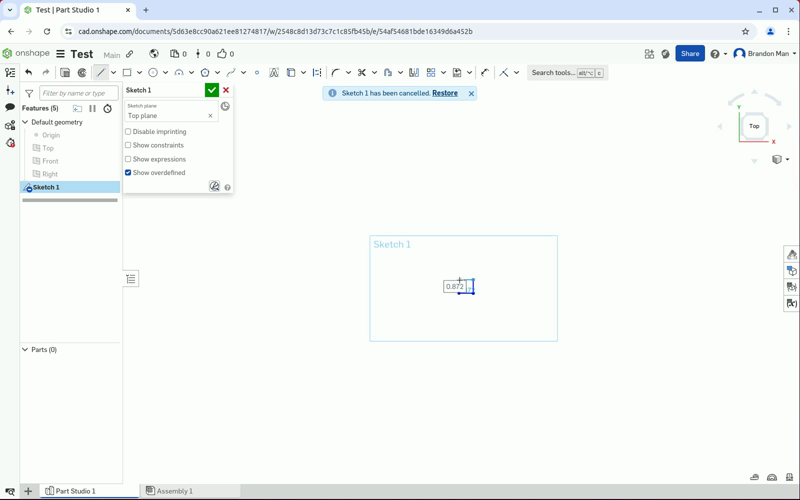
scroll(6)
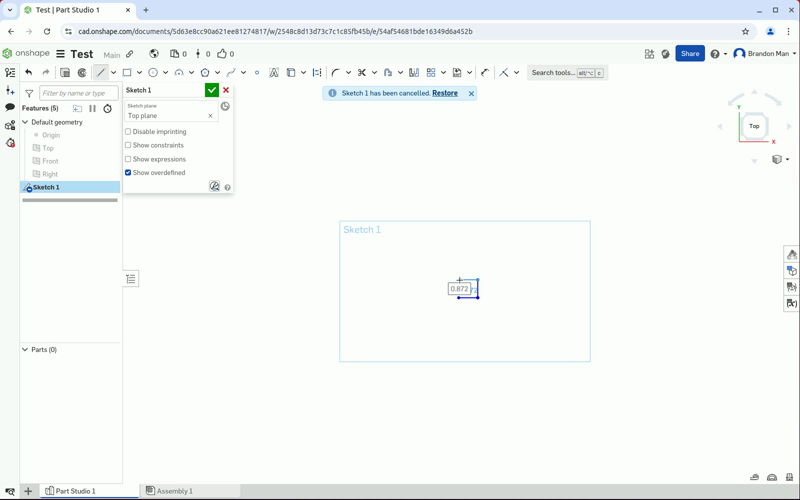
scroll(6)
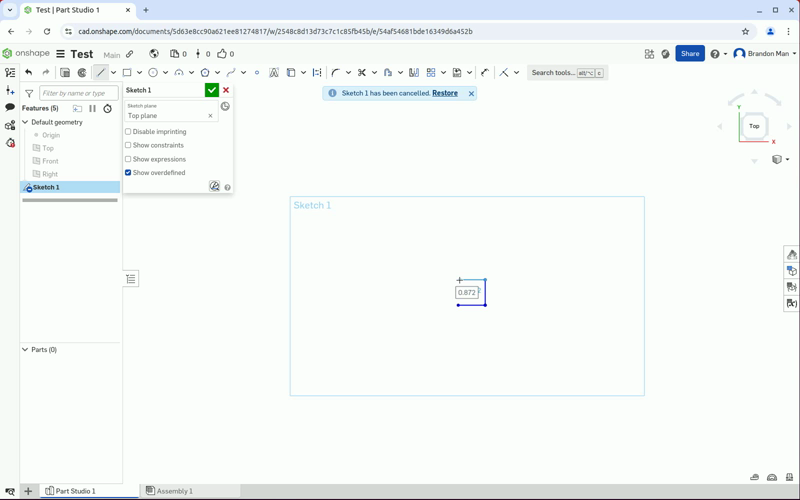
scroll(6)
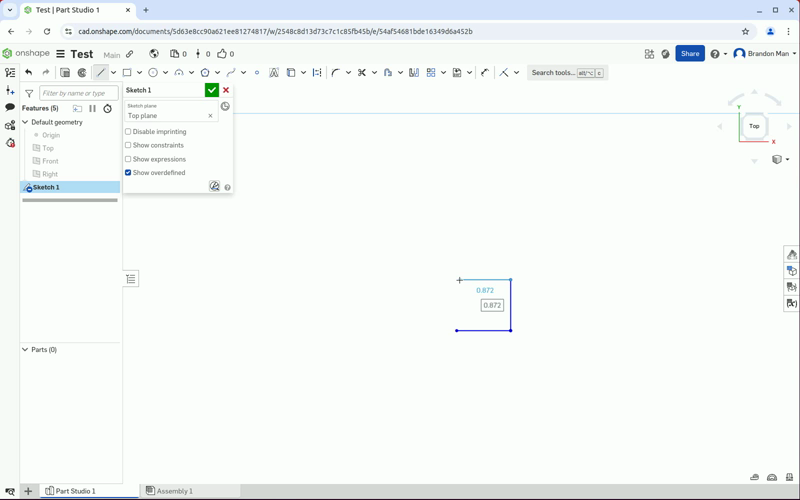
click(459, 279)
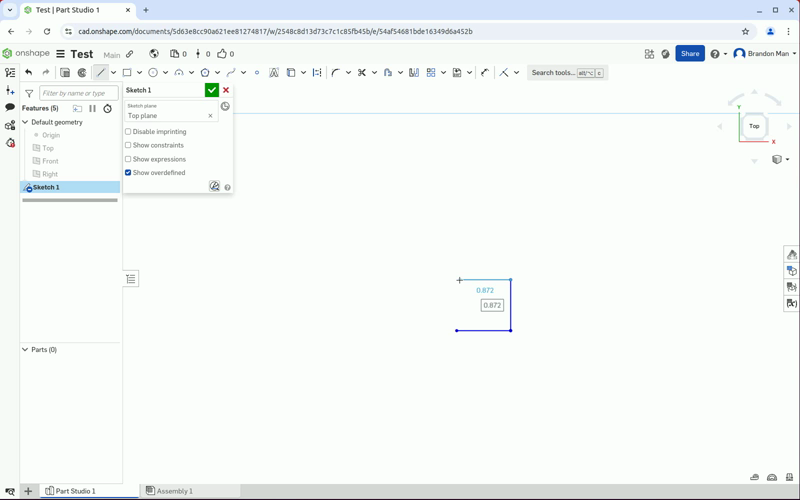
scroll(-6)
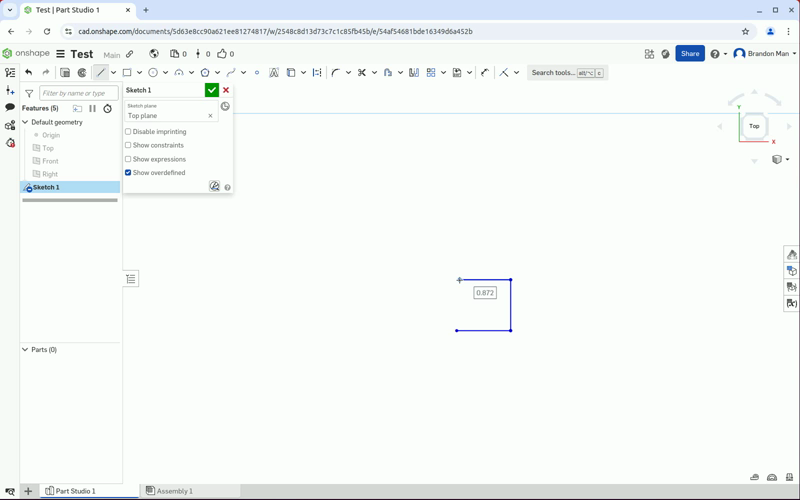
scroll(-6)
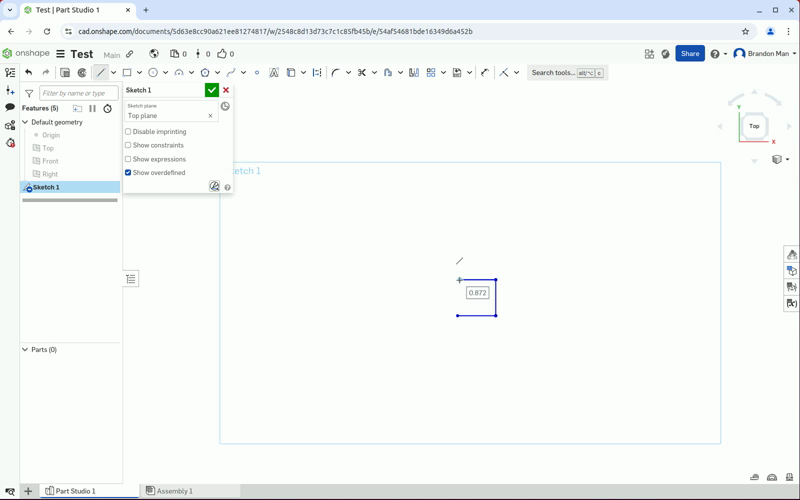
scroll(-6)
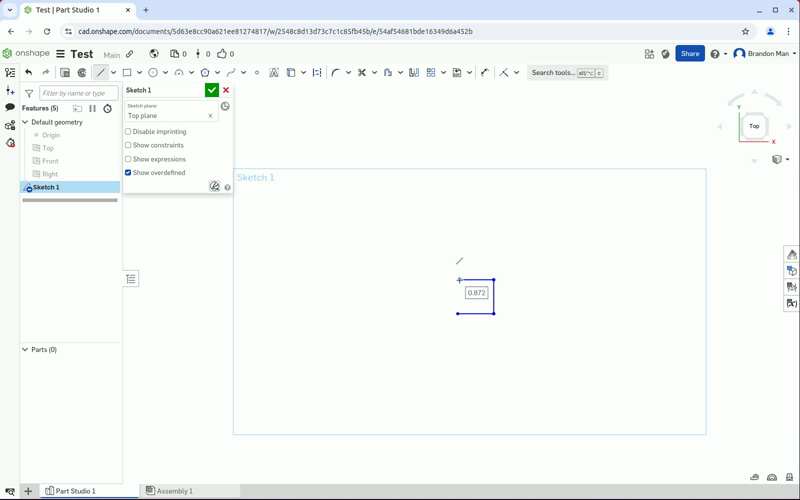
scroll(-6)
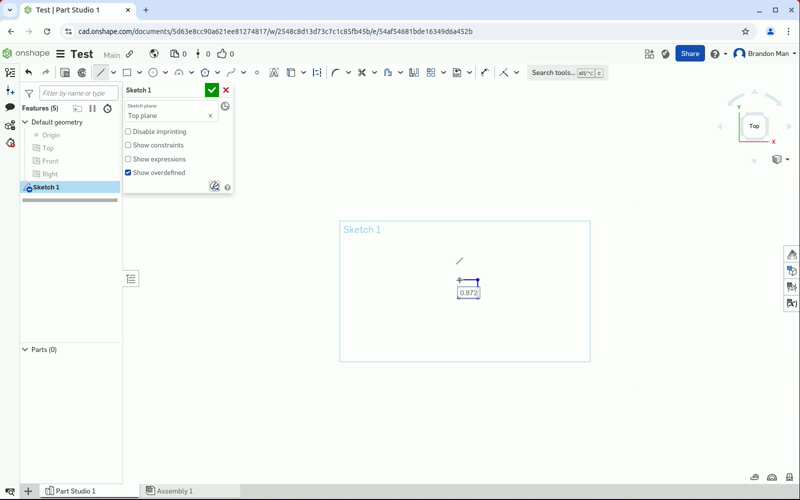
scroll(-6)
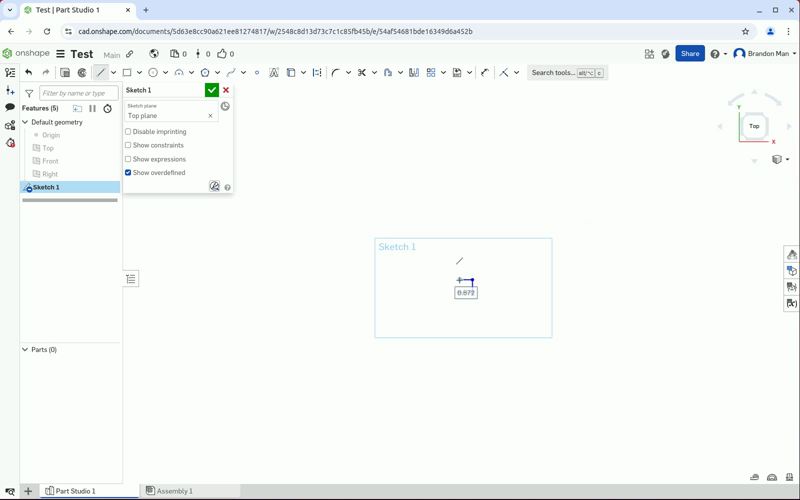
scroll(-6)
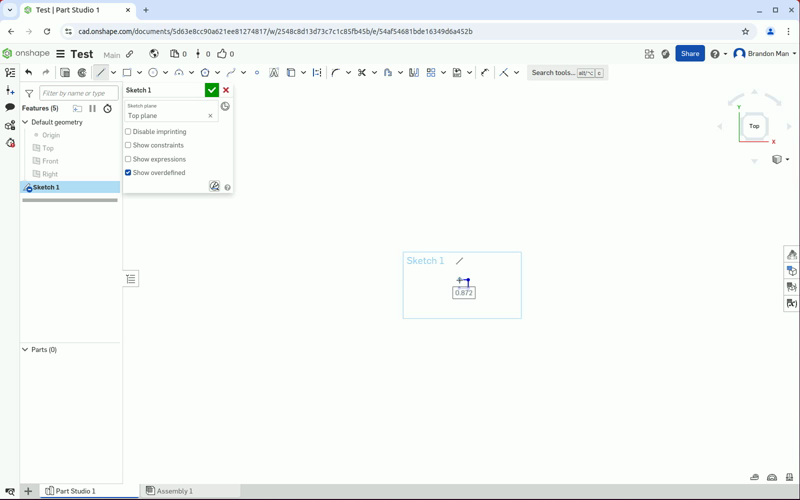
scroll(-6)
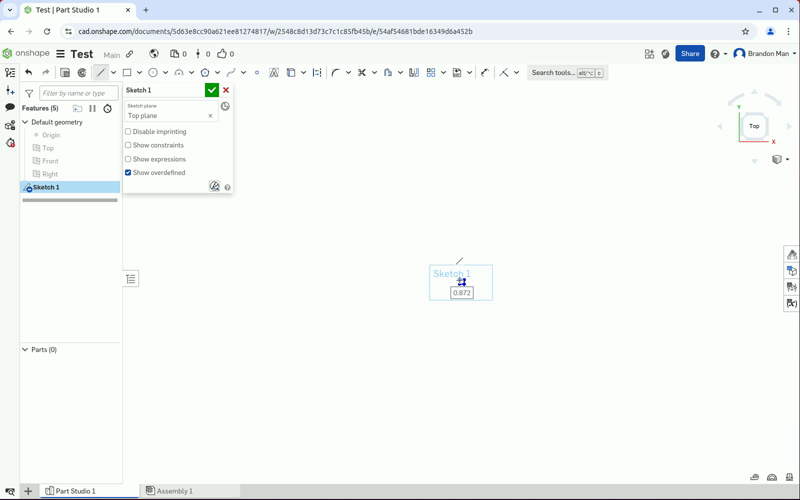
key_up(shift)
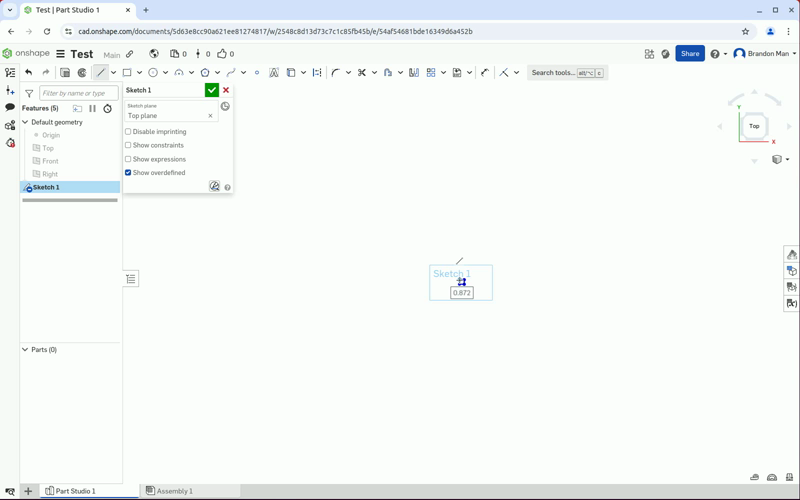
mouse_move(489, 279)
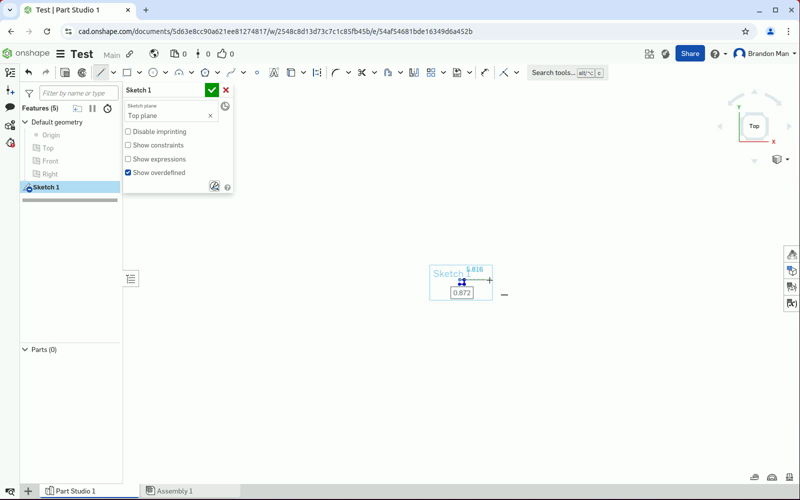
key_down(shift)
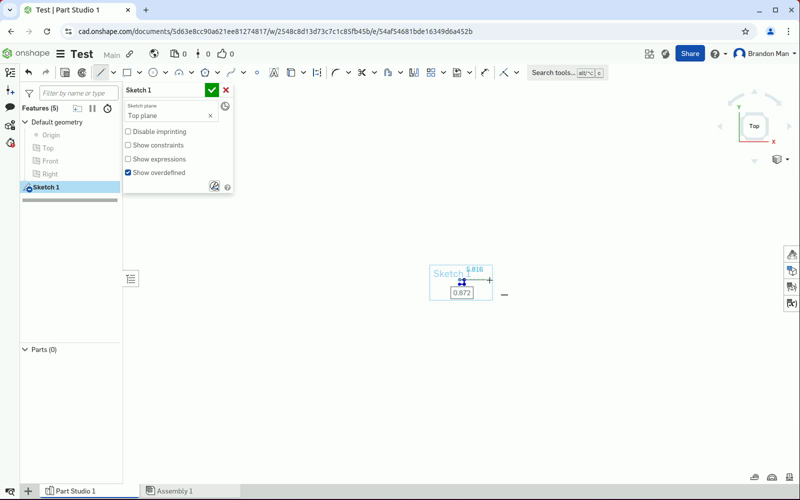
mouse_move(459, 284)
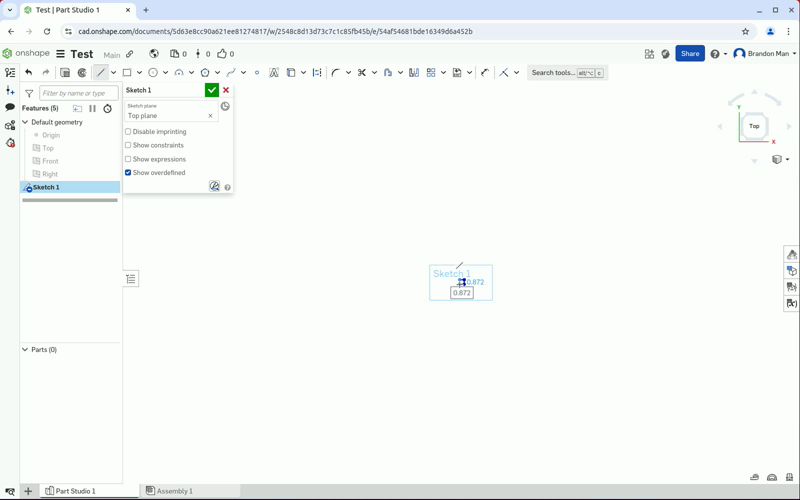
scroll(6)
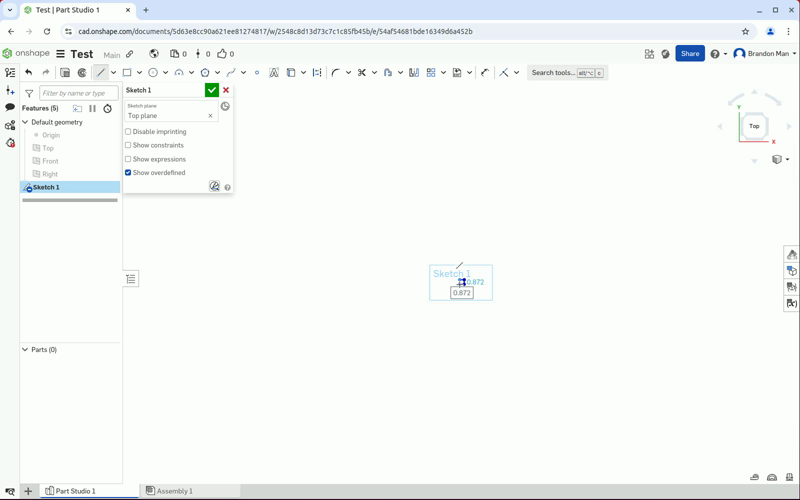
scroll(6)
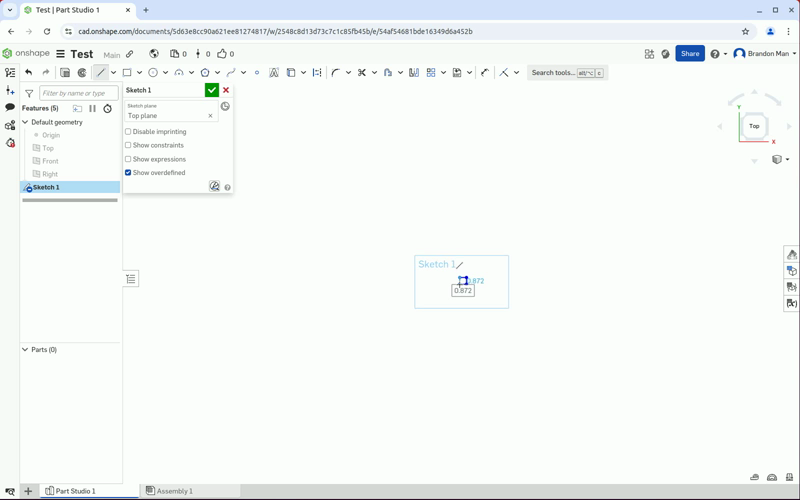
scroll(6)
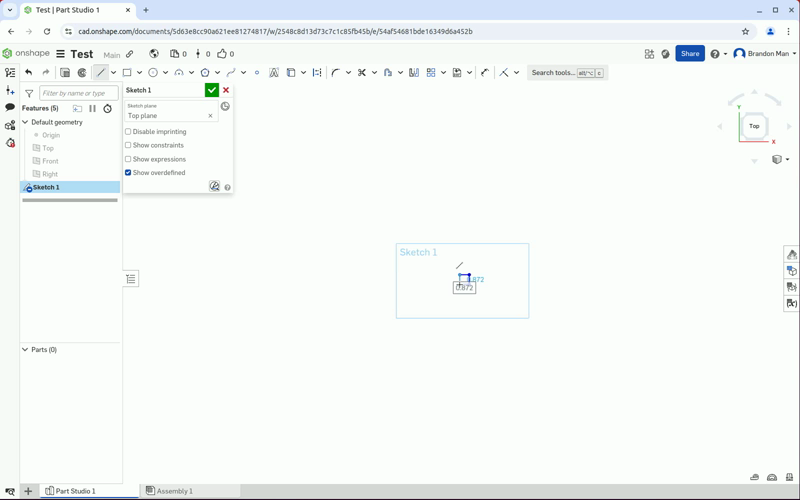
scroll(6)
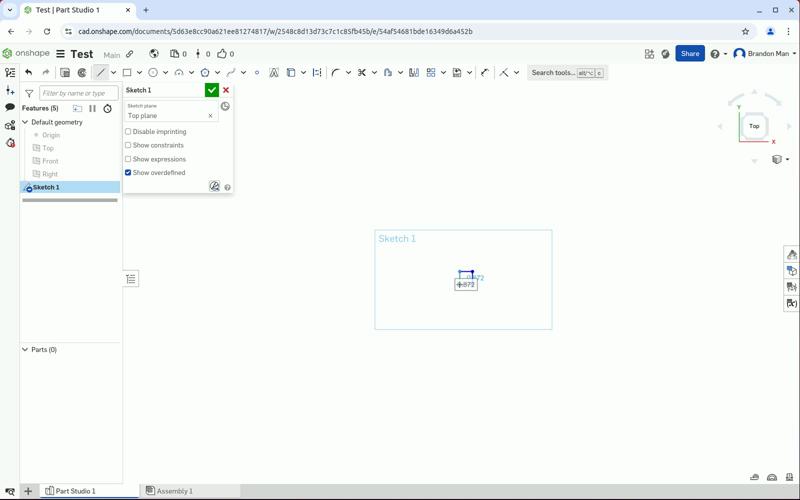
scroll(6)
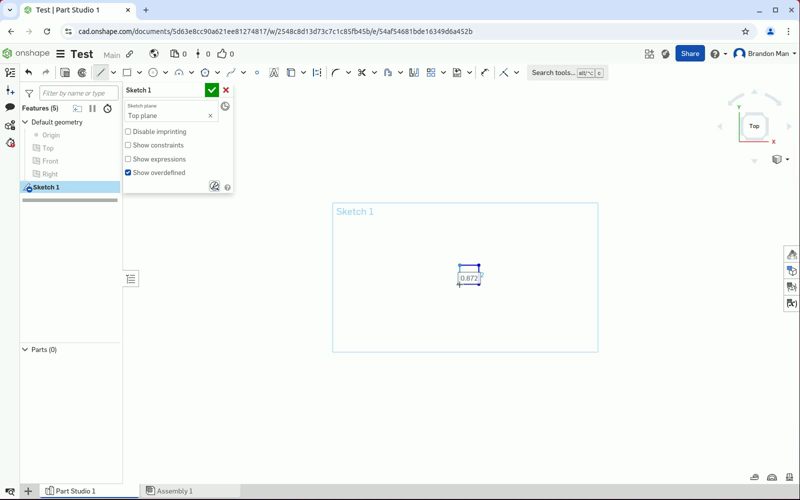
scroll(6)
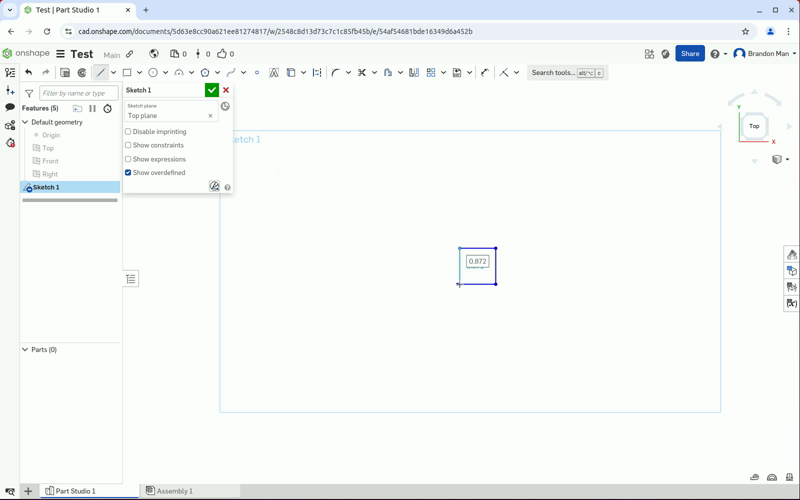
scroll(6)
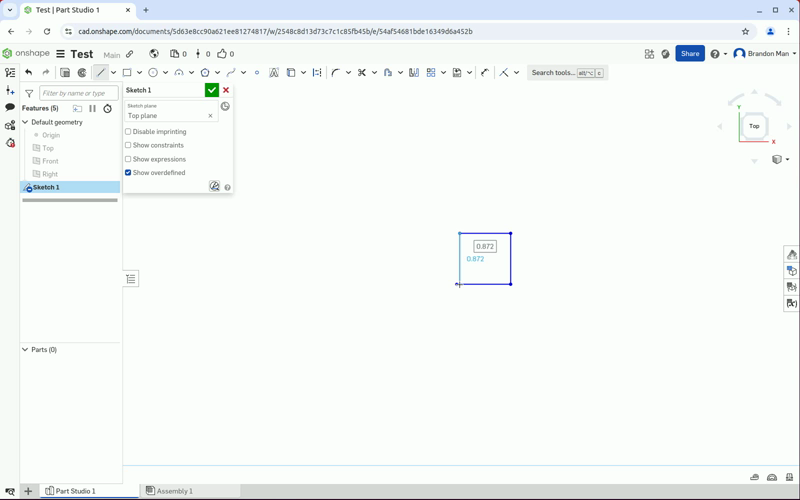
key_up(shift)
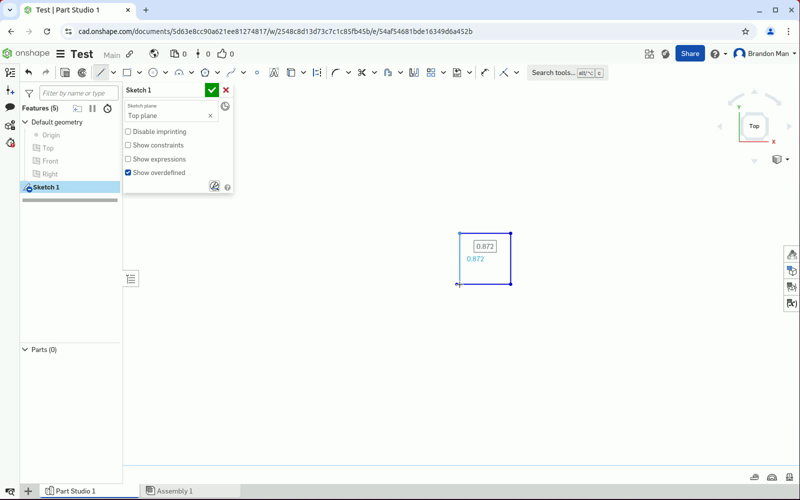
click(459, 284)
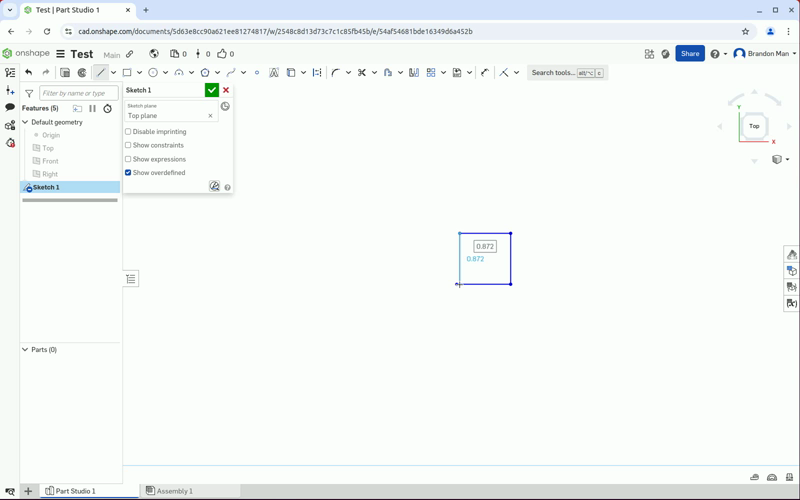
scroll(-6)
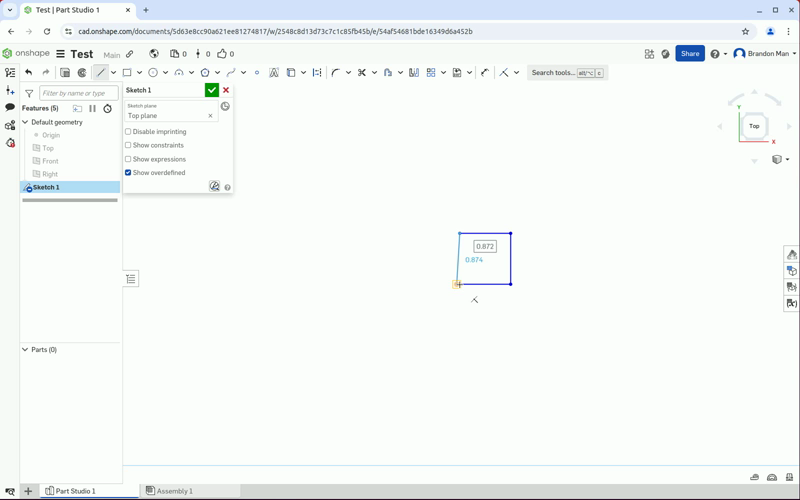
scroll(-6)
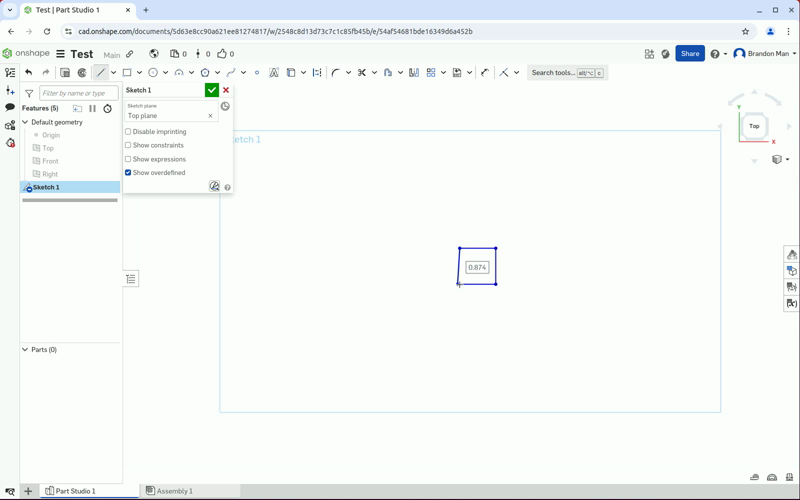
scroll(-6)
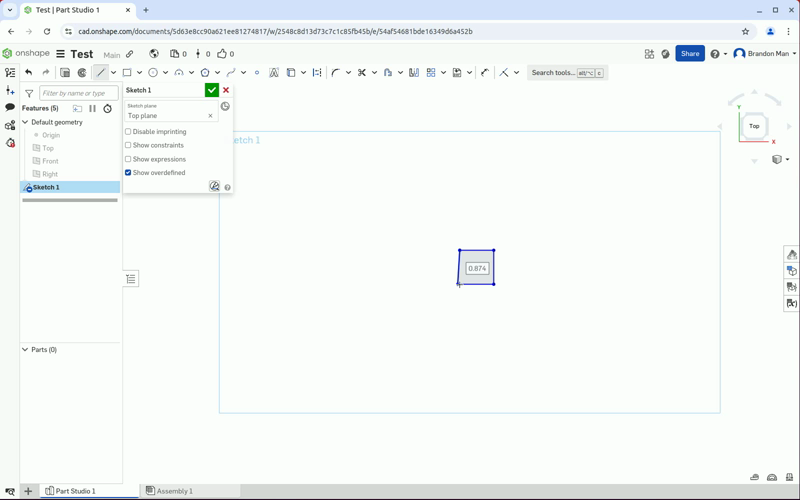
scroll(-6)
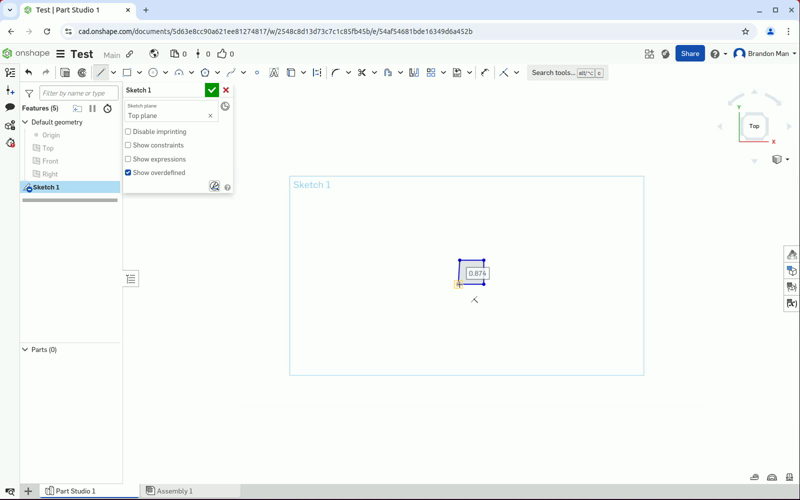
scroll(-6)
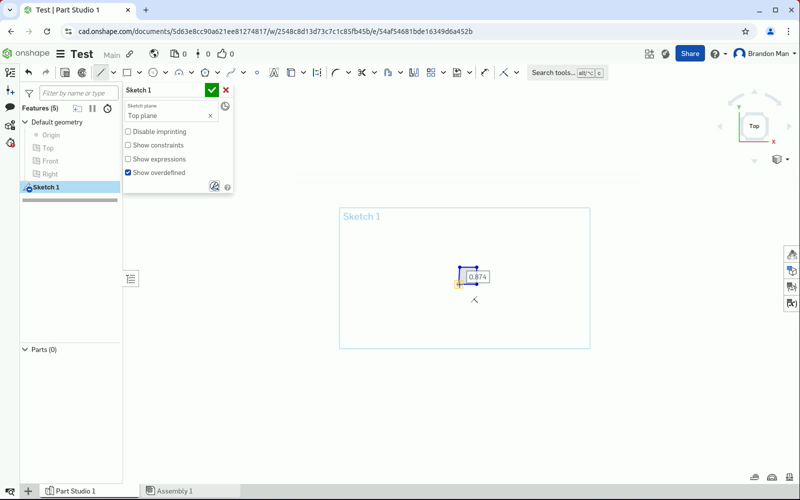
scroll(-6)
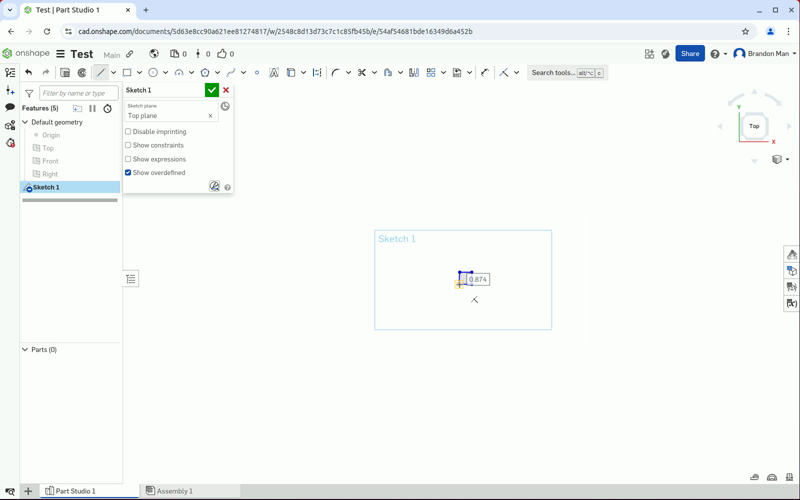
scroll(-6)
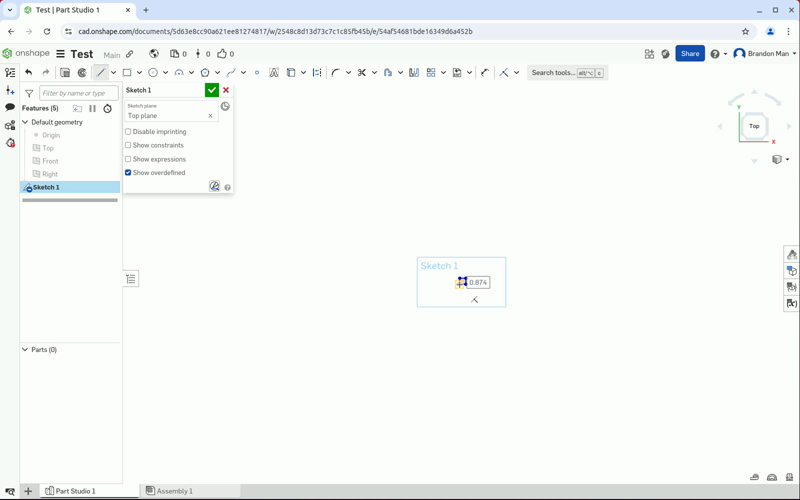
key(esc)
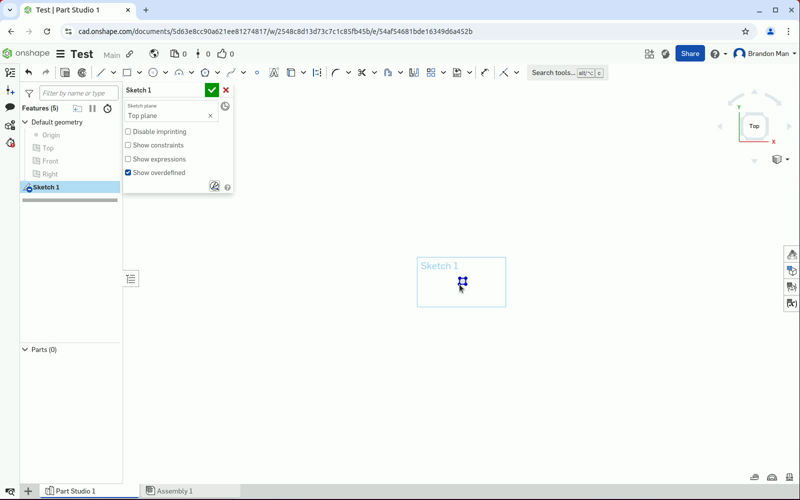
mouse_move(463, 282)
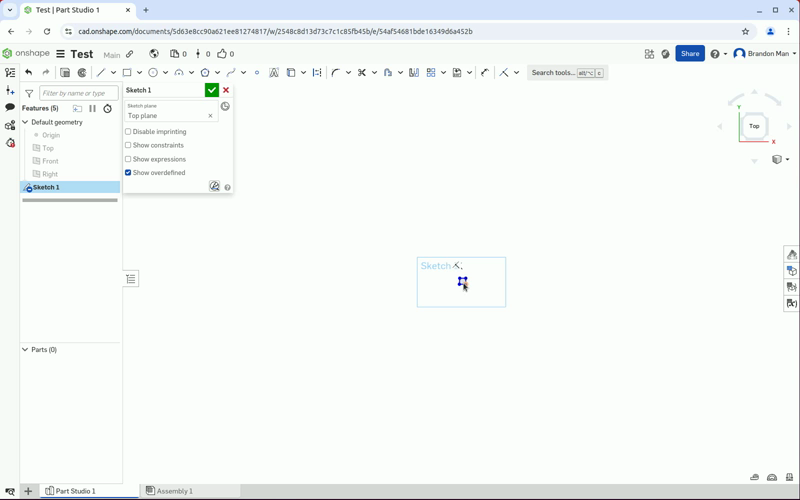
scroll(6)
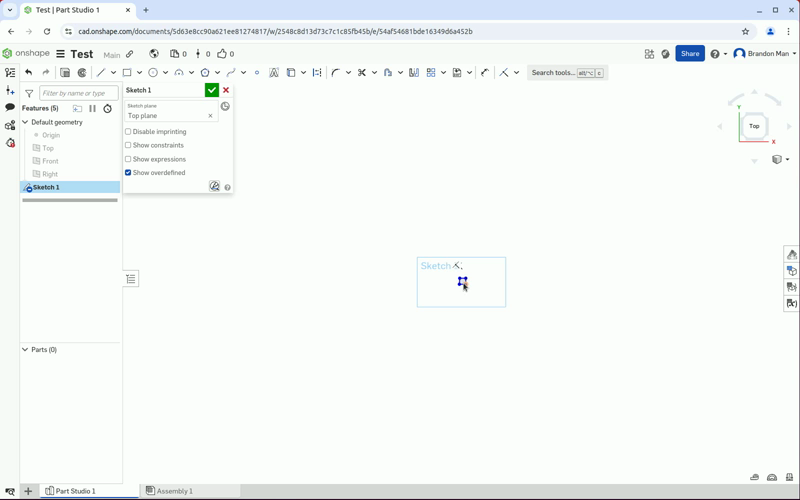
scroll(6)
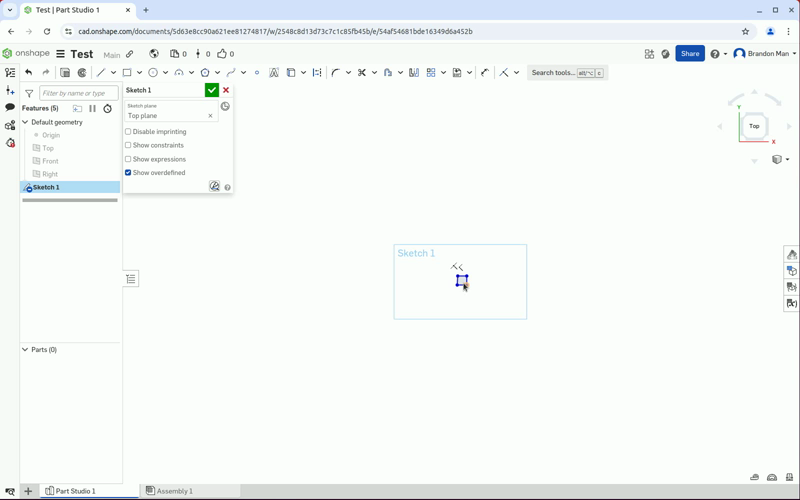
scroll(6)
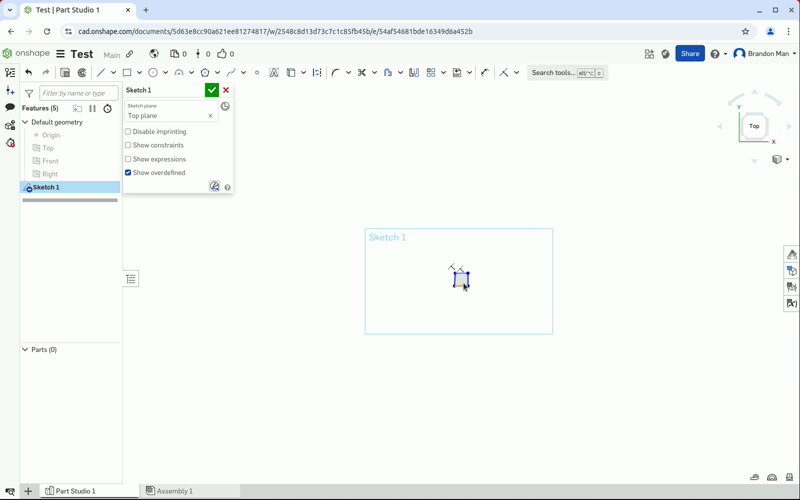
scroll(6)
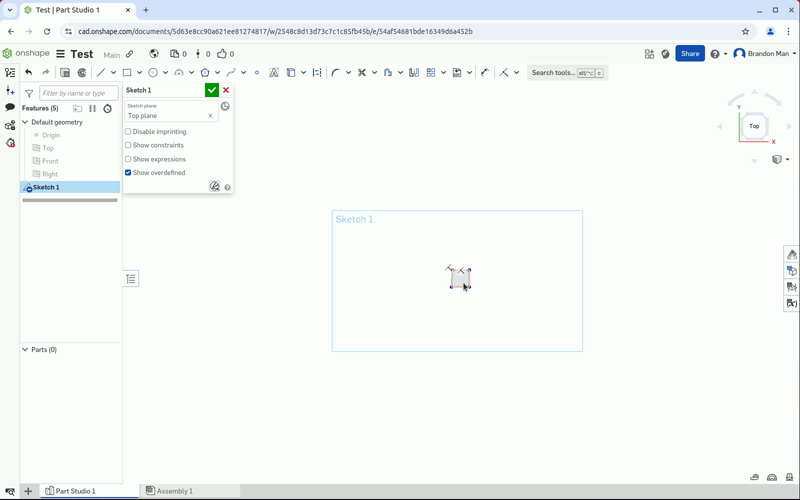
scroll(6)
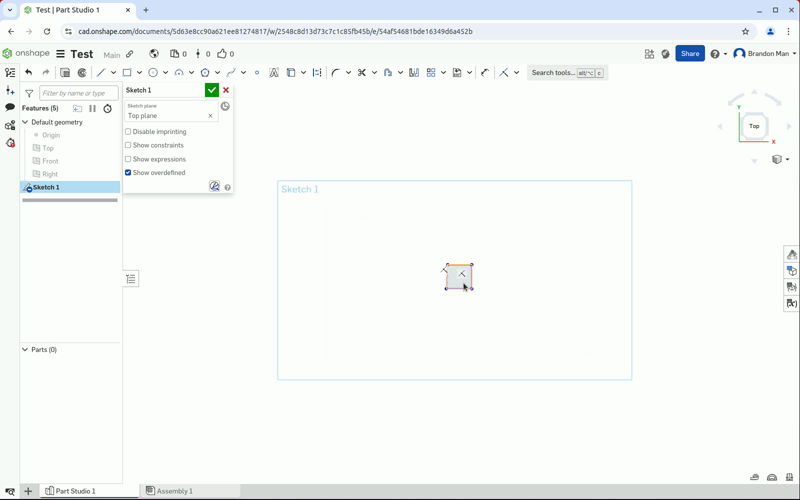
scroll(6)
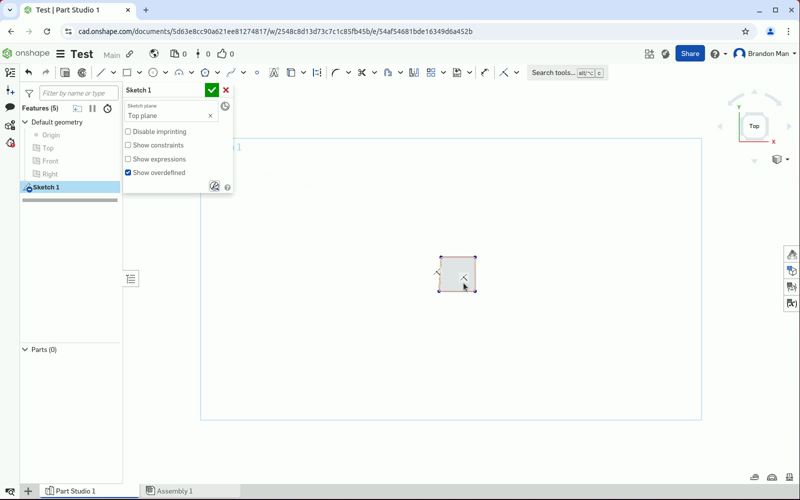
scroll(6)
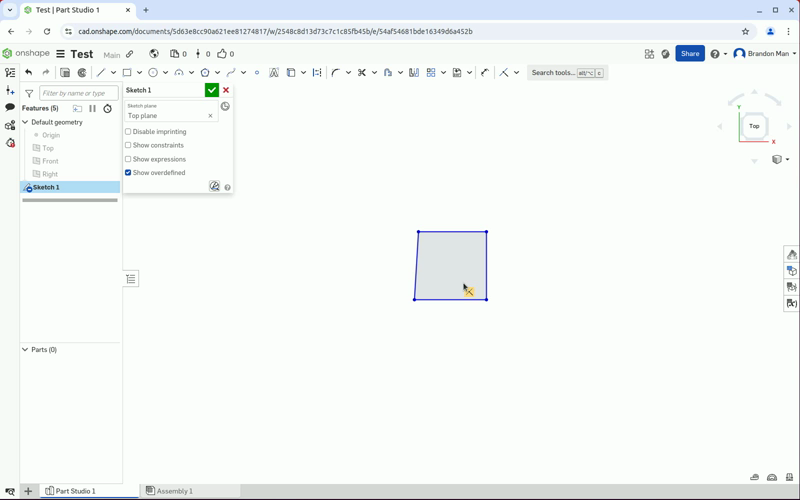
click(463, 282)
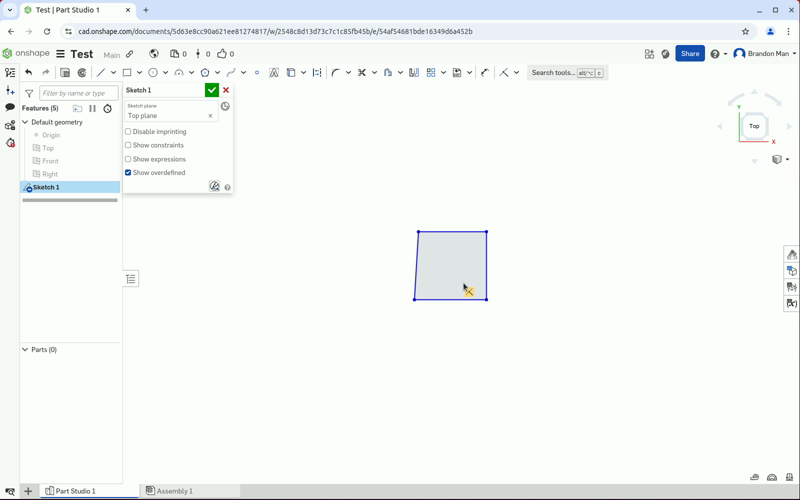
scroll(-6)
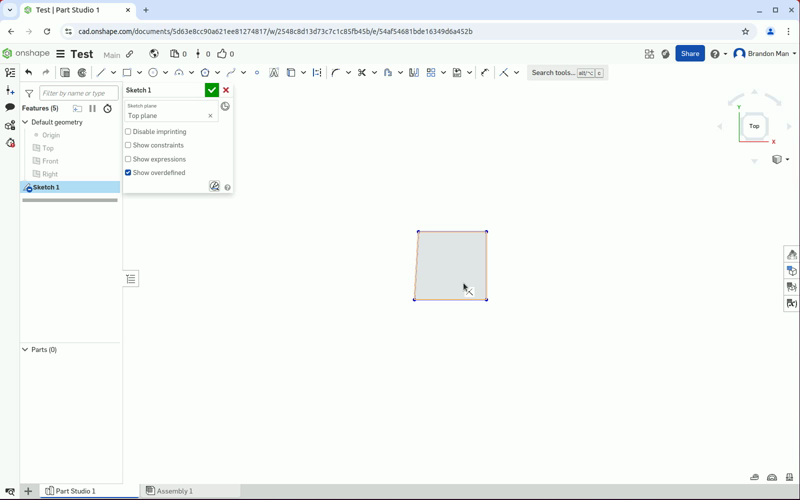
scroll(-6)
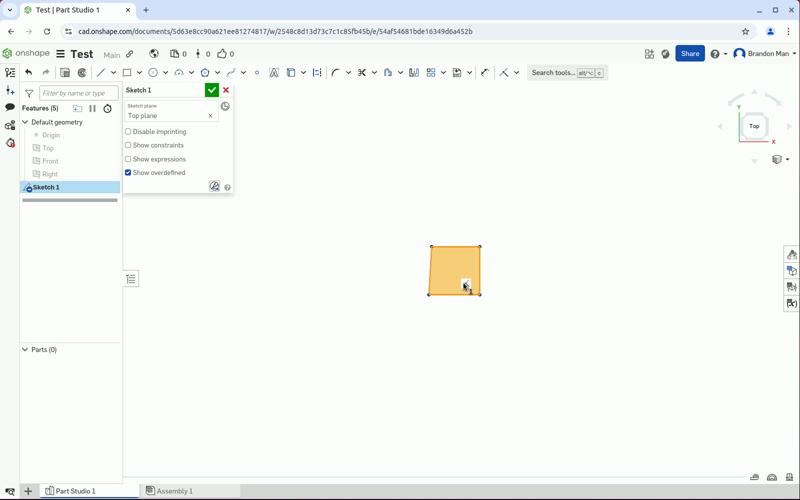
scroll(-6)
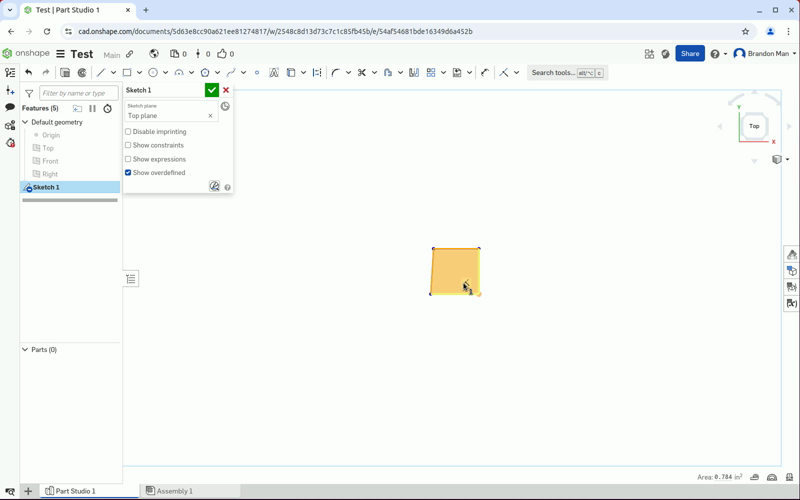
scroll(-6)
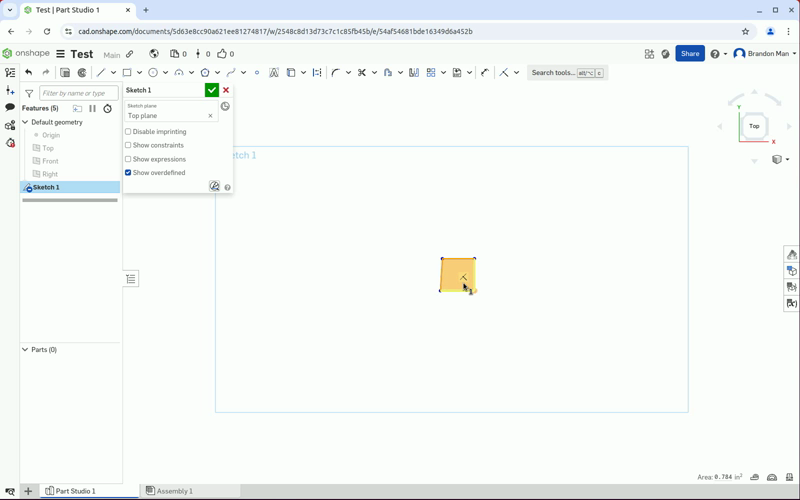
scroll(-6)
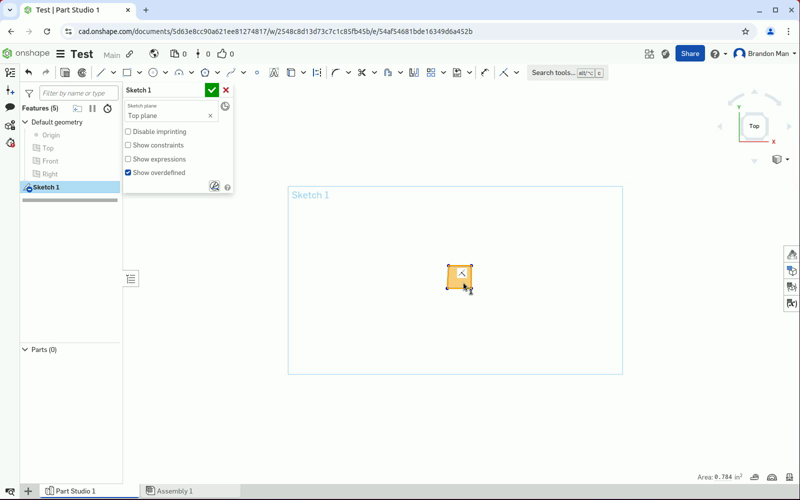
scroll(-6)
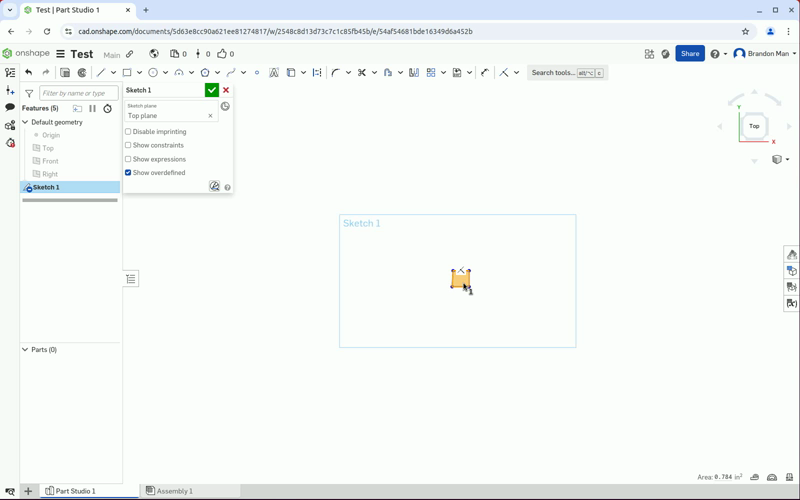
scroll(-6)
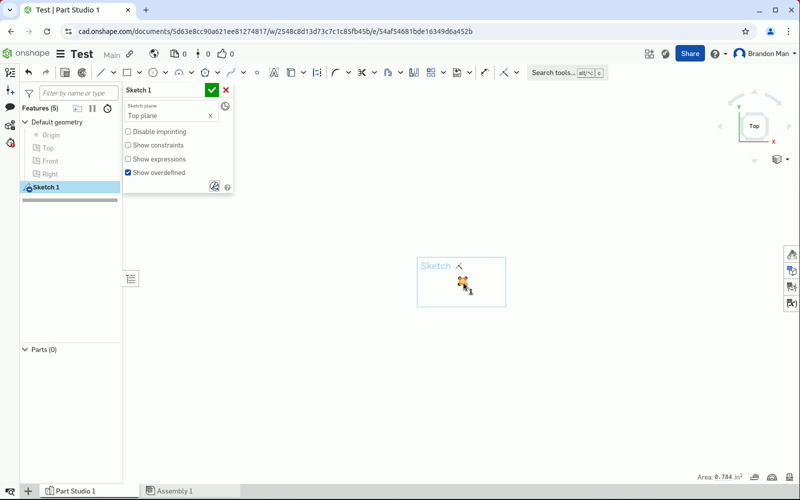
mouse_move(73, 352)
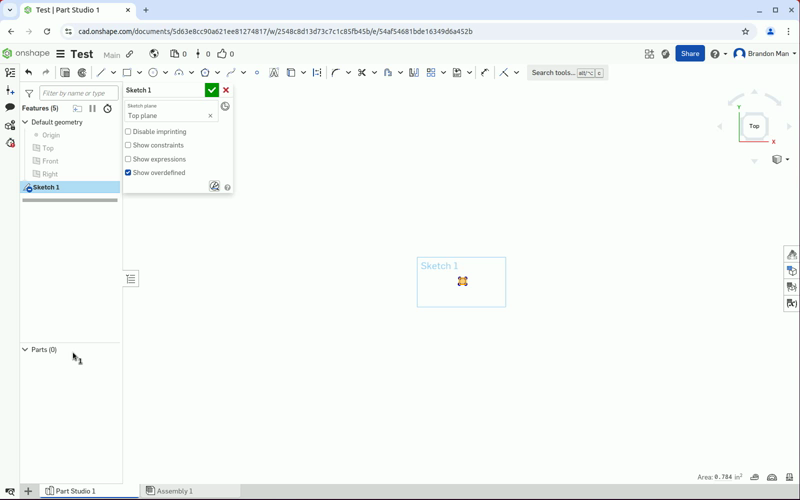
key(shift+y)
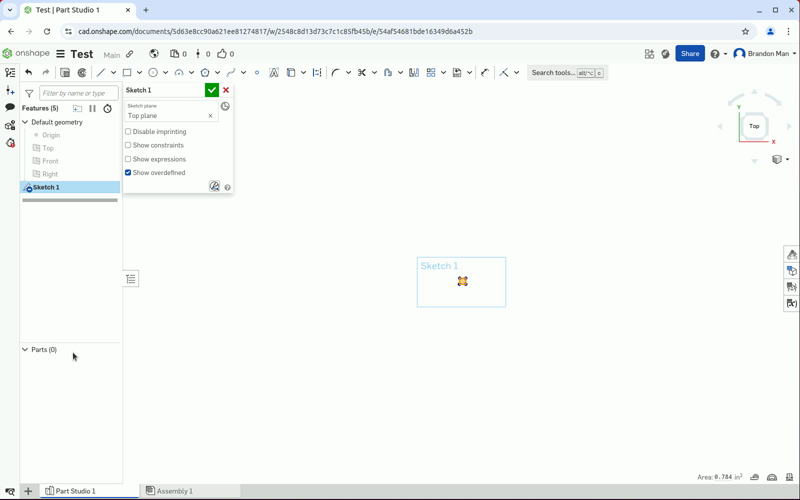
key(shift+e)
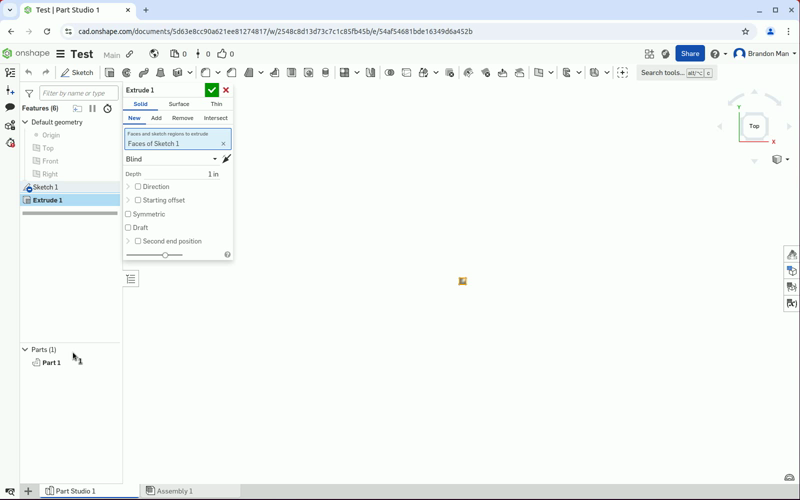
mouse_move(143, 106)
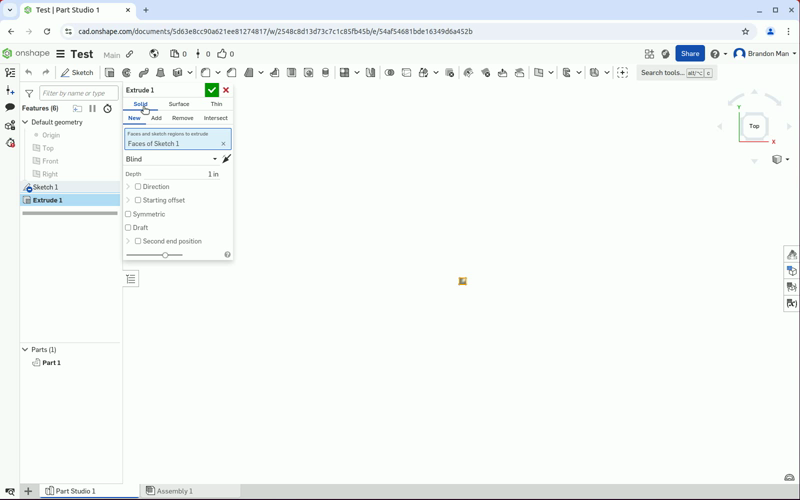
click(143, 106)
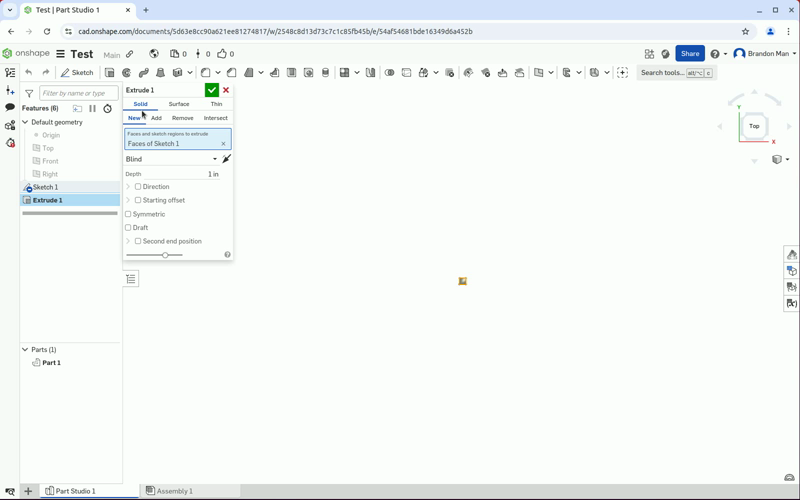
mouse_move(137, 120)
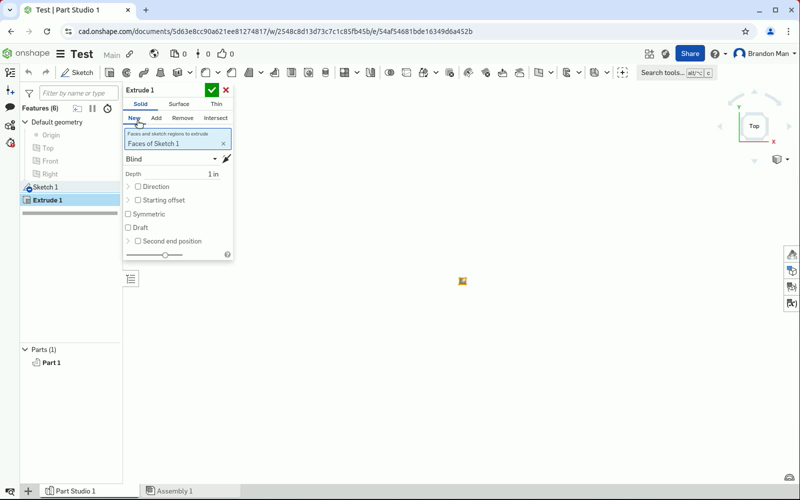
click(137, 120)
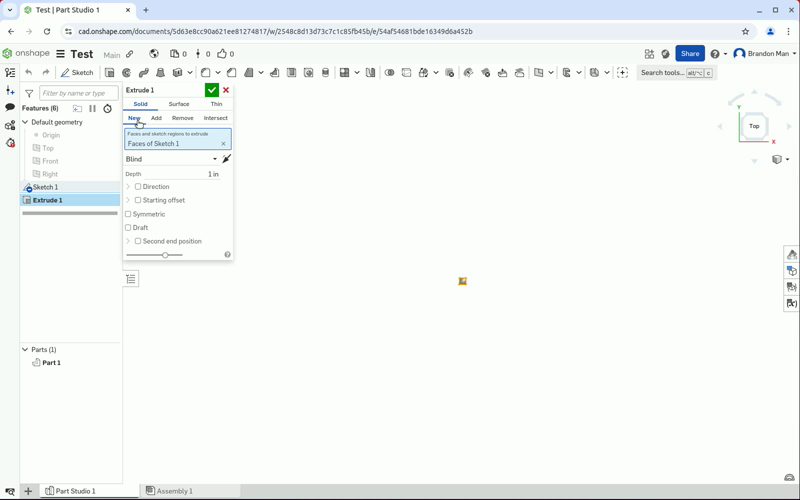
key(tab, 4)
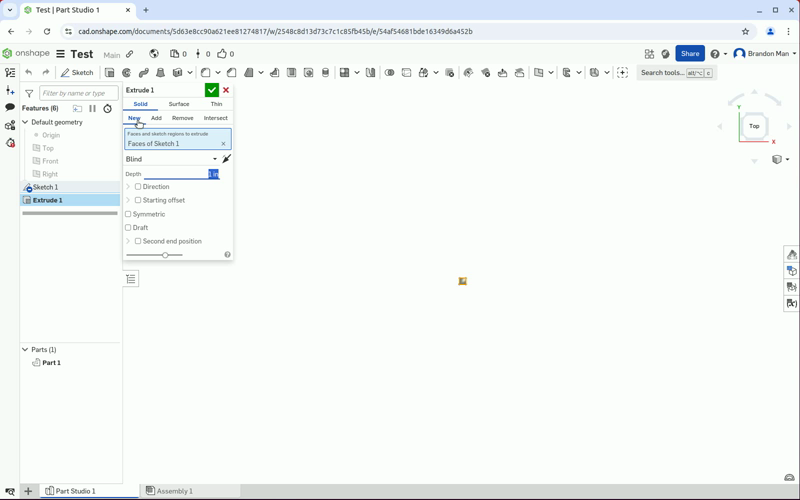
text(0.722)
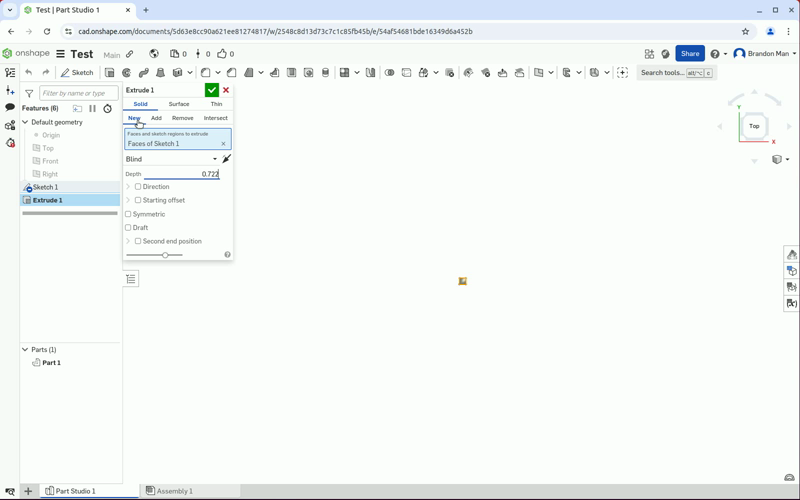
key(enter)
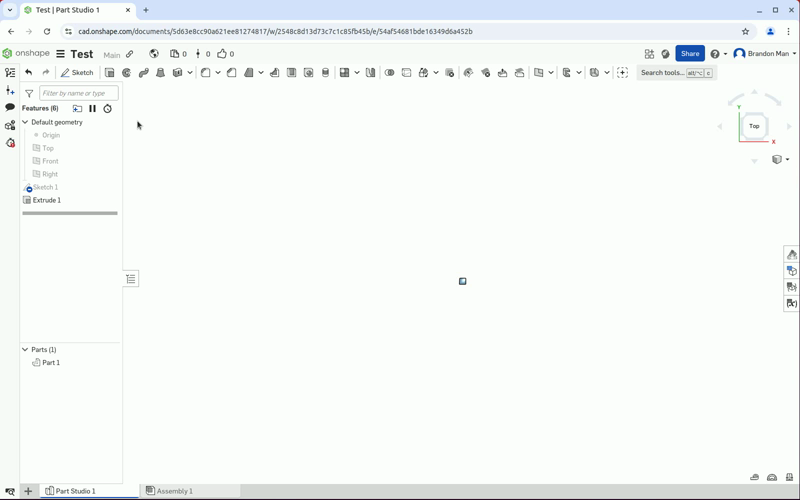
key(shift+h)
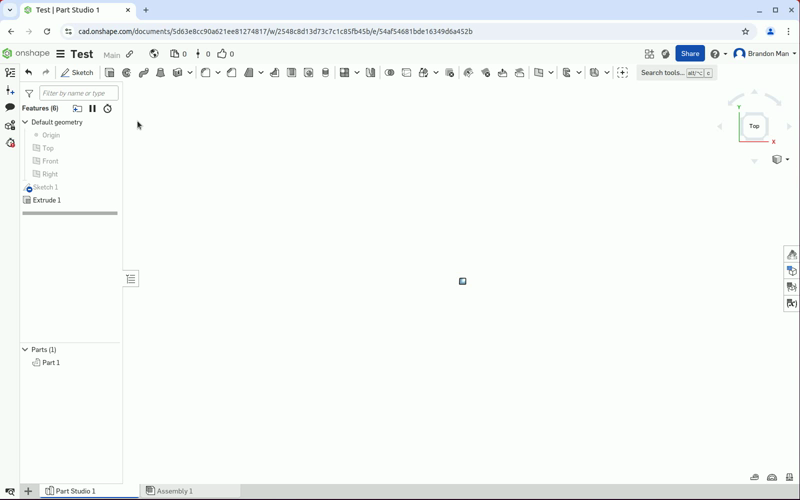
key(shift+h)
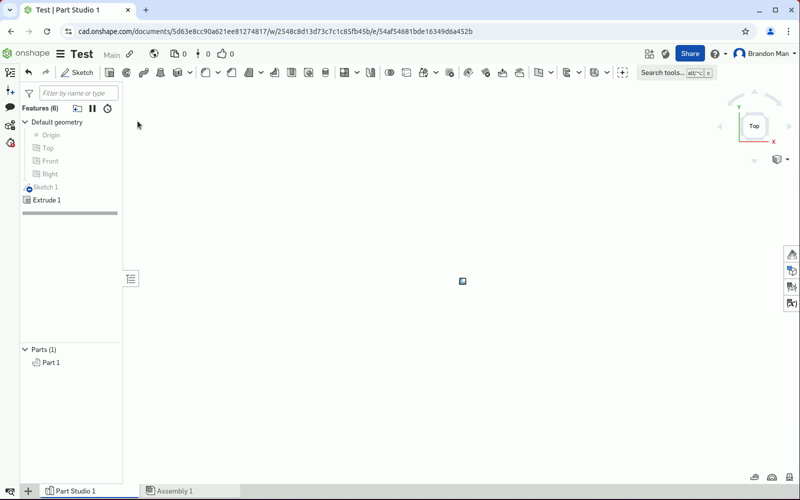
mouse_move(73, 189)
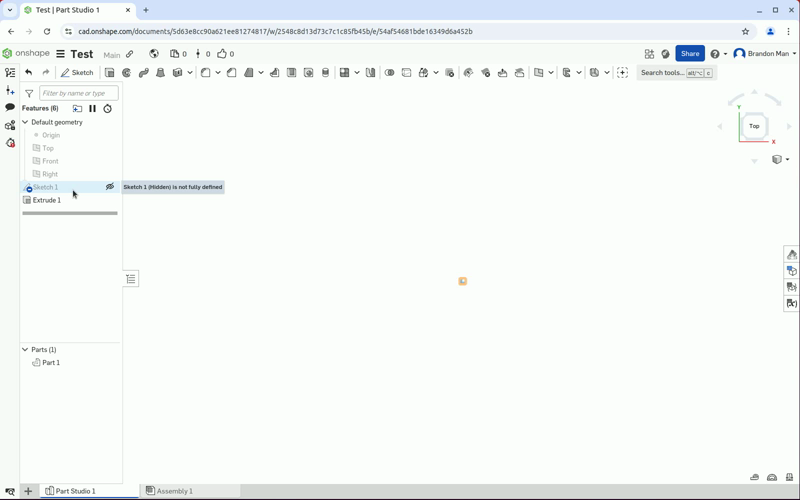
click(73, 189)
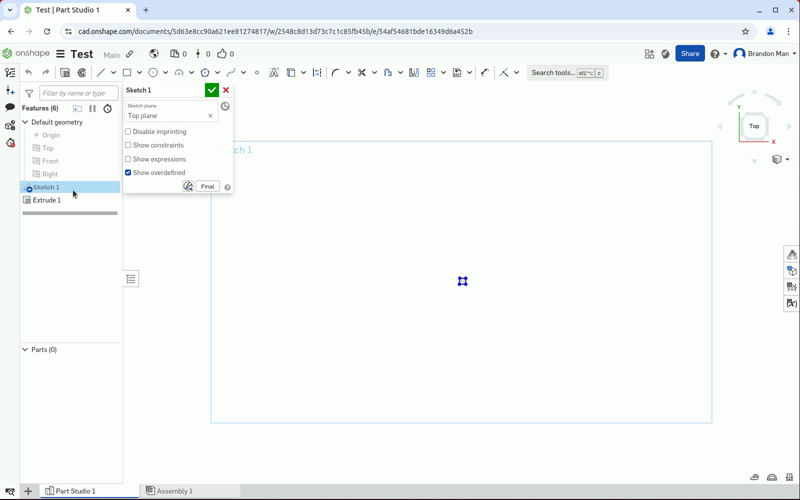
mouse_move(229, 92)
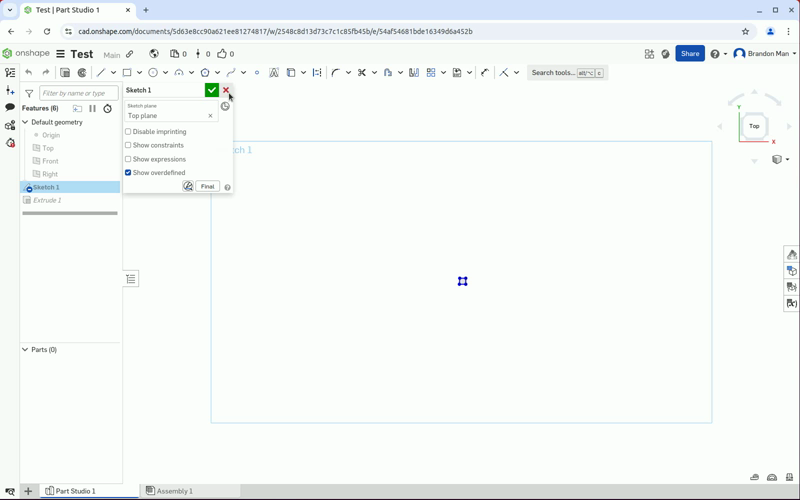
click(229, 92)
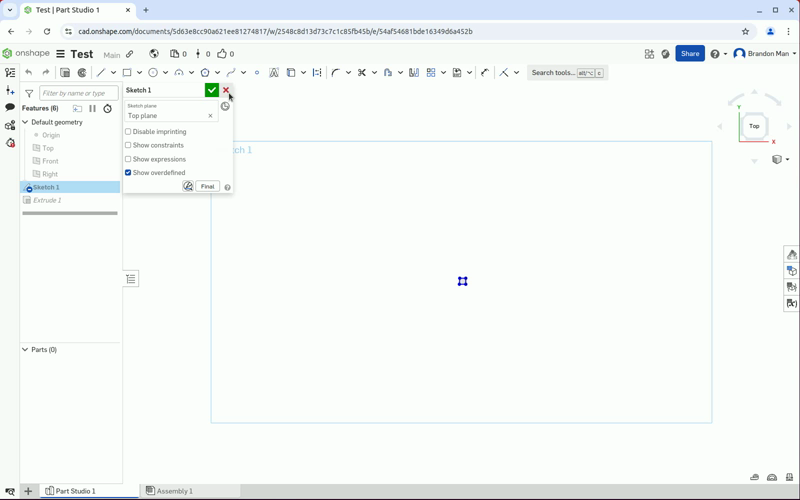
key(shift+s)
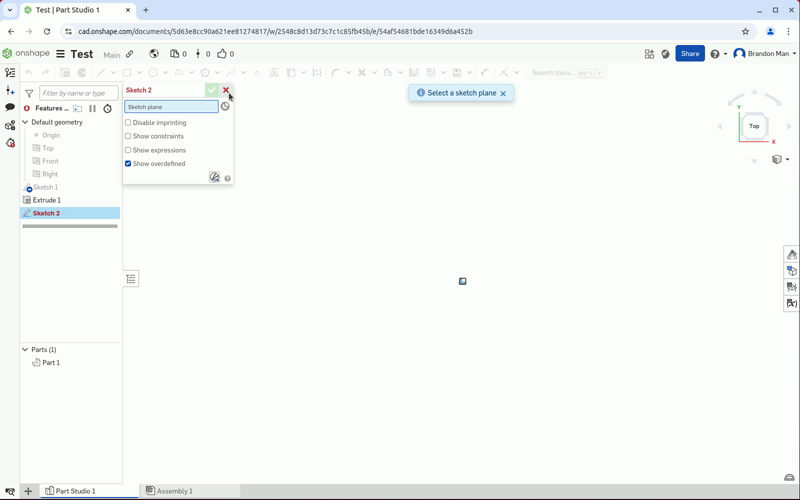
mouse_move(73, 150)
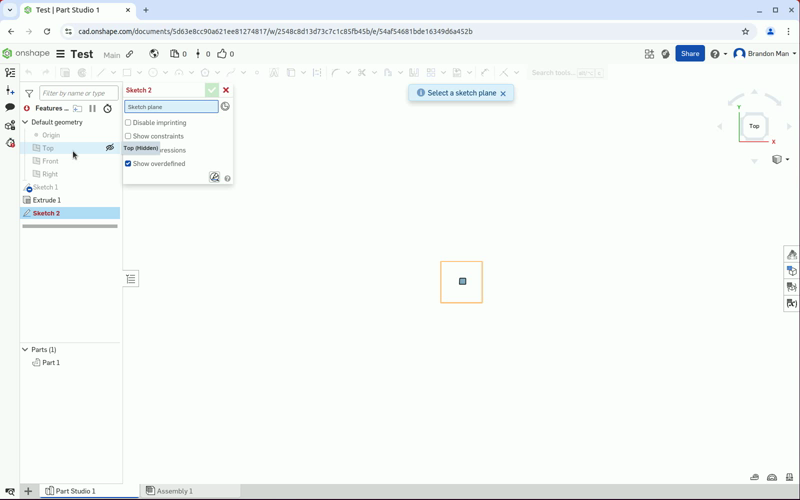
click(73, 150)
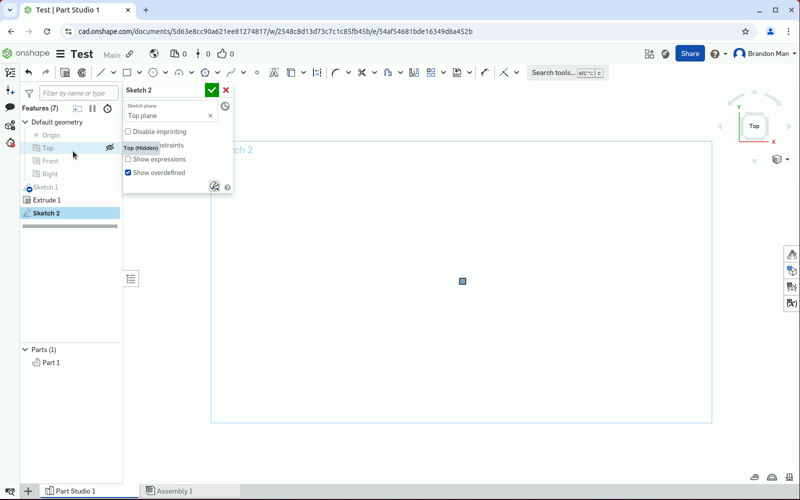
mouse_move(73, 352)
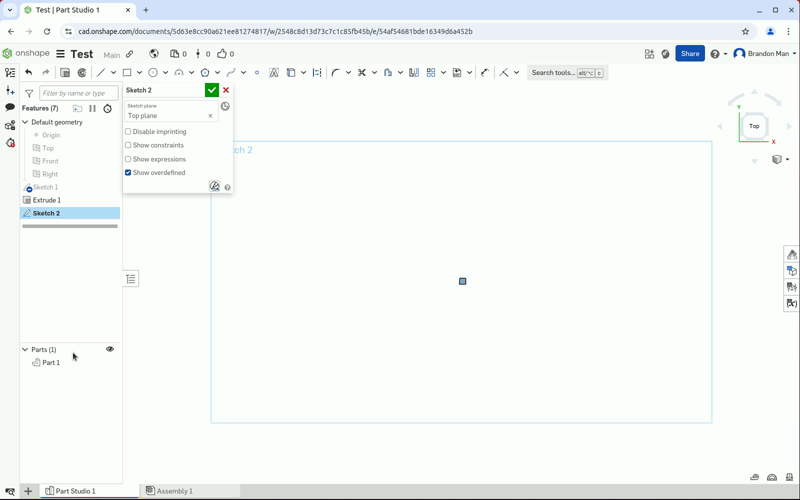
key(y)
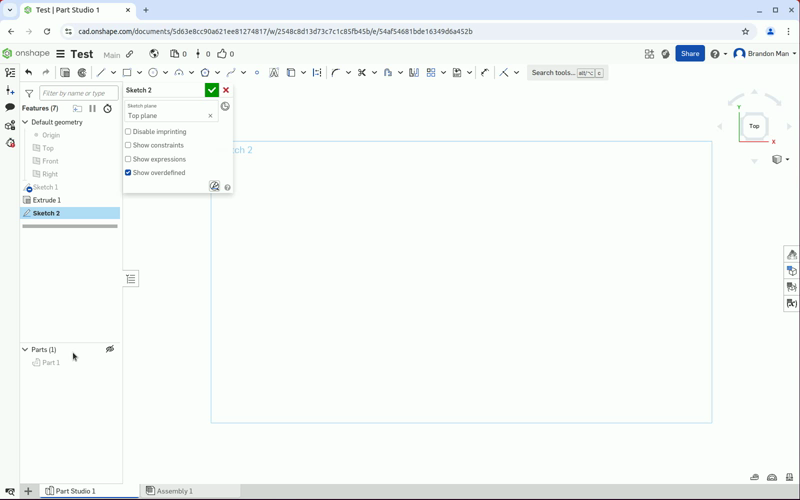
key(l)
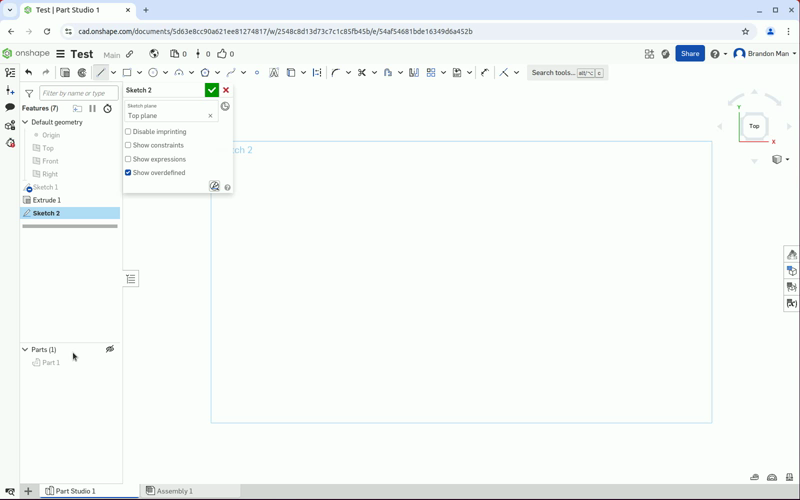
key_down(shift)
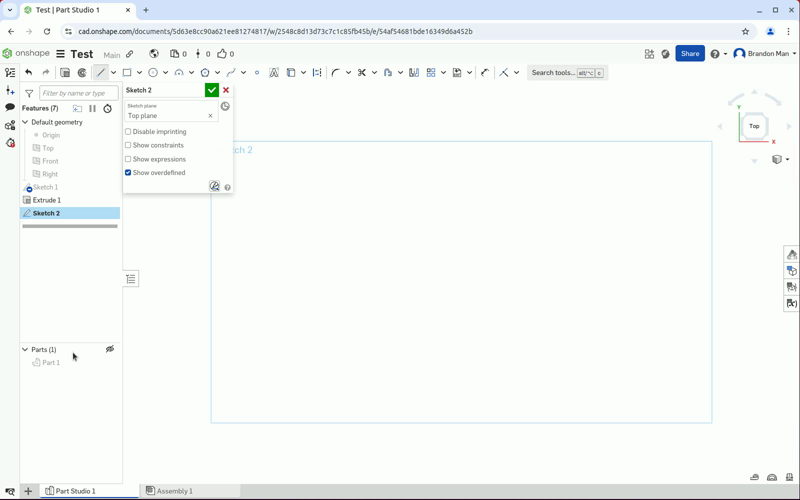
mouse_move(514, 284)
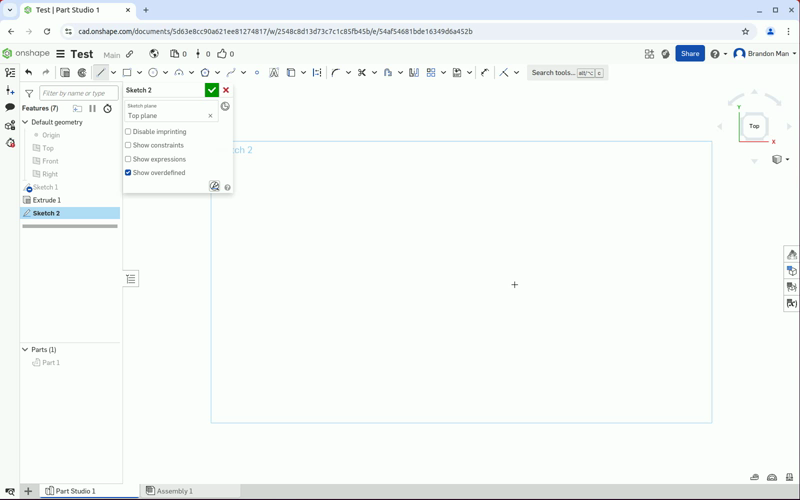
click(514, 284)
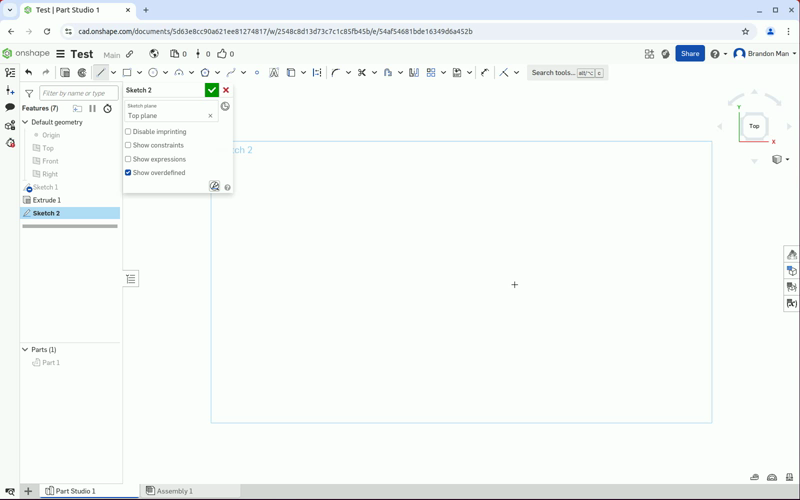
key_up(shift)
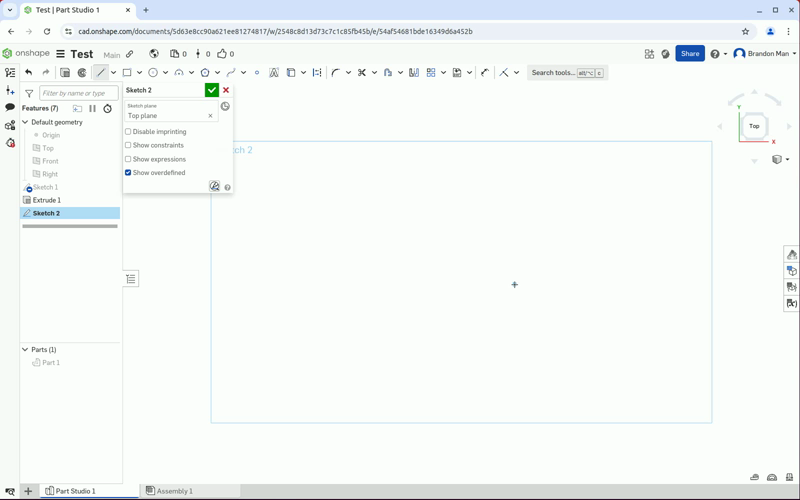
key_down(shift)
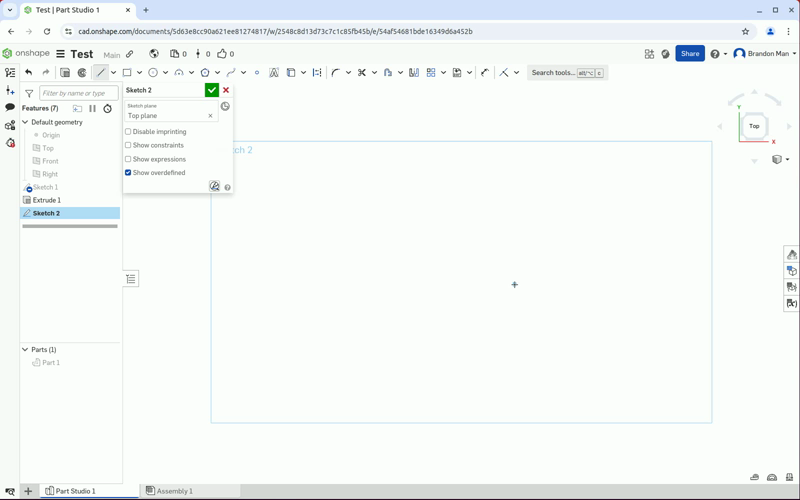
mouse_move(544, 284)
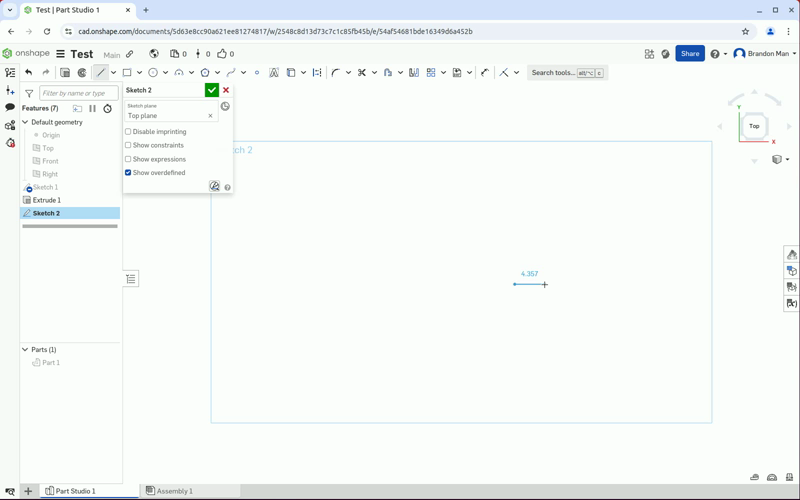
mouse_move(519, 284)
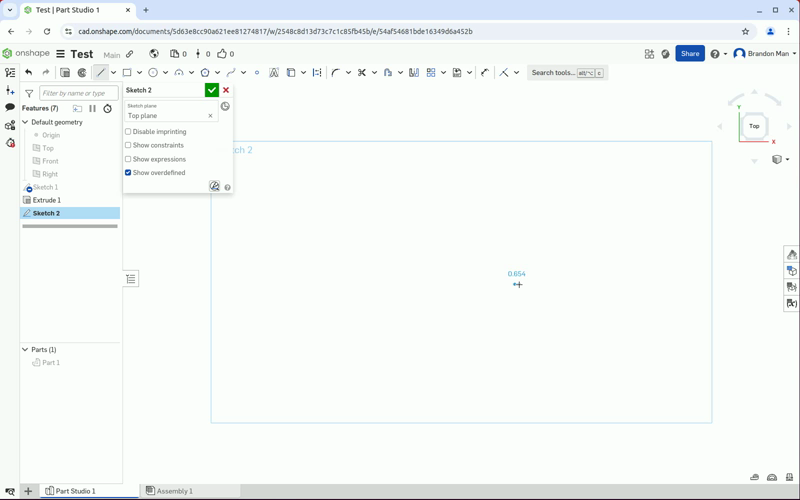
scroll(6)
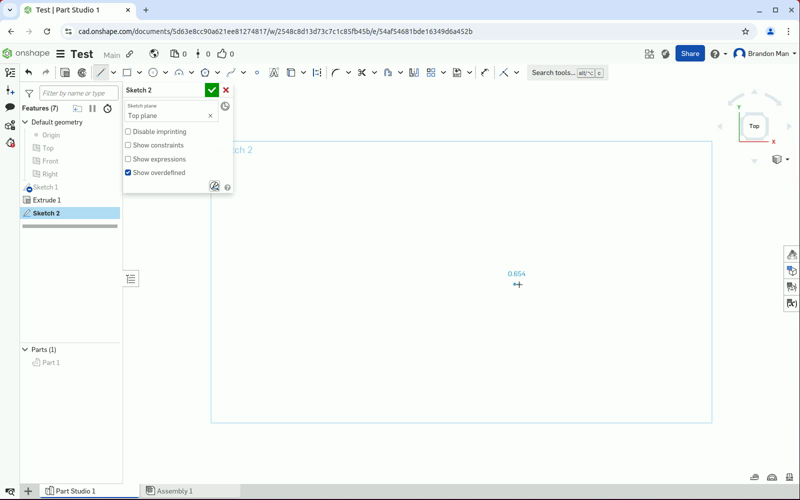
scroll(6)
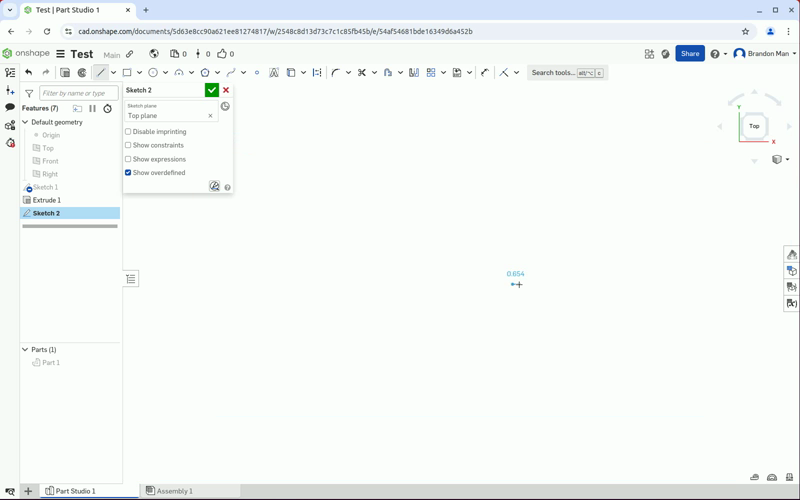
scroll(6)
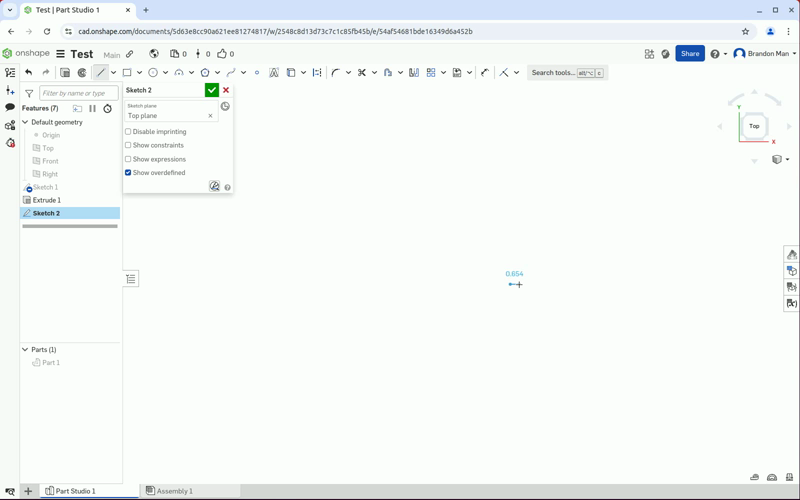
scroll(6)
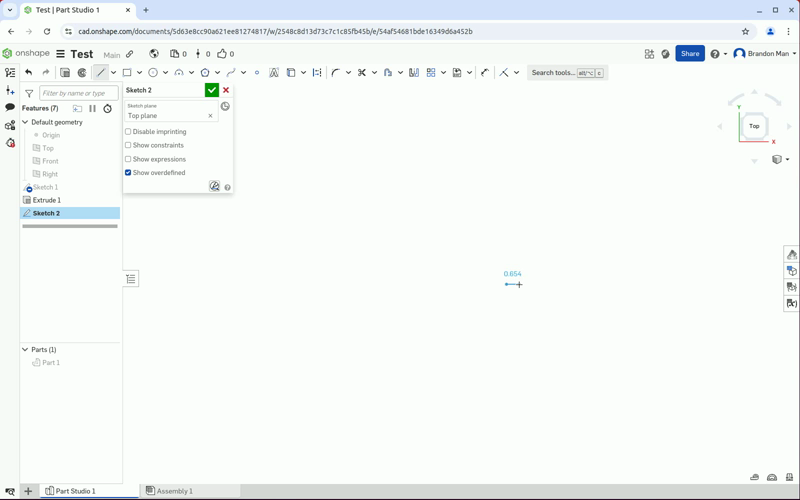
scroll(6)
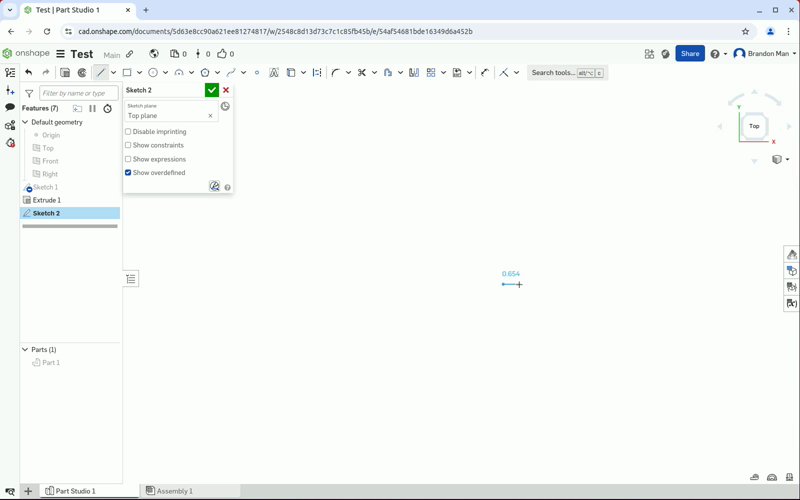
scroll(6)
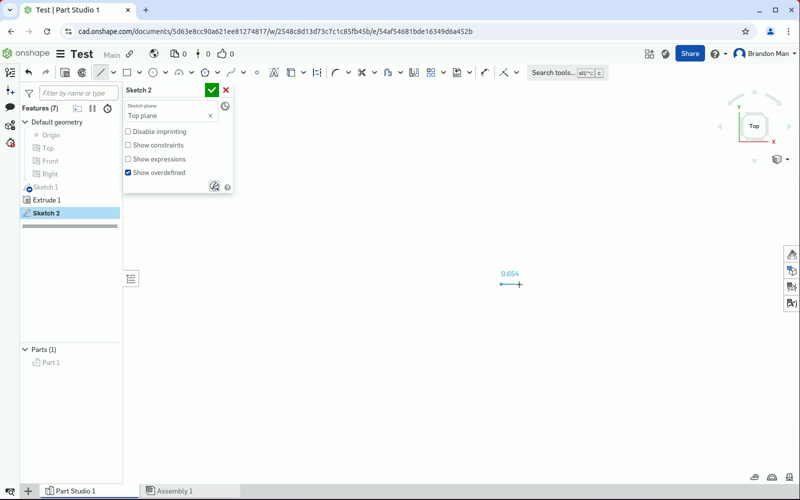
scroll(6)
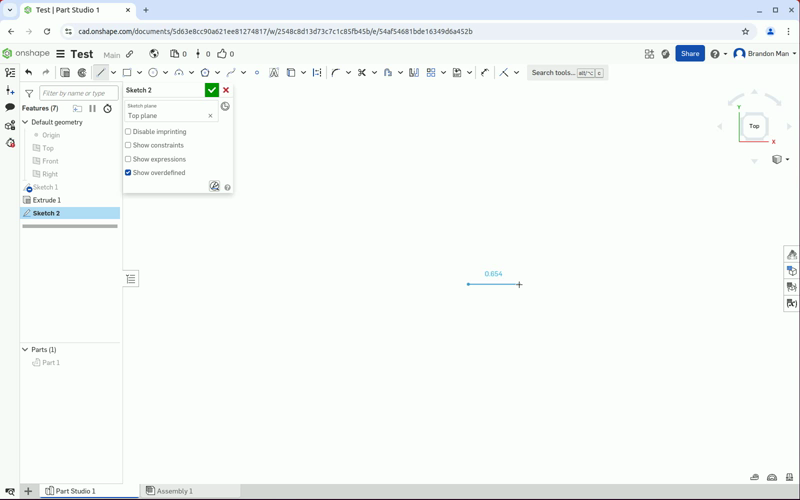
click(519, 284)
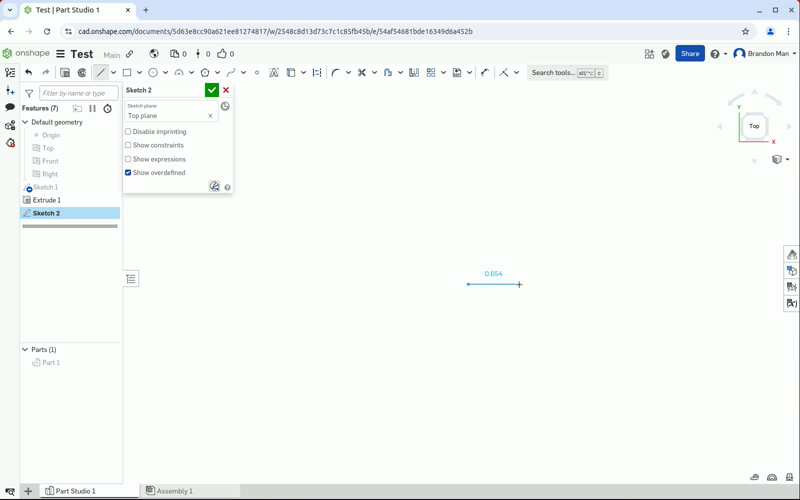
scroll(-6)
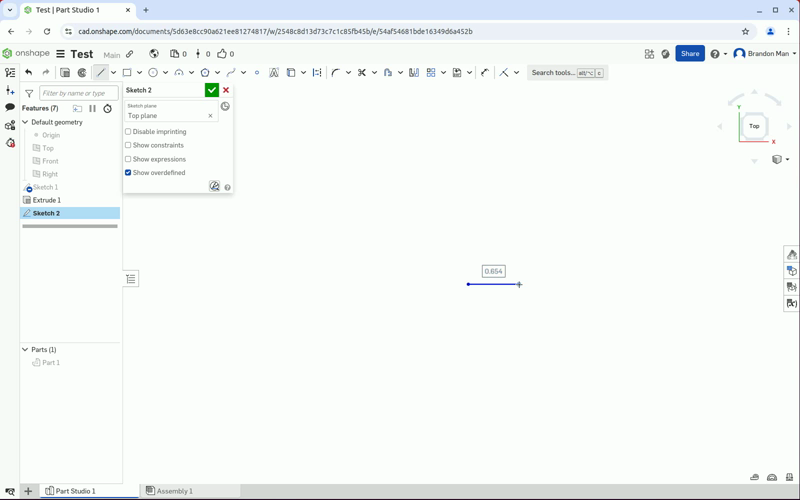
scroll(-6)
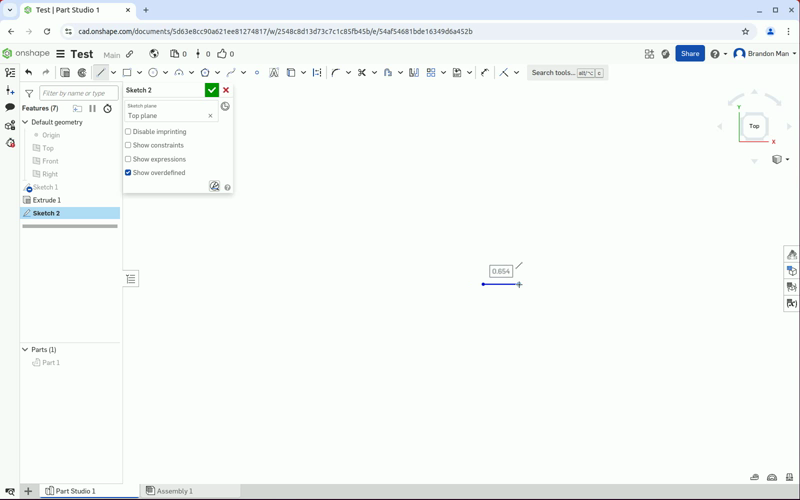
scroll(-6)
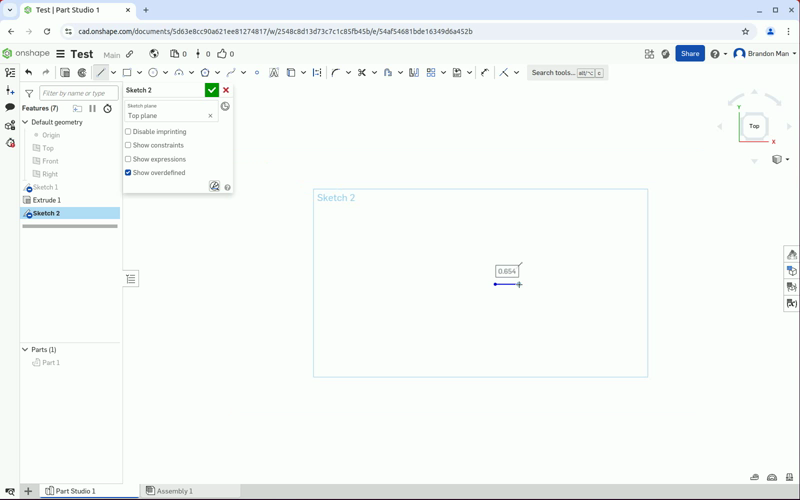
scroll(-6)
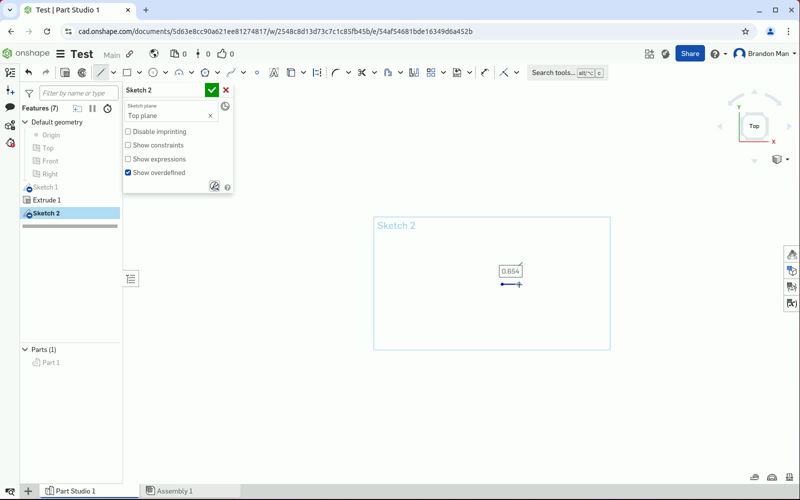
scroll(-6)
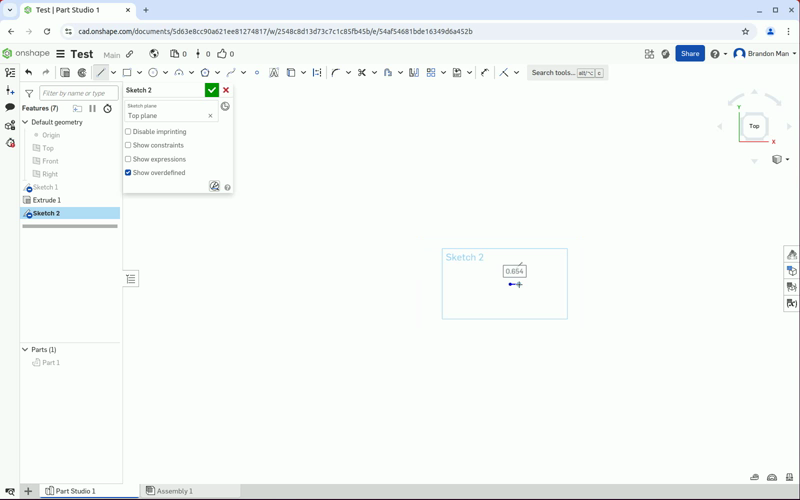
scroll(-6)
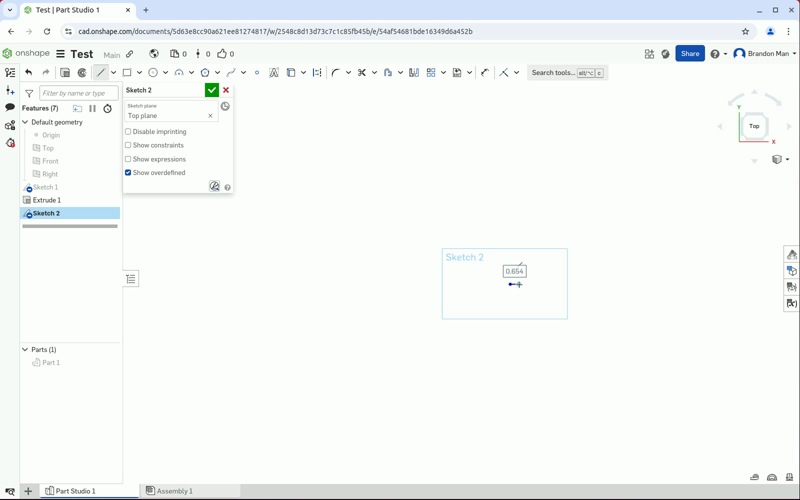
scroll(-6)
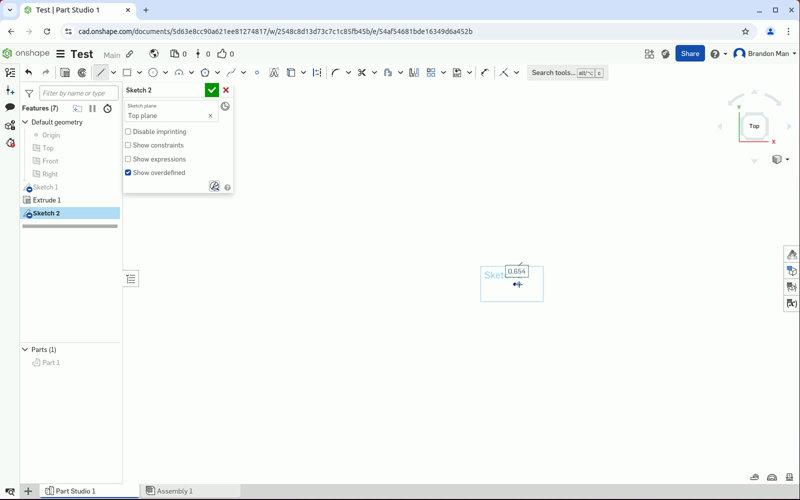
key_up(shift)
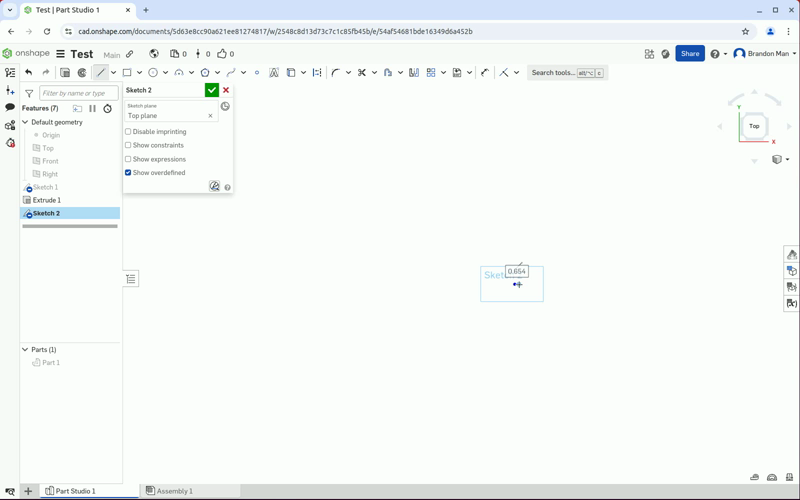
key_down(shift)
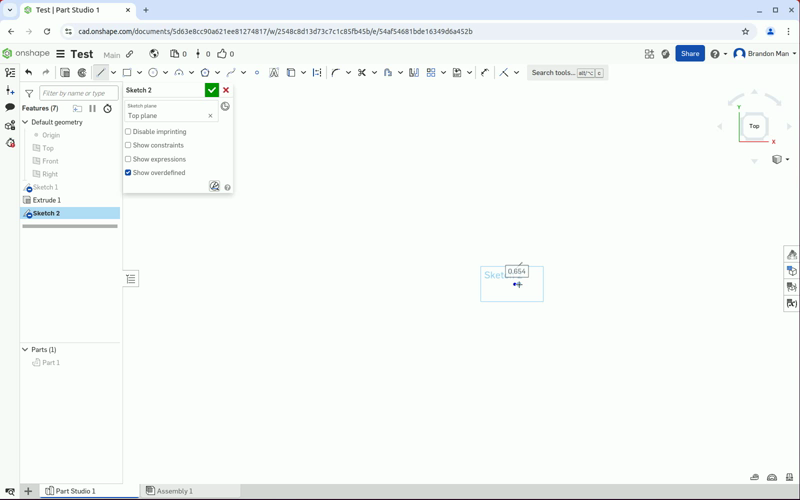
mouse_move(549, 284)
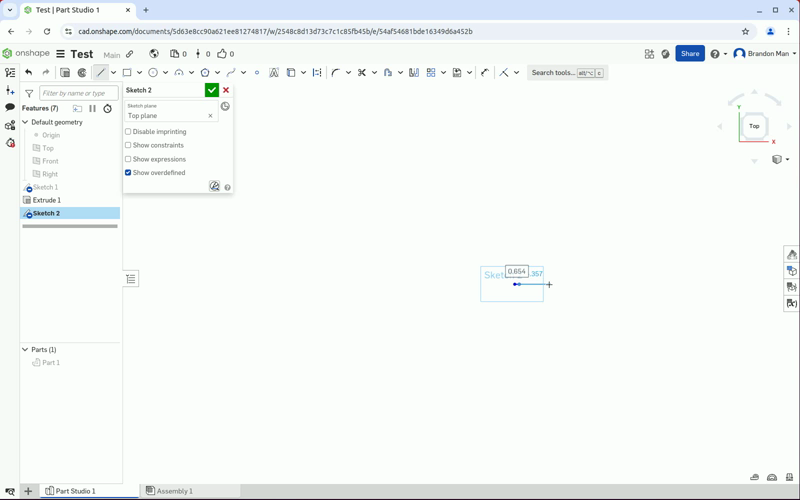
mouse_move(519, 279)
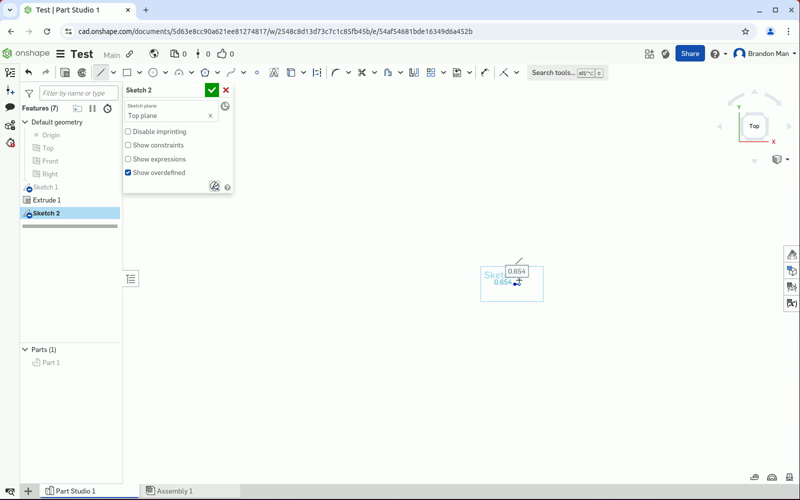
scroll(6)
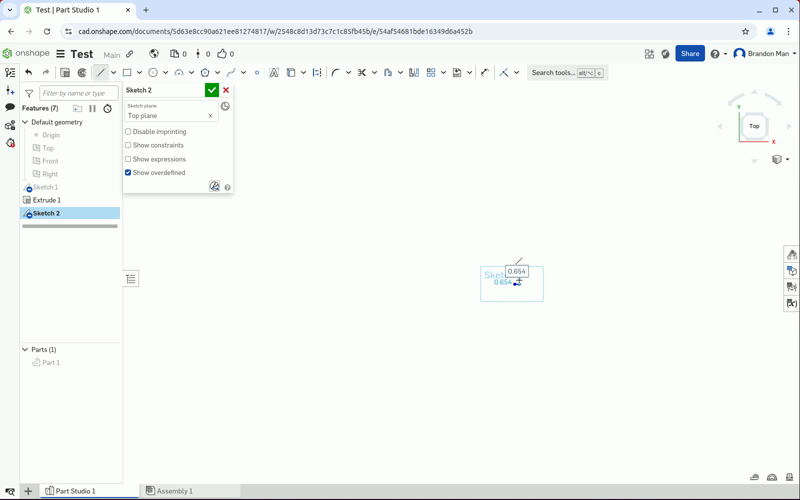
scroll(6)
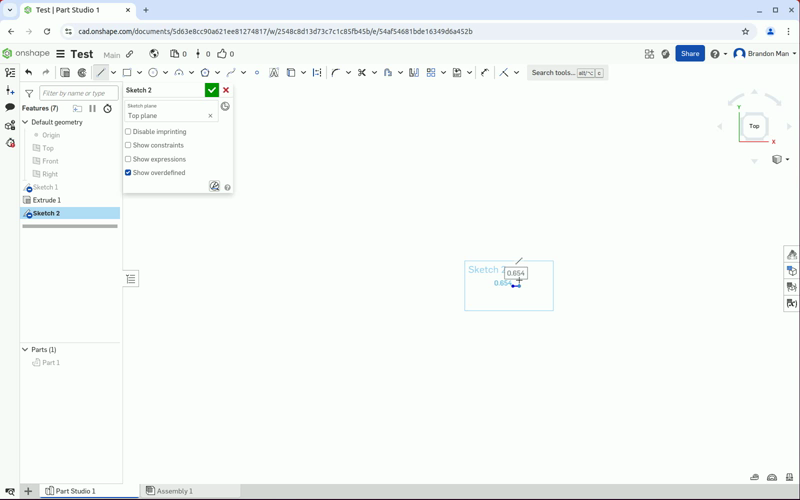
scroll(6)
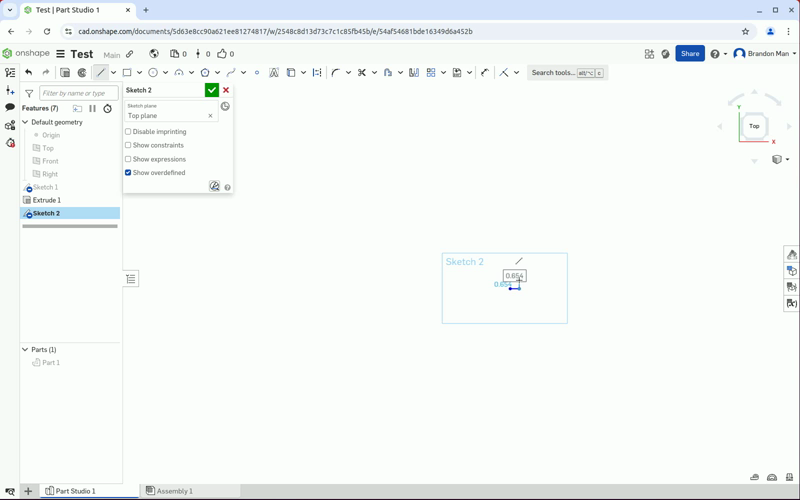
scroll(6)
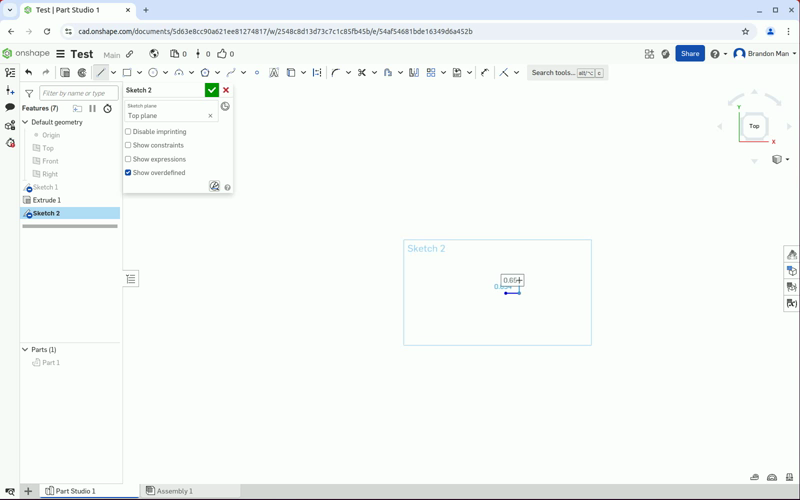
scroll(6)
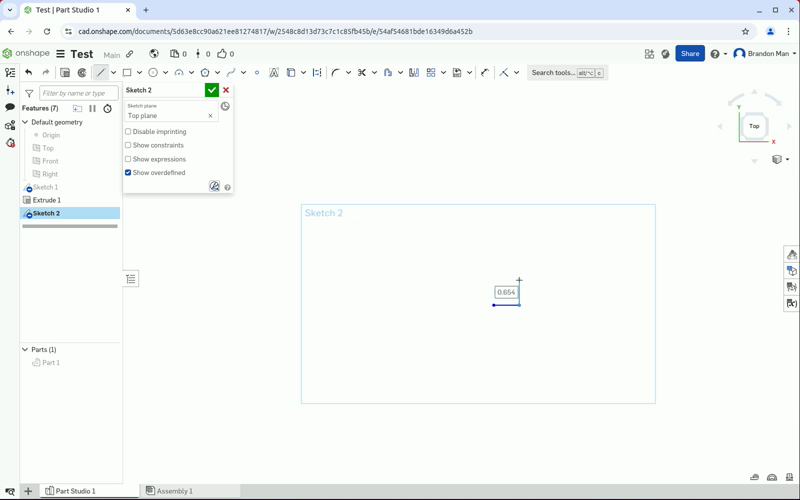
scroll(6)
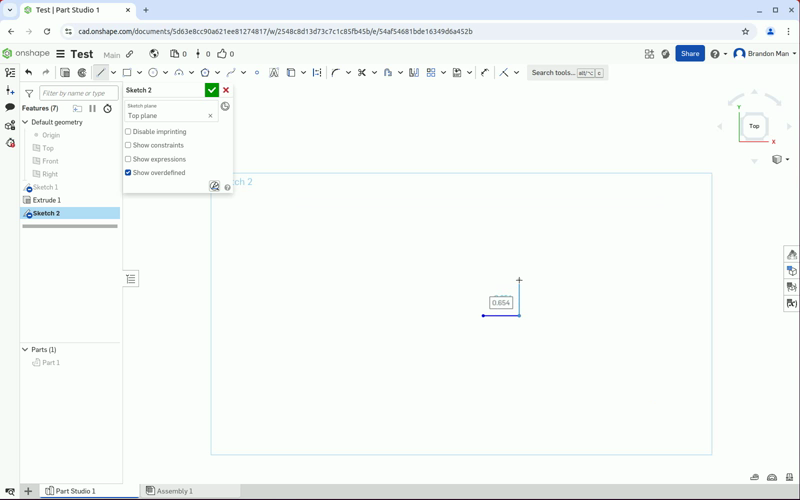
scroll(6)
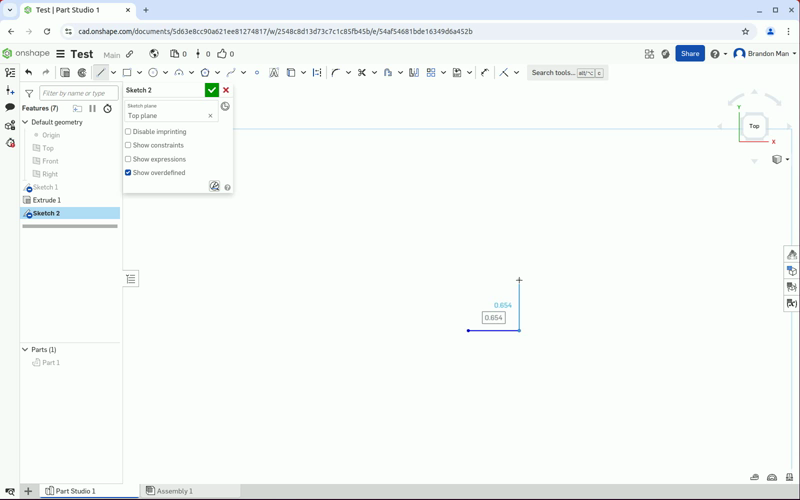
click(519, 279)
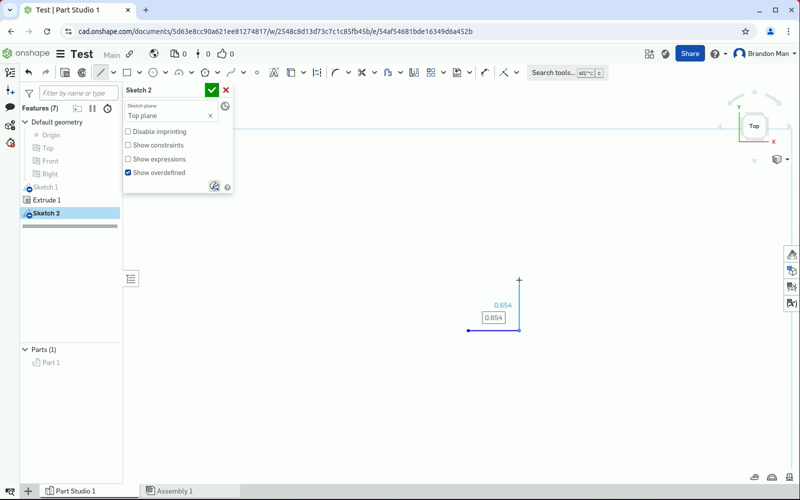
scroll(-6)
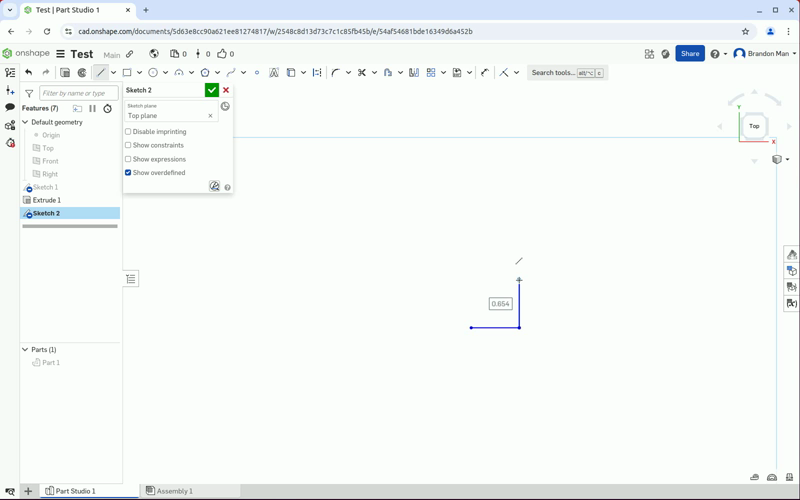
scroll(-6)
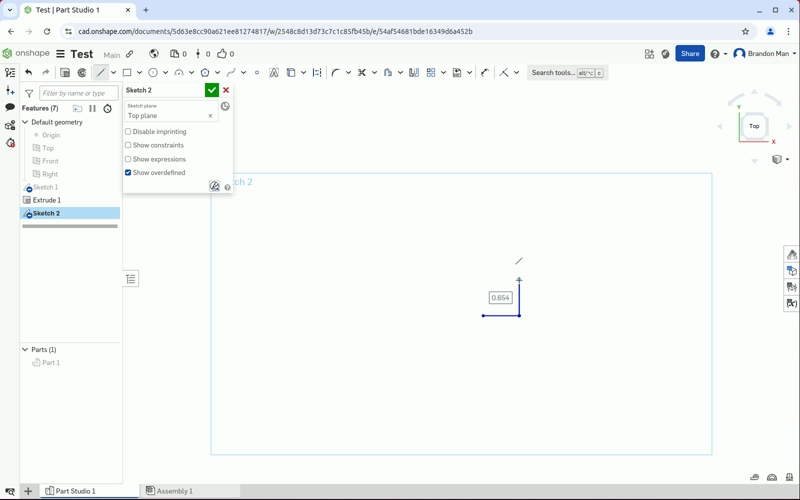
scroll(-6)
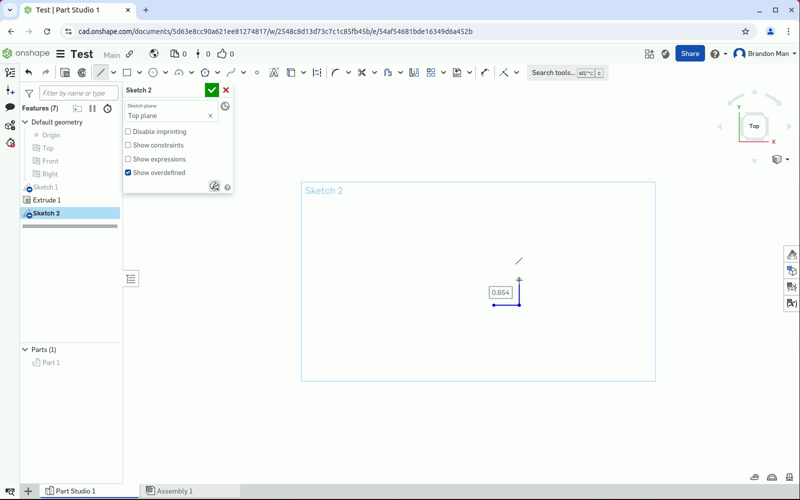
scroll(-6)
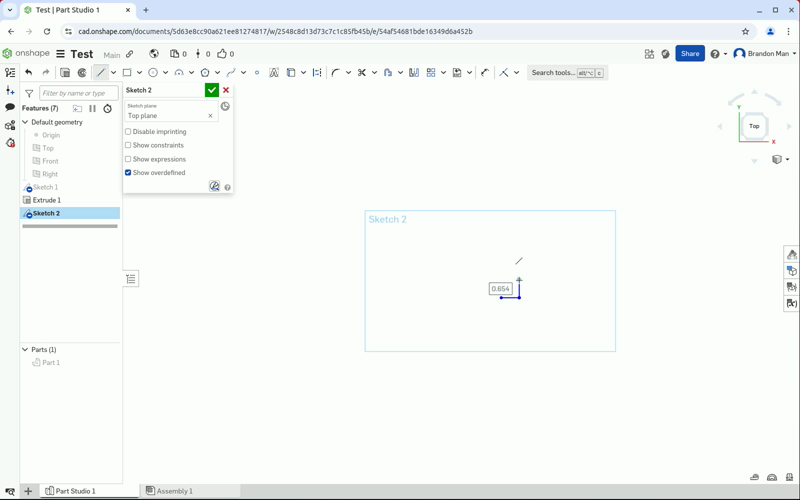
scroll(-6)
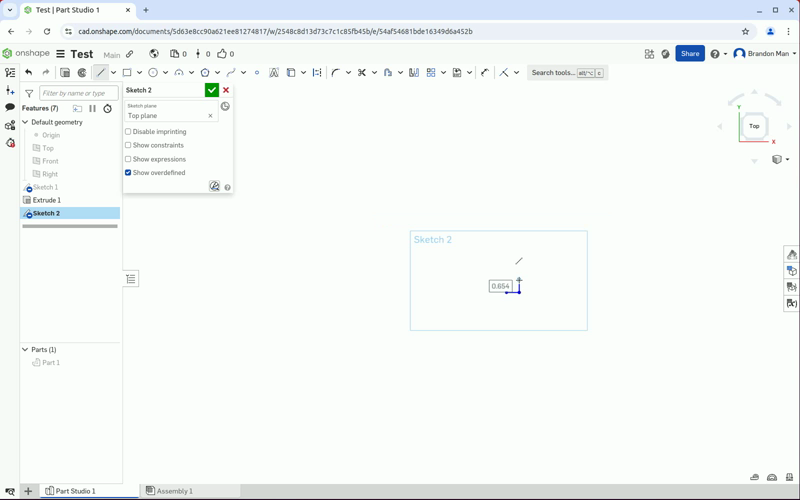
scroll(-6)
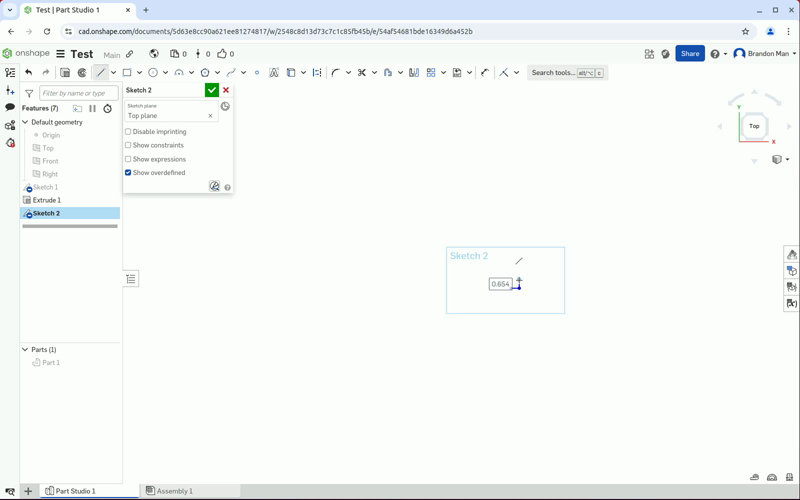
scroll(-6)
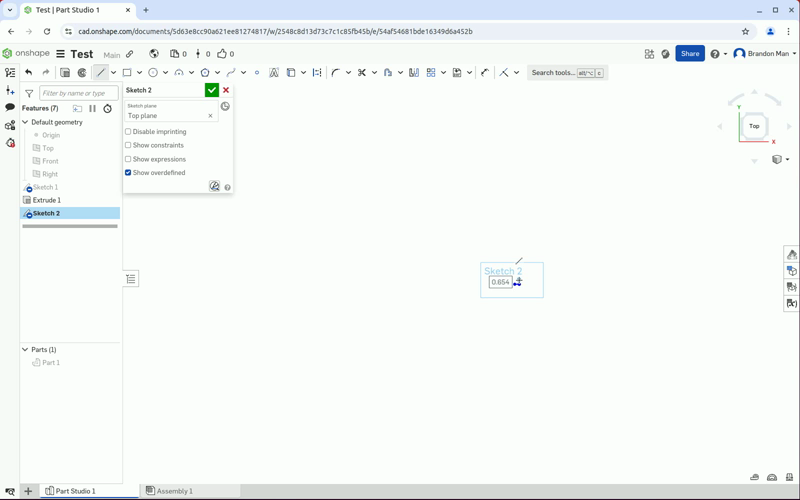
key_up(shift)
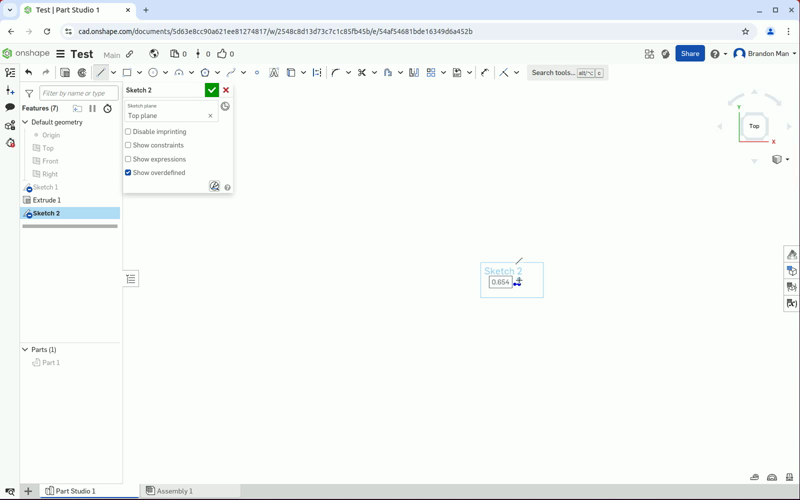
key_down(shift)
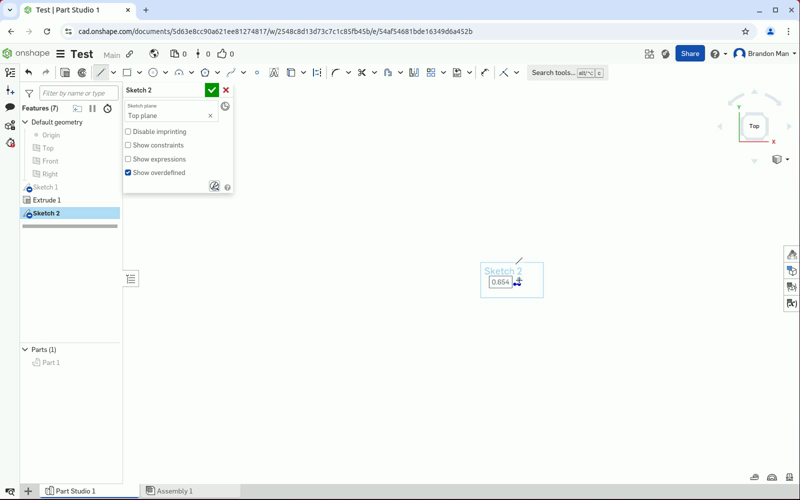
mouse_move(549, 279)
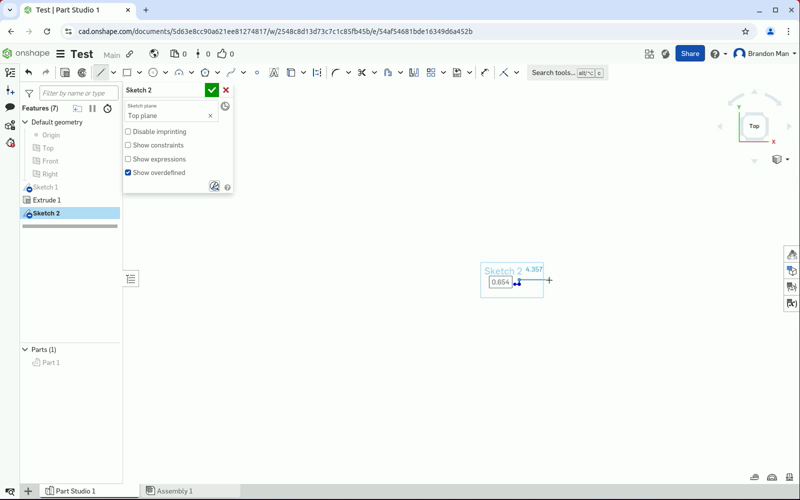
mouse_move(514, 279)
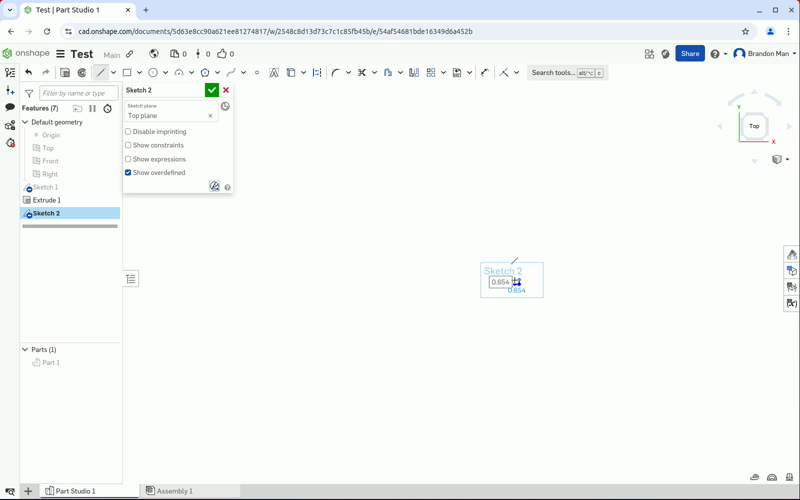
scroll(6)
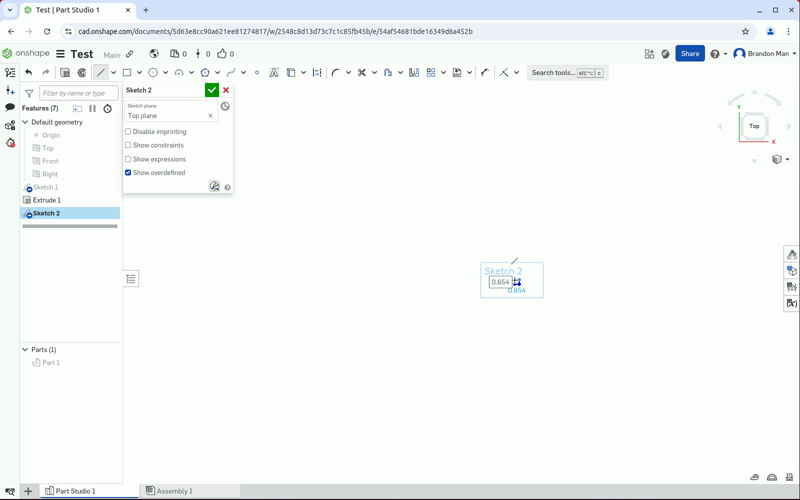
scroll(6)
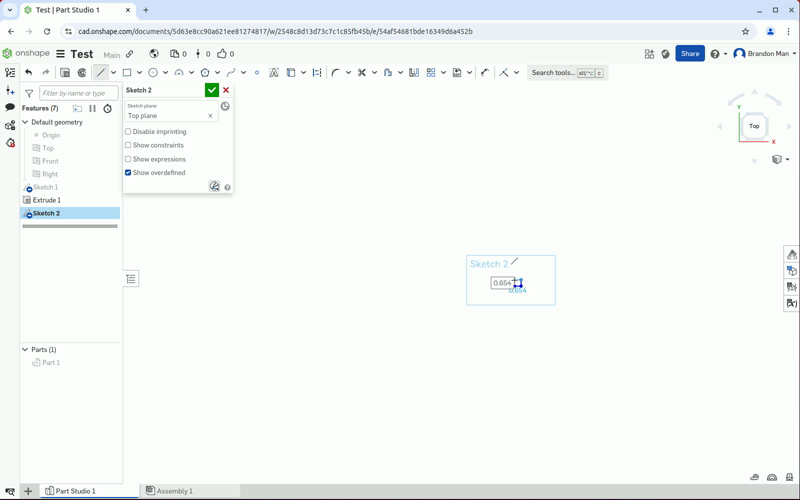
scroll(6)
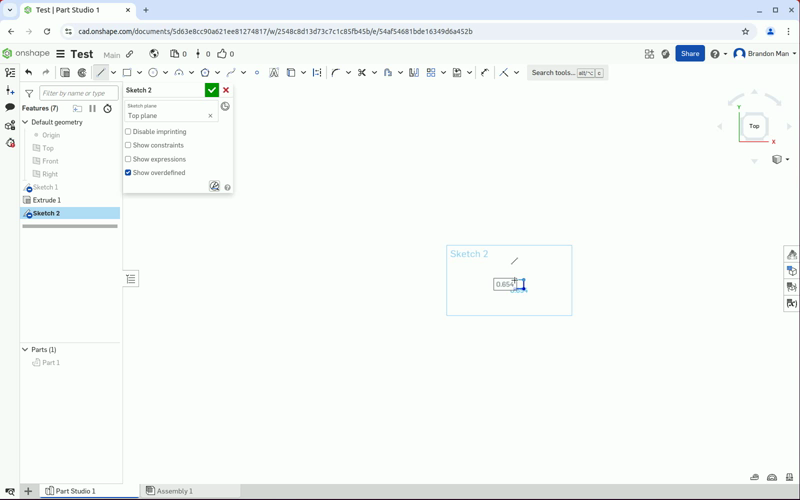
scroll(6)
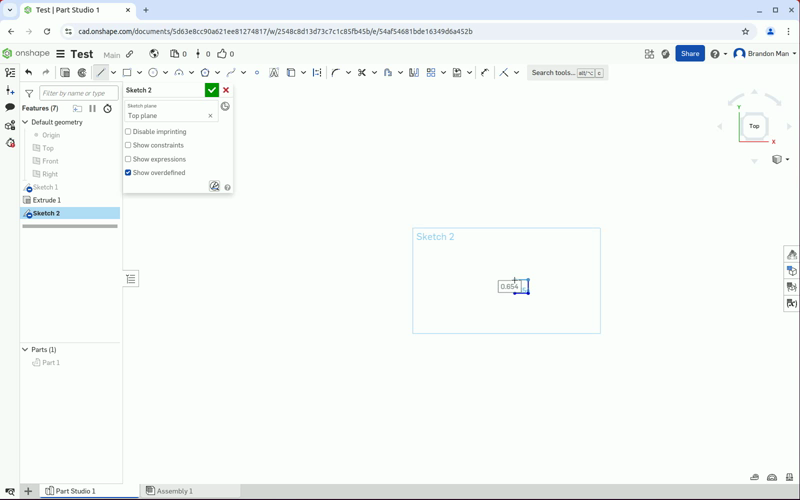
scroll(6)
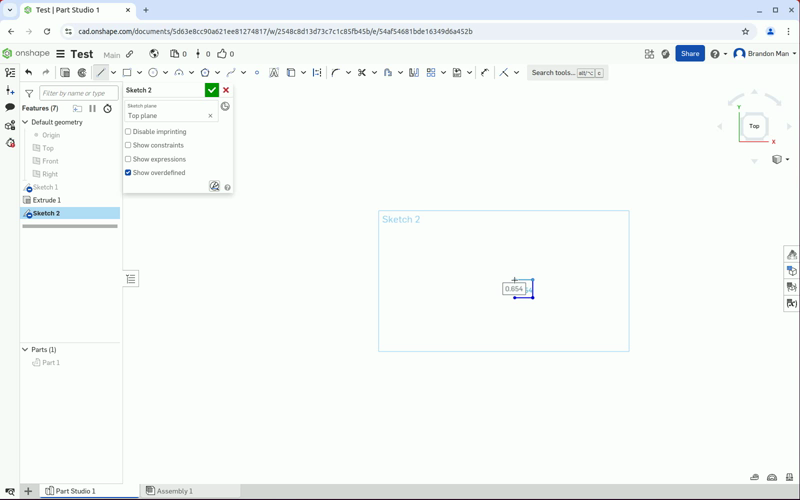
scroll(6)
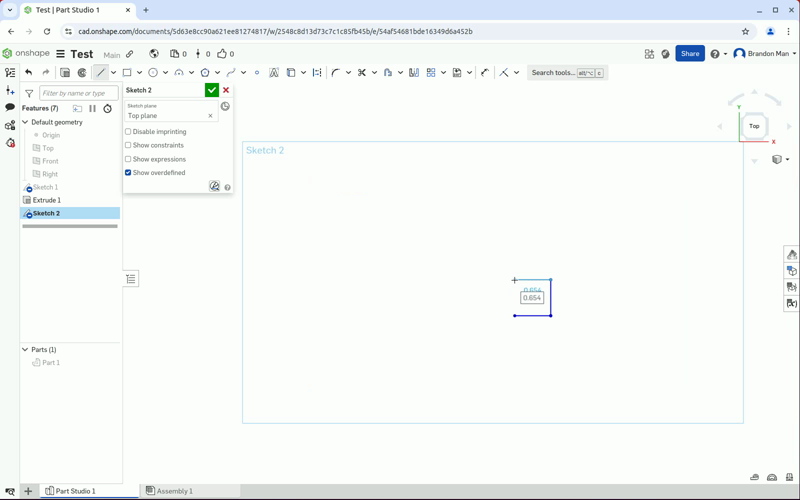
scroll(6)
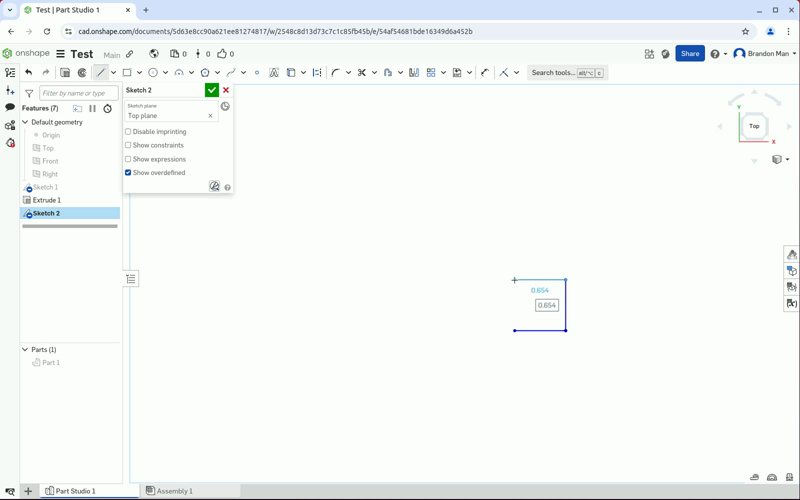
click(514, 279)
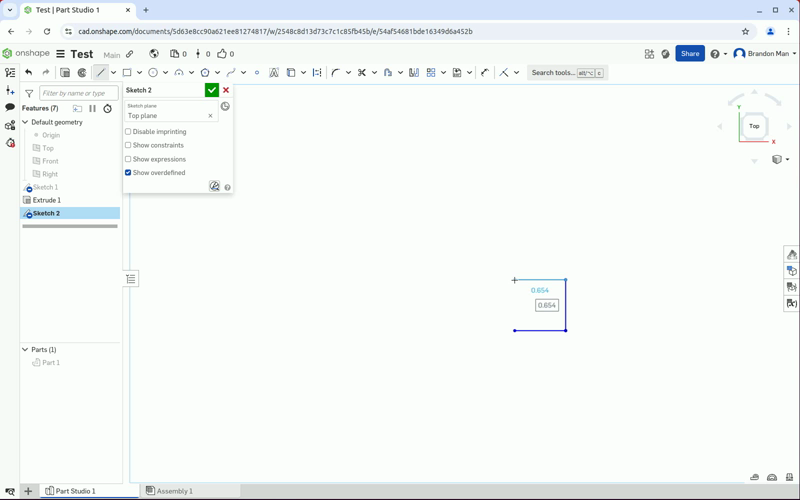
scroll(-6)
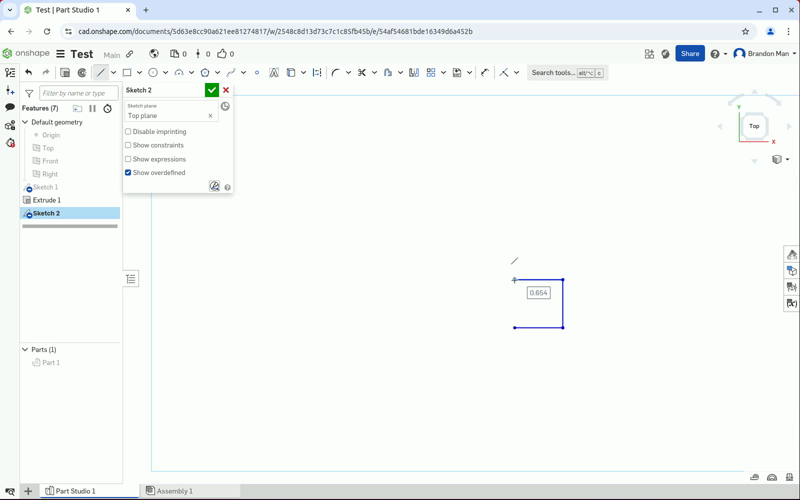
scroll(-6)
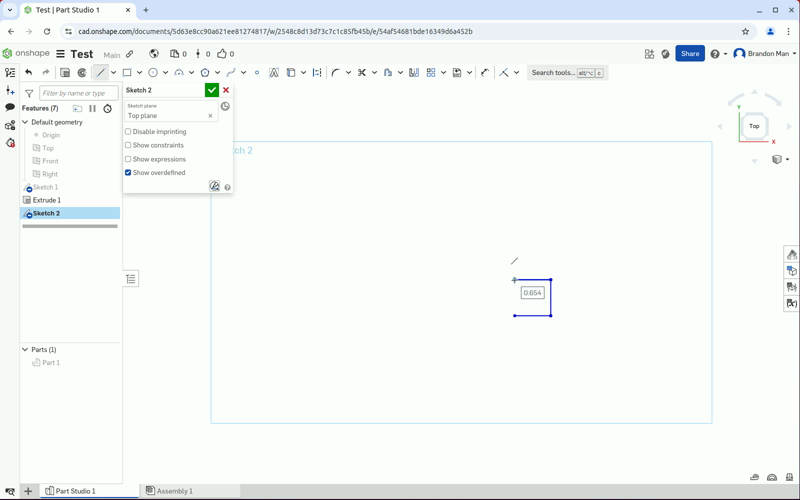
scroll(-6)
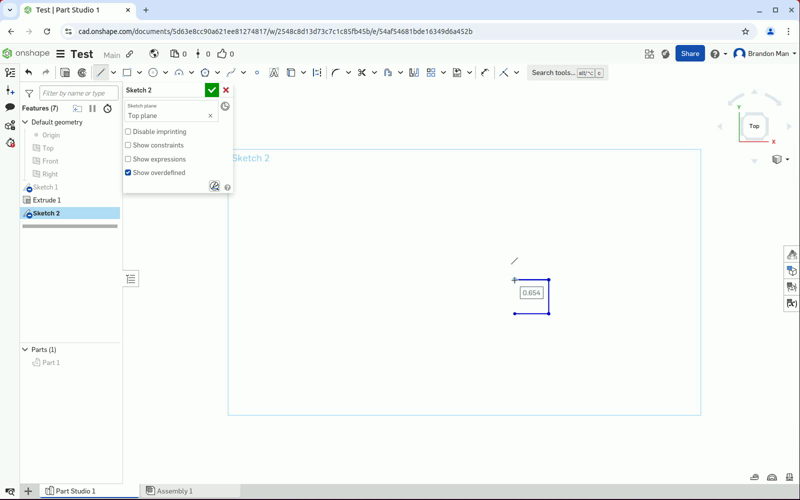
scroll(-6)
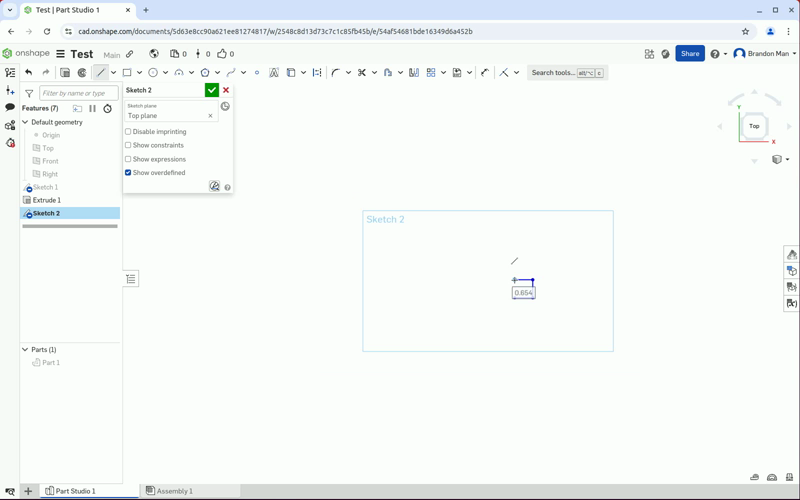
scroll(-6)
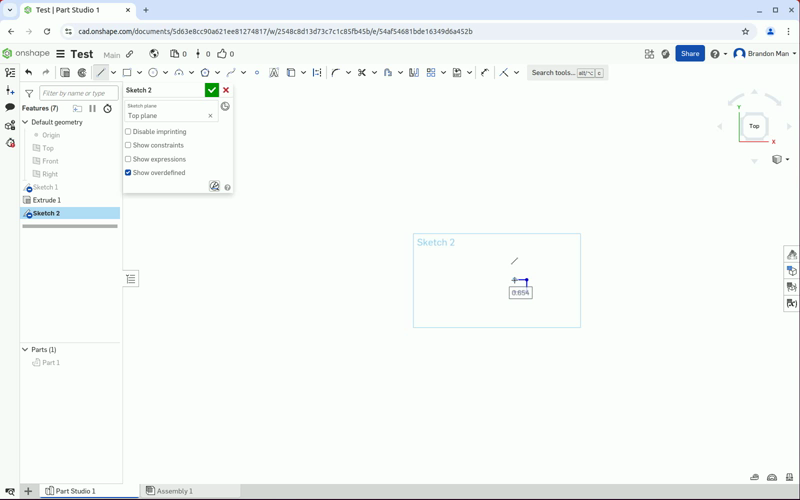
scroll(-6)
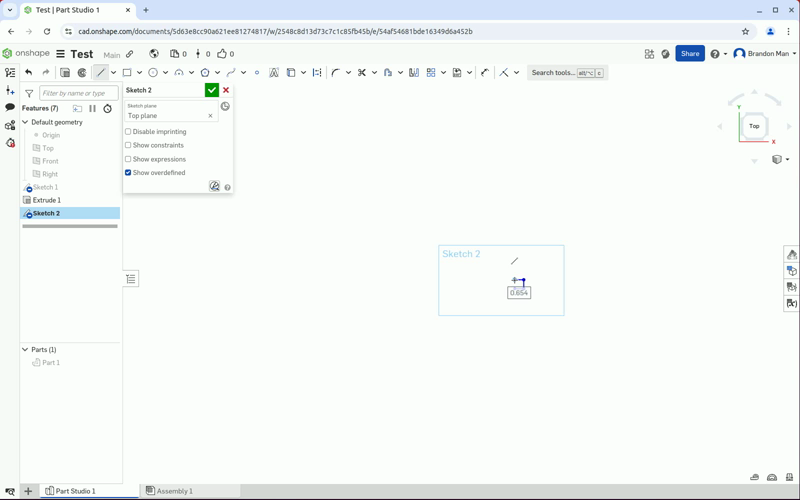
scroll(-6)
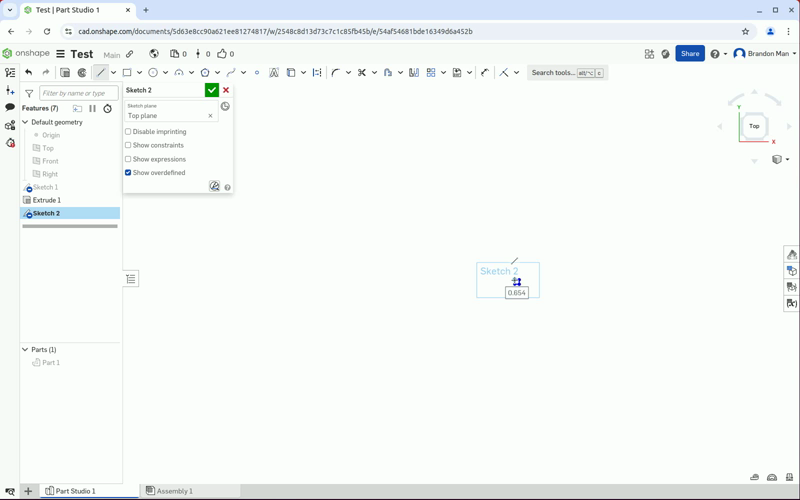
key_up(shift)
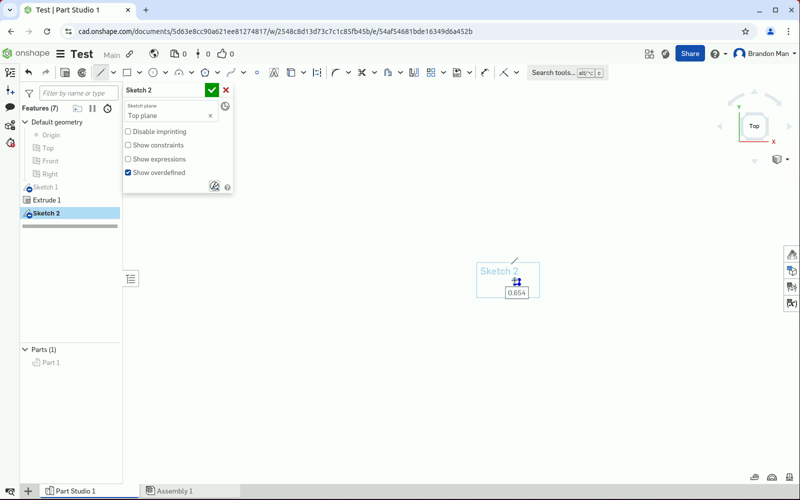
mouse_move(544, 279)
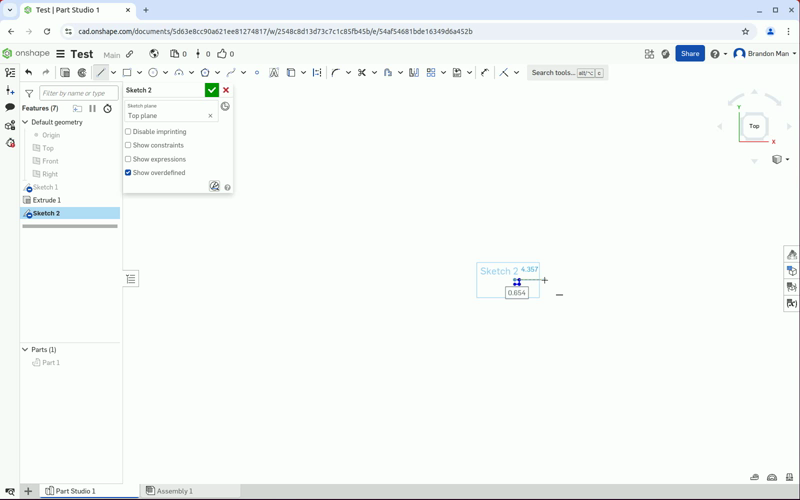
key_down(shift)
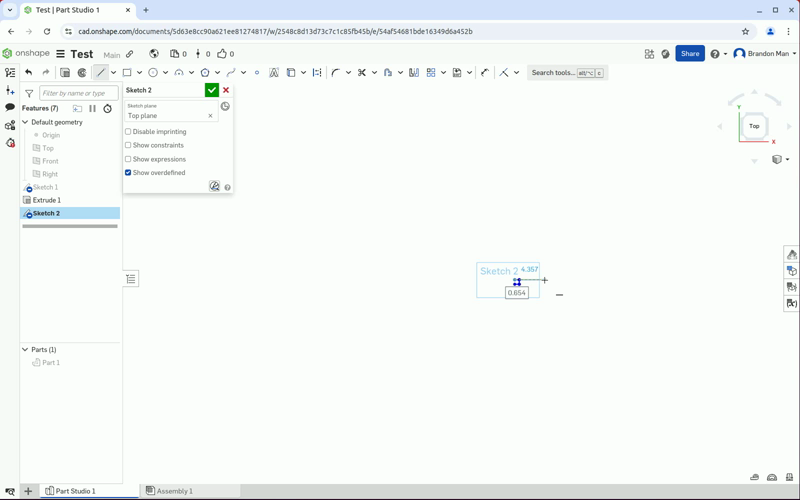
mouse_move(514, 284)
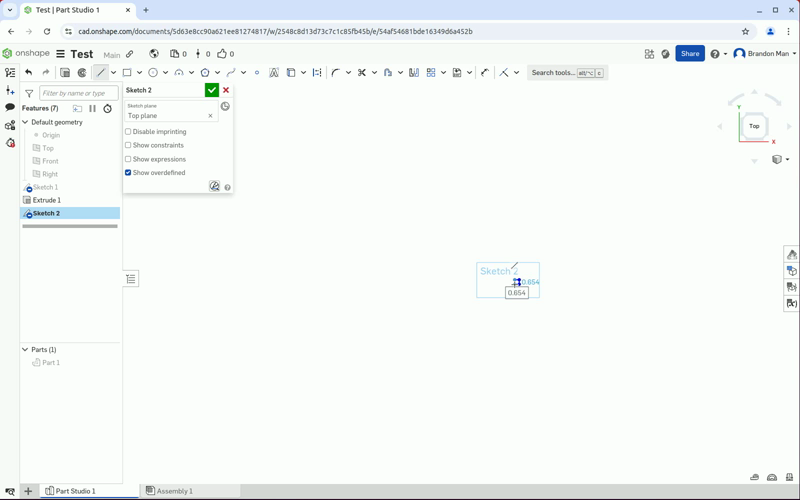
scroll(6)
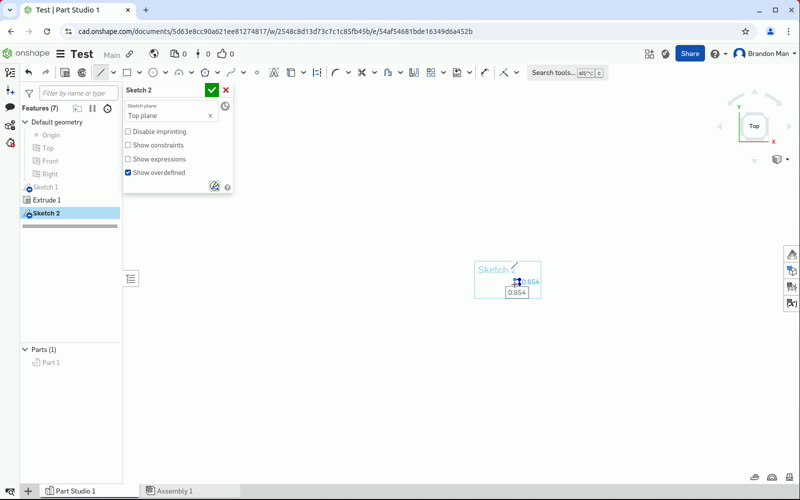
scroll(6)
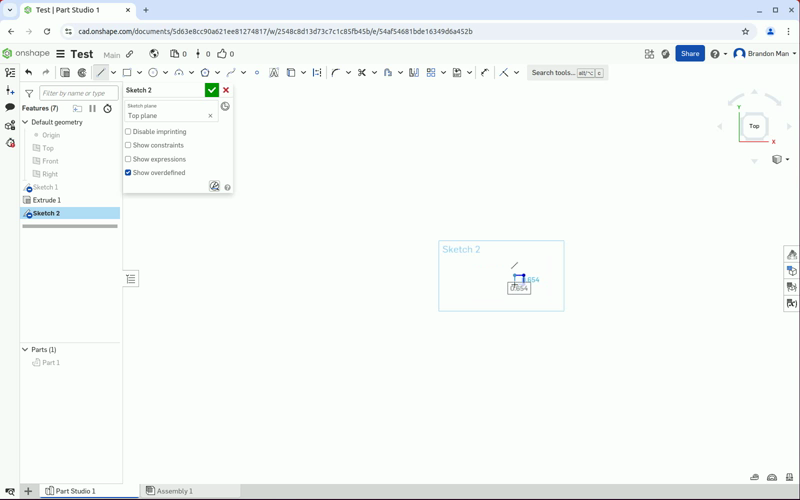
scroll(6)
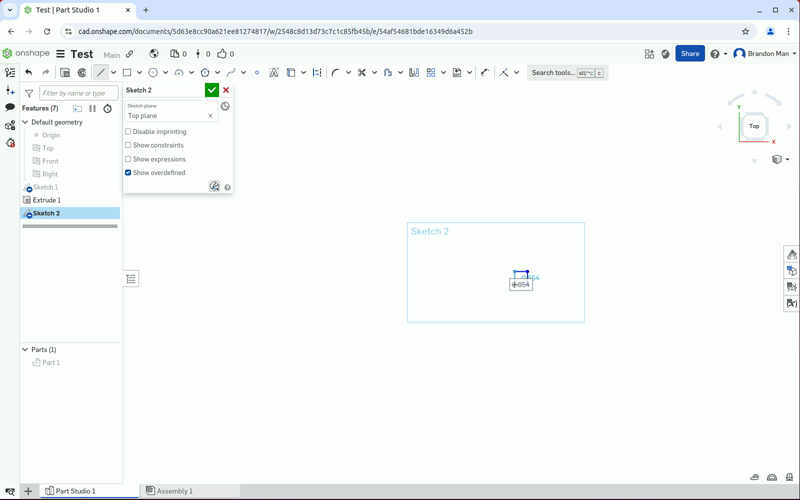
scroll(6)
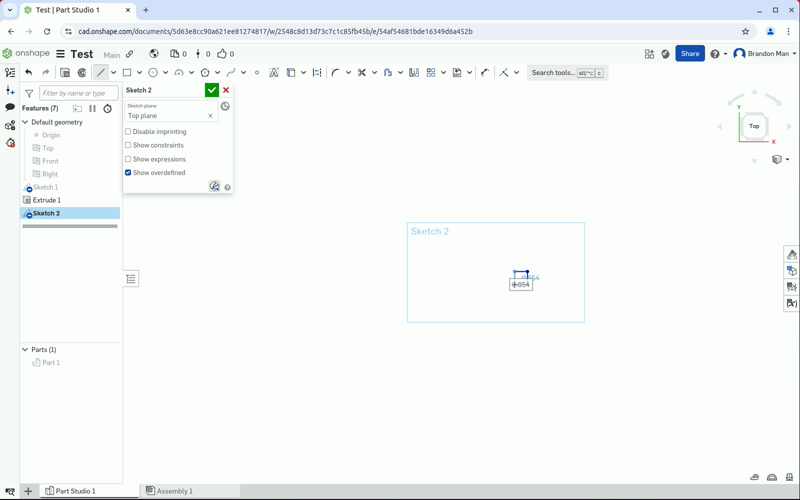
scroll(6)
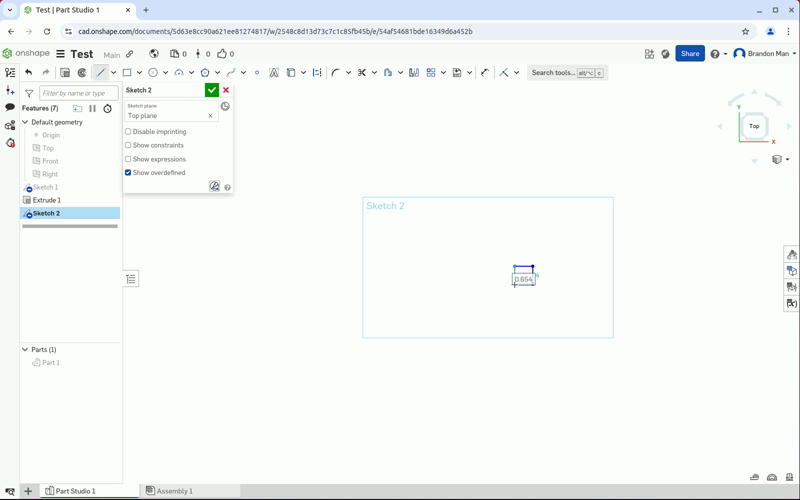
scroll(6)
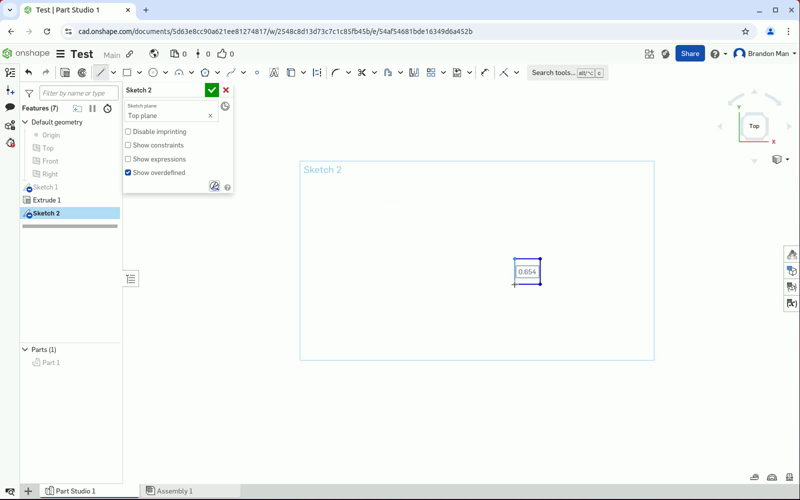
scroll(6)
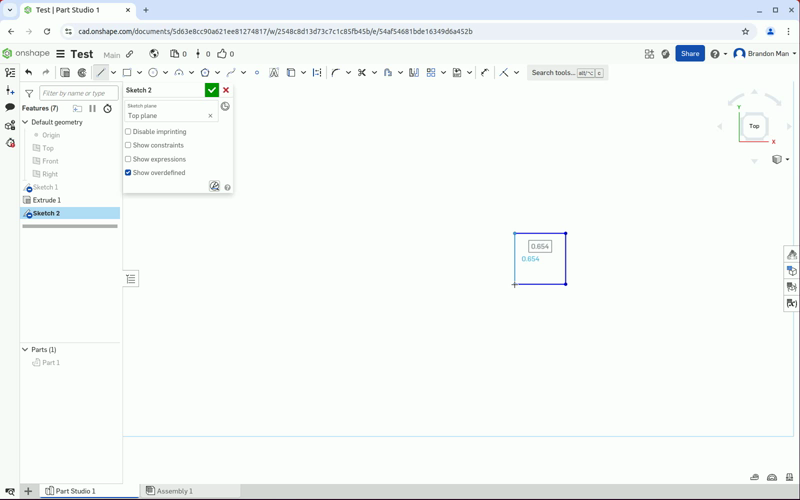
key_up(shift)
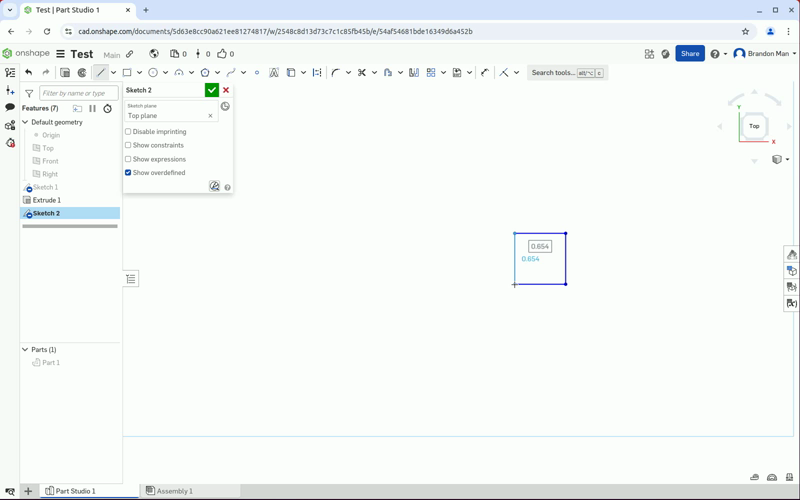
click(514, 284)
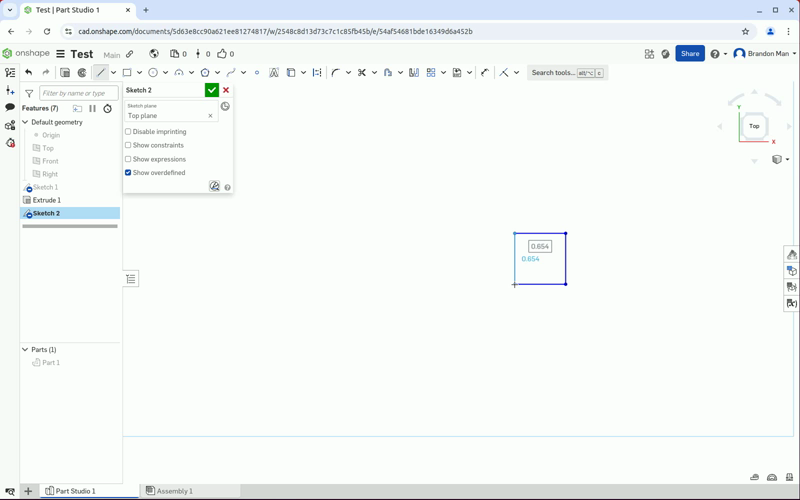
scroll(-6)
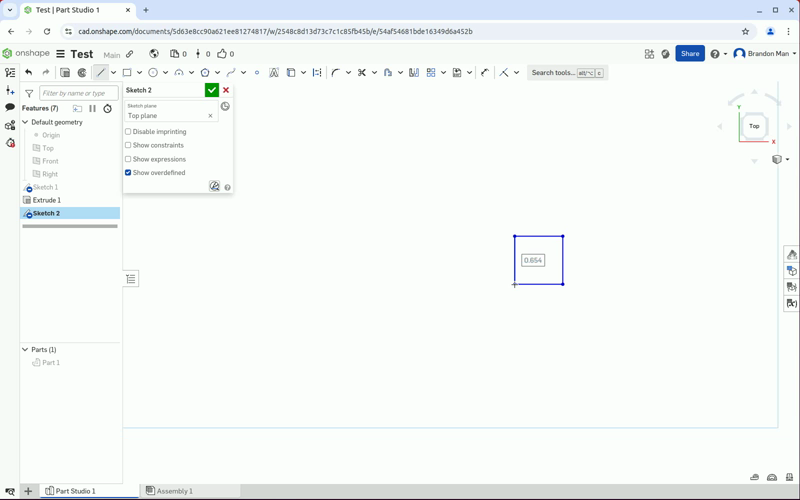
scroll(-6)
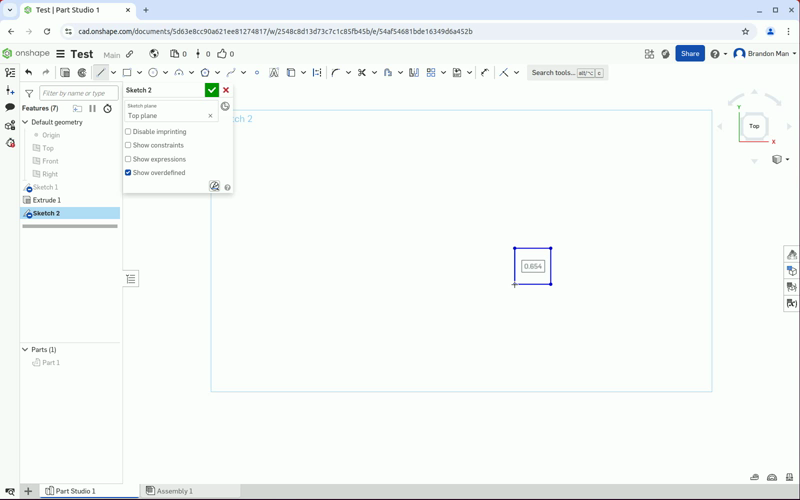
scroll(-6)
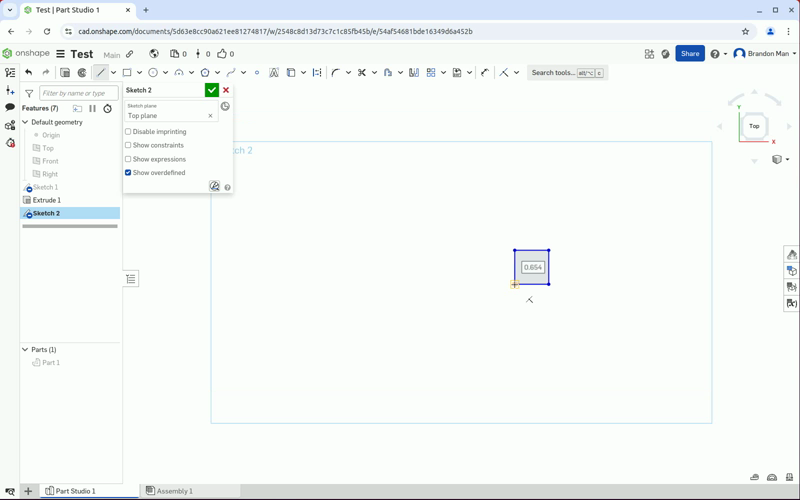
scroll(-6)
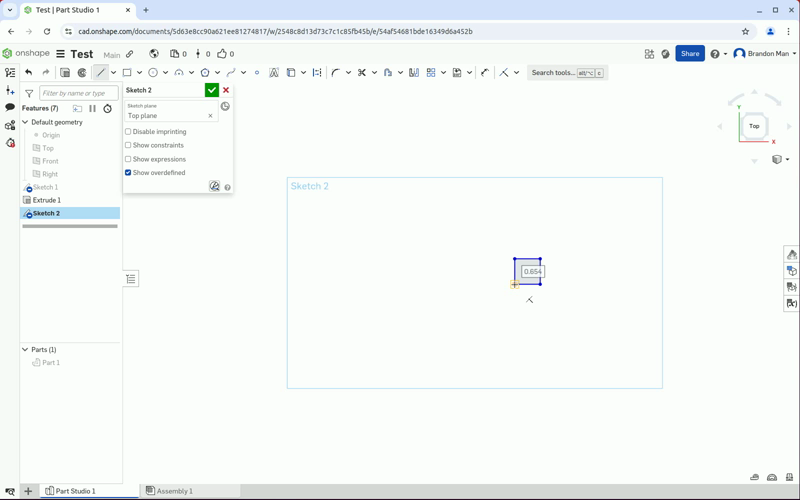
scroll(-6)
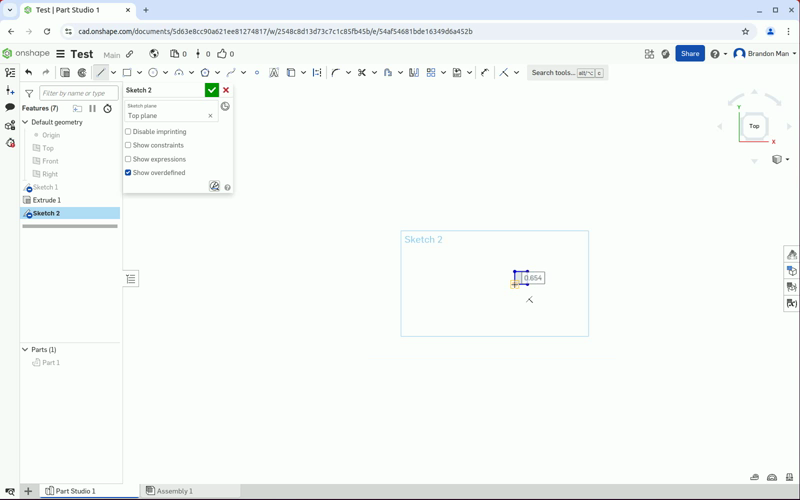
scroll(-6)
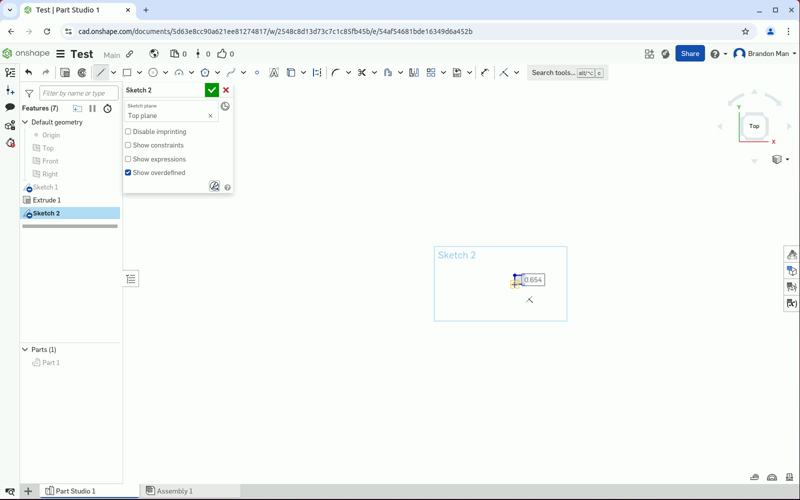
scroll(-6)
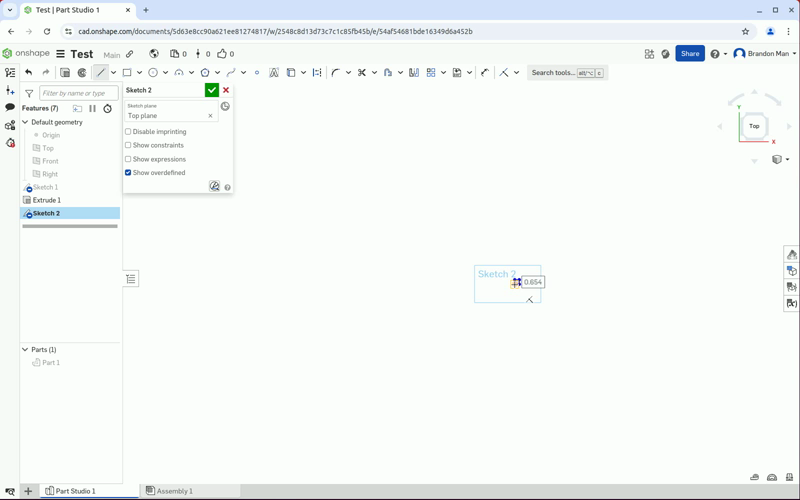
key(esc)
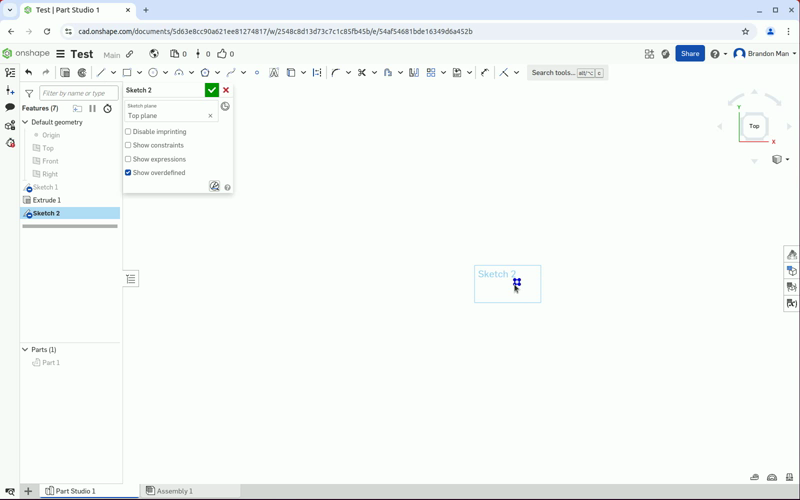
mouse_move(518, 281)
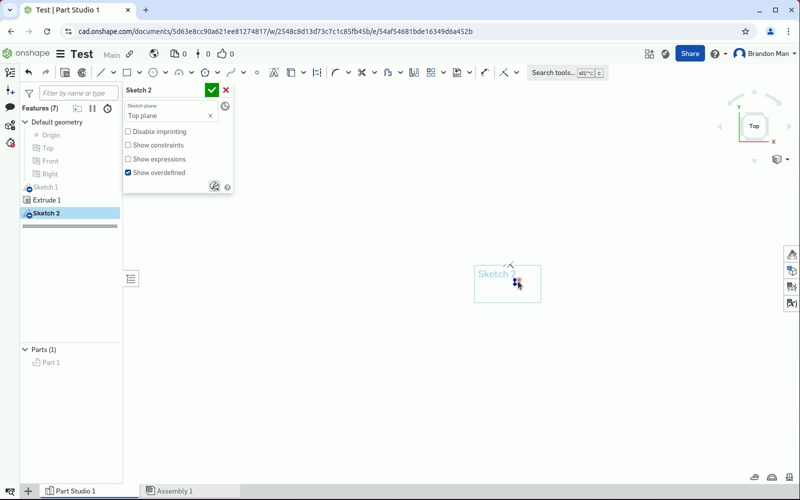
scroll(6)
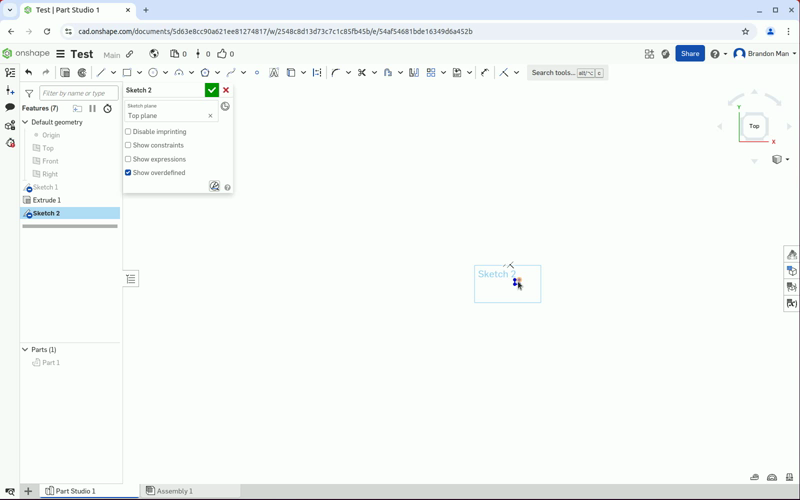
scroll(6)
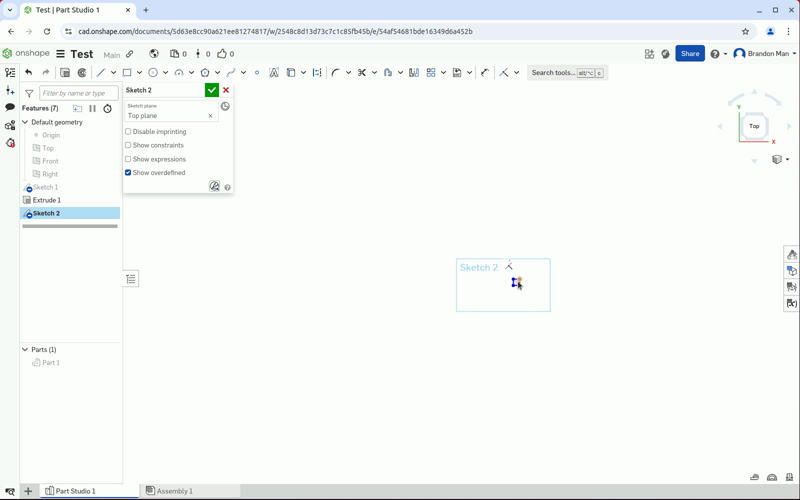
scroll(6)
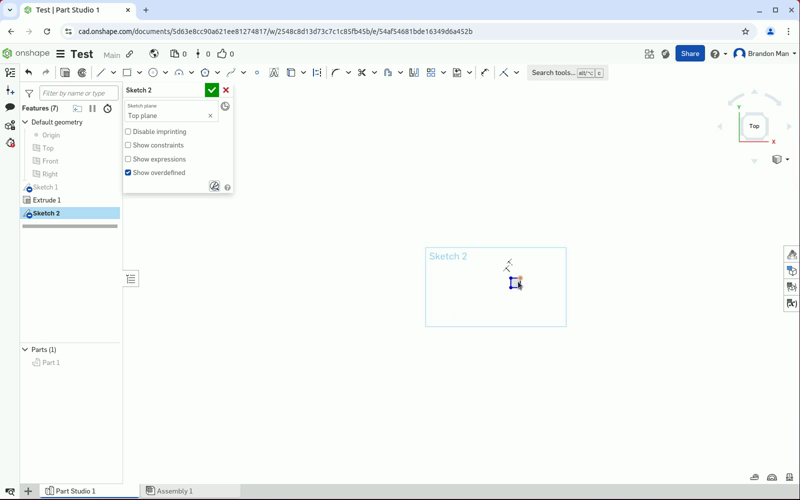
scroll(6)
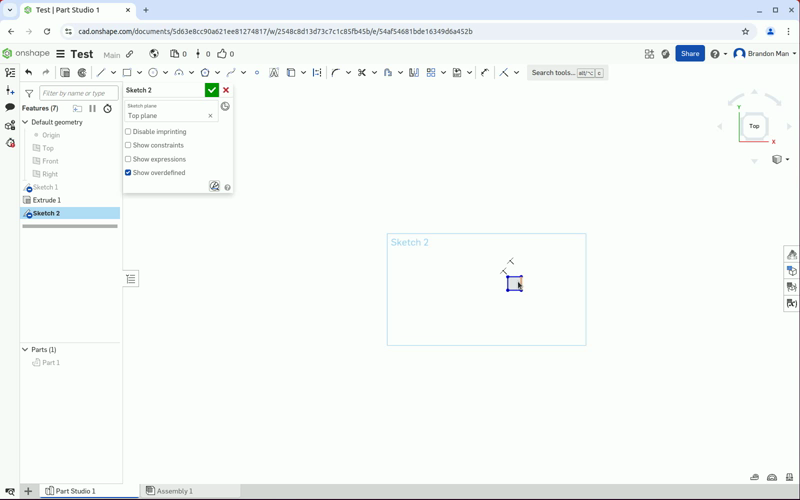
scroll(6)
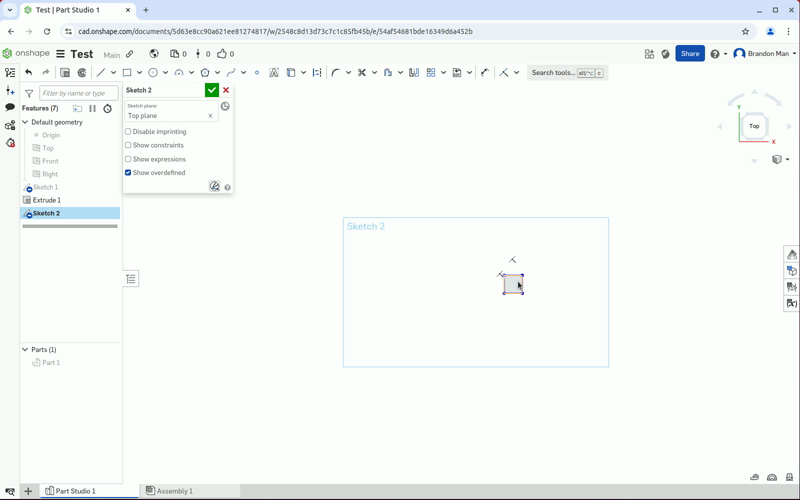
scroll(6)
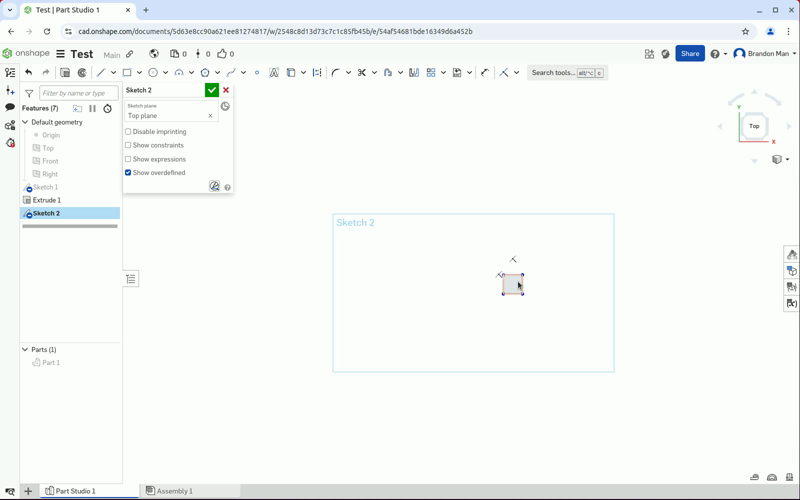
scroll(6)
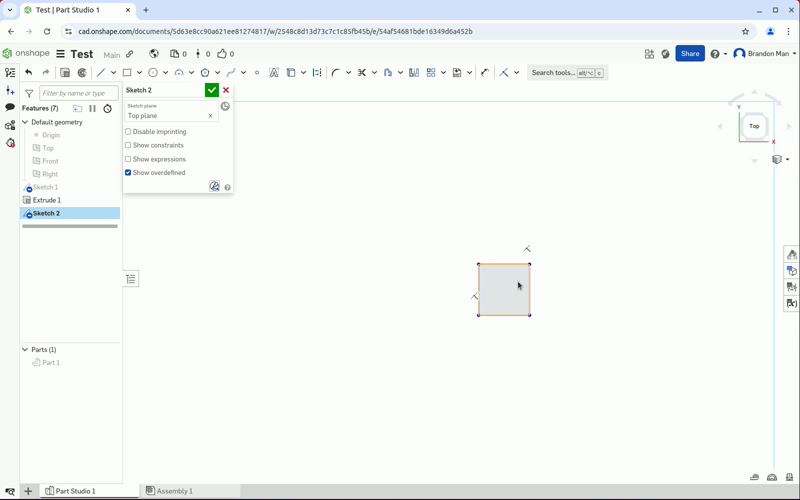
click(518, 281)
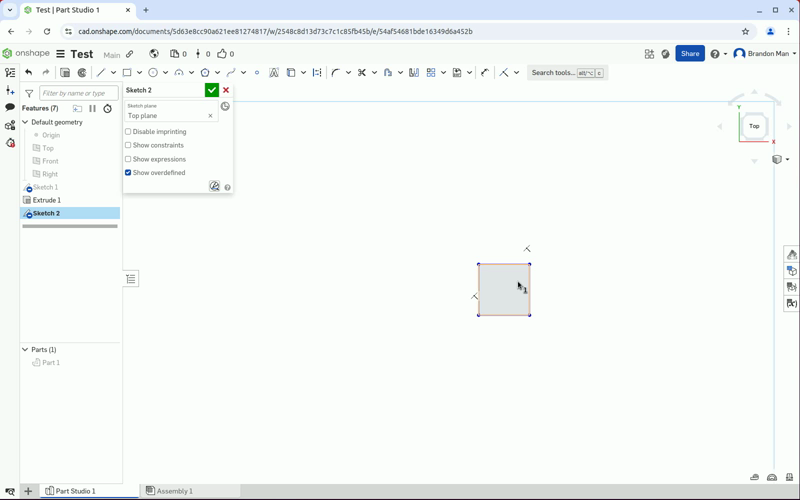
scroll(-6)
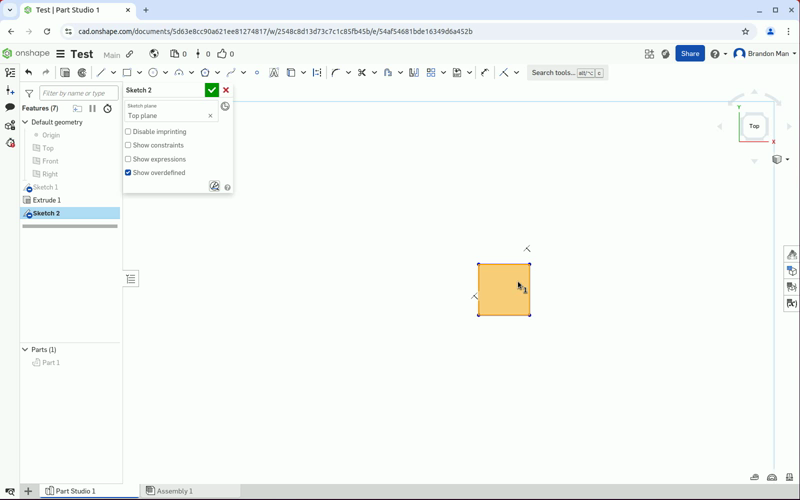
scroll(-6)
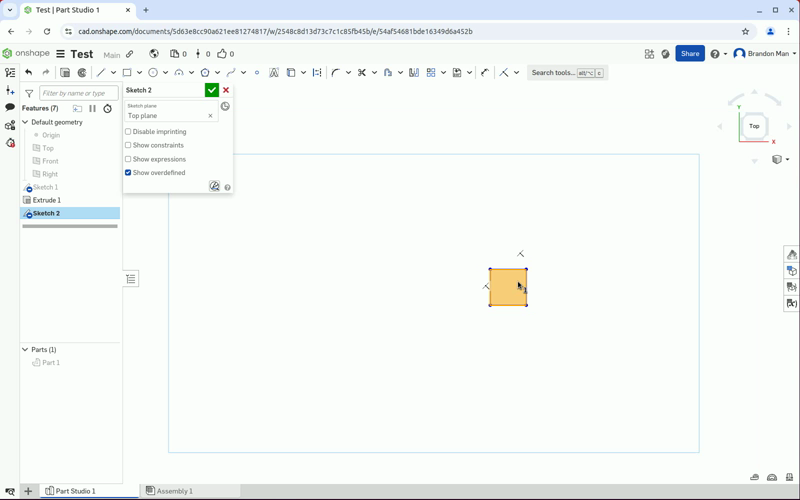
scroll(-6)
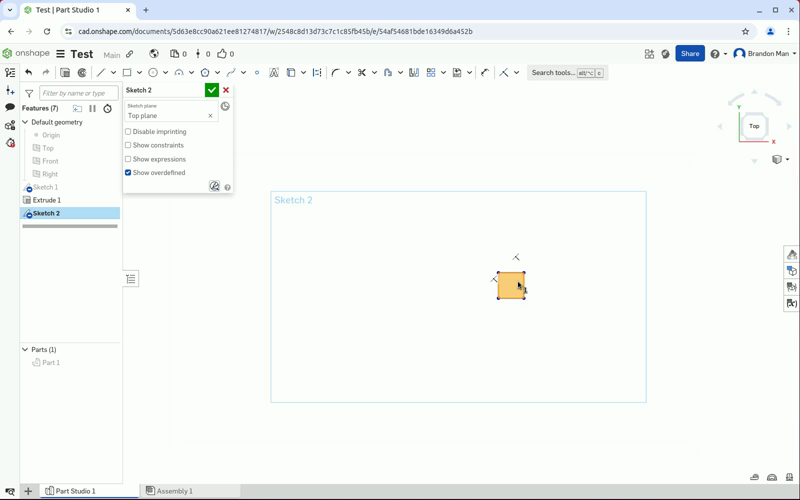
scroll(-6)
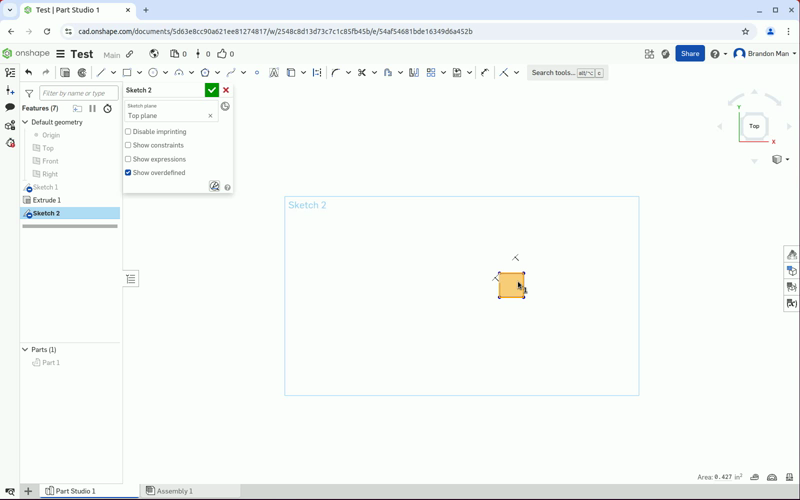
scroll(-6)
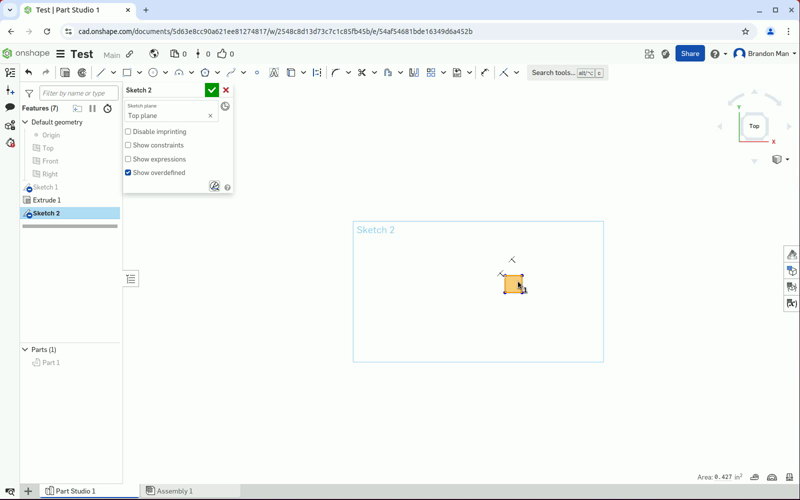
scroll(-6)
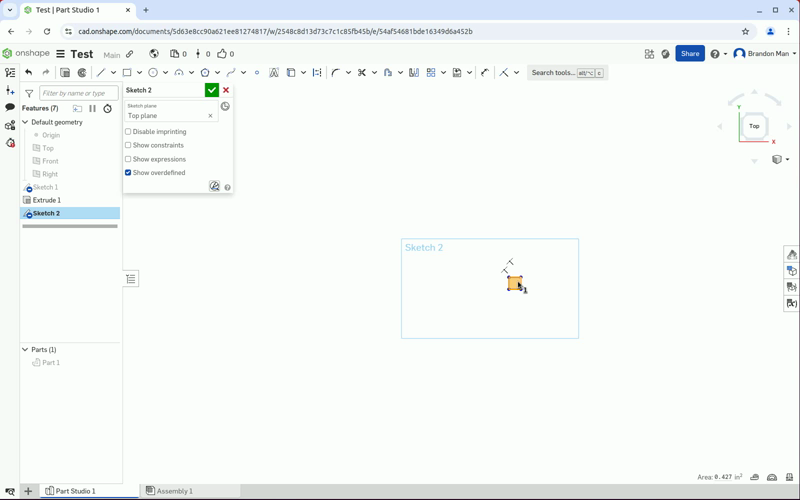
scroll(-6)
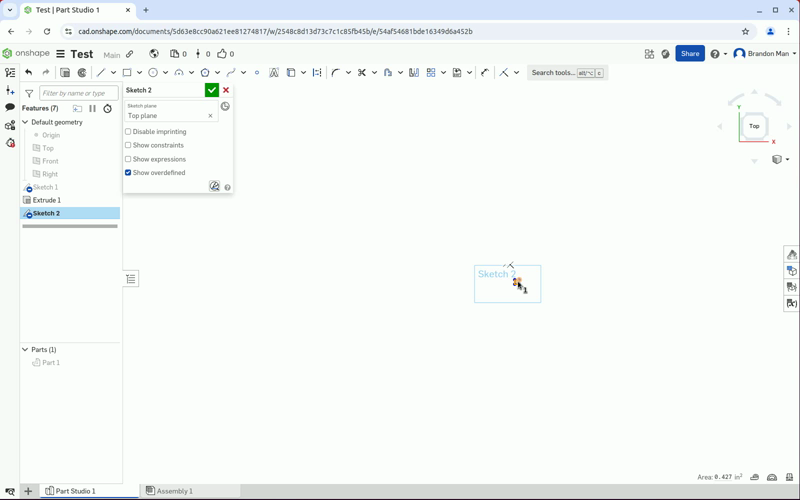
mouse_move(73, 352)
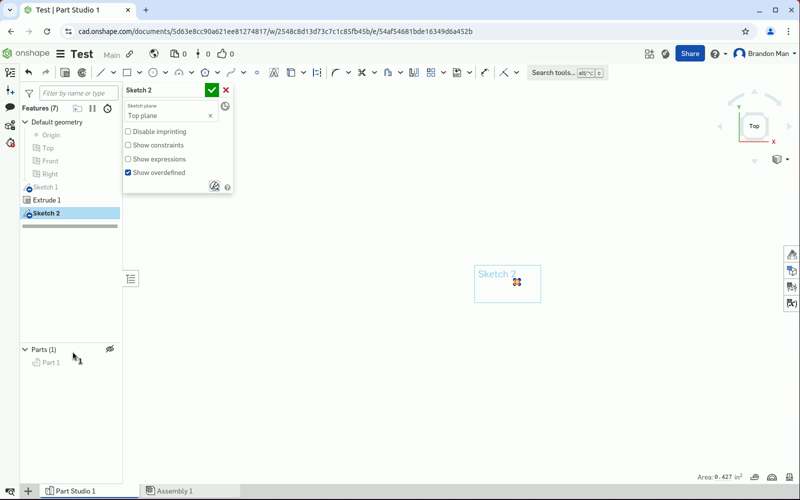
key(shift+y)
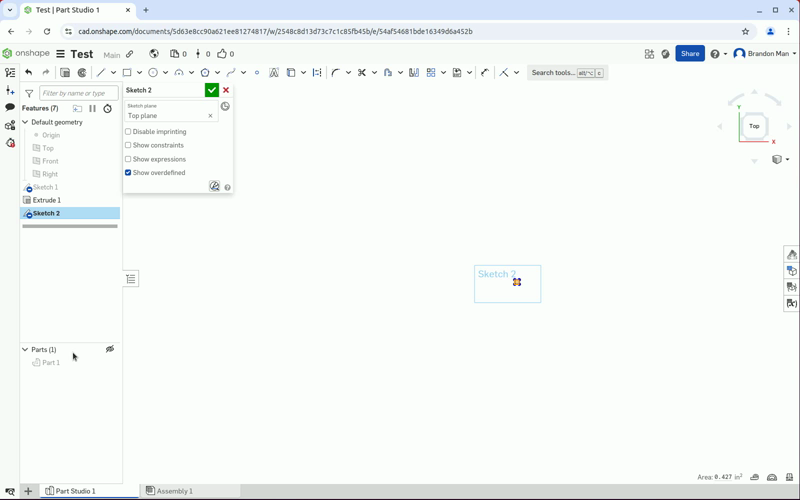
key(shift+e)
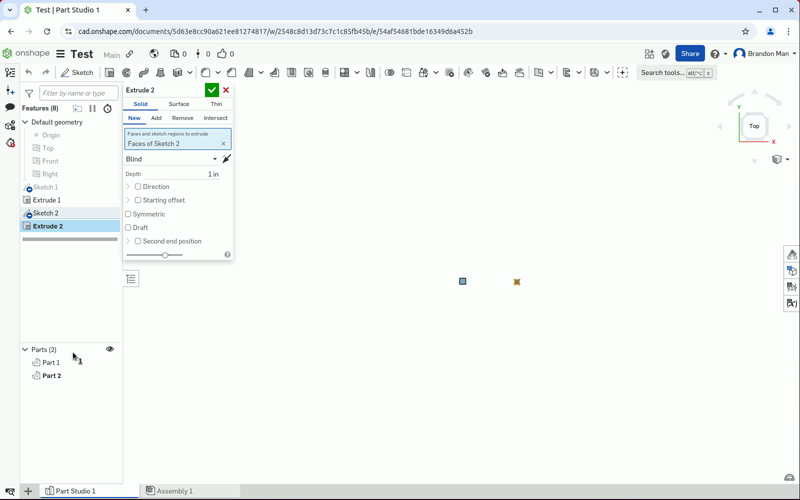
mouse_move(143, 106)
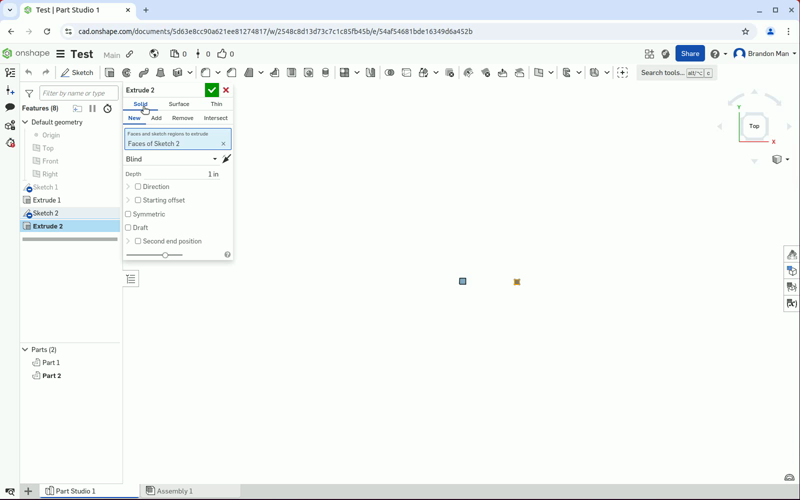
click(143, 106)
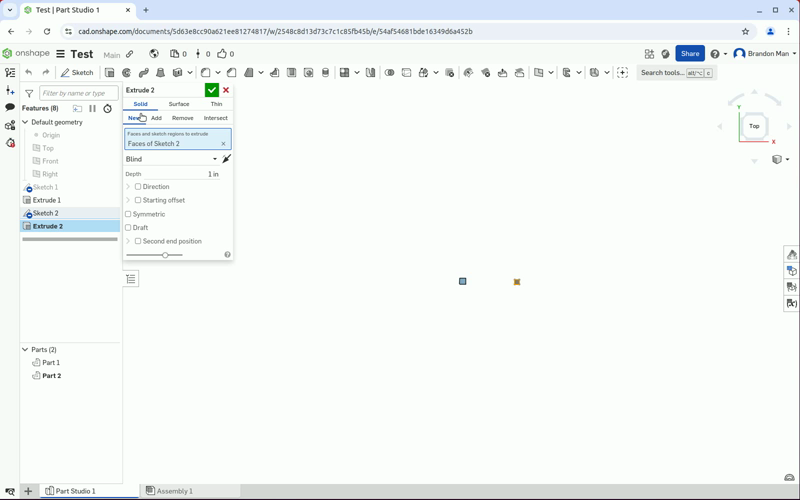
mouse_move(137, 120)
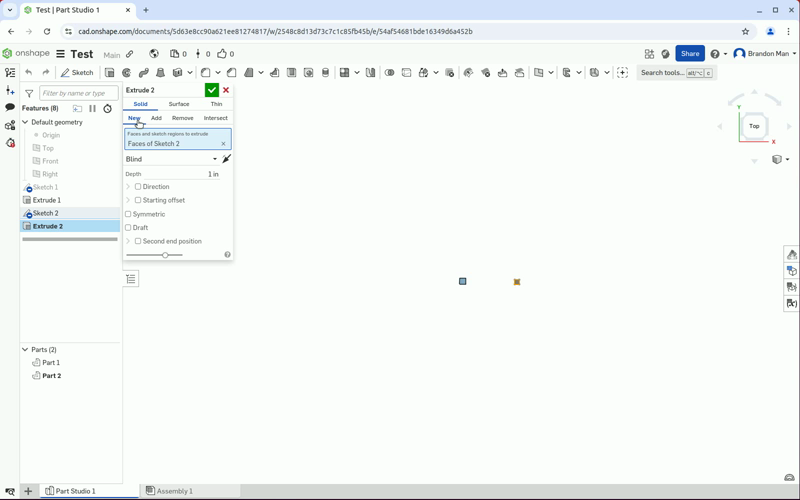
click(137, 120)
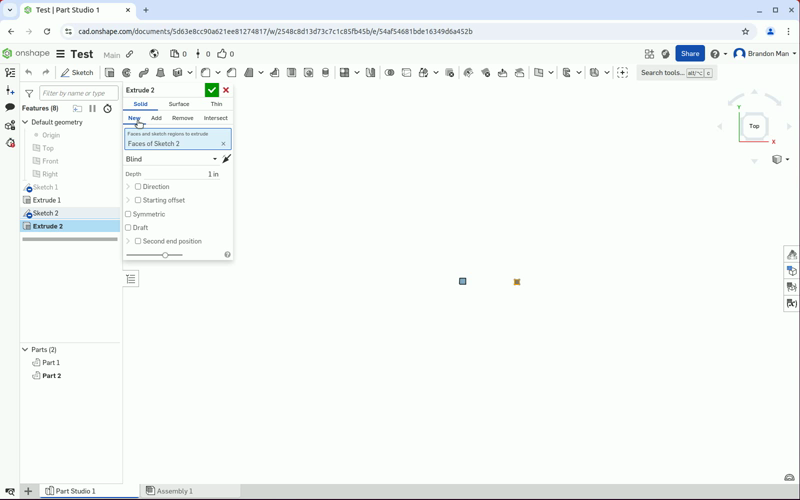
key(tab, 4)
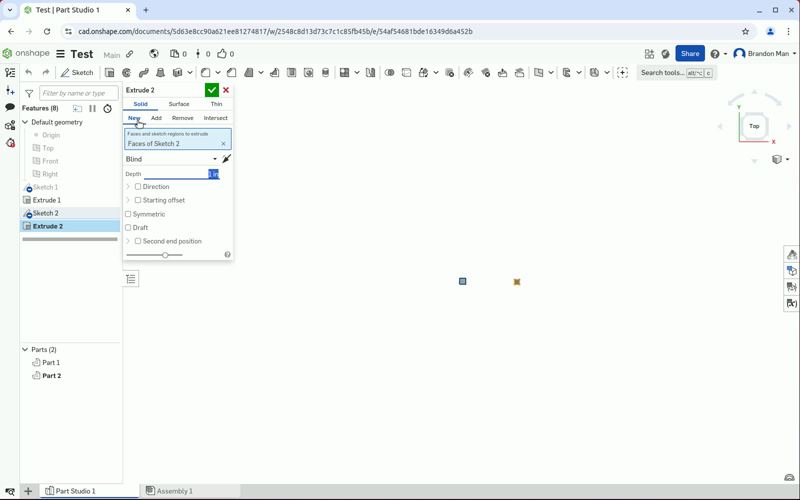
text(0.722)
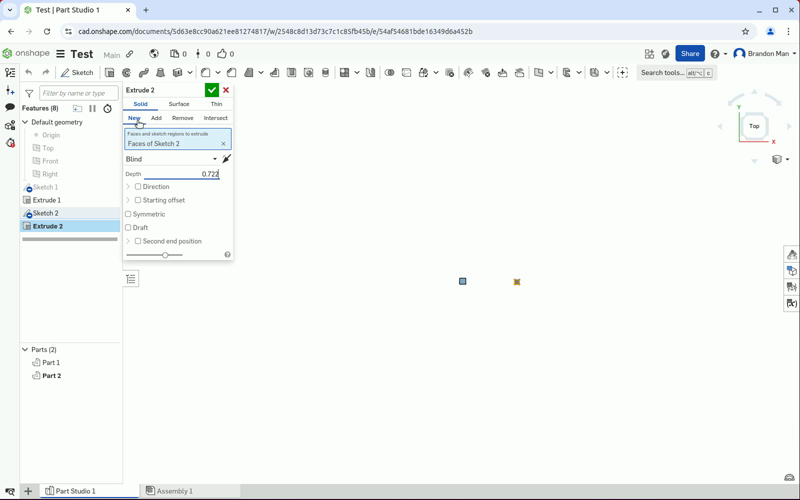
key(enter)
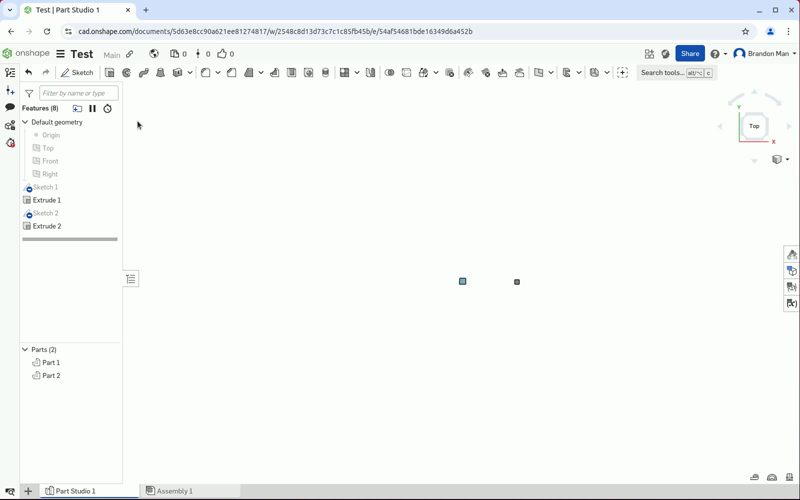
key(shift+h)
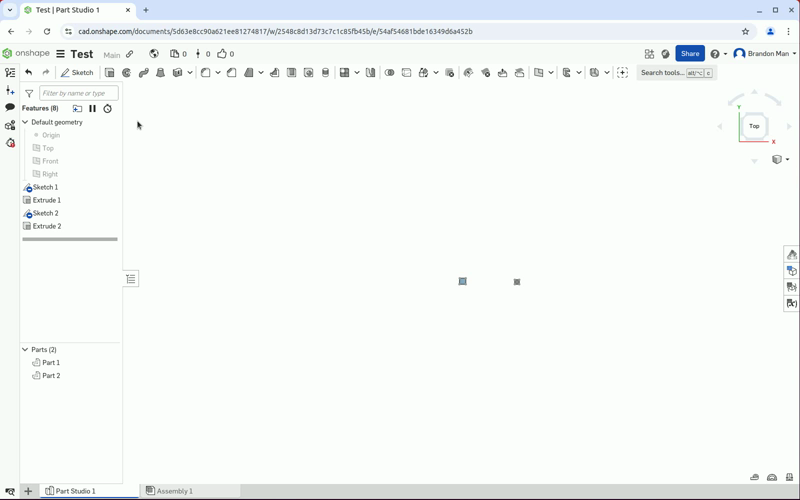
key(shift+h)
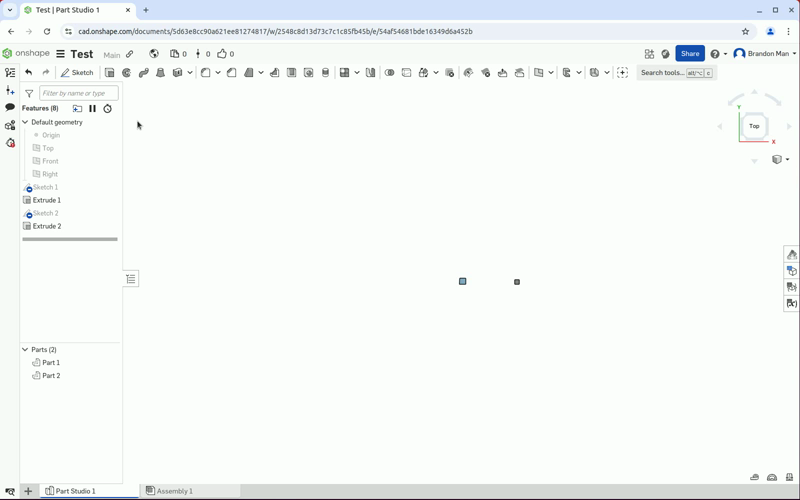
mouse_move(73, 189)
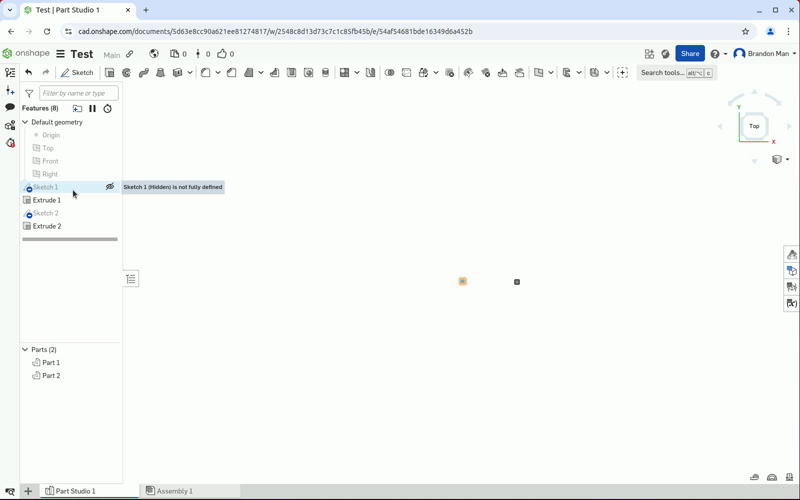
click(73, 189)
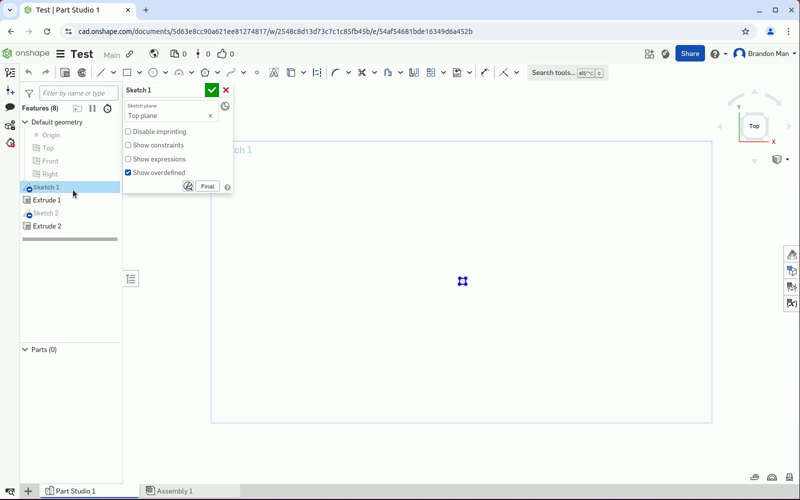
mouse_move(229, 92)
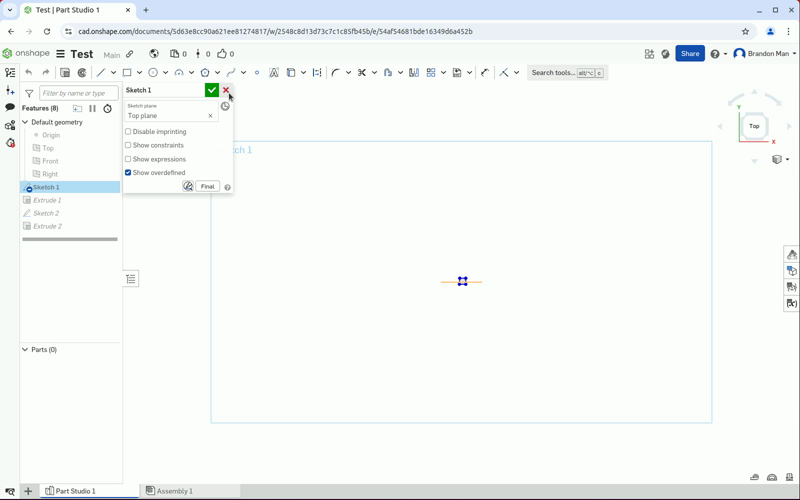
click(229, 92)
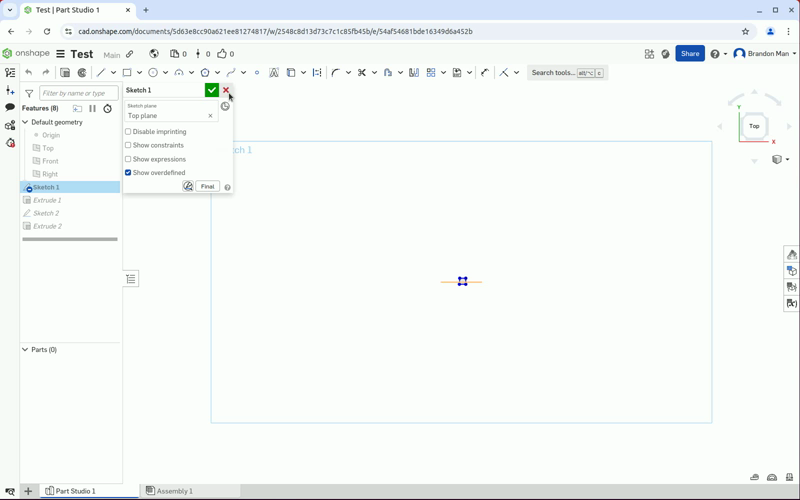
key(shift+s)
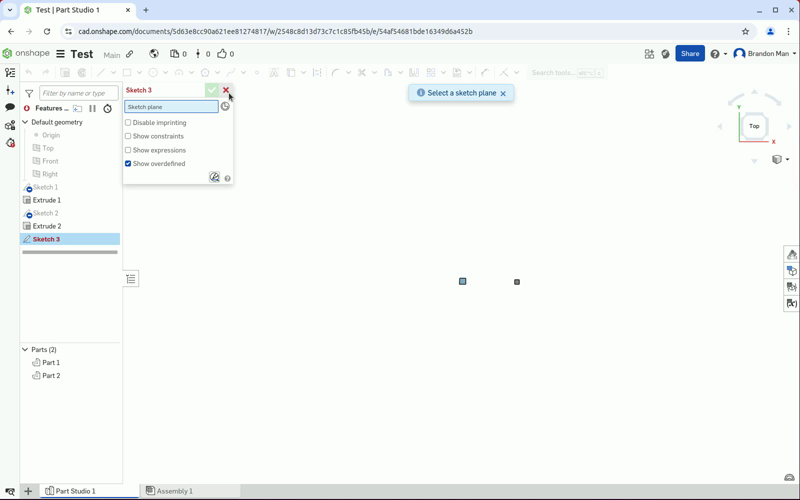
mouse_move(73, 150)
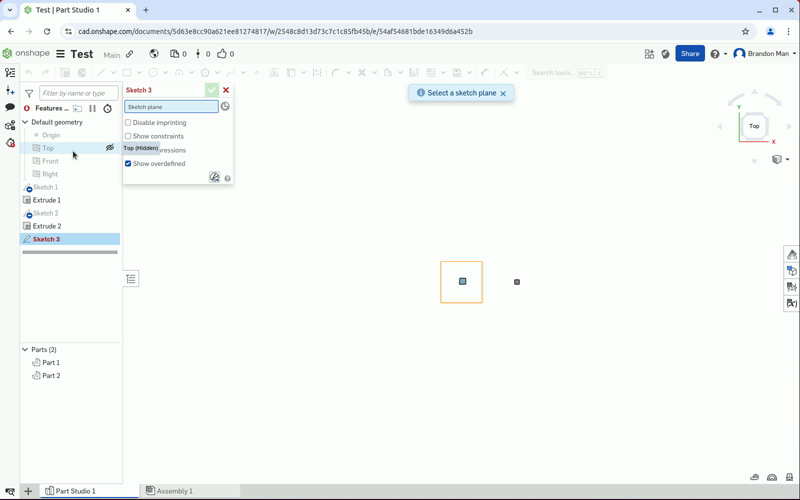
click(73, 150)
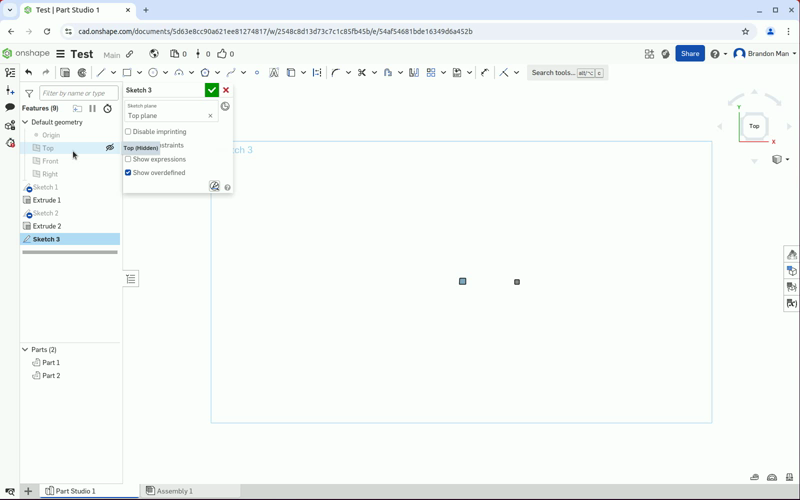
mouse_move(73, 352)
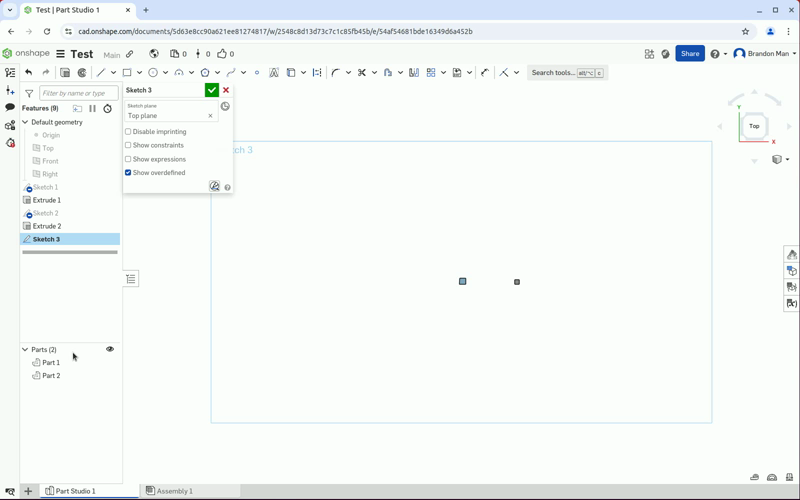
key(y)
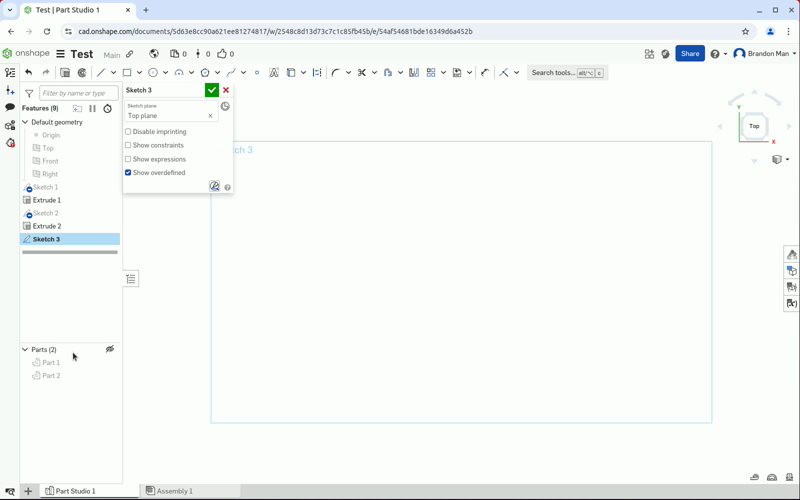
key(l)
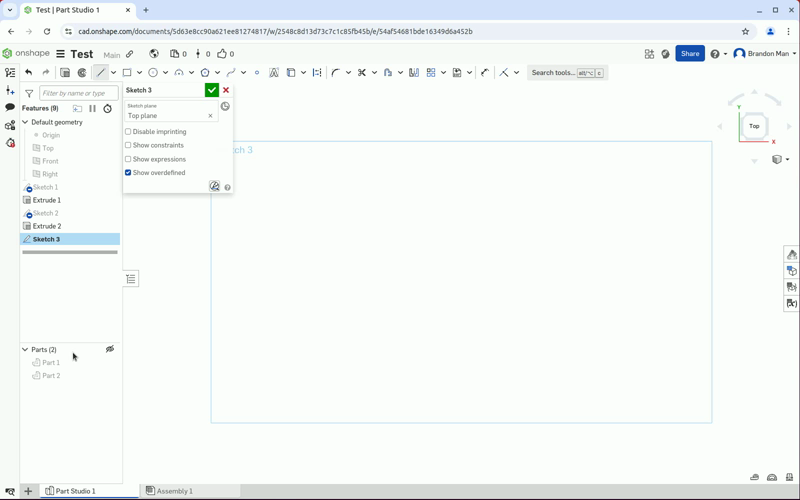
key_down(shift)
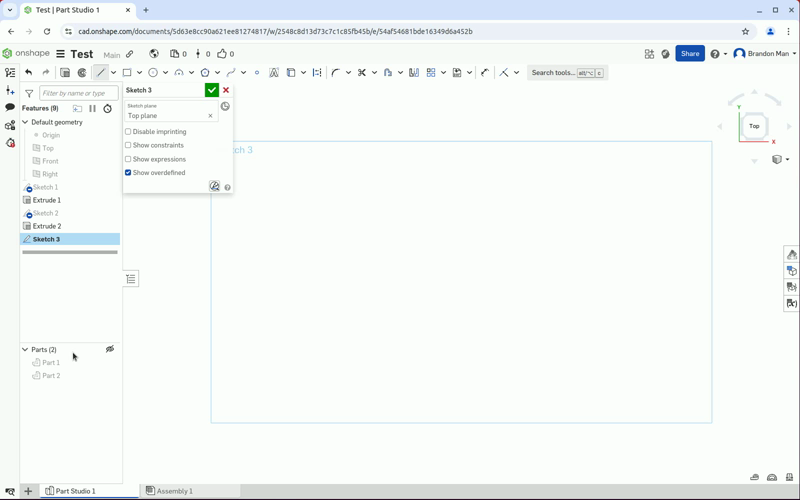
mouse_move(569, 284)
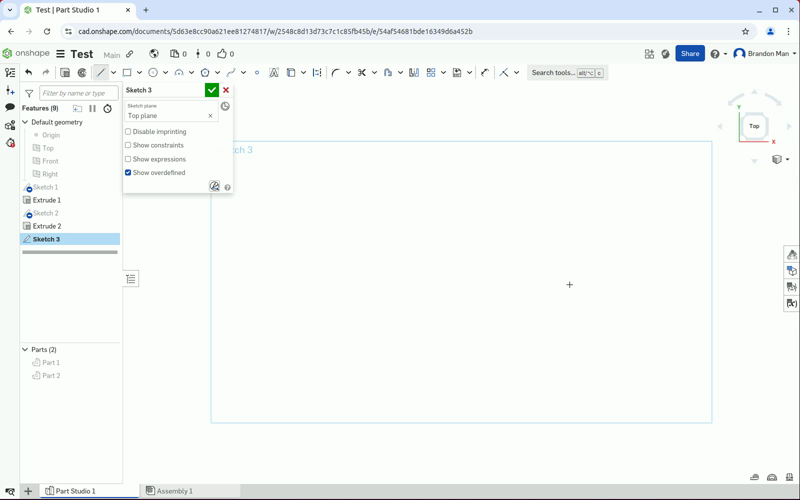
click(569, 284)
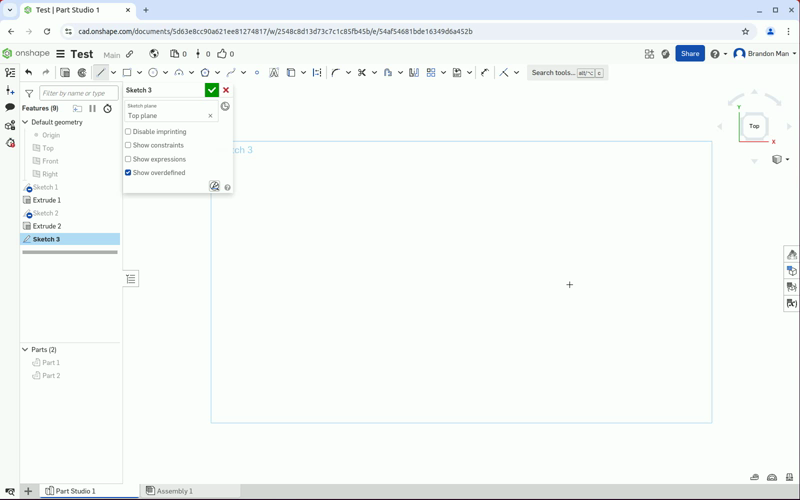
key_up(shift)
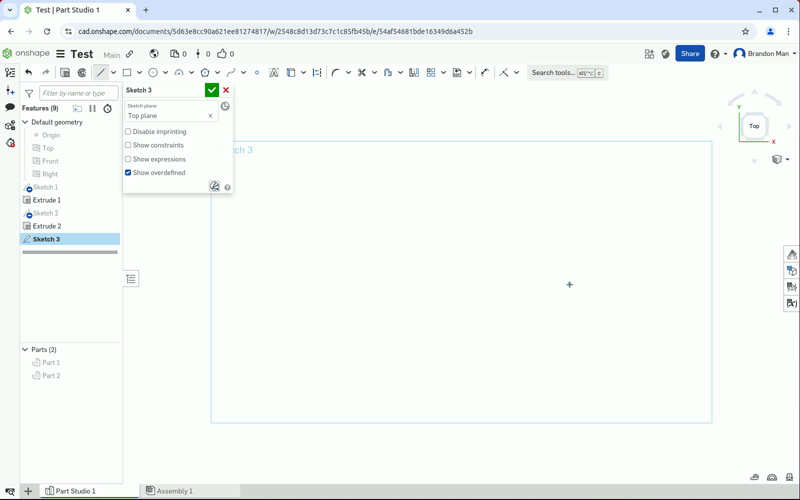
key_down(shift)
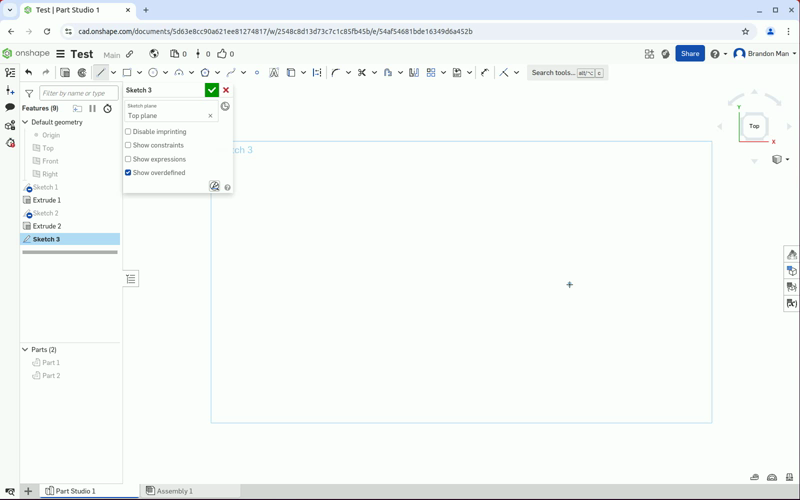
mouse_move(589, 284)
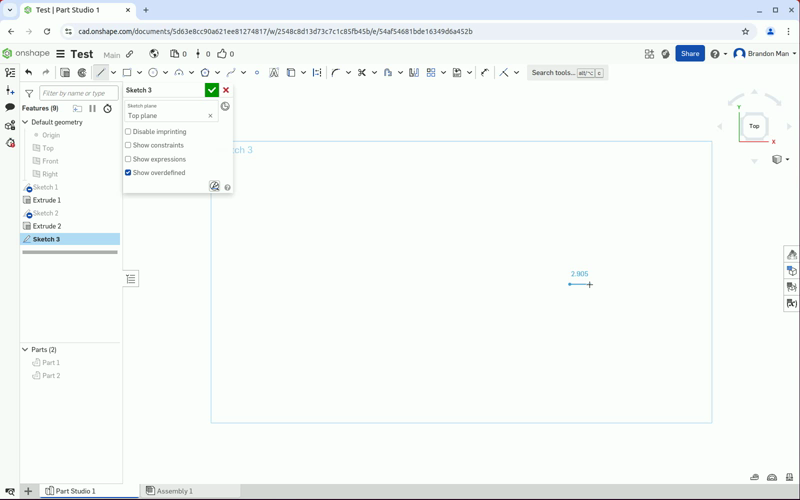
mouse_move(574, 284)
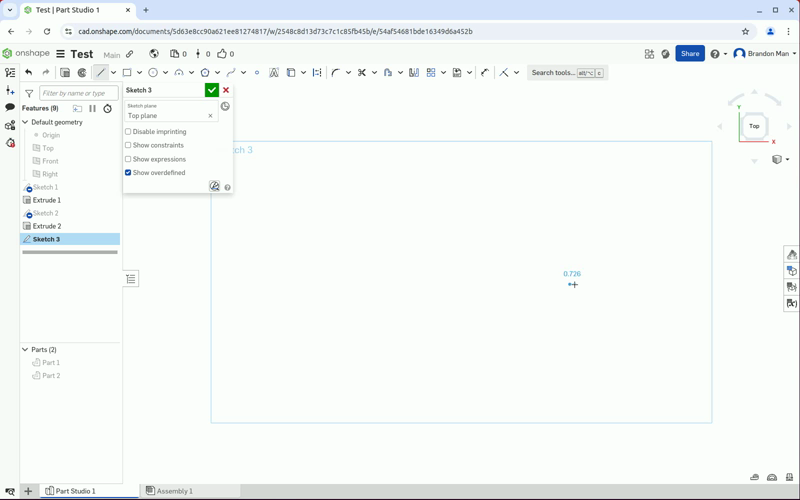
scroll(6)
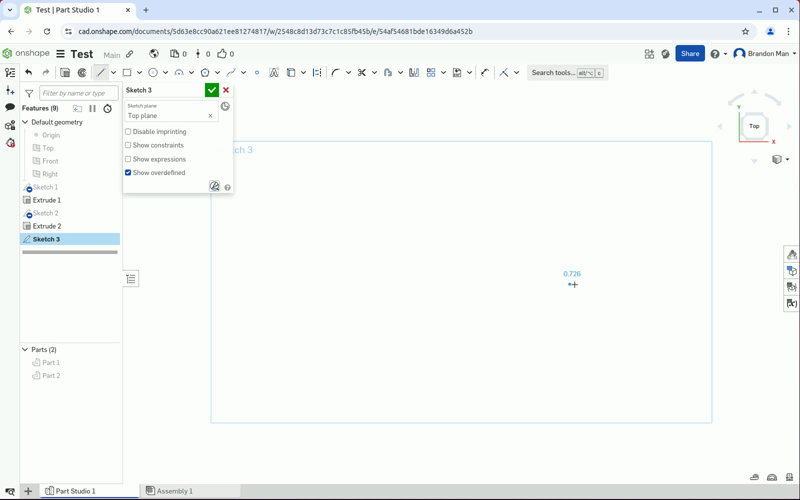
scroll(6)
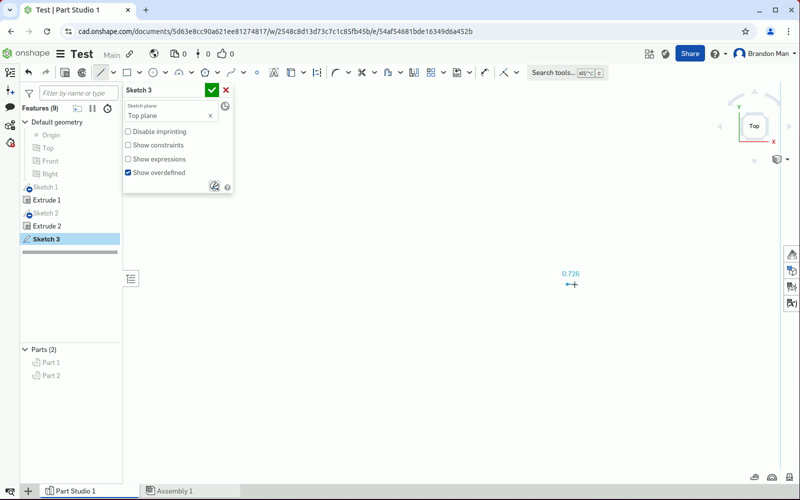
scroll(6)
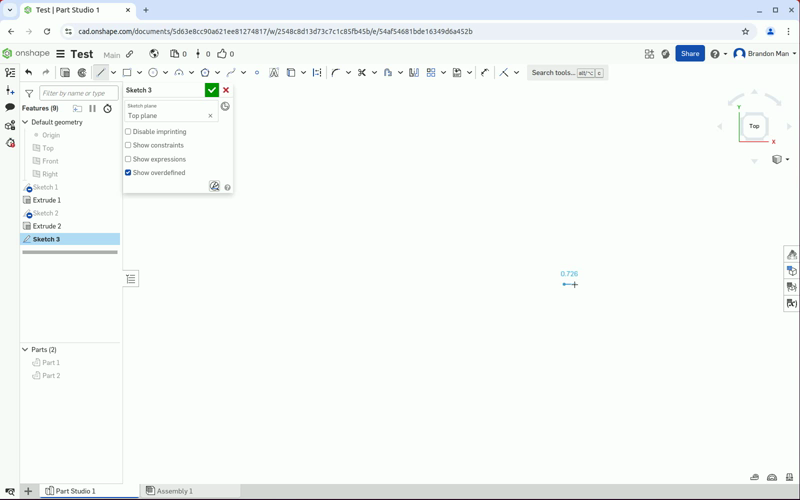
scroll(6)
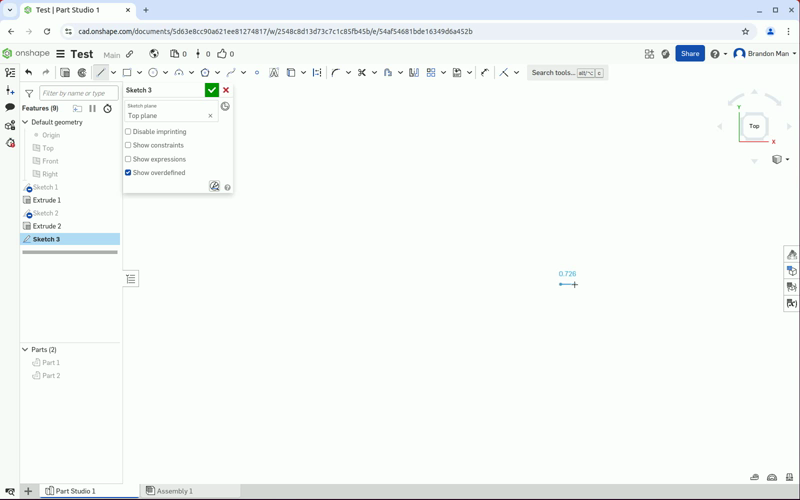
scroll(6)
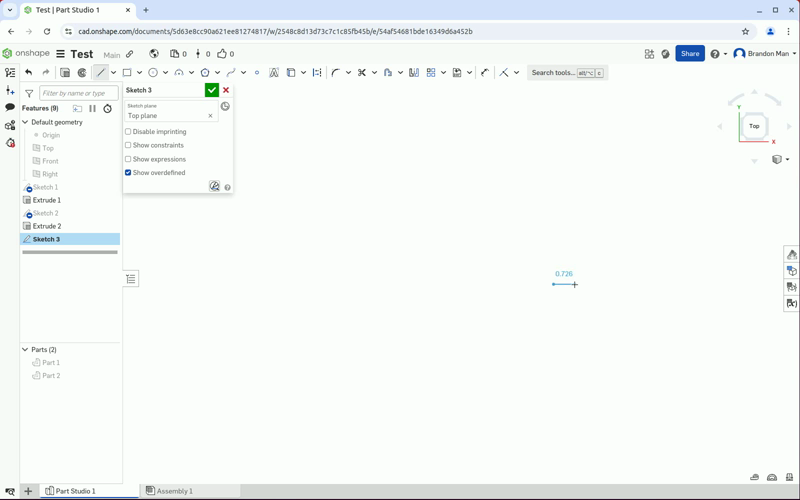
scroll(6)
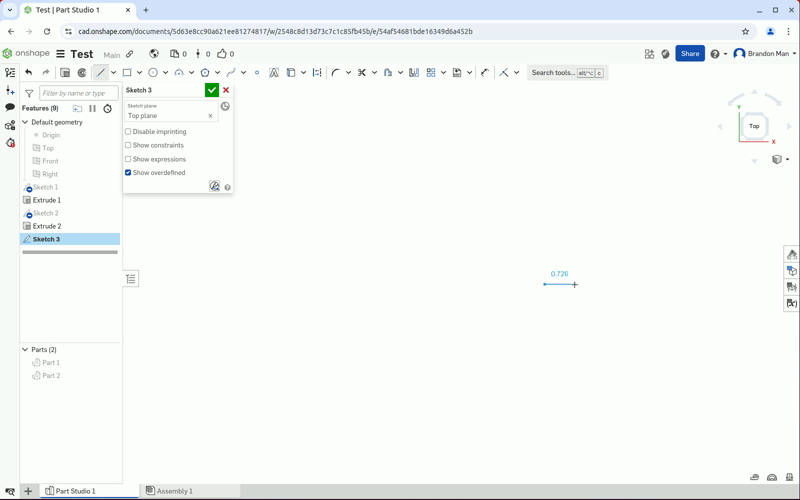
scroll(6)
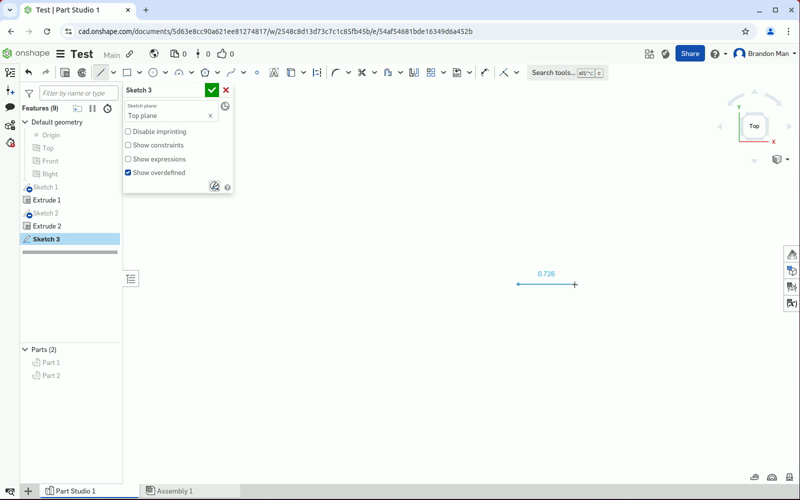
click(574, 284)
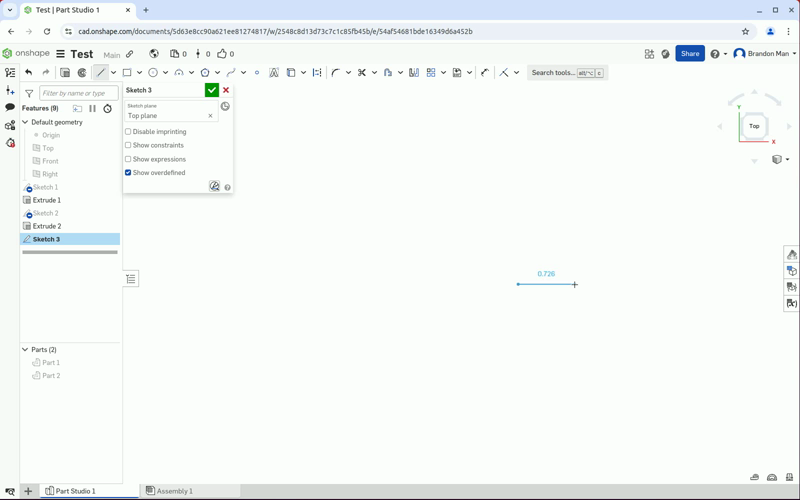
scroll(-6)
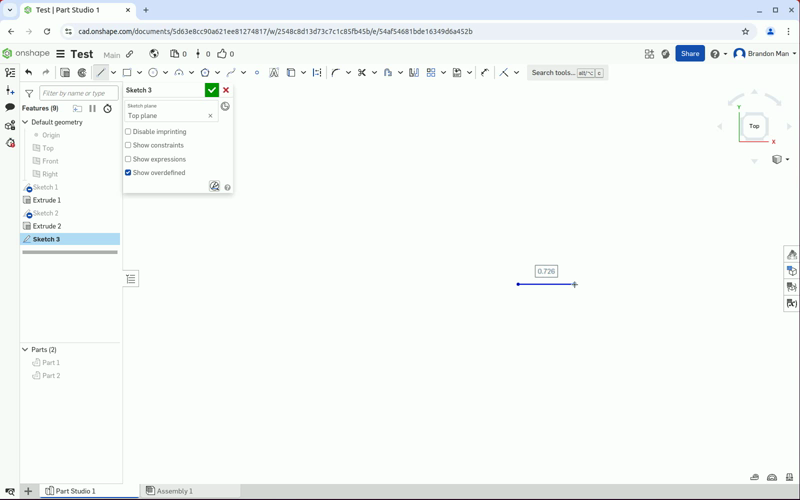
scroll(-6)
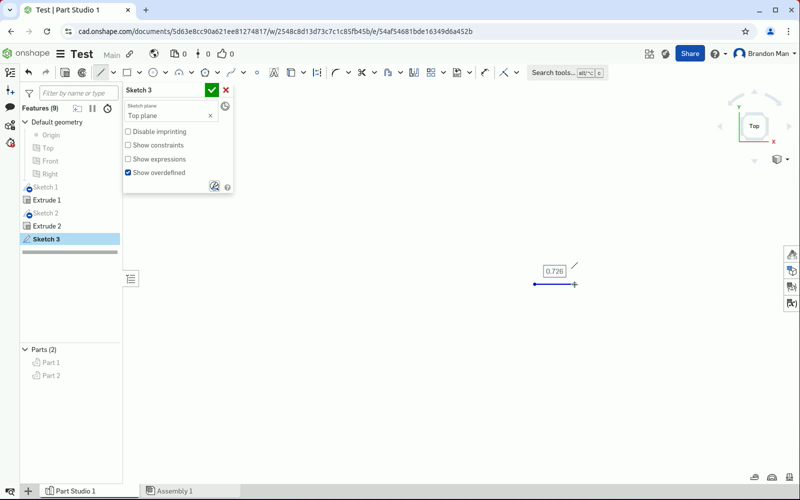
scroll(-6)
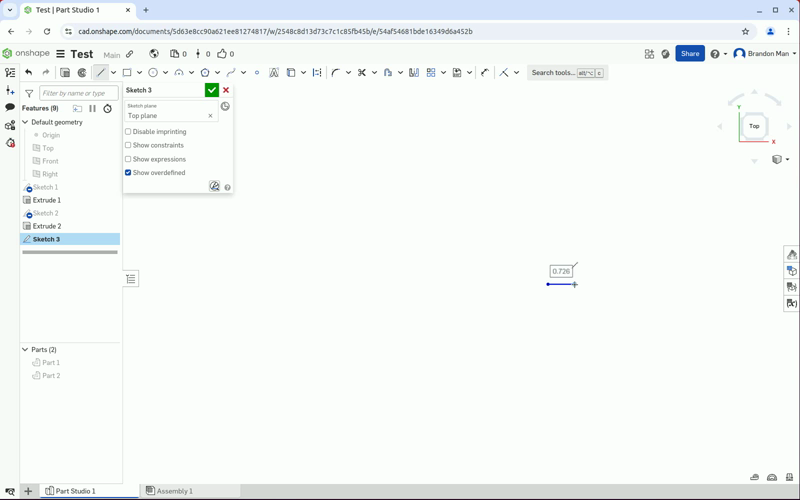
scroll(-6)
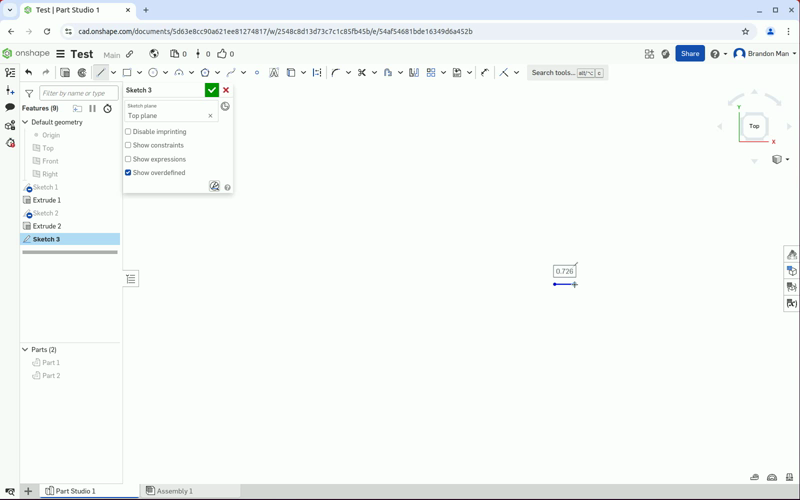
scroll(-6)
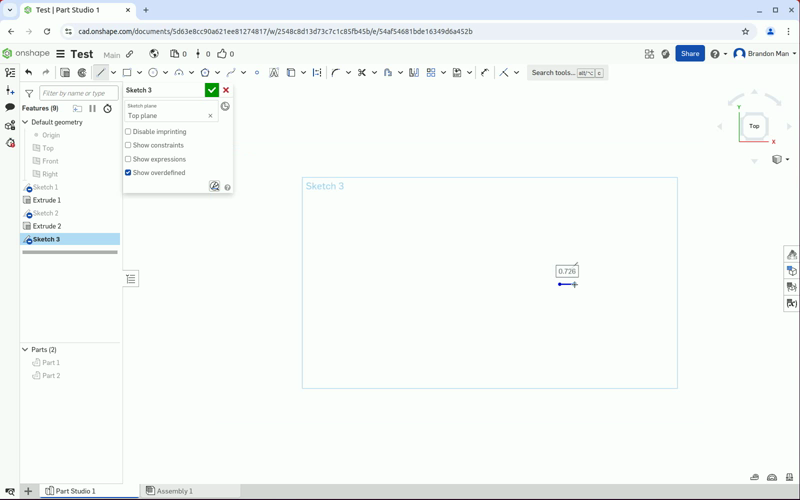
scroll(-6)
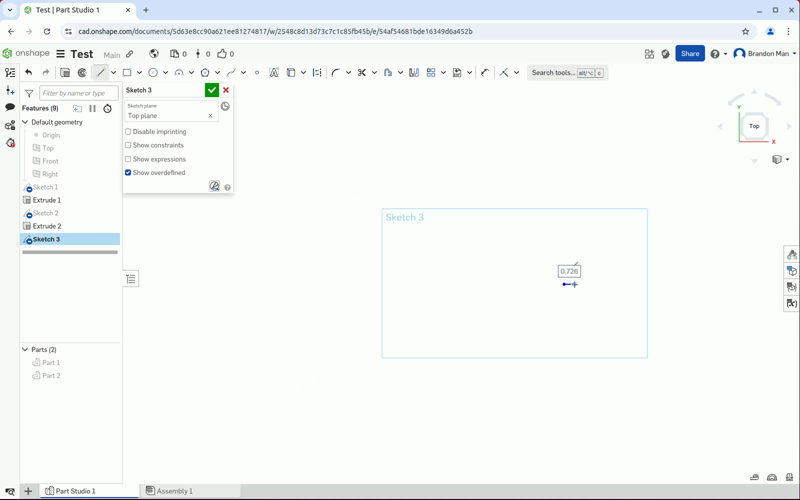
scroll(-6)
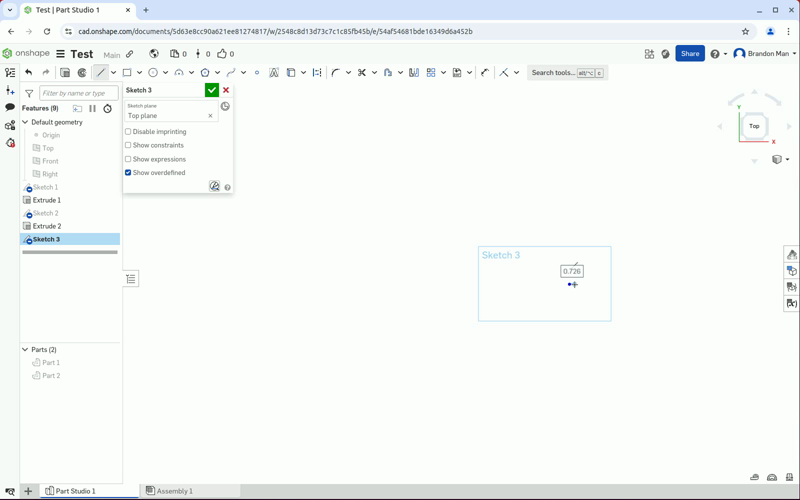
key_up(shift)
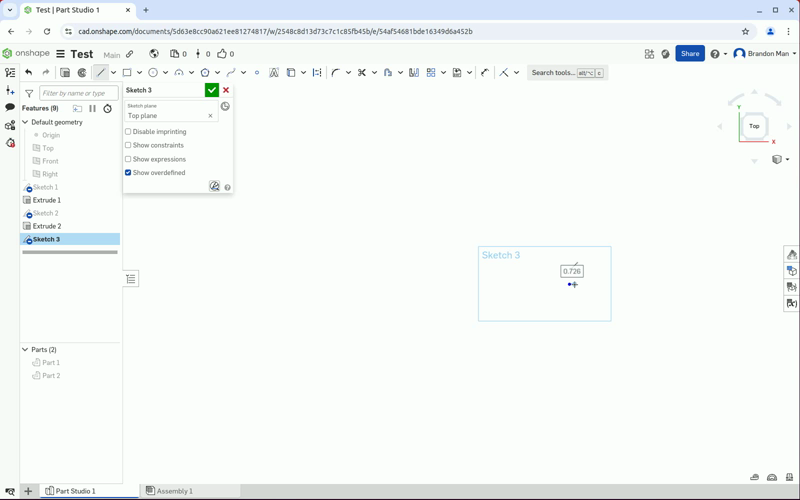
key_down(shift)
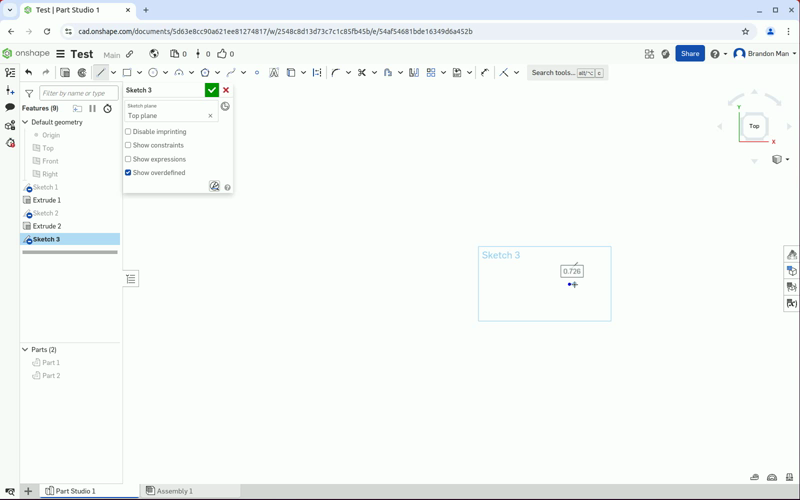
mouse_move(589, 284)
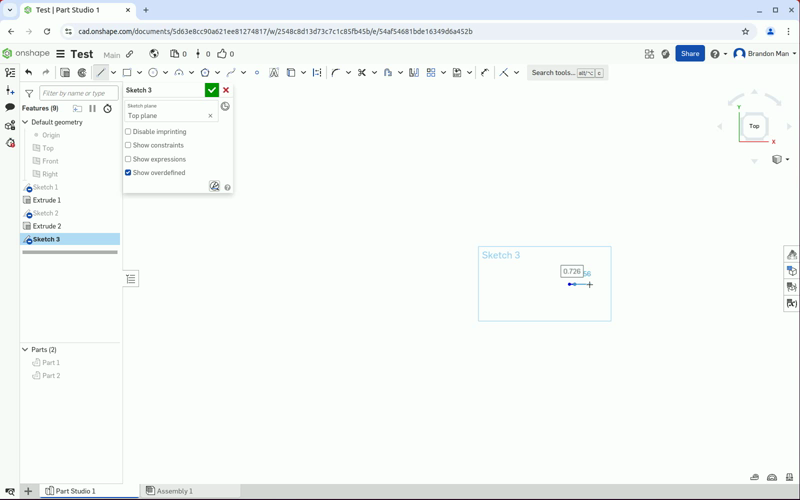
mouse_move(574, 279)
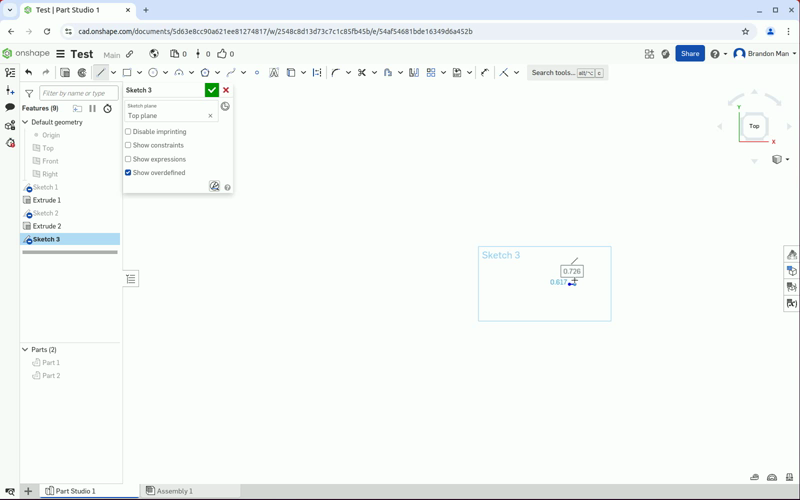
scroll(6)
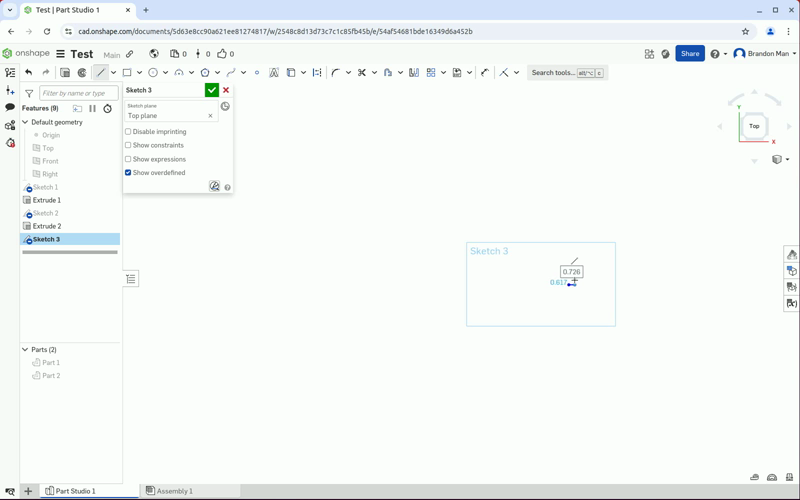
scroll(6)
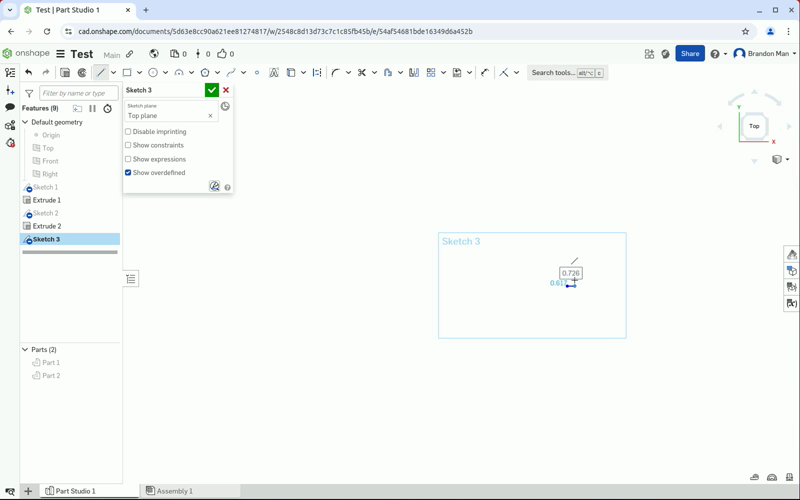
scroll(6)
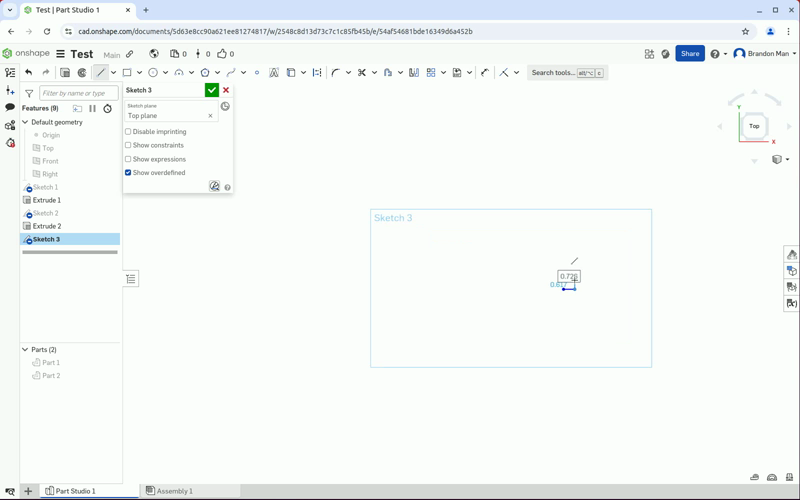
scroll(6)
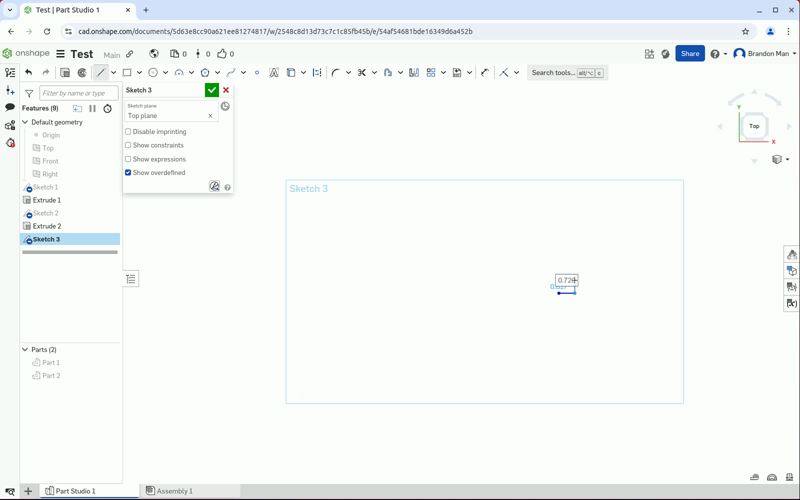
scroll(6)
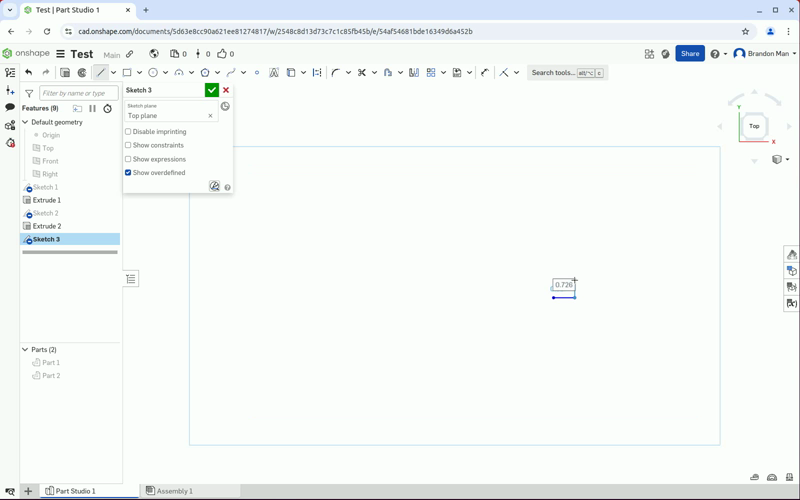
scroll(6)
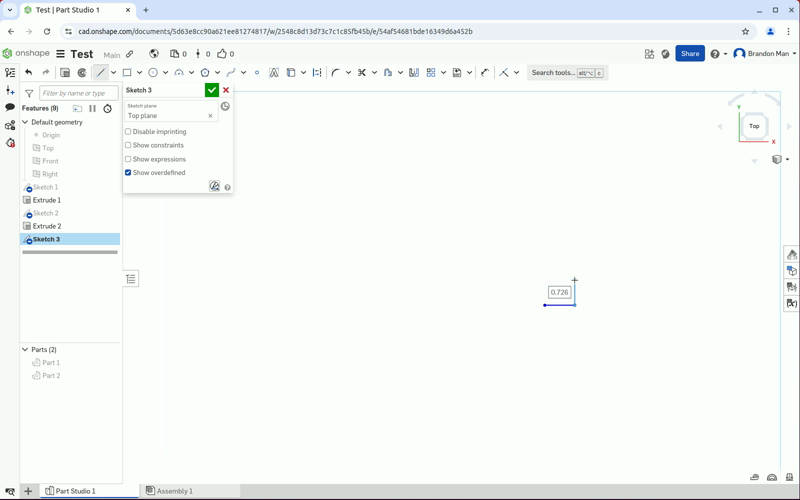
scroll(6)
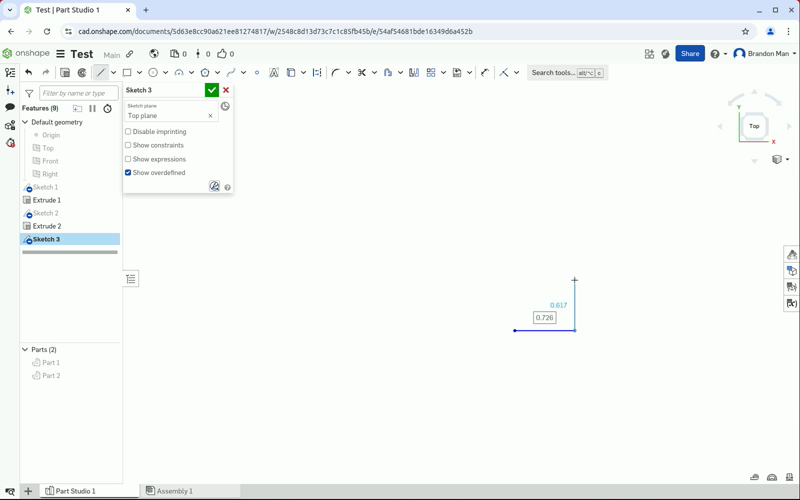
click(574, 279)
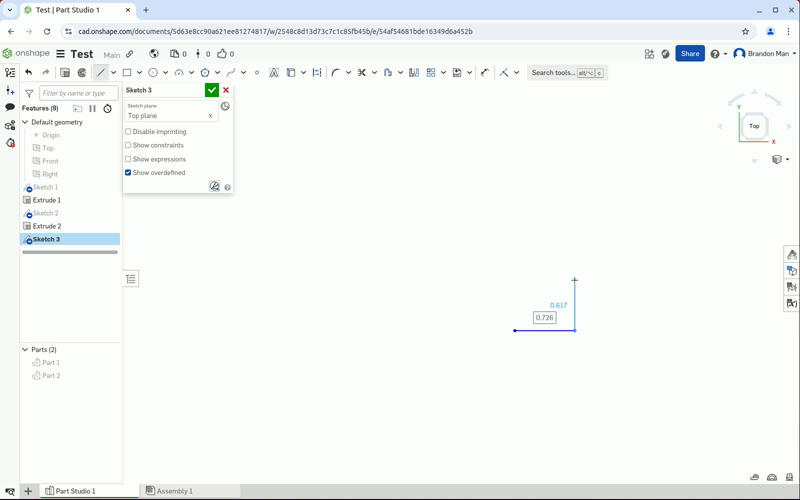
scroll(-6)
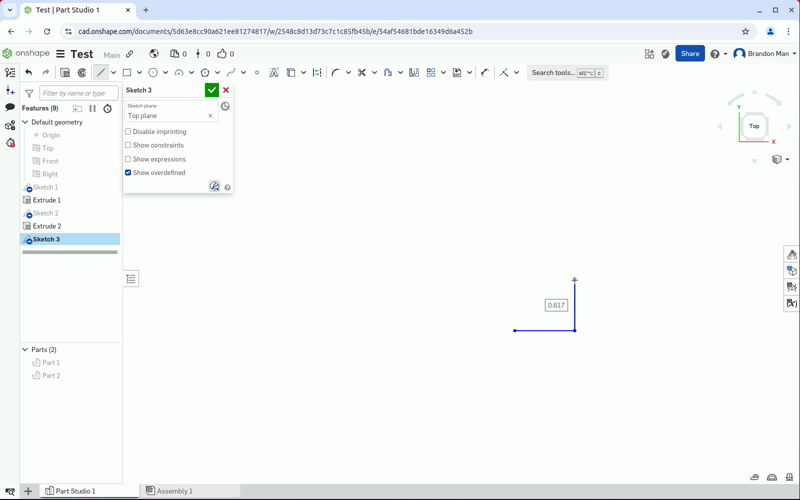
scroll(-6)
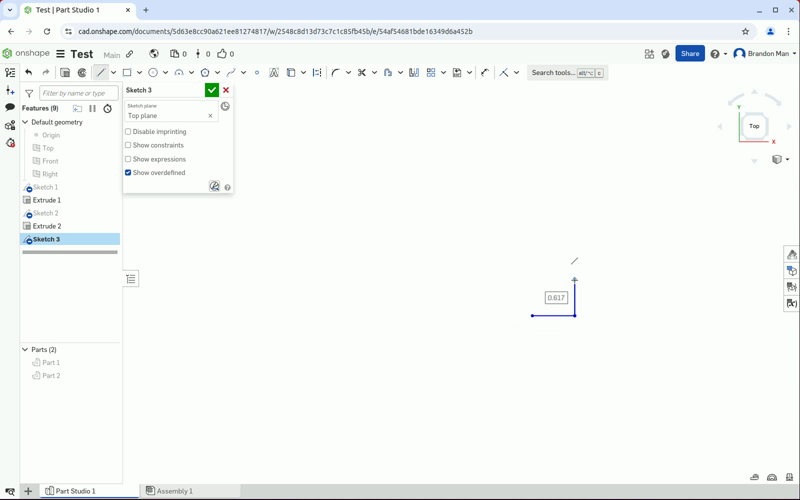
scroll(-6)
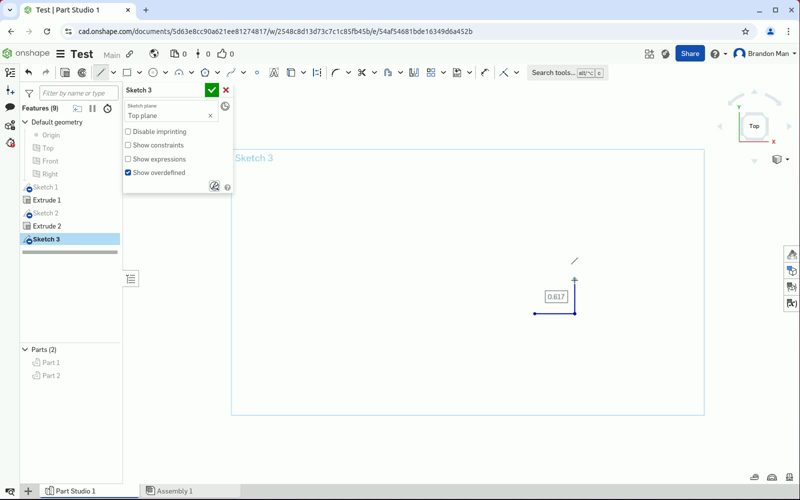
scroll(-6)
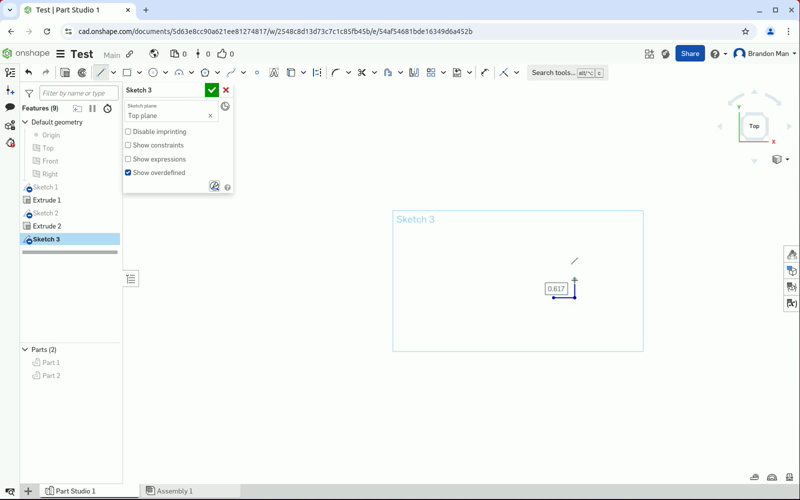
scroll(-6)
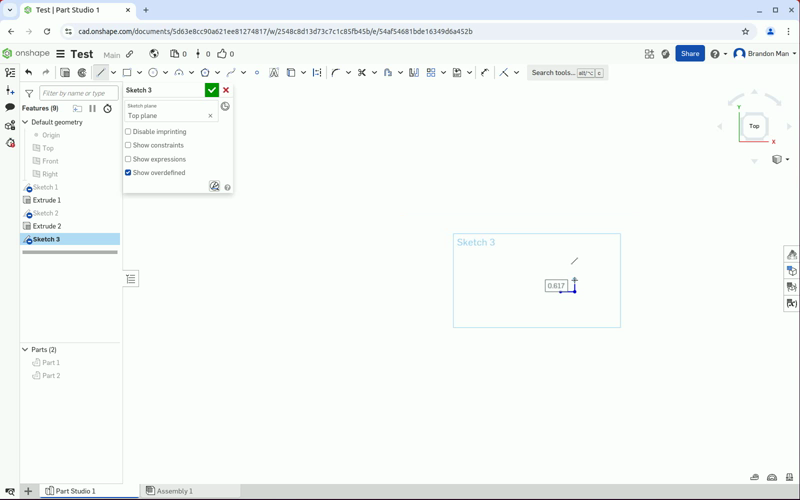
scroll(-6)
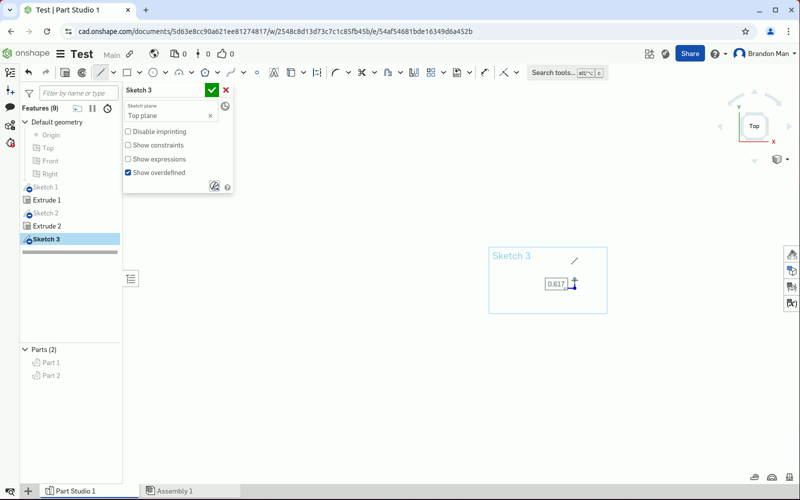
scroll(-6)
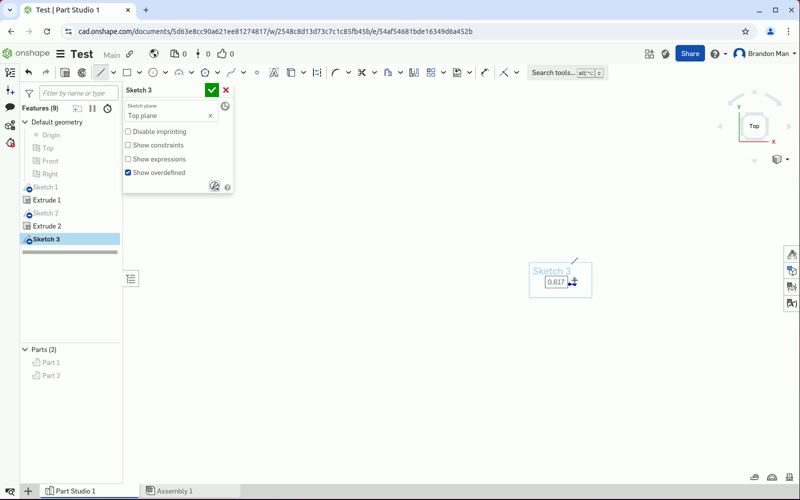
key_up(shift)
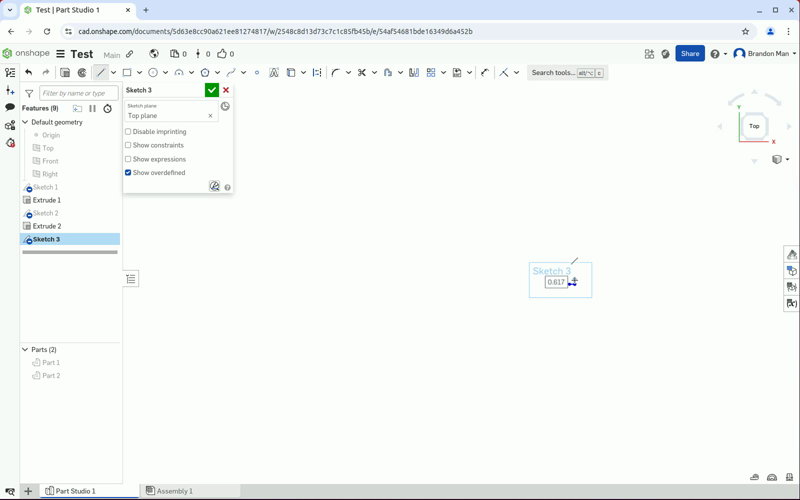
key_down(shift)
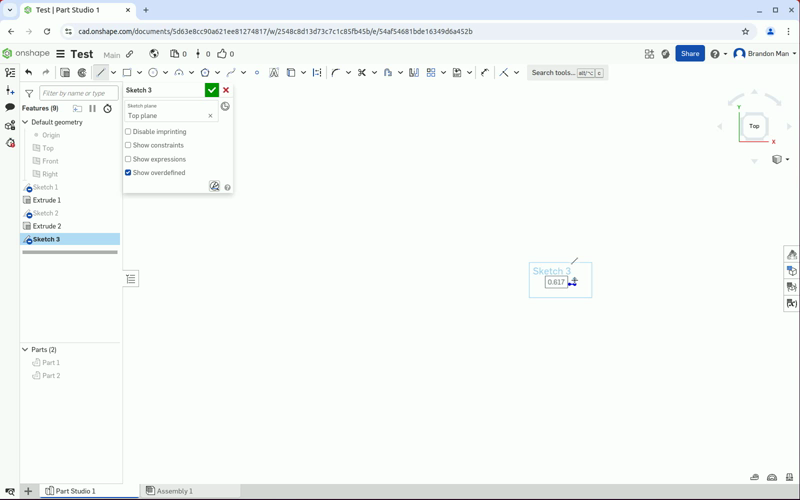
mouse_move(589, 279)
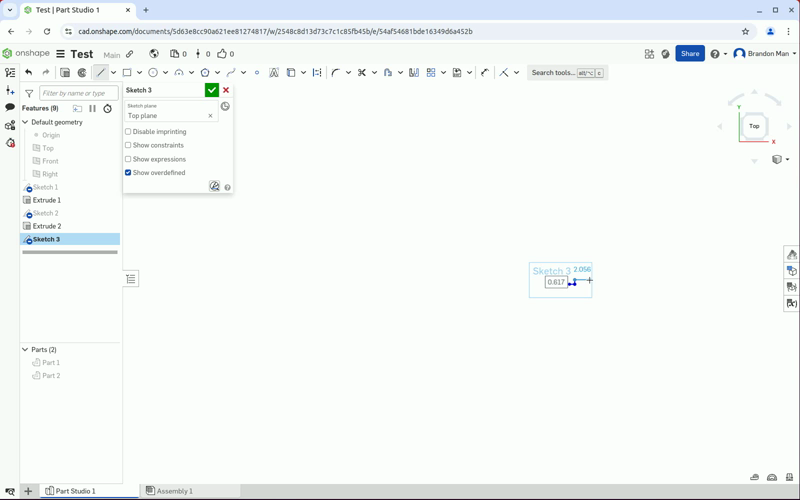
mouse_move(569, 279)
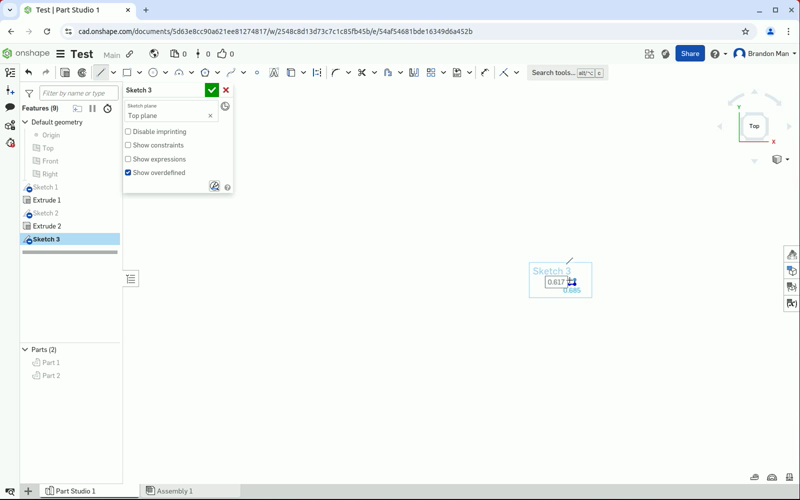
scroll(6)
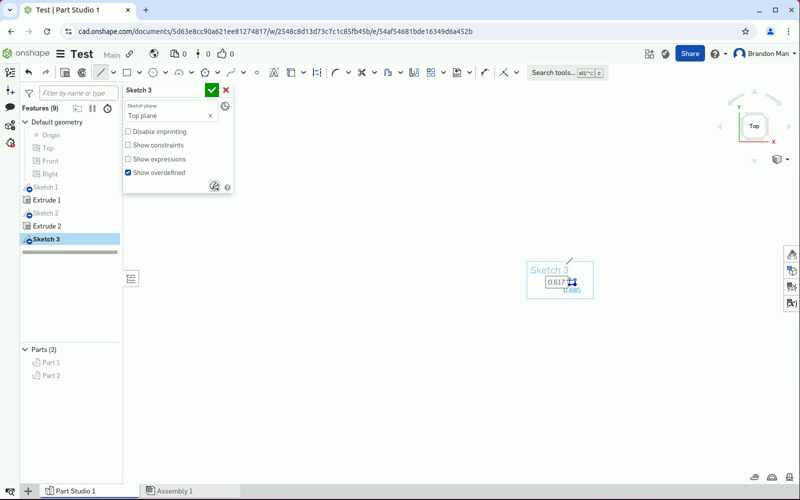
scroll(6)
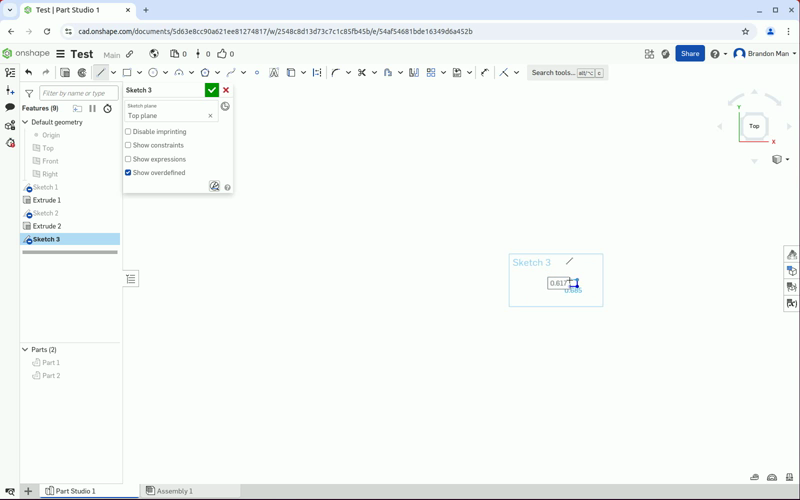
scroll(6)
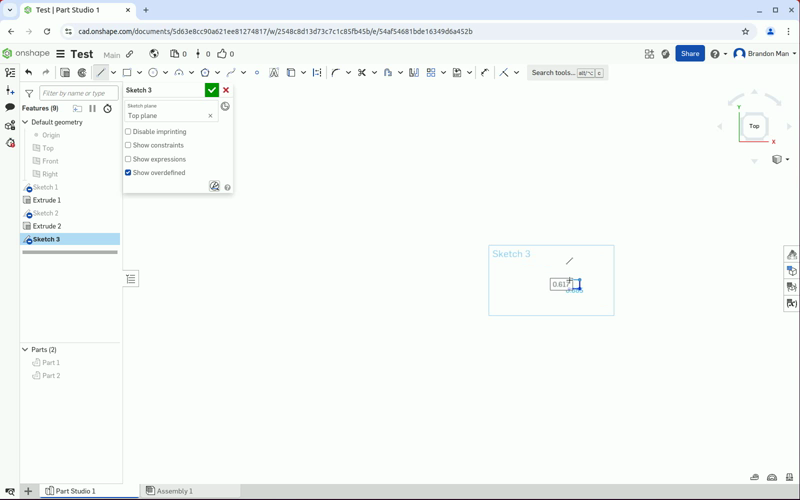
scroll(6)
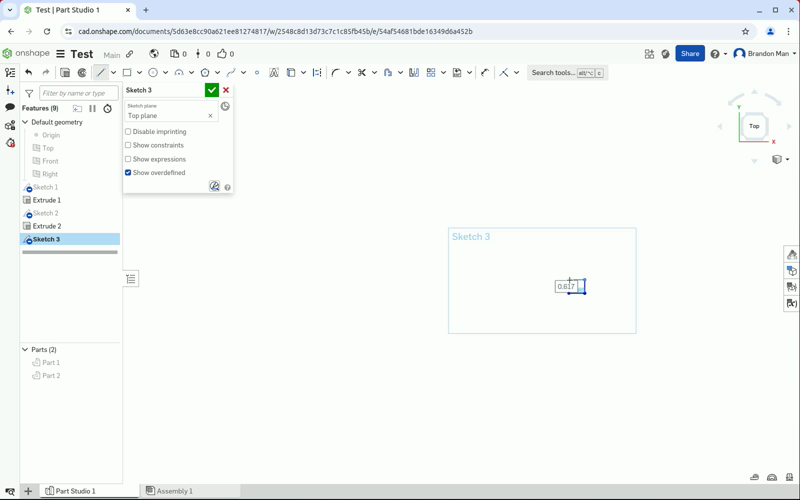
scroll(6)
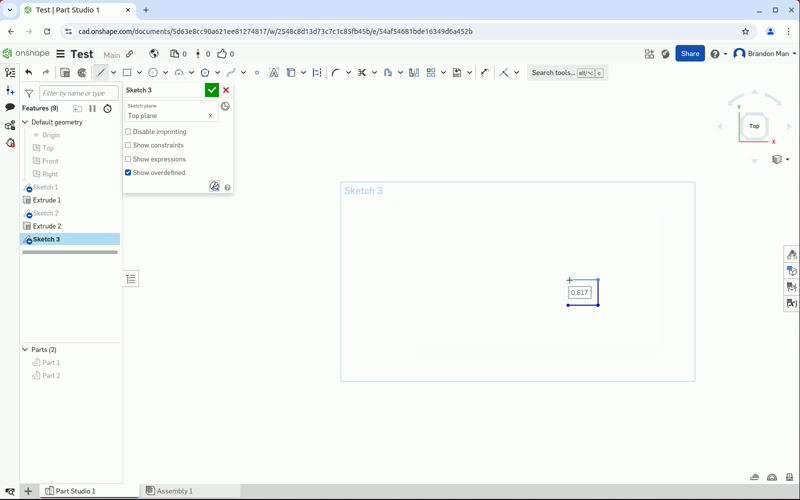
scroll(6)
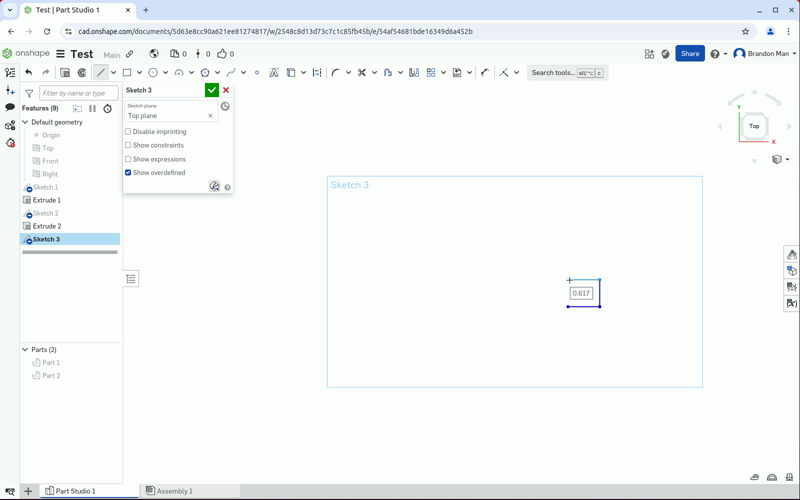
scroll(6)
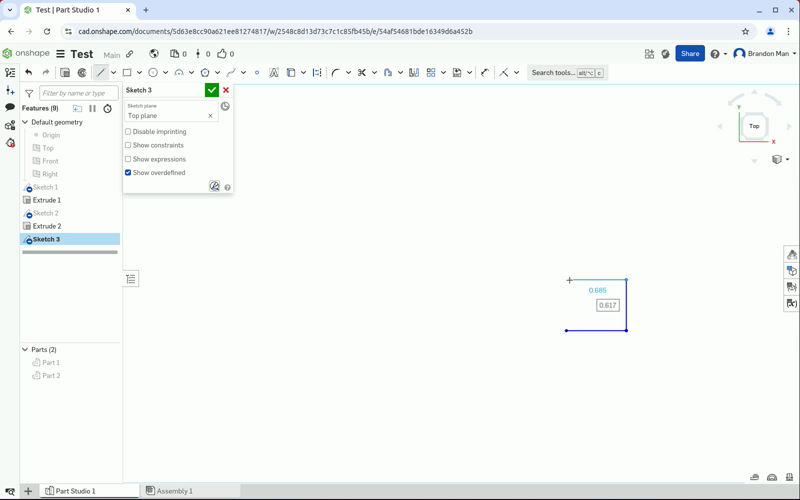
click(569, 279)
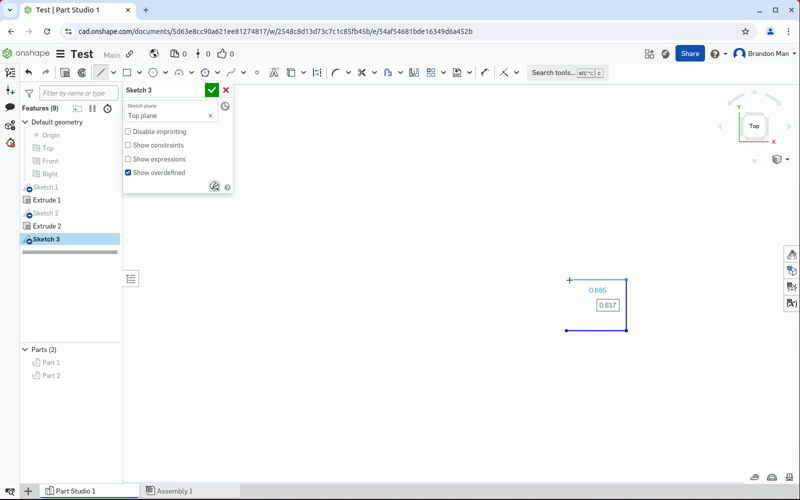
scroll(-6)
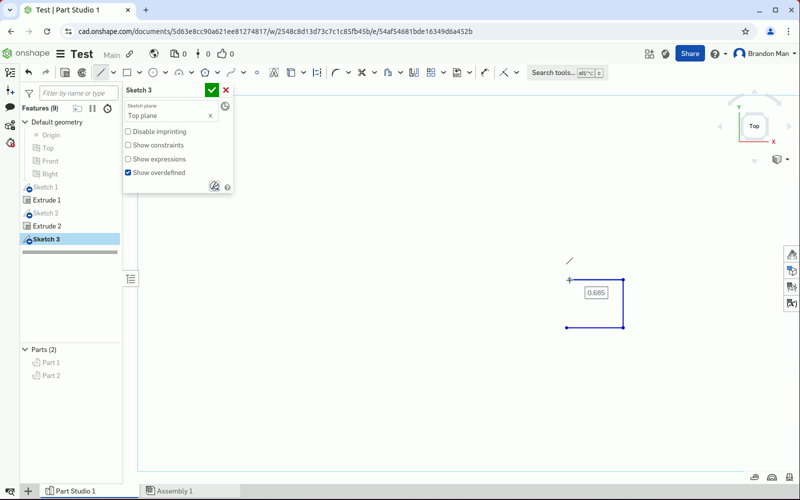
scroll(-6)
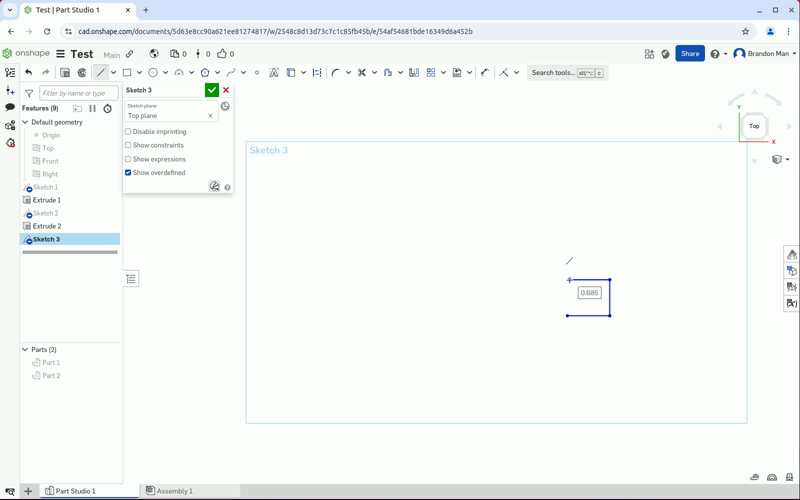
scroll(-6)
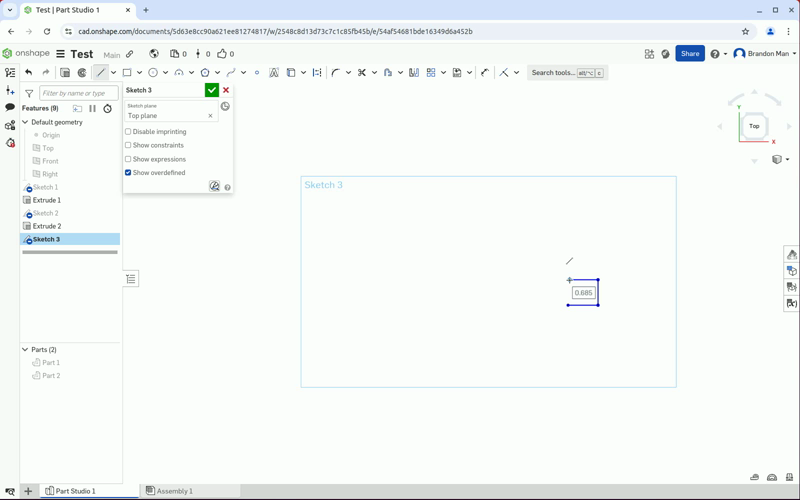
scroll(-6)
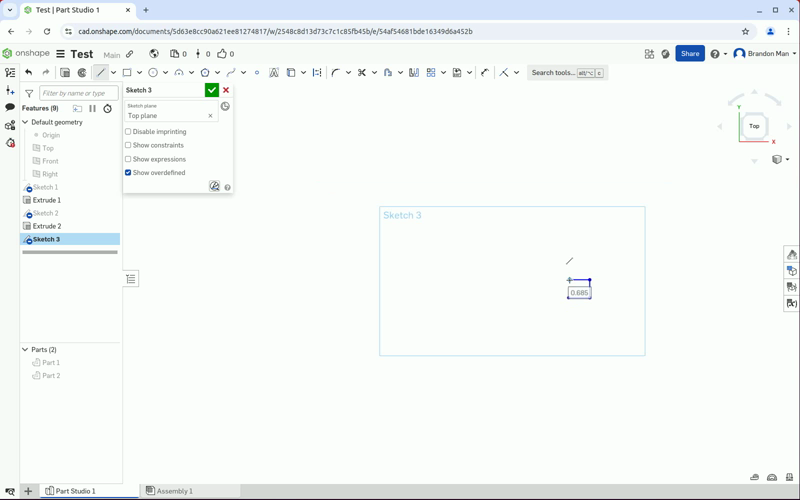
scroll(-6)
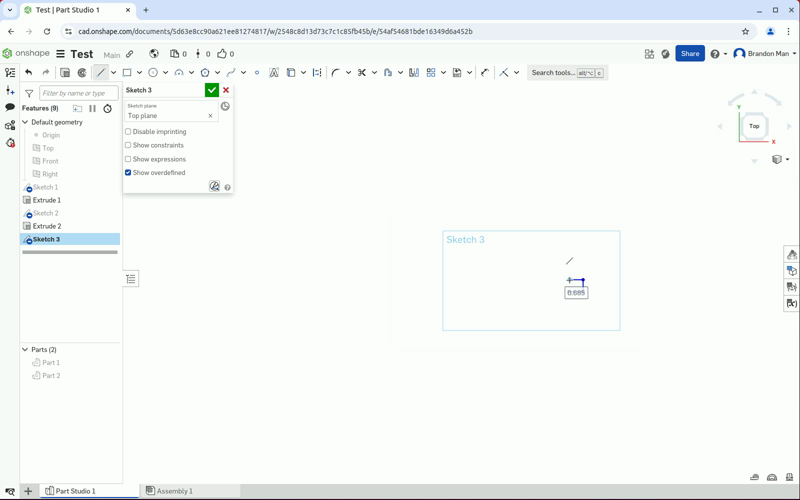
scroll(-6)
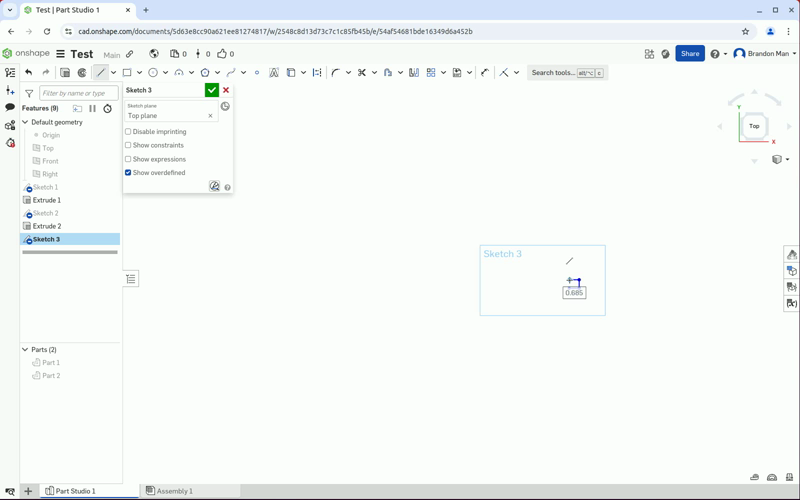
scroll(-6)
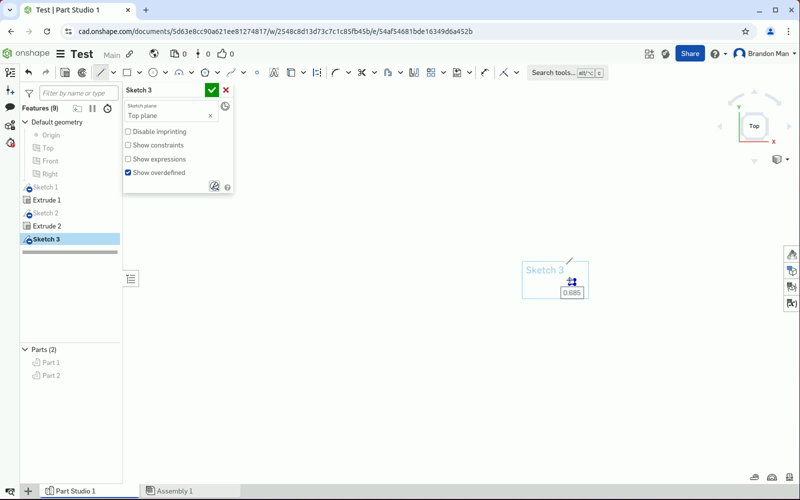
key_up(shift)
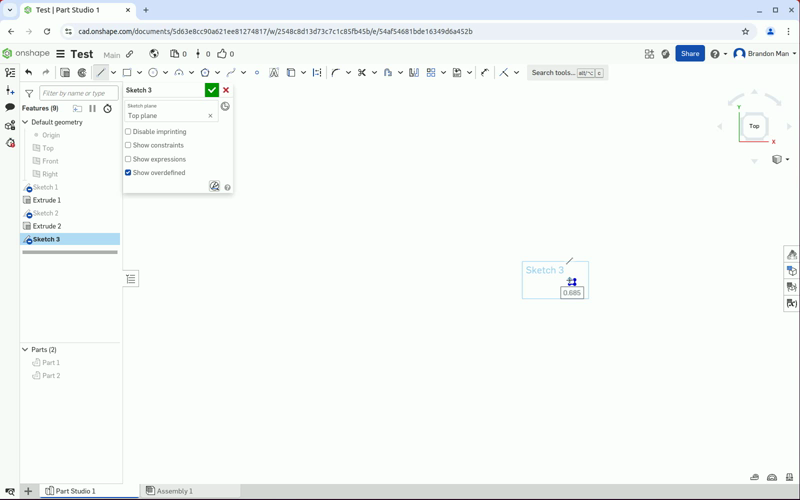
mouse_move(589, 279)
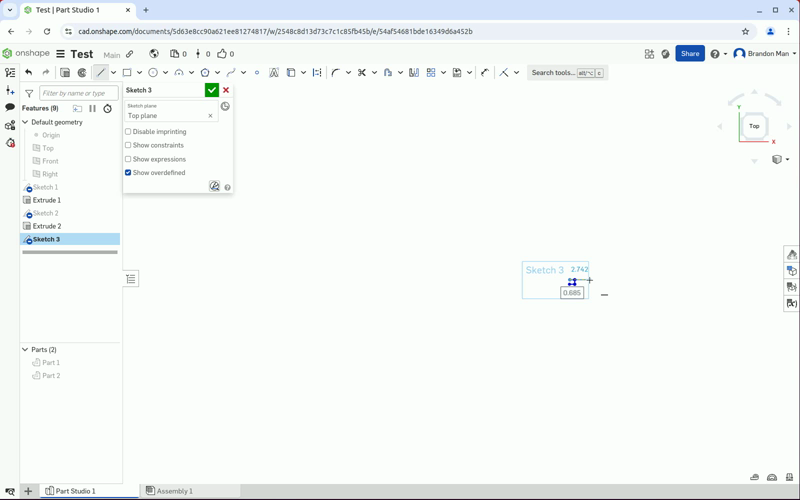
key_down(shift)
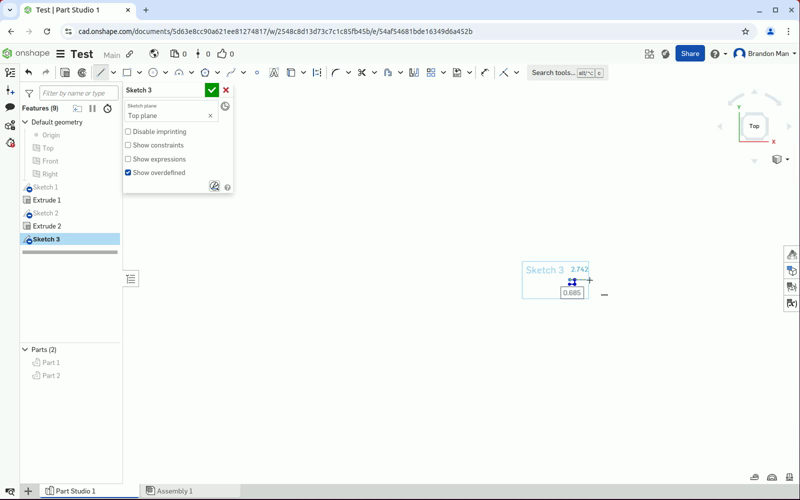
mouse_move(569, 284)
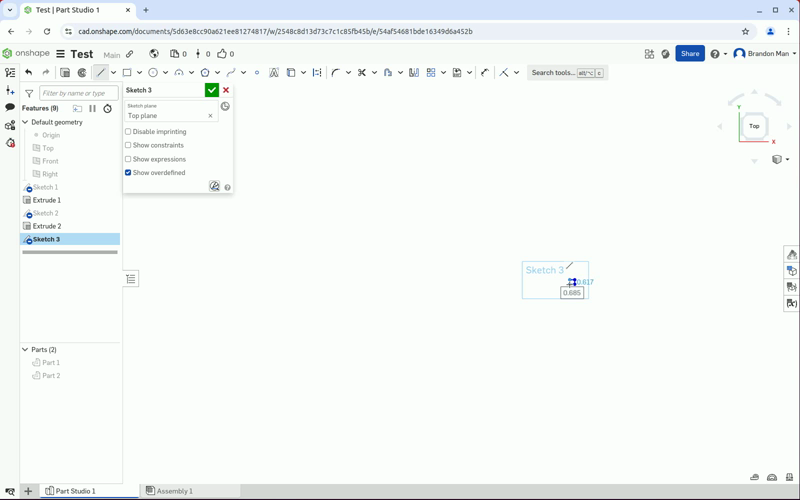
scroll(6)
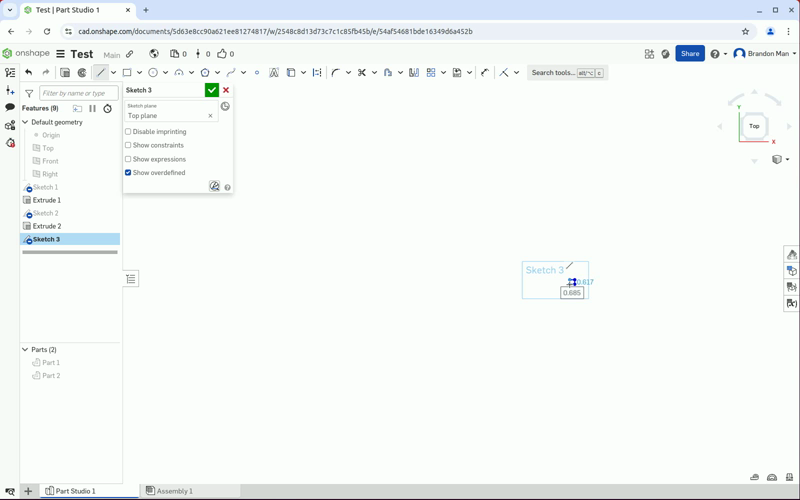
scroll(6)
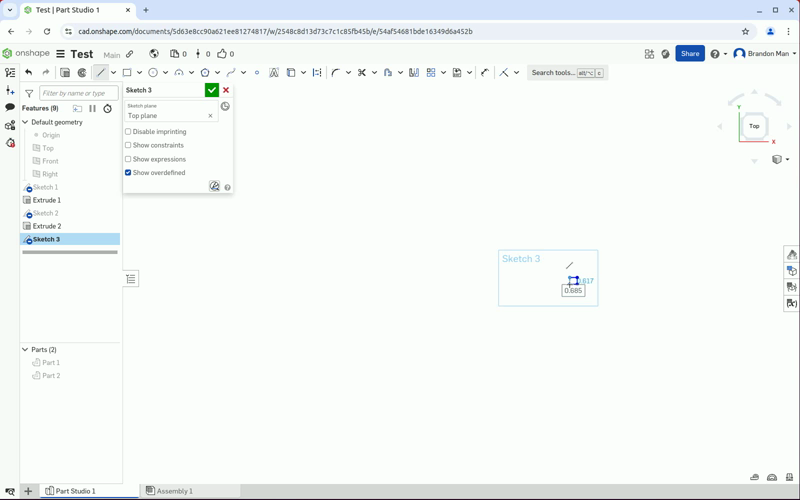
scroll(6)
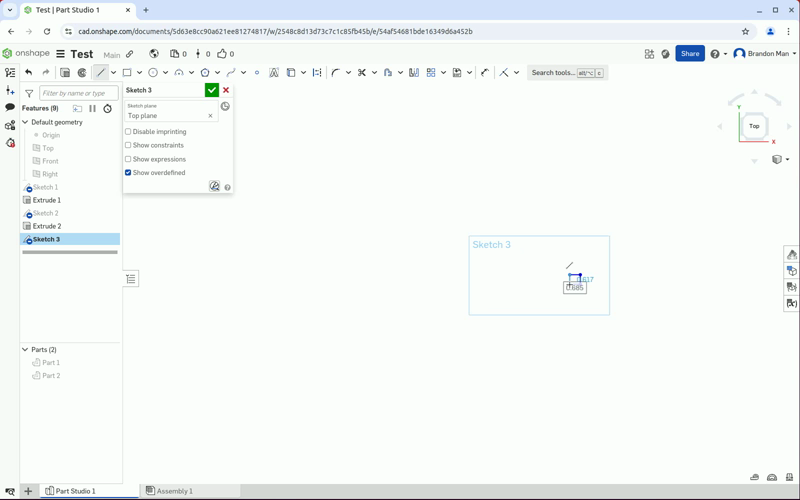
scroll(6)
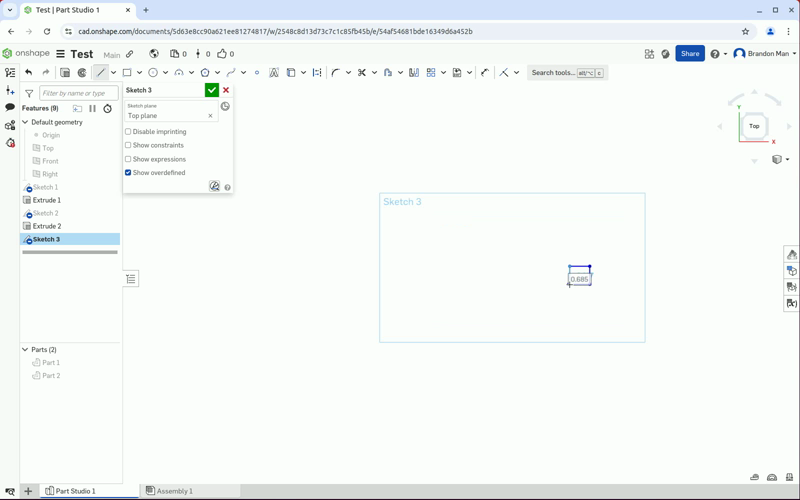
scroll(6)
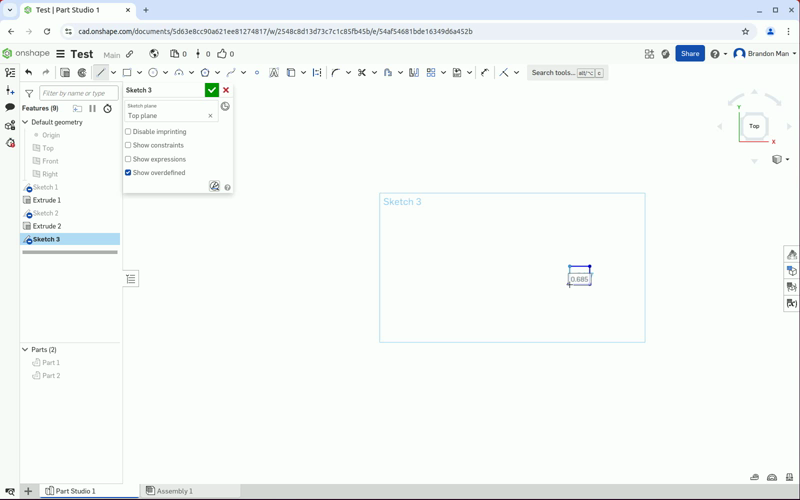
scroll(6)
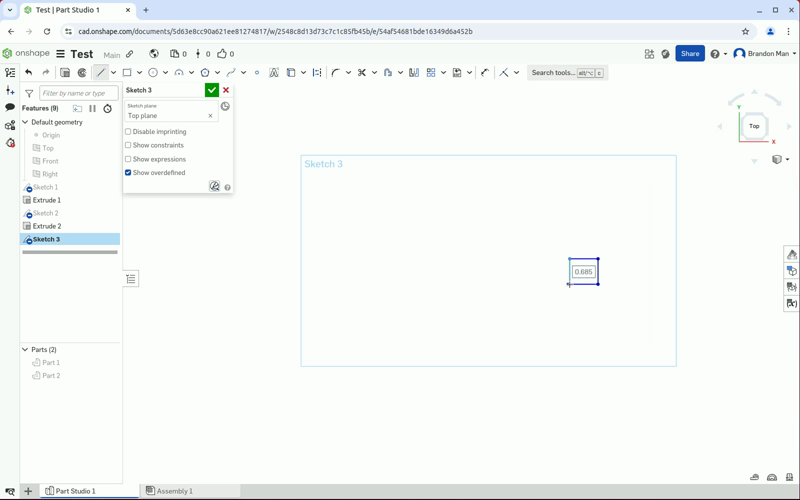
scroll(6)
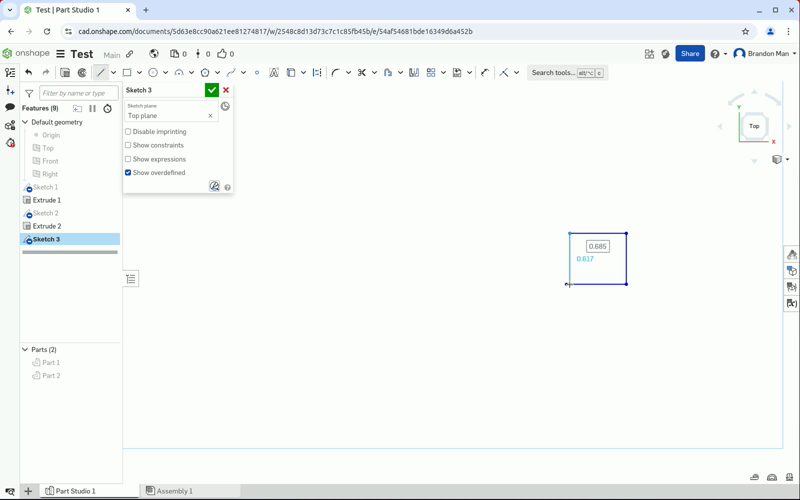
key_up(shift)
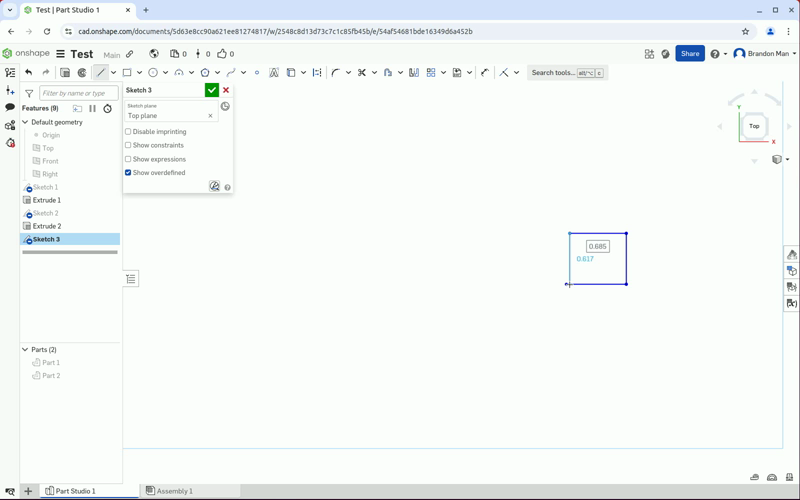
click(569, 284)
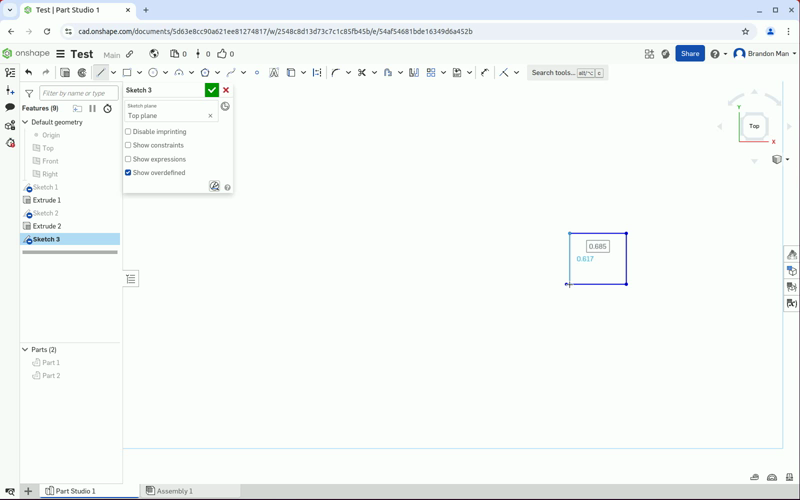
scroll(-6)
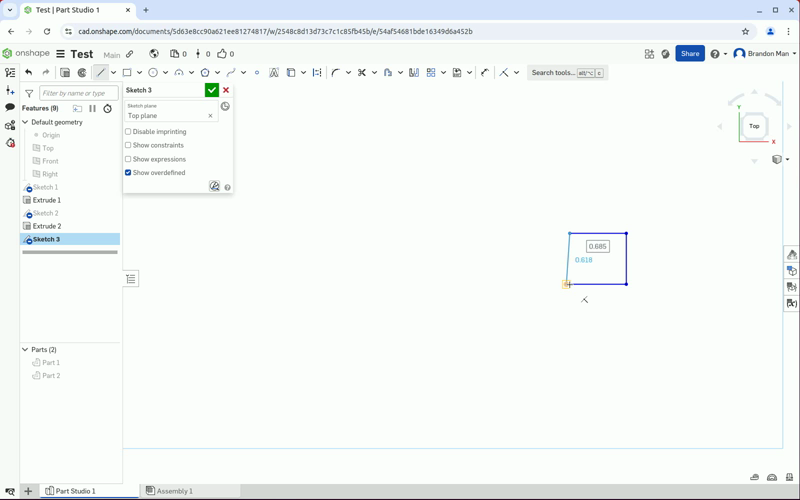
scroll(-6)
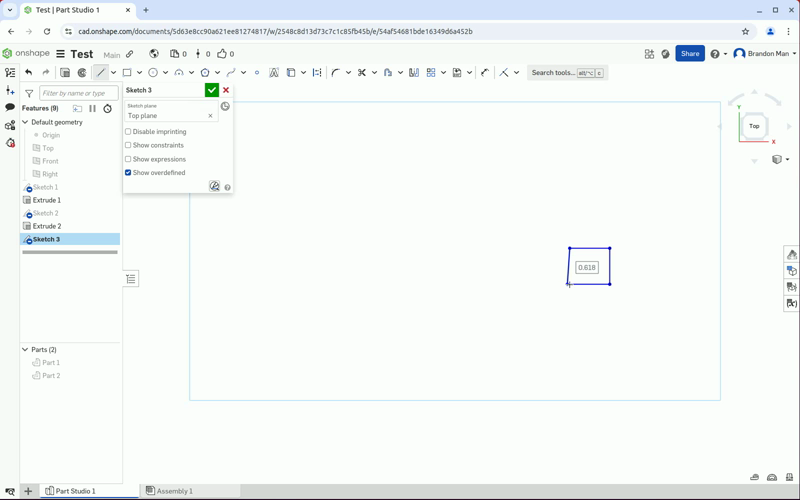
scroll(-6)
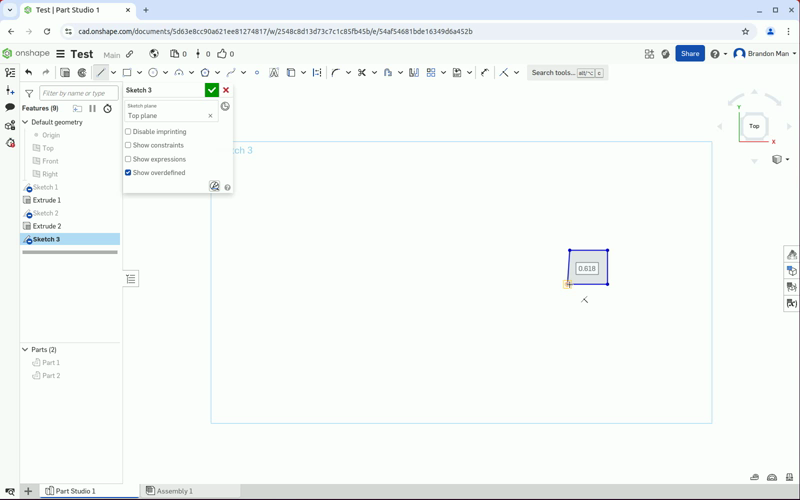
scroll(-6)
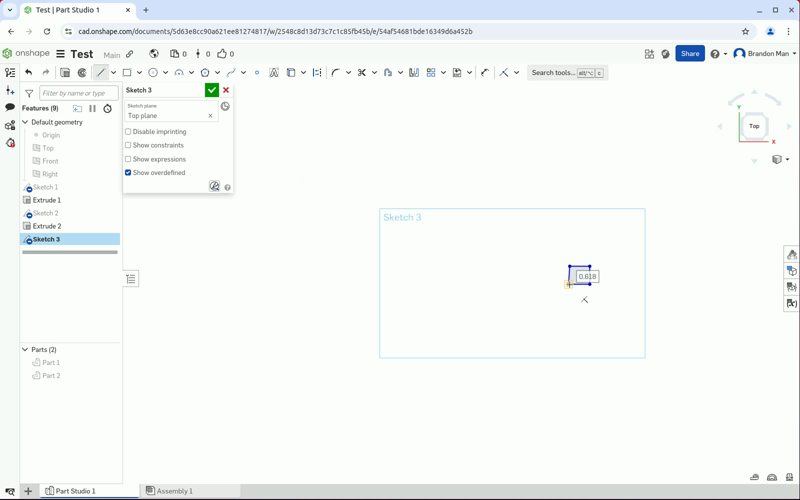
scroll(-6)
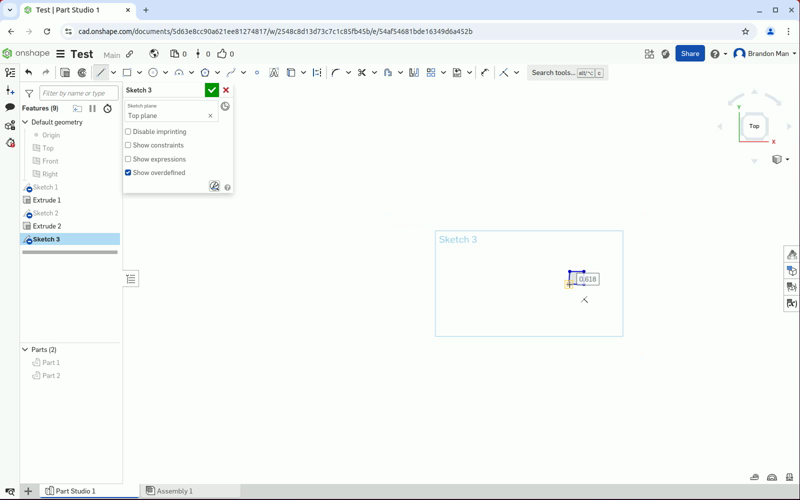
scroll(-6)
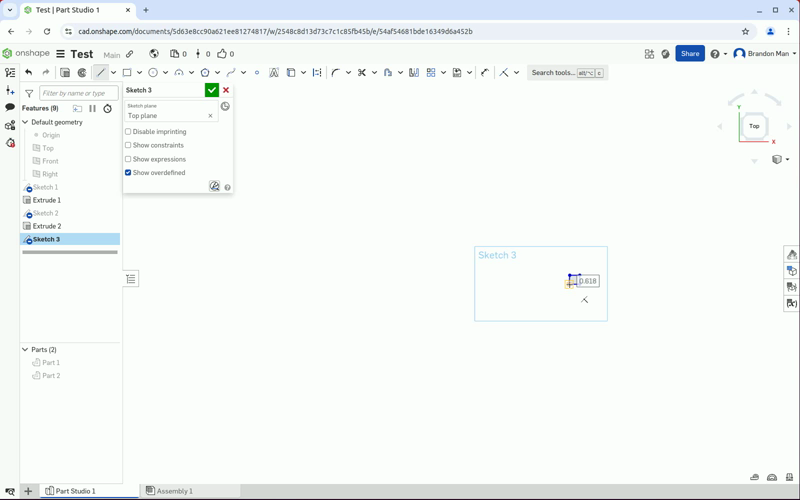
scroll(-6)
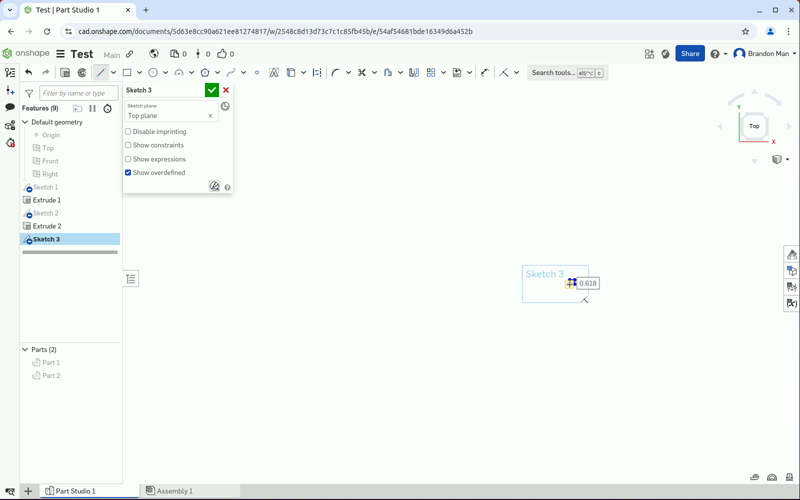
key(esc)
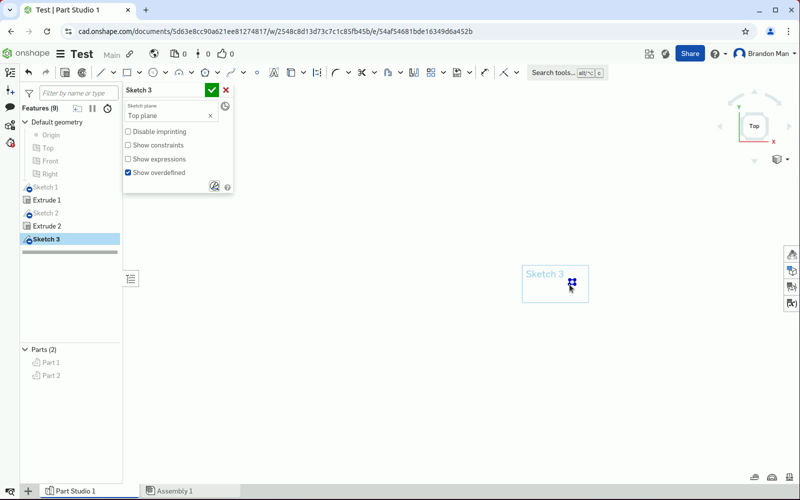
mouse_move(571, 282)
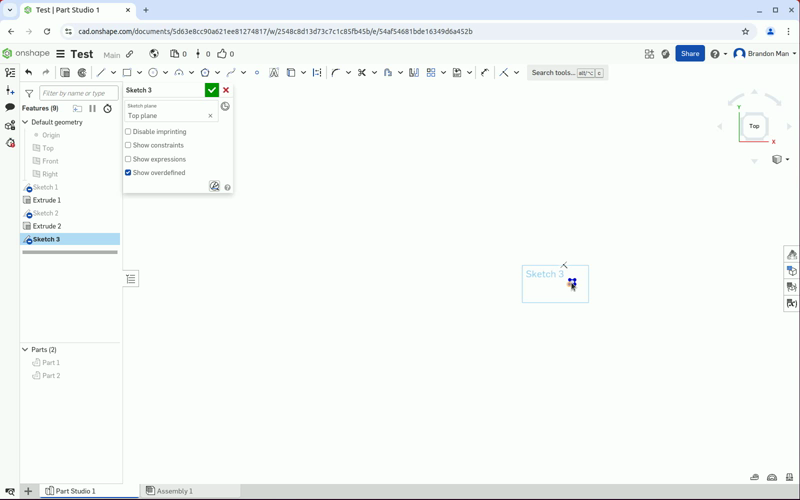
scroll(6)
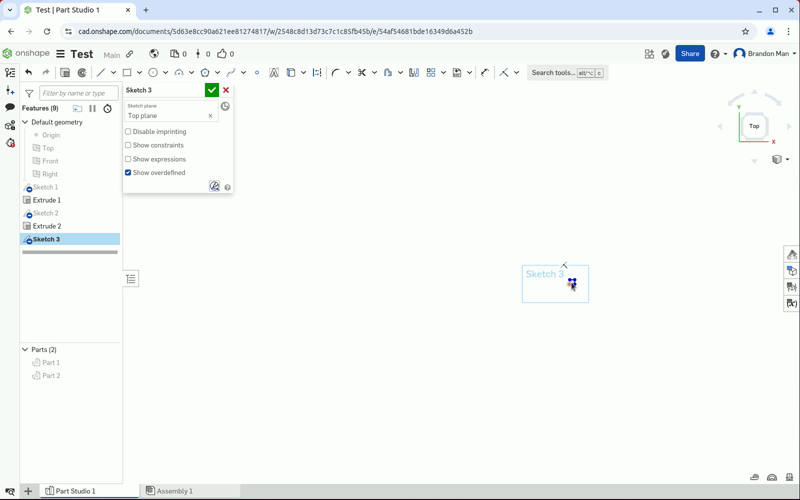
scroll(6)
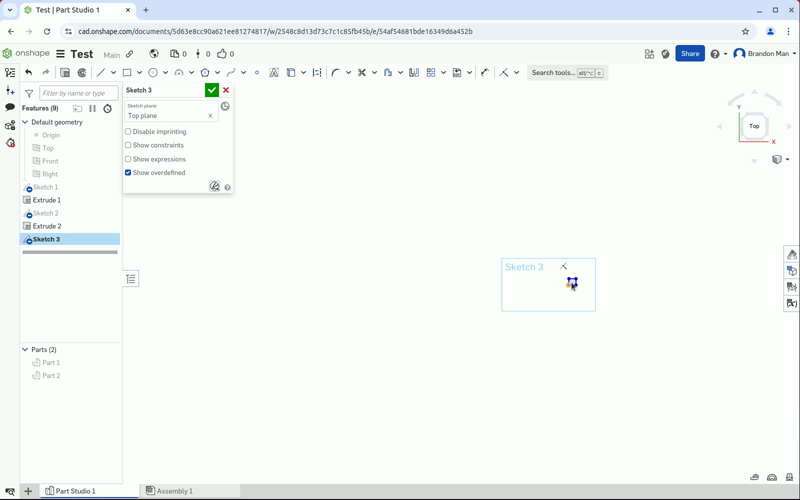
scroll(6)
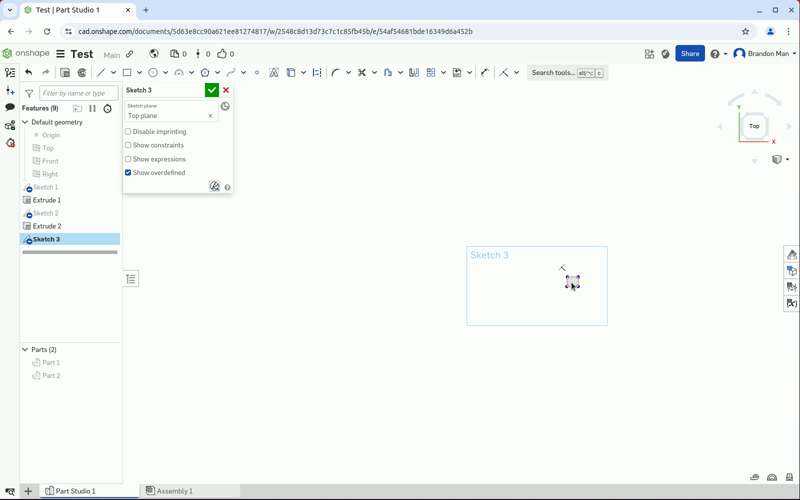
scroll(6)
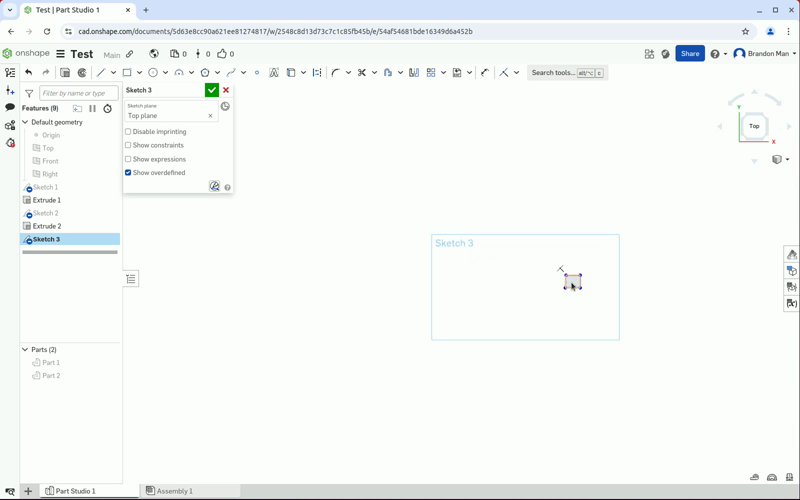
scroll(6)
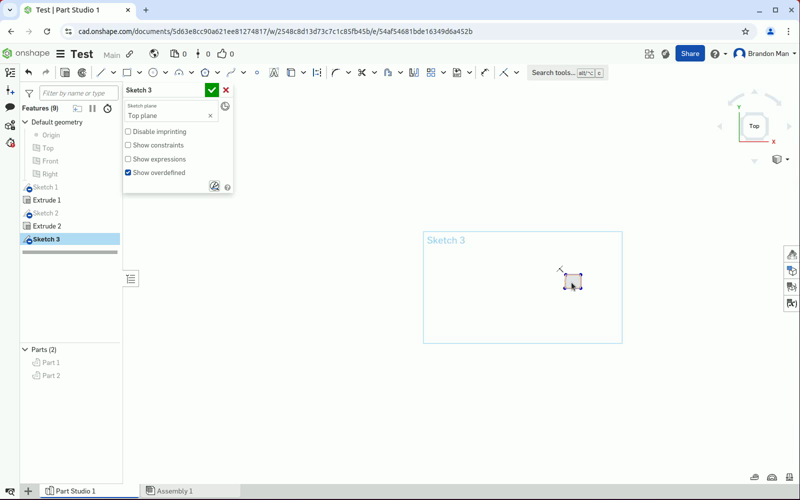
scroll(6)
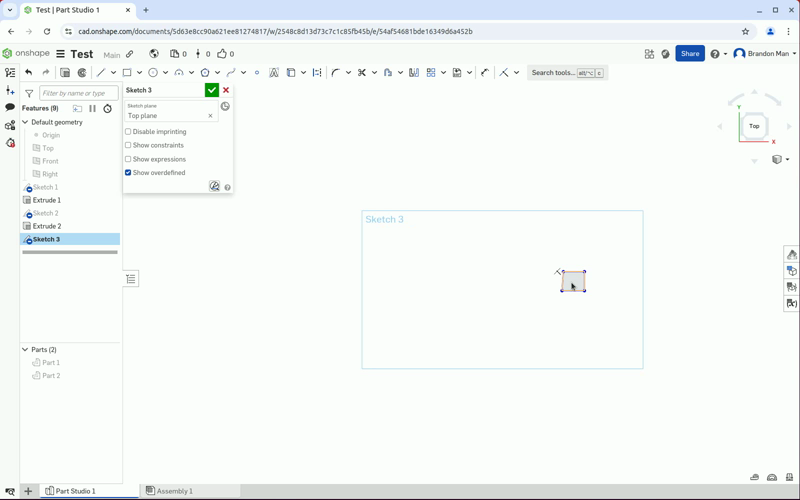
scroll(6)
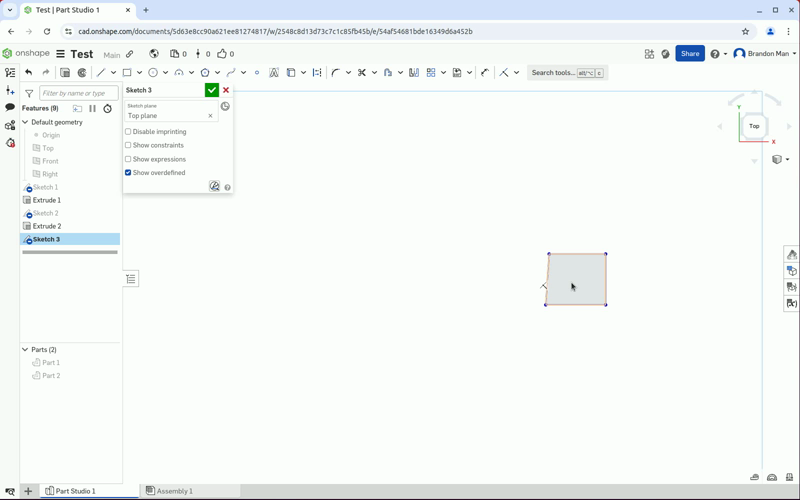
click(571, 282)
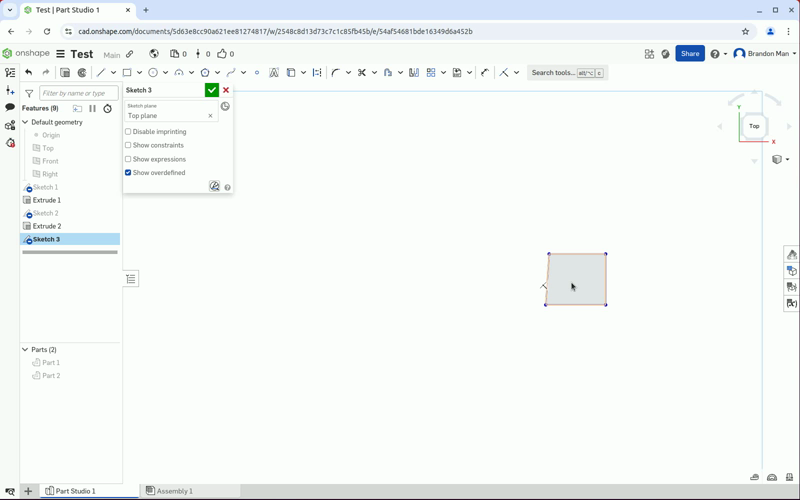
scroll(-6)
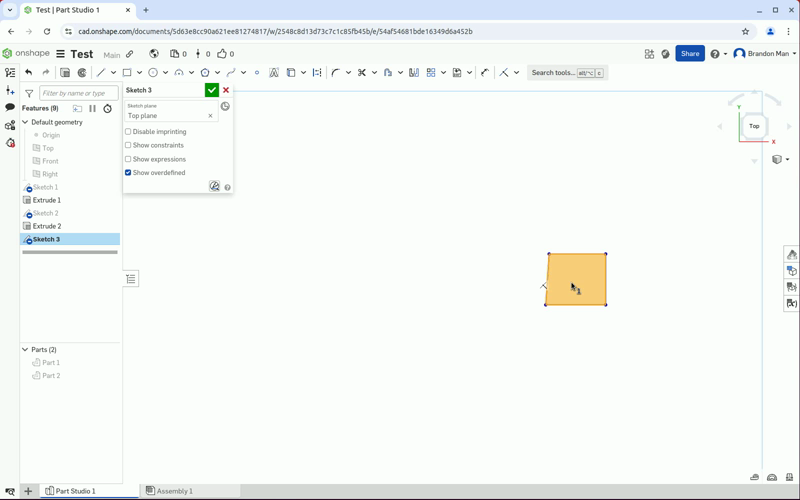
scroll(-6)
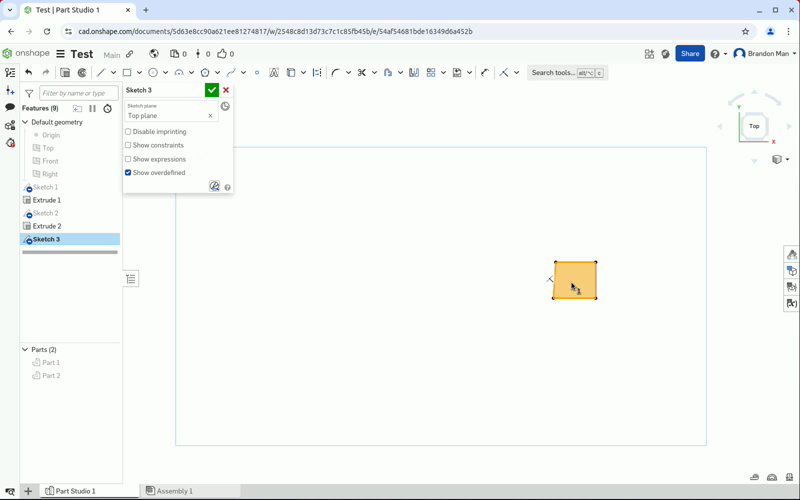
scroll(-6)
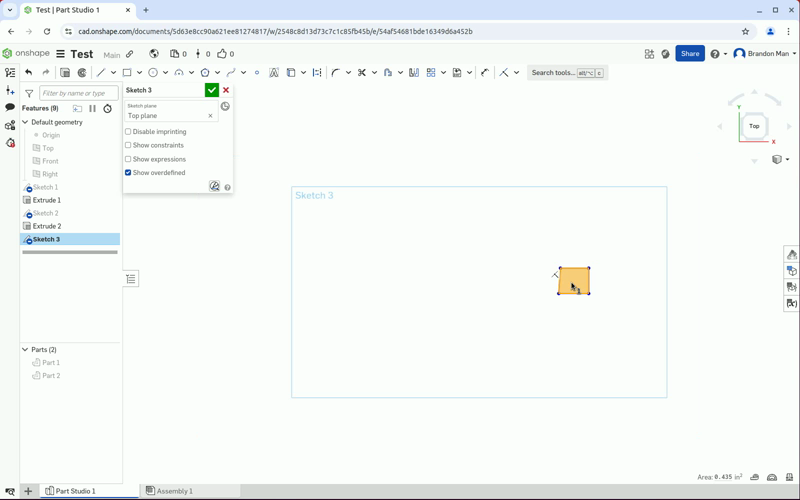
scroll(-6)
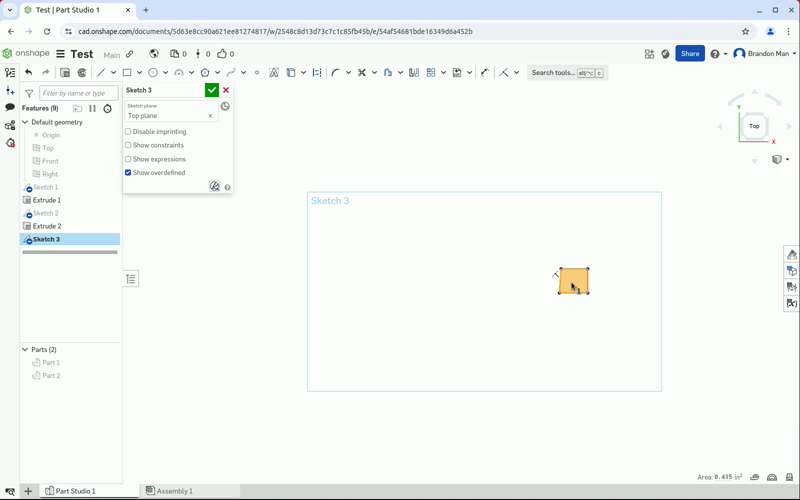
scroll(-6)
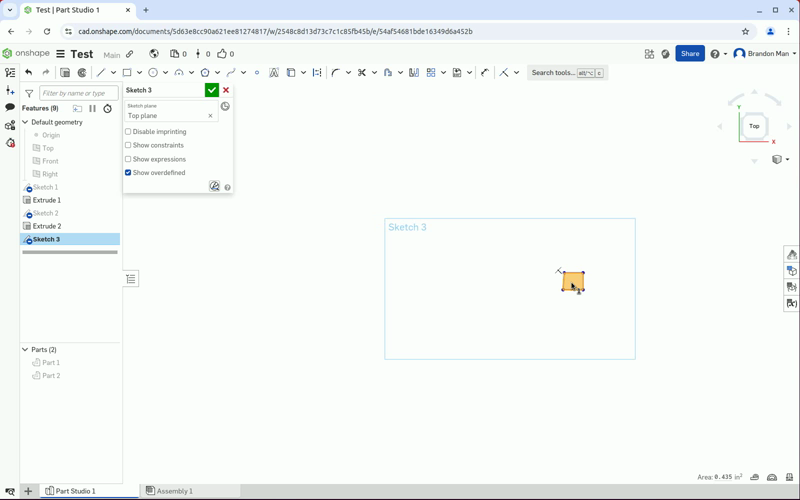
scroll(-6)
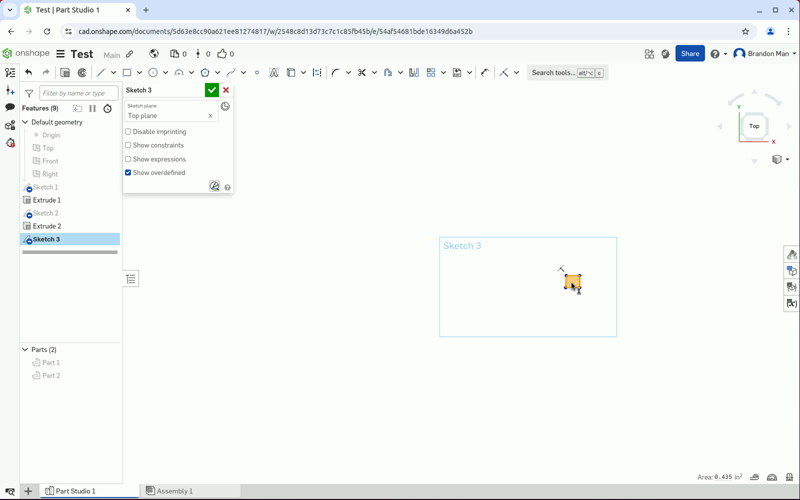
scroll(-6)
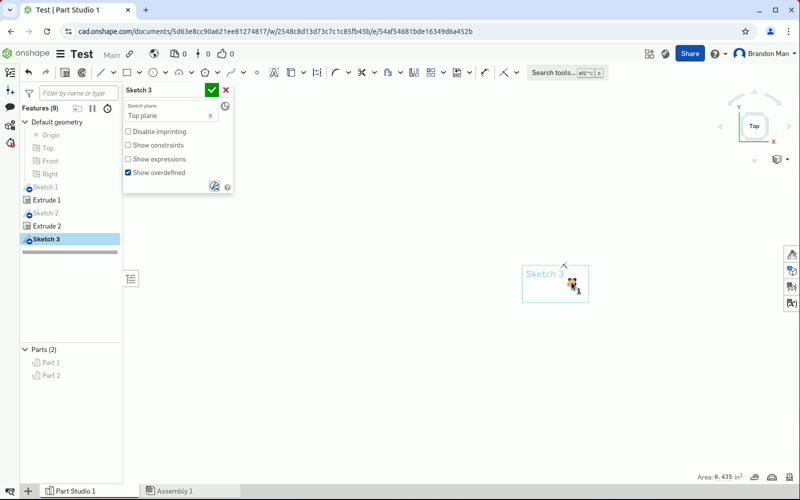
mouse_move(73, 352)
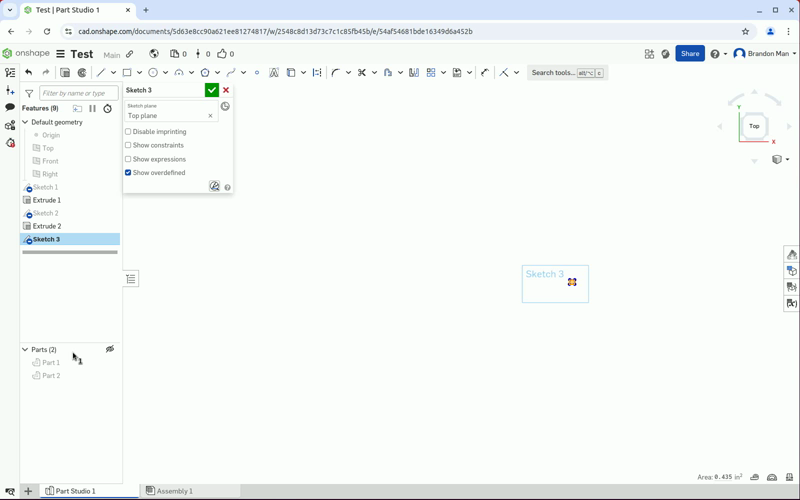
key(shift+y)
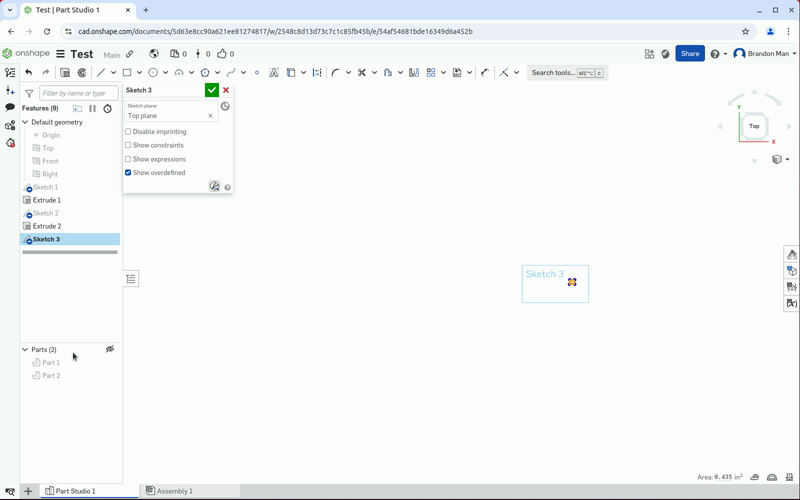
key(shift+e)
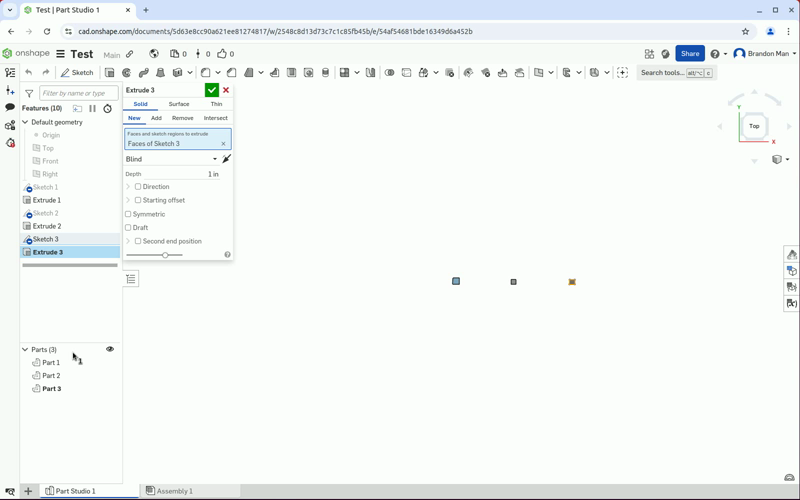
mouse_move(143, 106)
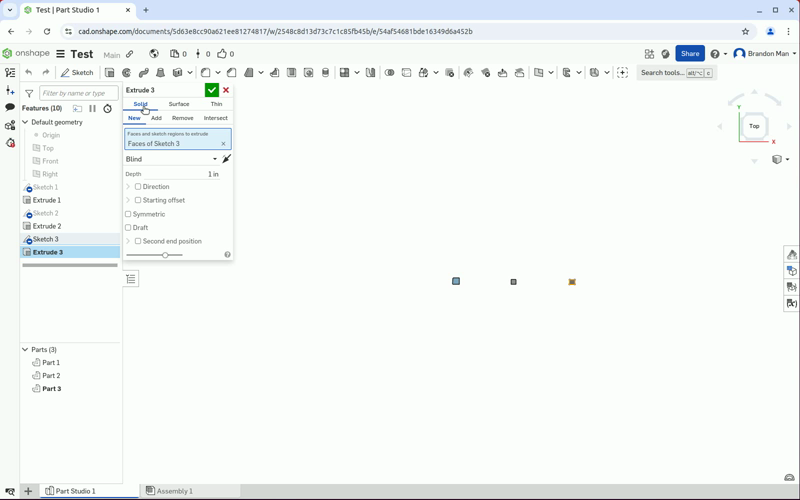
click(143, 106)
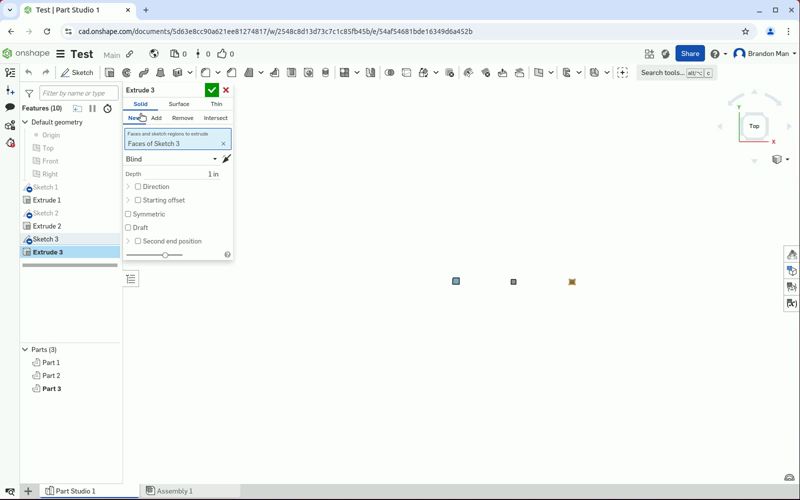
mouse_move(137, 120)
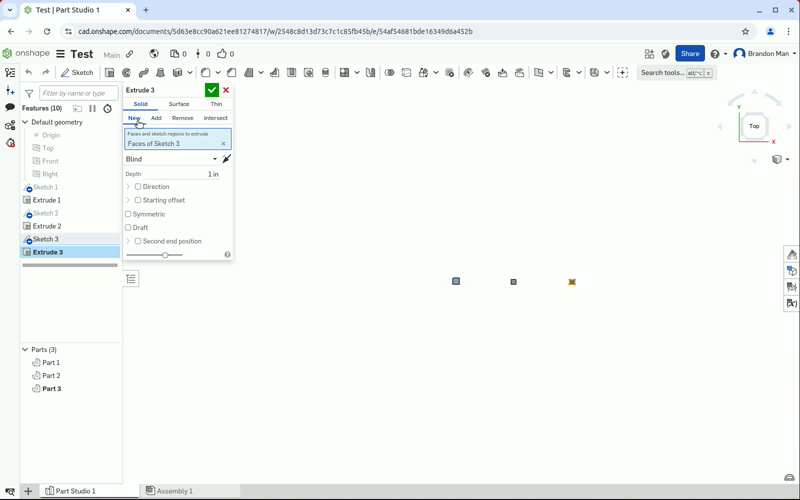
click(137, 120)
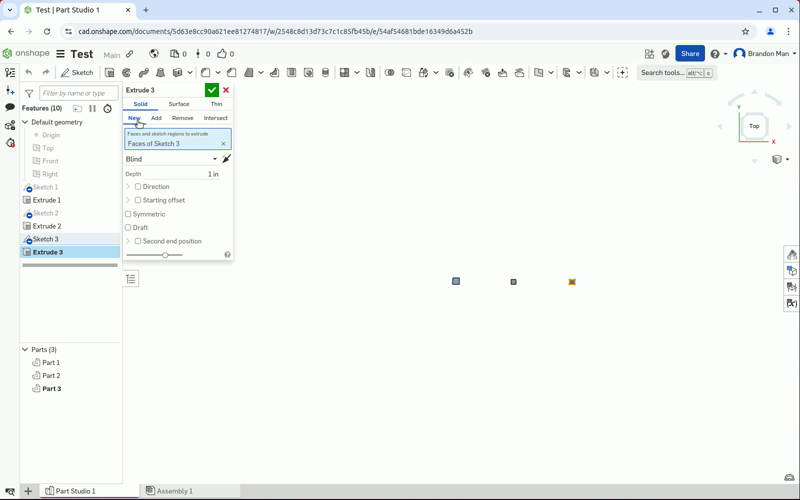
key(tab, 4)
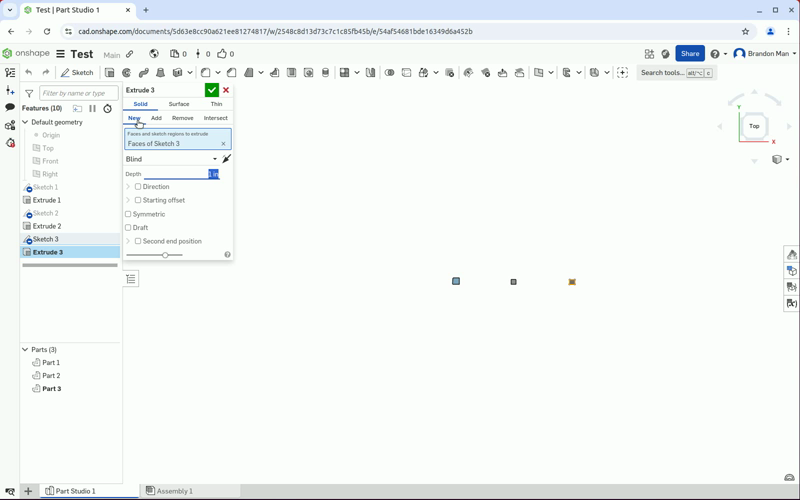
text(0.722)
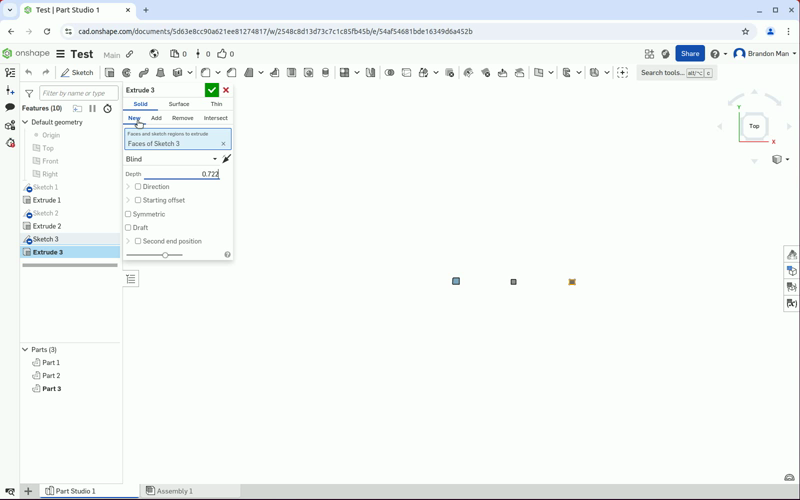
key(enter)
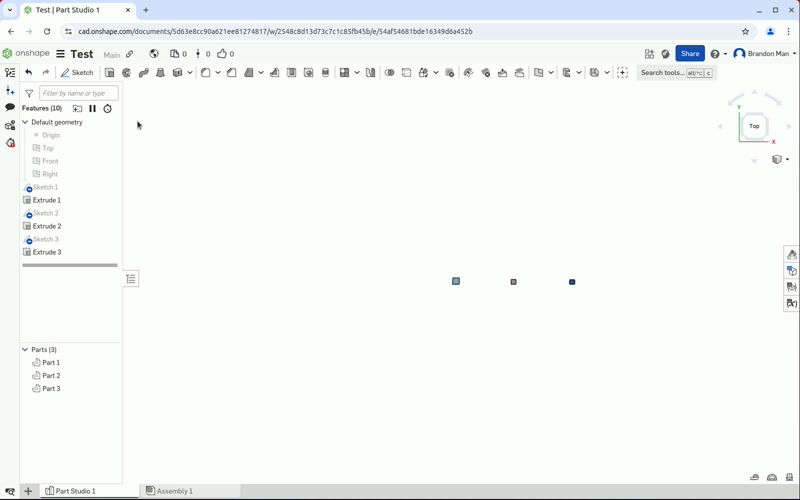
key(shift+h)
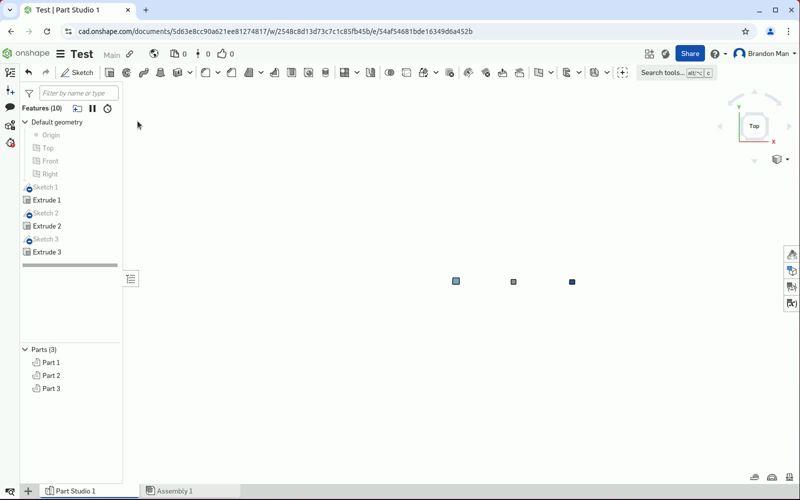
key(shift+h)
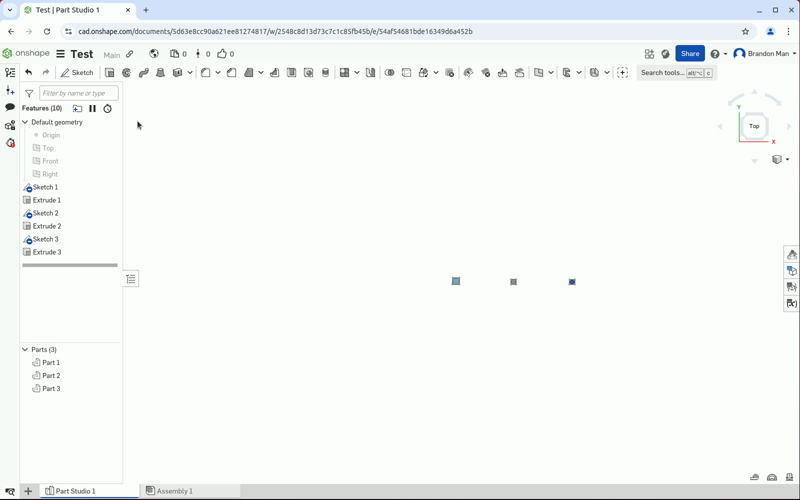
key(shift+7)
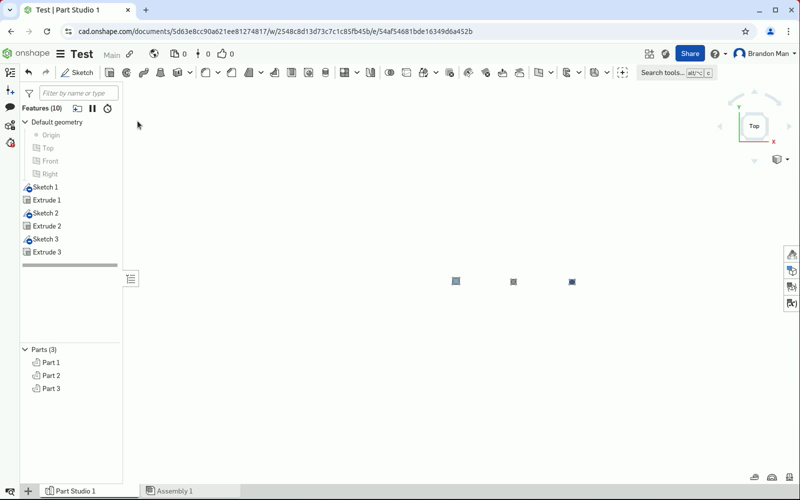
key(up, 3)
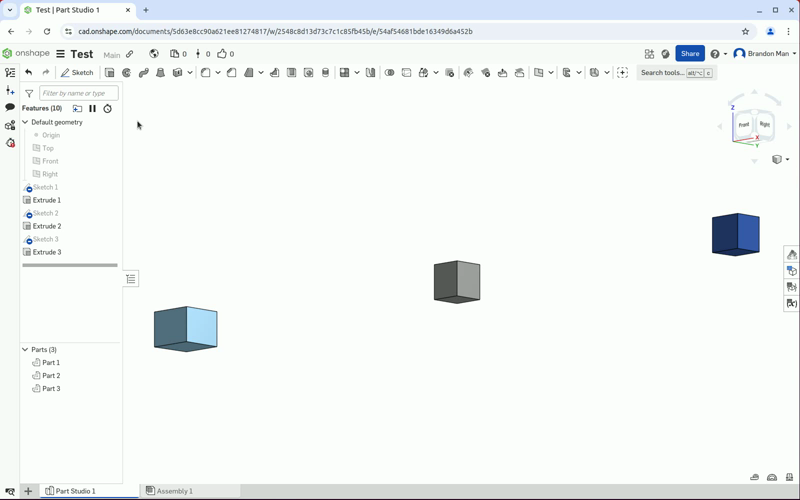
key(left, 3)
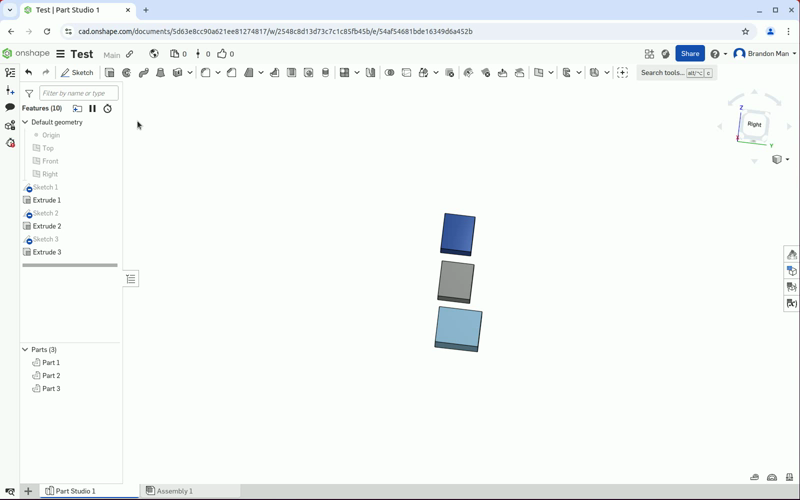
key(right, 3)
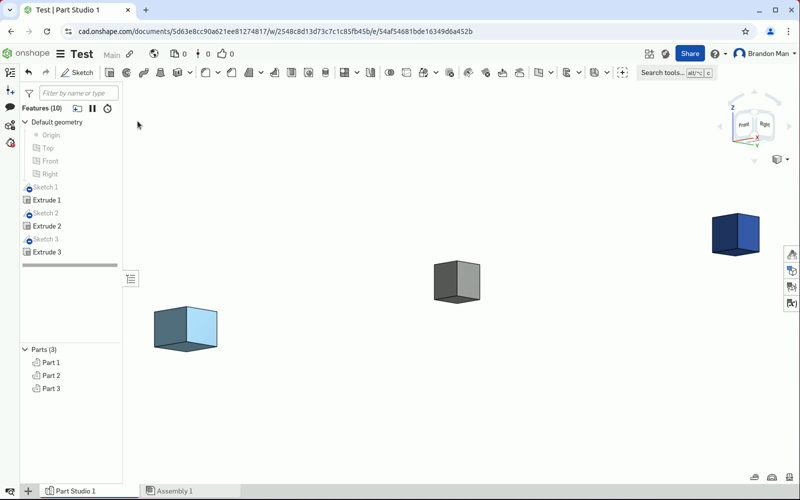
key(down, 3)
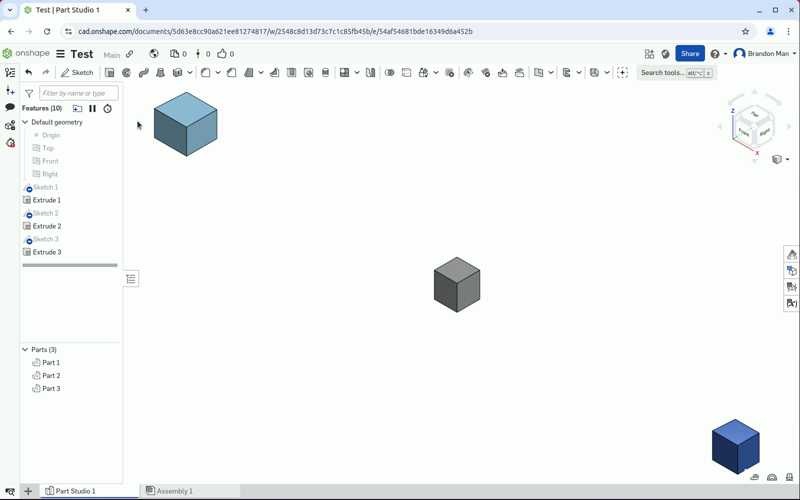
mouse_move(73, 189)
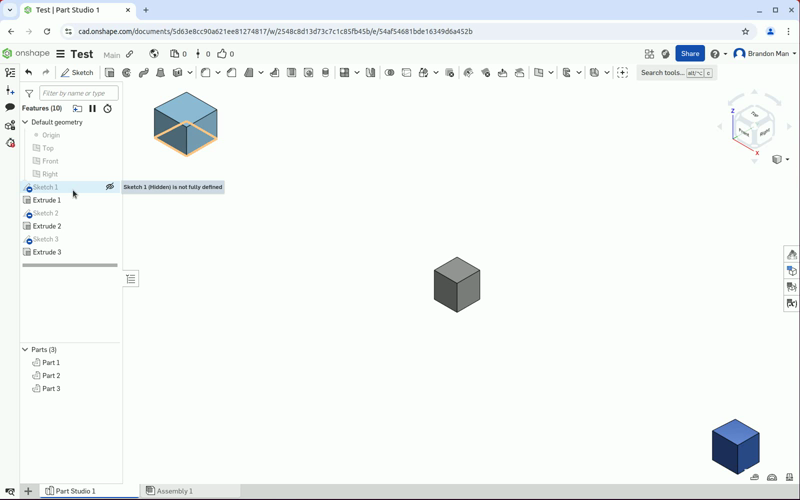
click(73, 189)